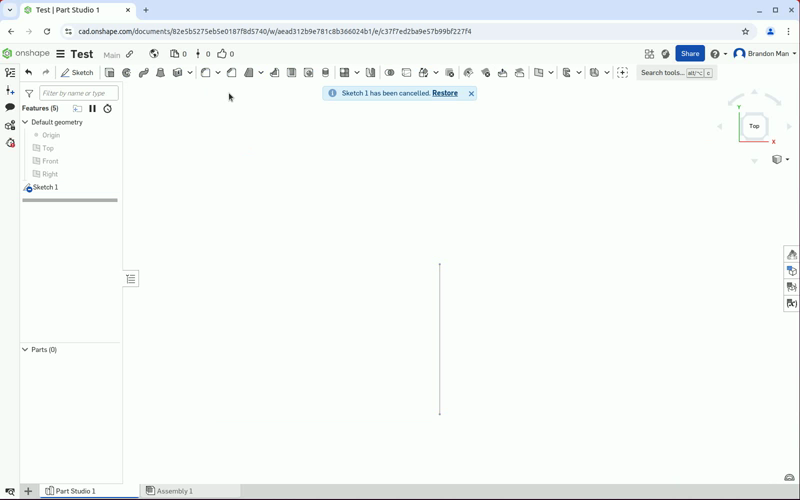
key(shift+h)
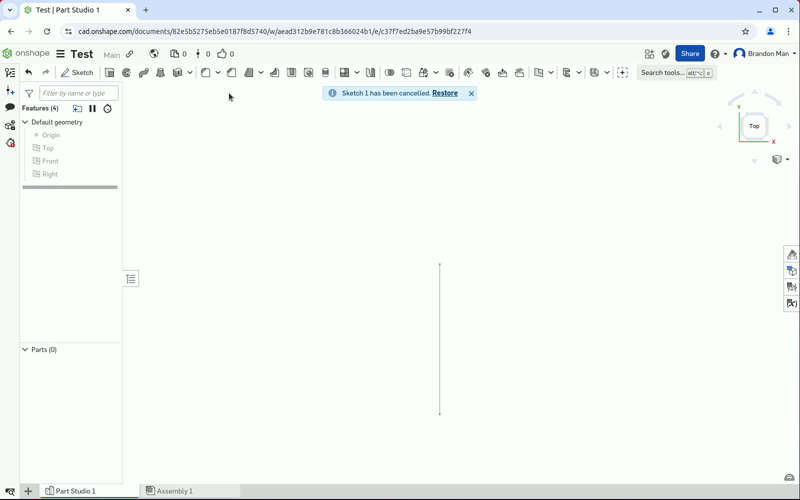
key(shift+s)
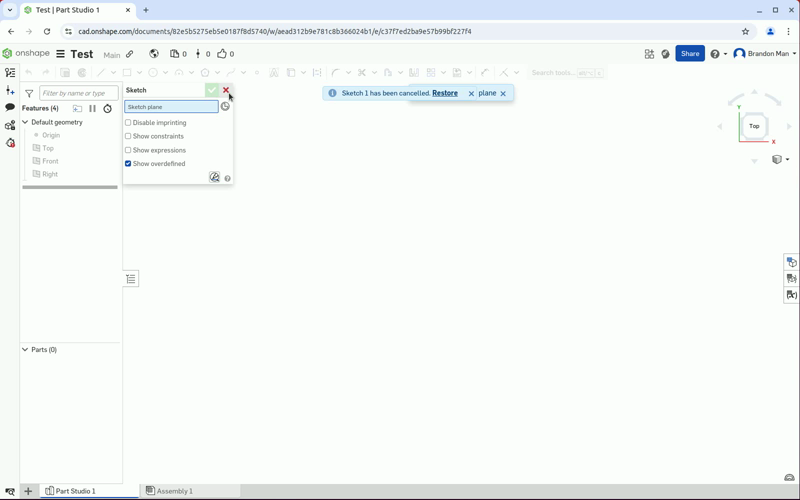
mouse_move(73, 150)
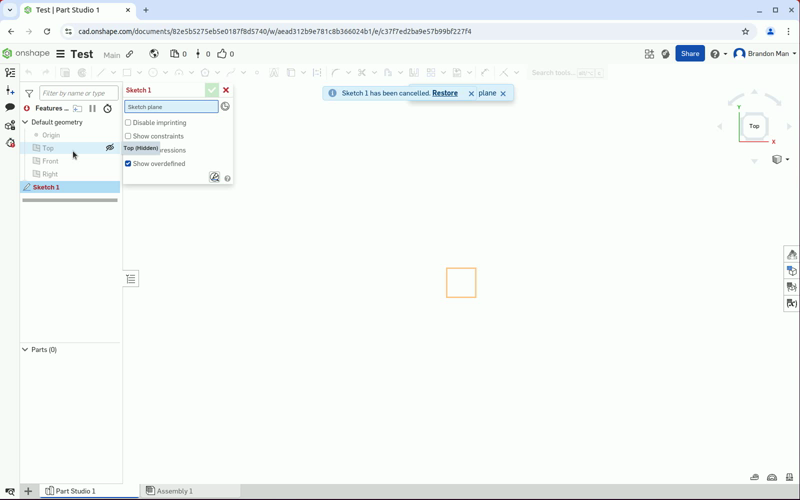
click(73, 150)
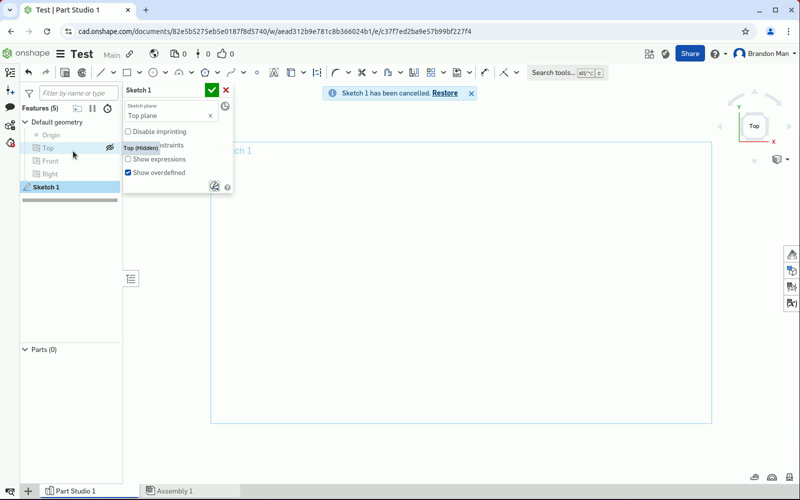
mouse_move(73, 352)
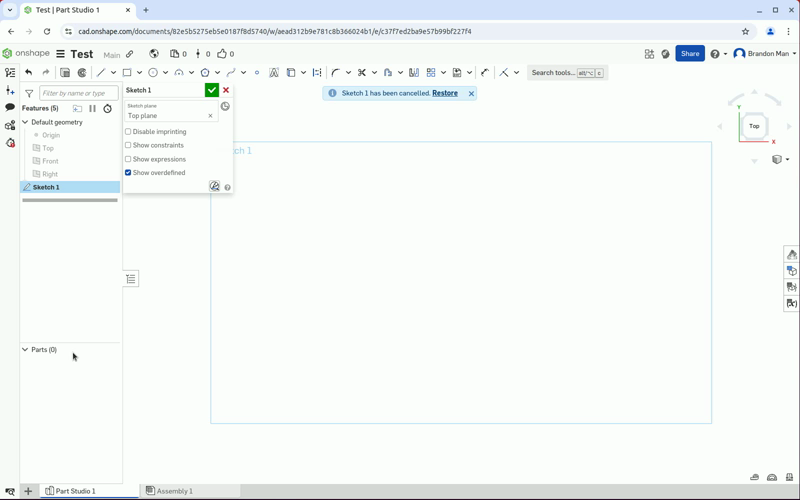
key(y)
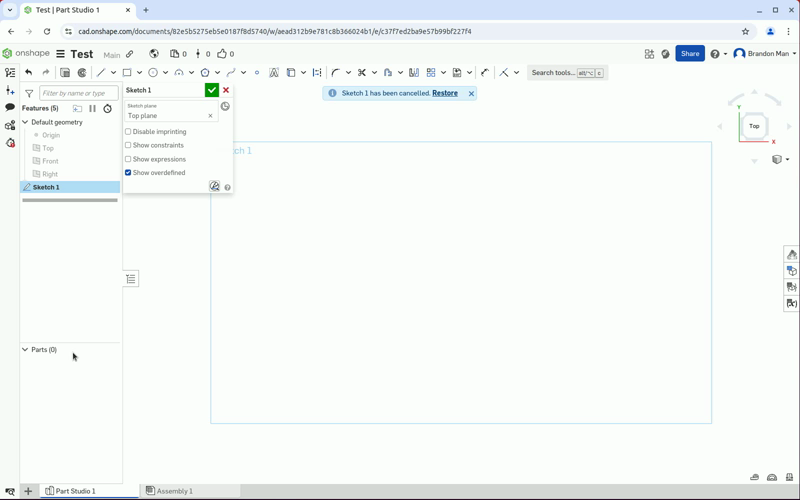
key(l)
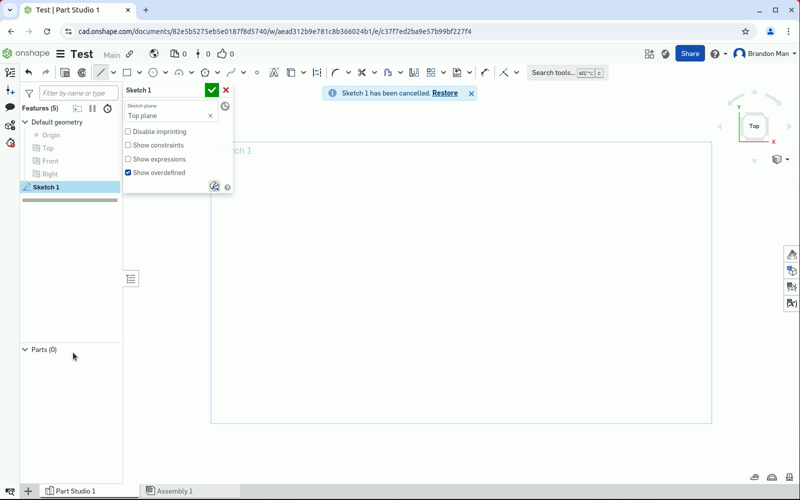
key_down(shift)
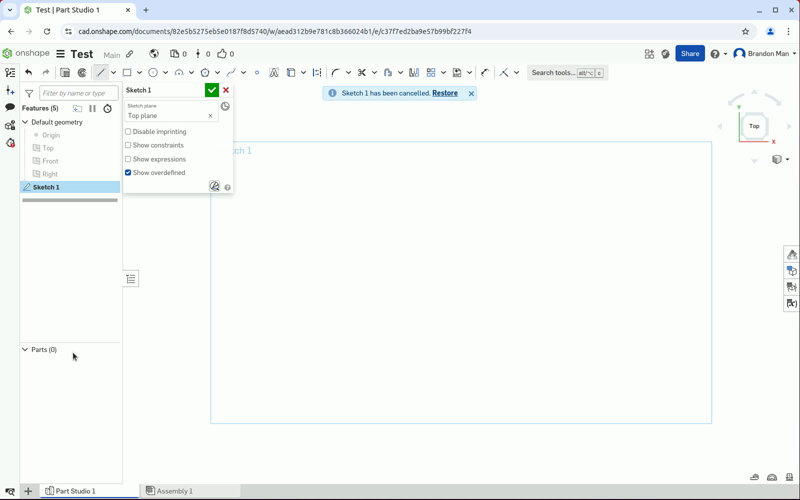
mouse_move(353, 389)
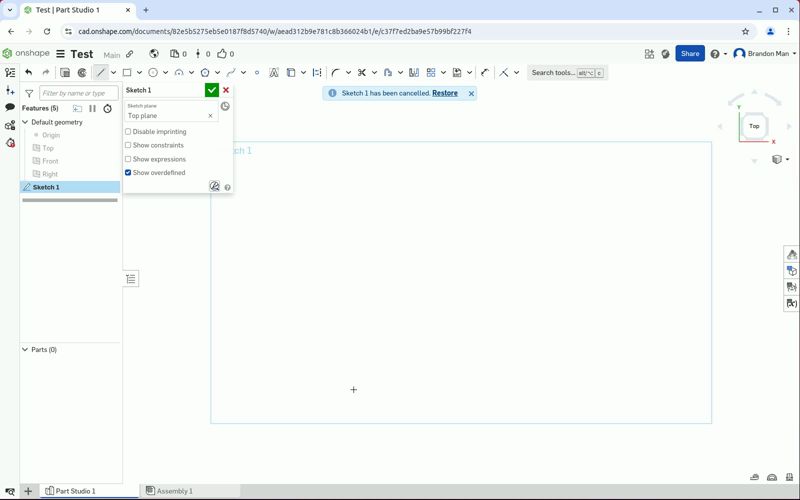
click(353, 389)
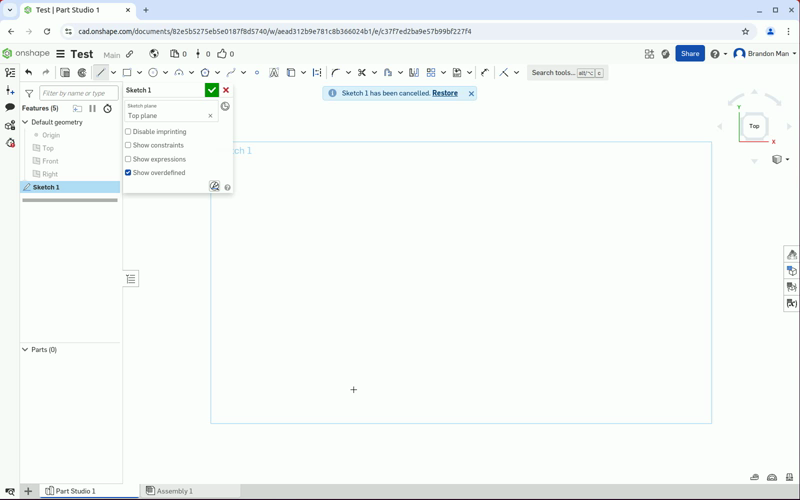
key_up(shift)
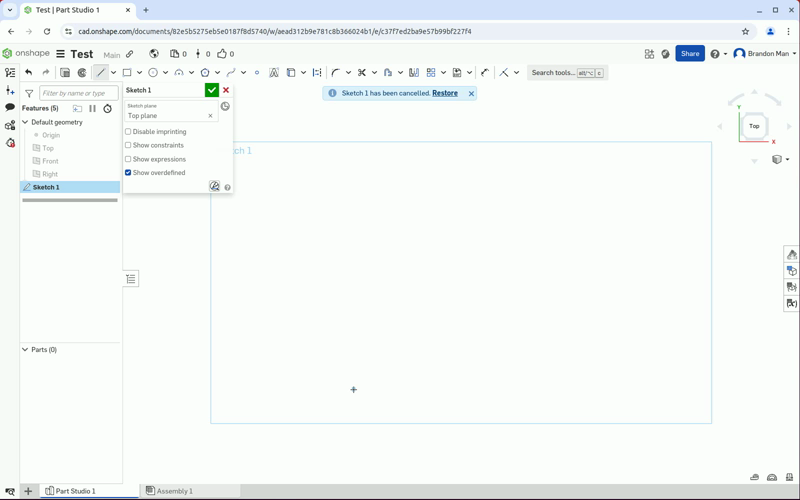
key_down(shift)
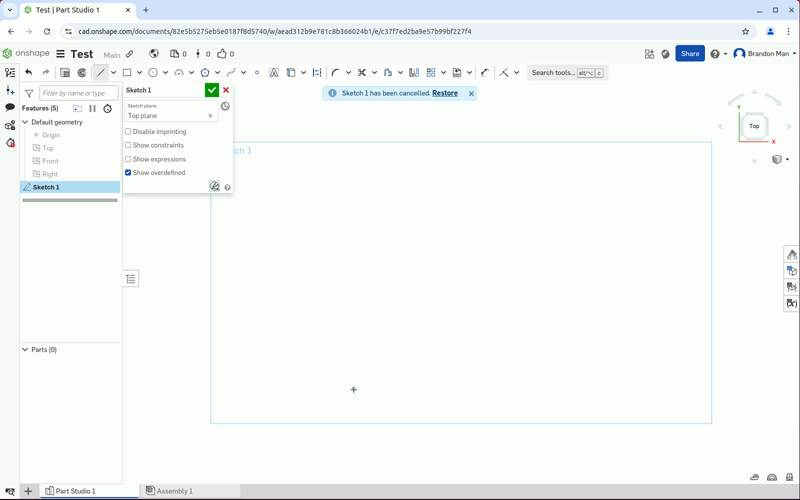
mouse_move(565, 389)
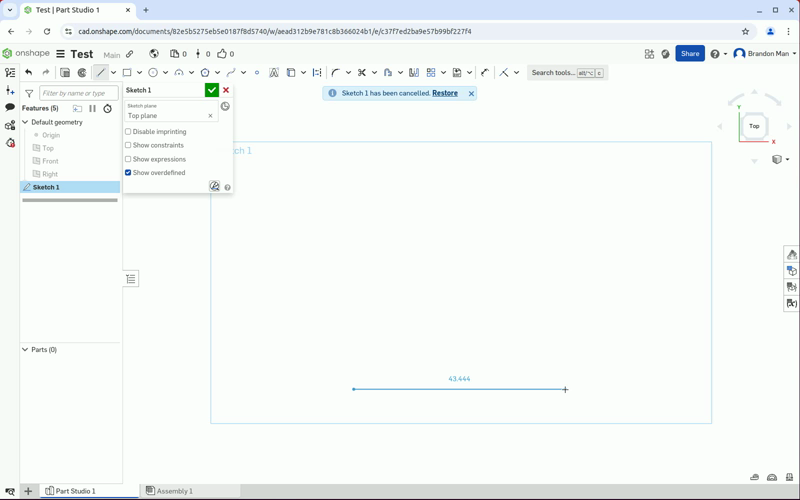
click(565, 389)
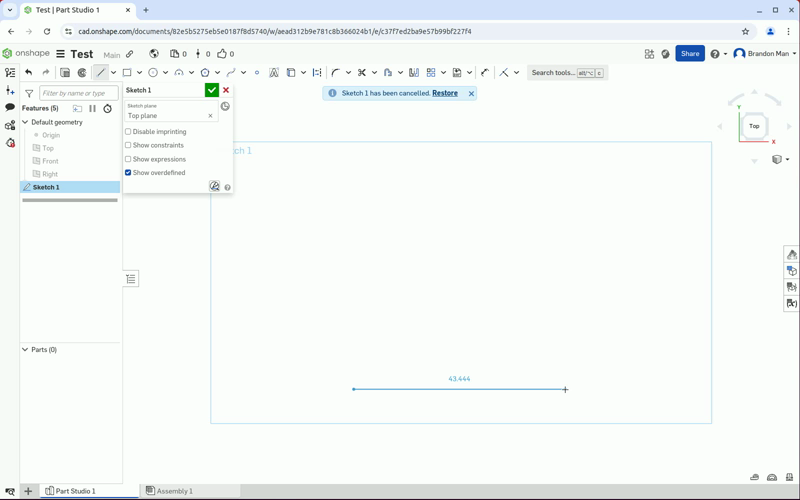
key_up(shift)
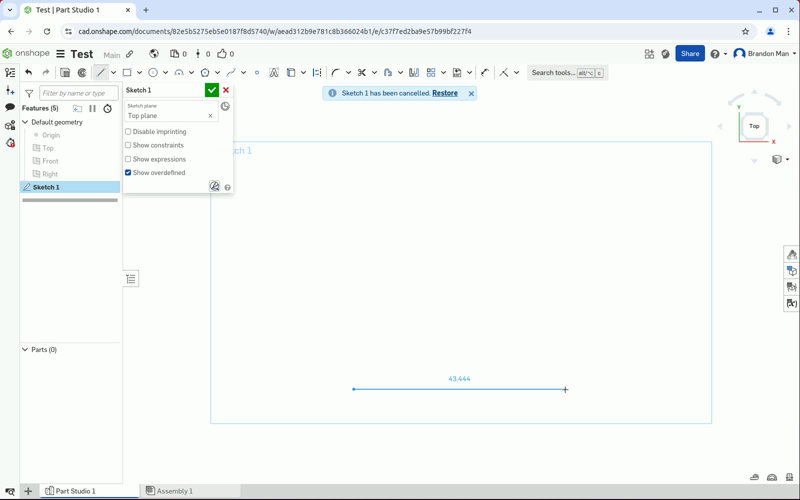
key_down(shift)
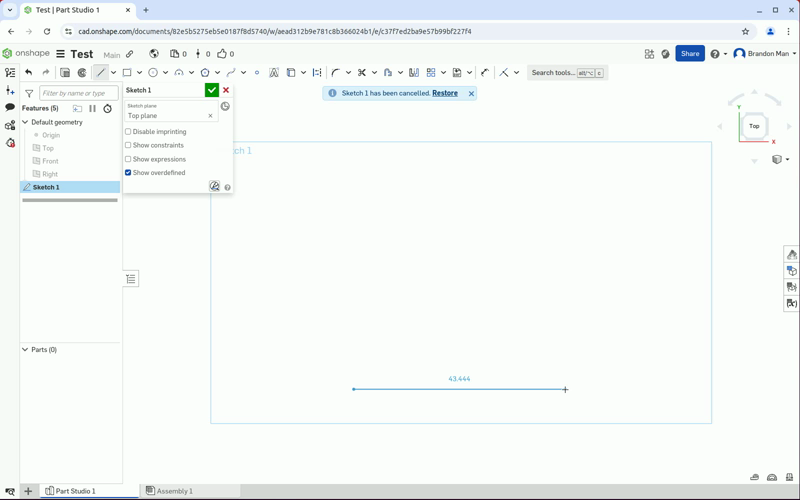
mouse_move(565, 178)
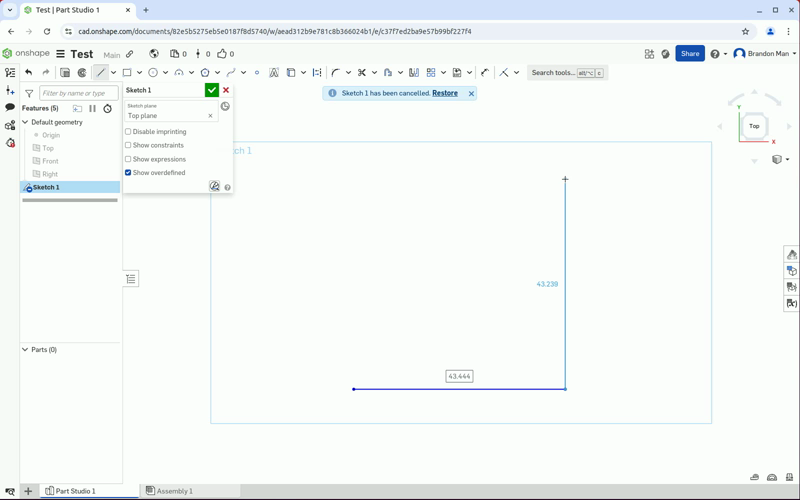
click(565, 178)
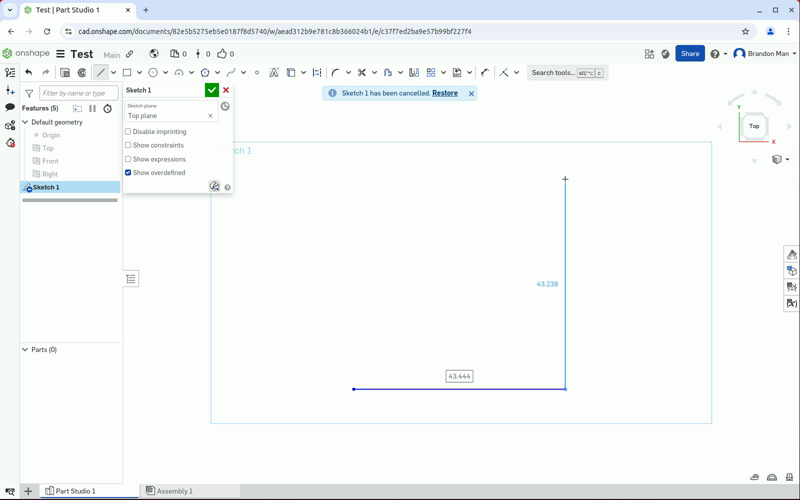
key_up(shift)
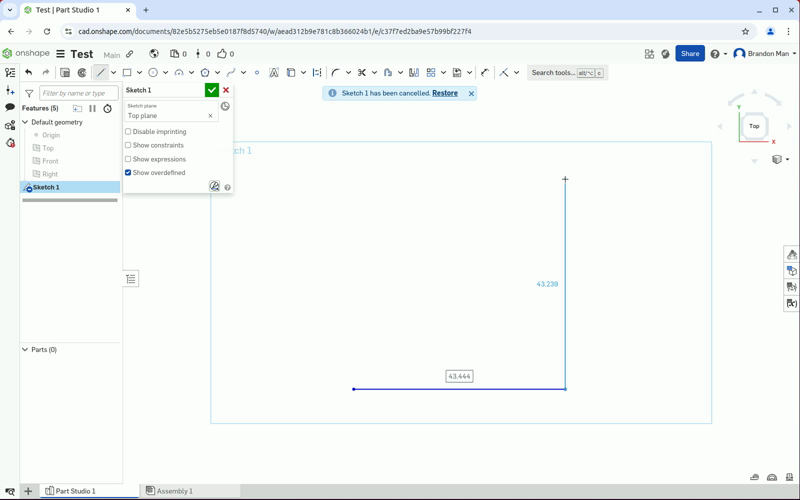
key_down(shift)
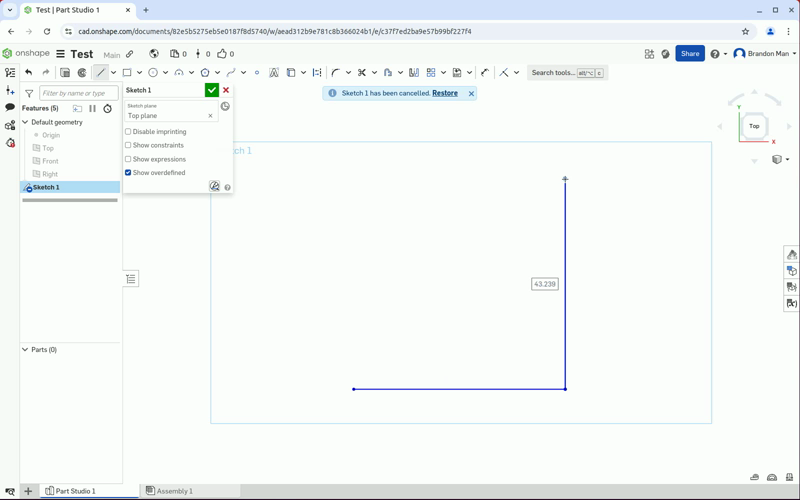
mouse_move(353, 178)
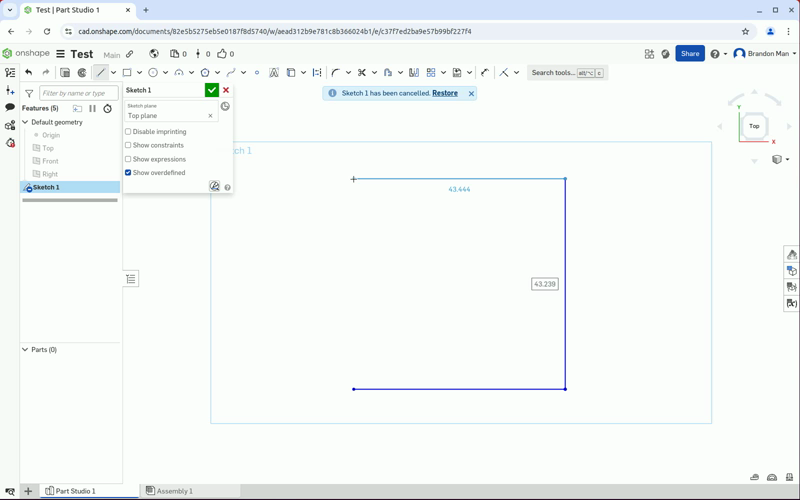
click(353, 178)
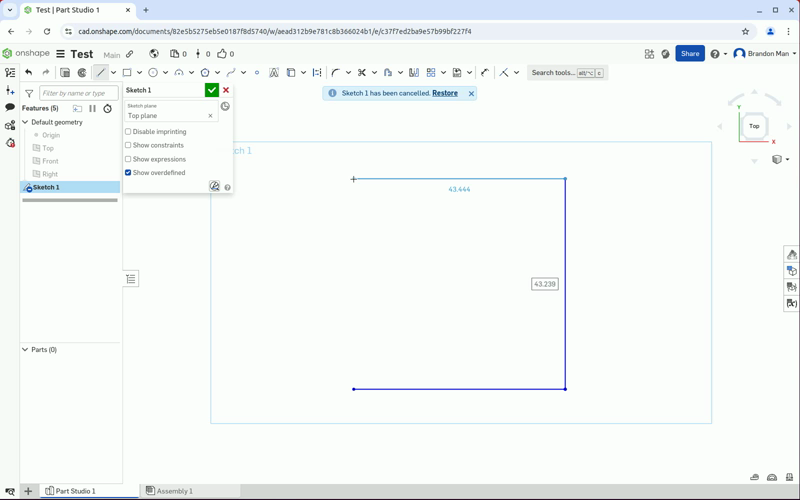
key_up(shift)
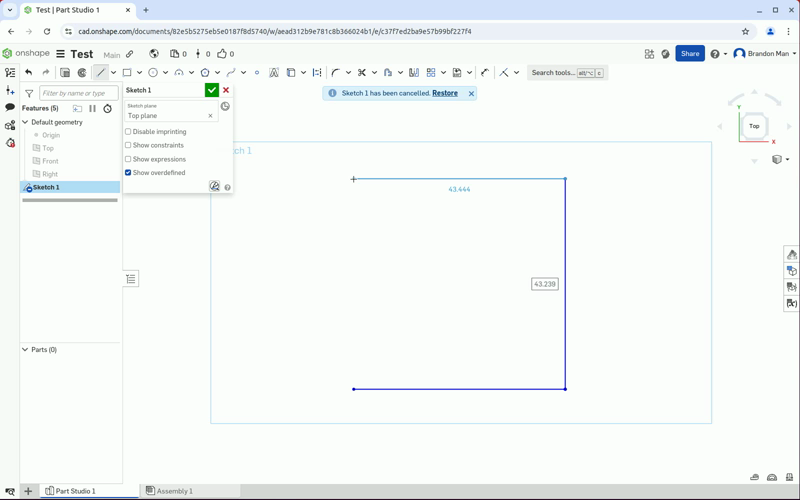
key_down(shift)
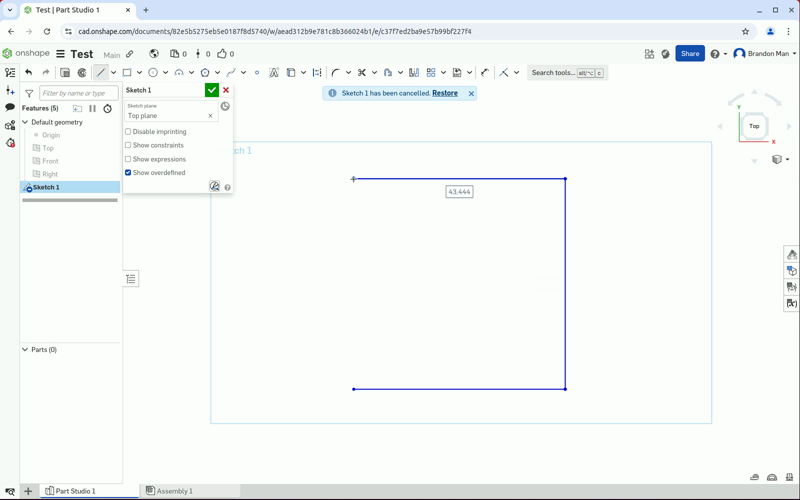
mouse_move(353, 389)
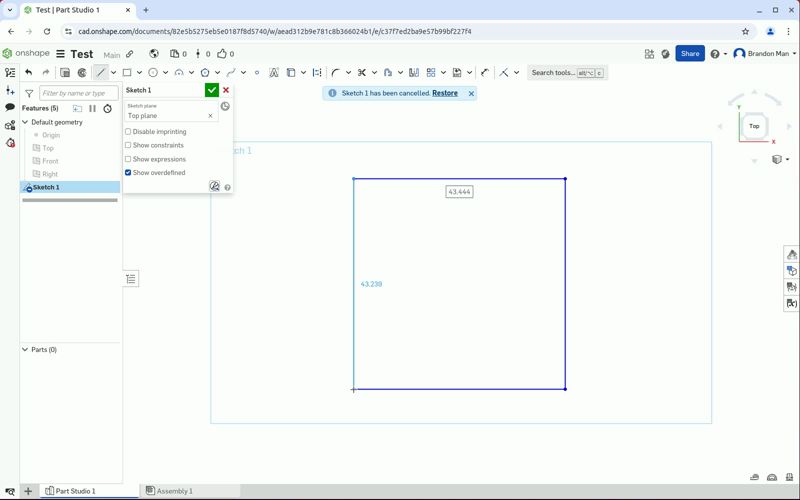
key_up(shift)
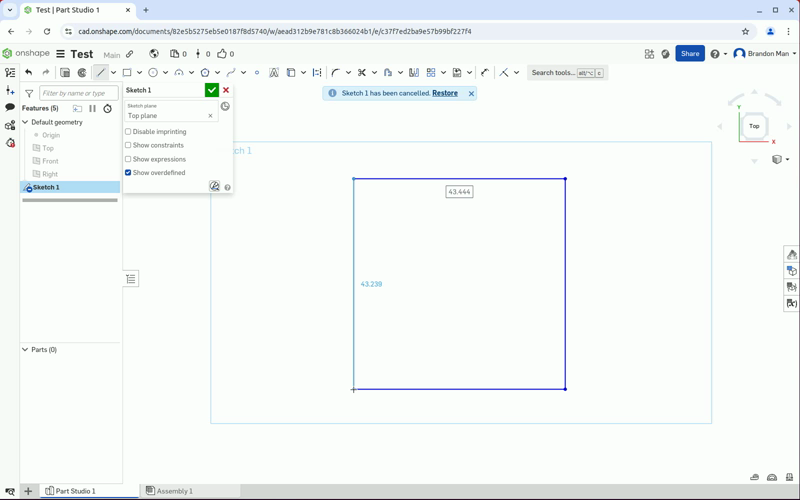
click(353, 389)
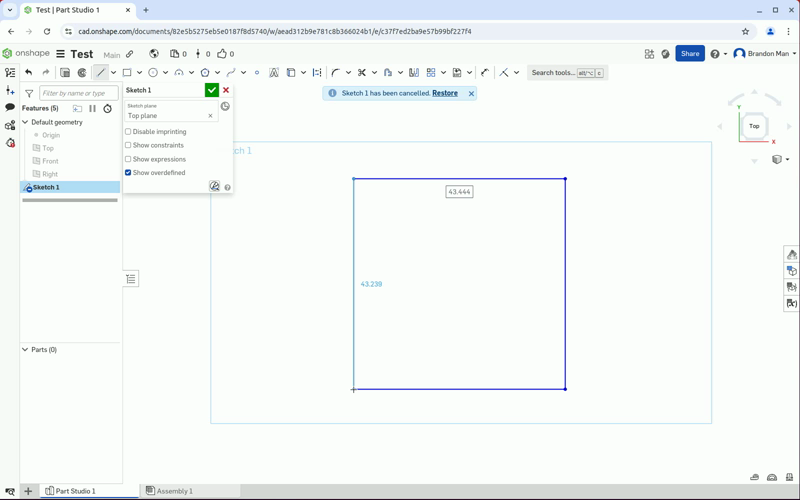
key(esc)
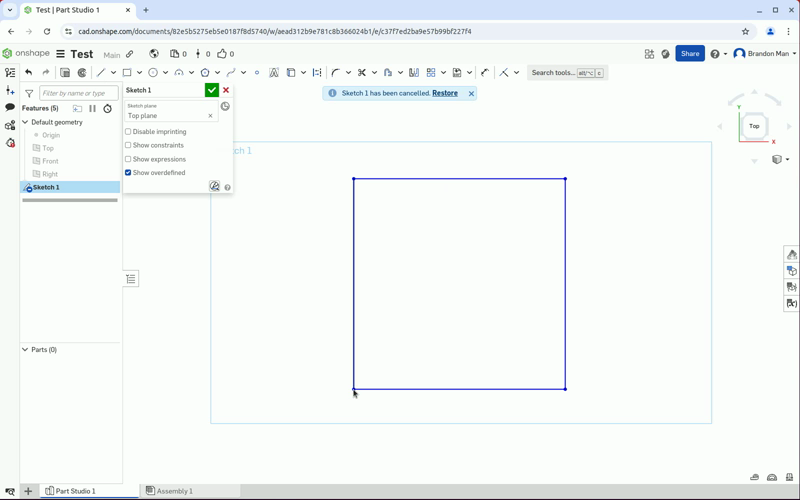
mouse_move(501, 329)
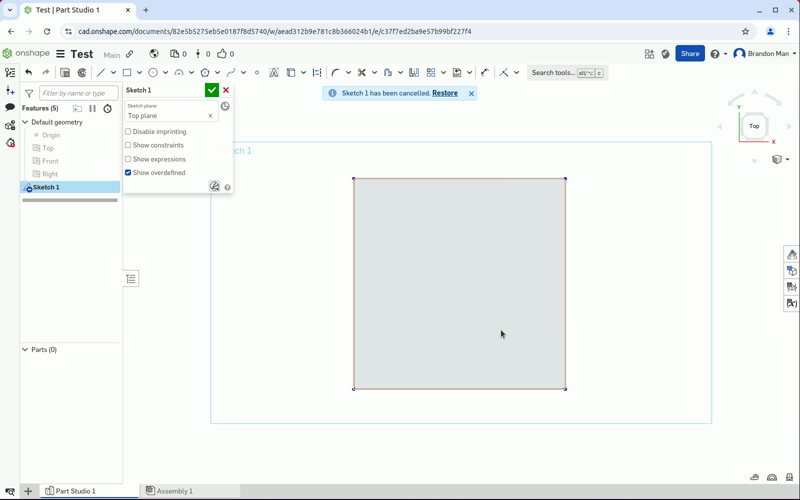
click(501, 329)
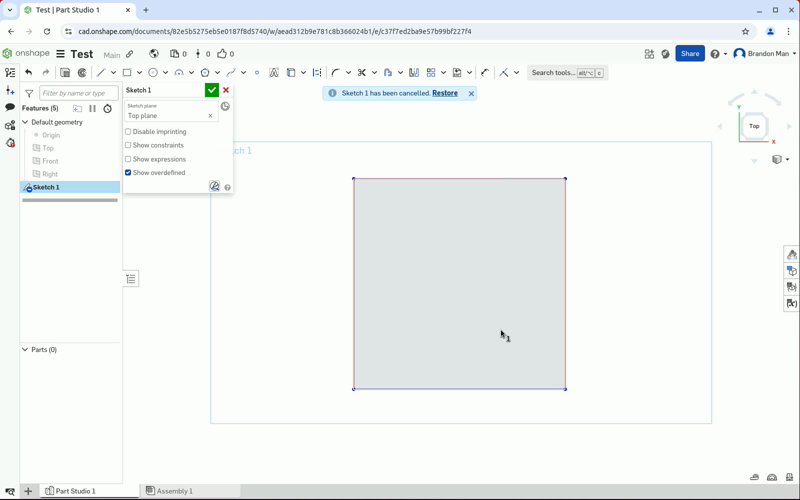
mouse_move(73, 352)
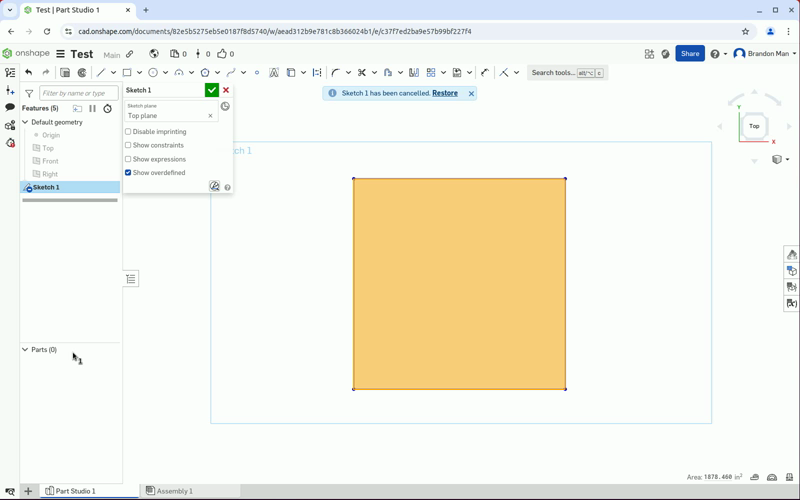
key(shift+y)
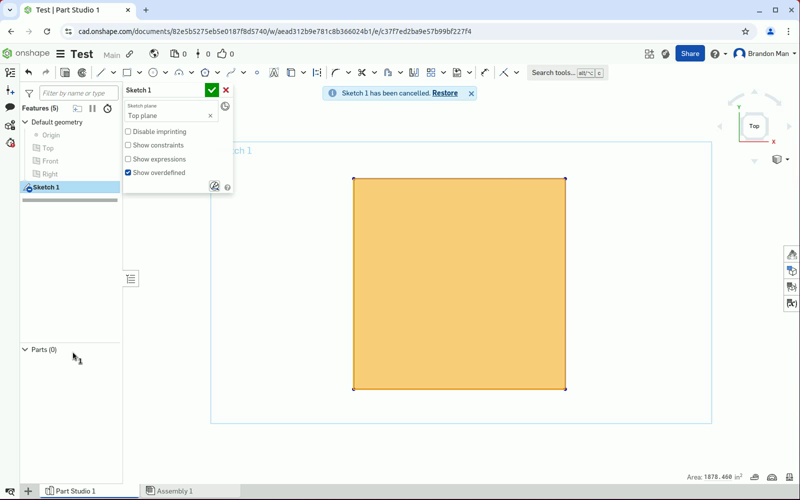
key(shift+e)
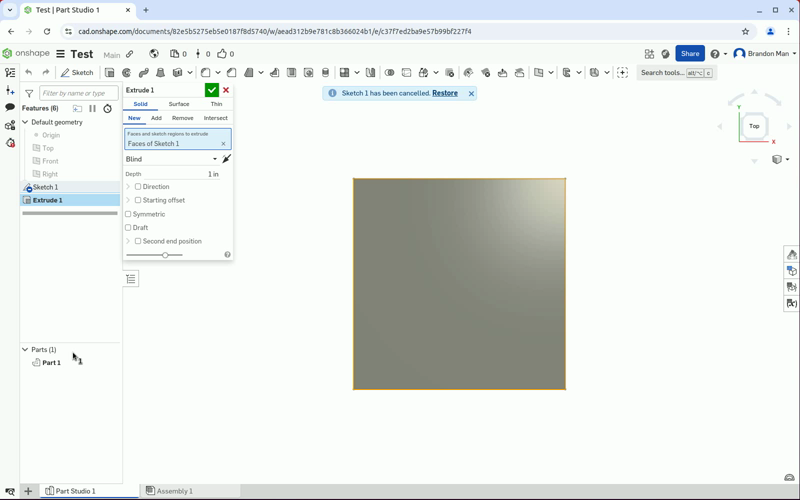
mouse_move(143, 106)
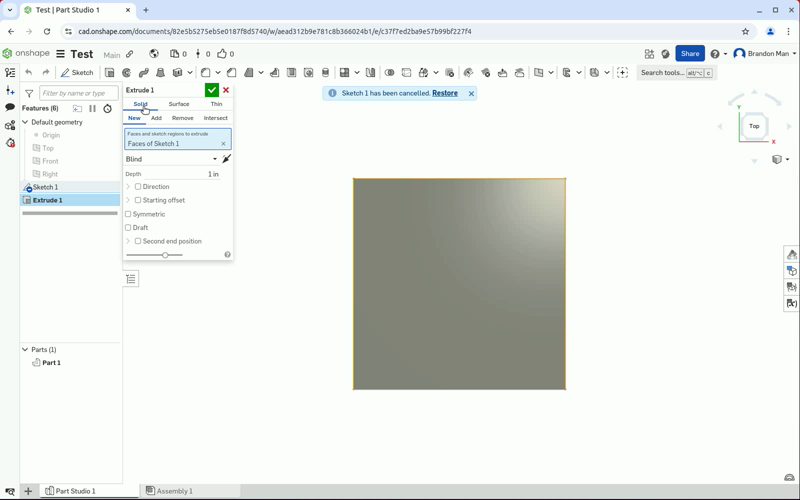
click(143, 106)
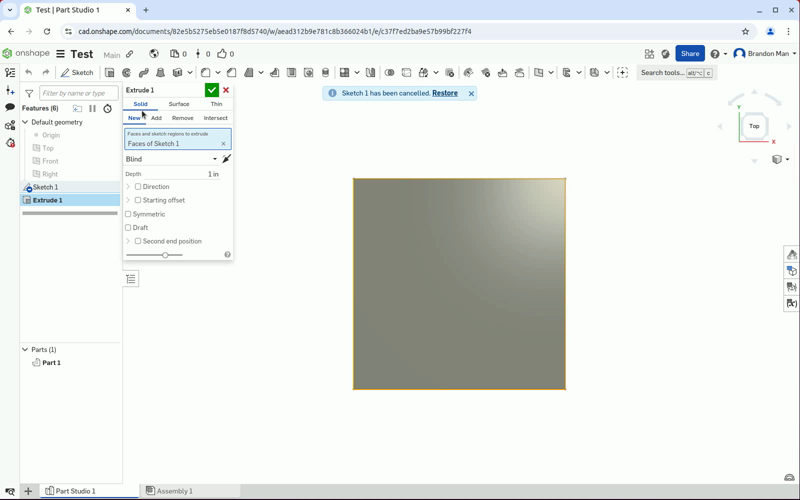
mouse_move(137, 120)
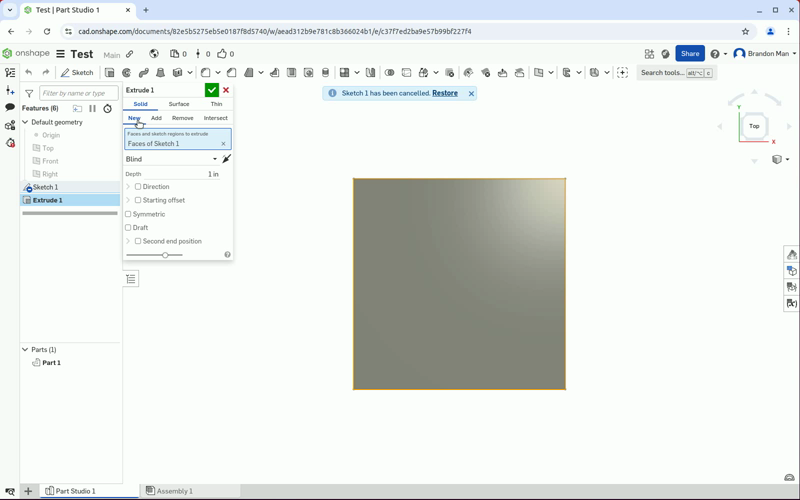
click(137, 120)
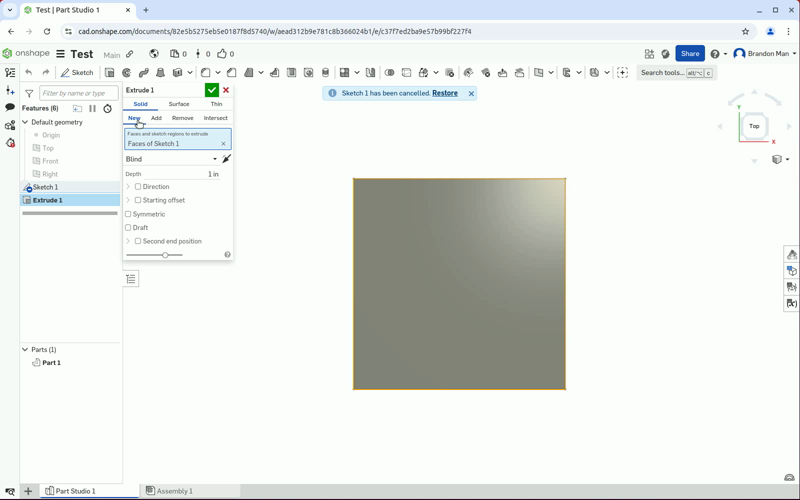
key(tab, 4)
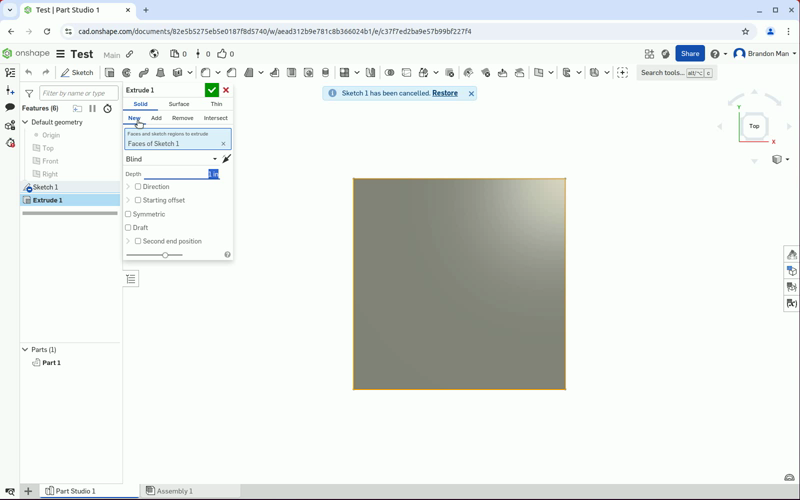
text(1.204)
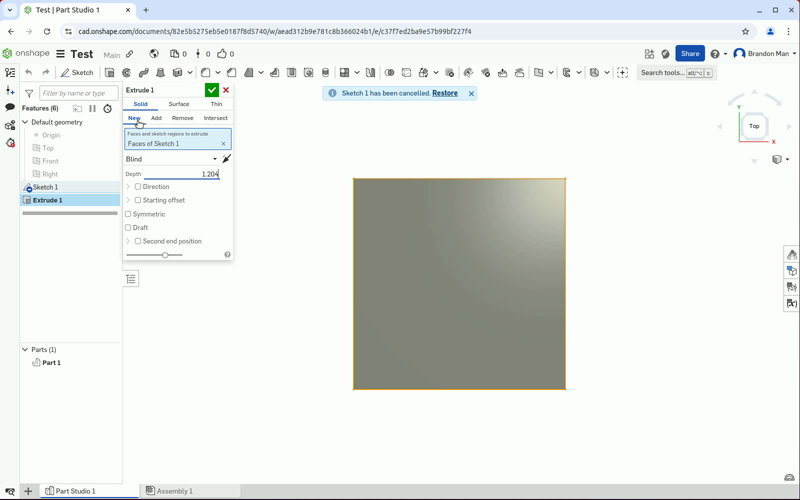
key(enter)
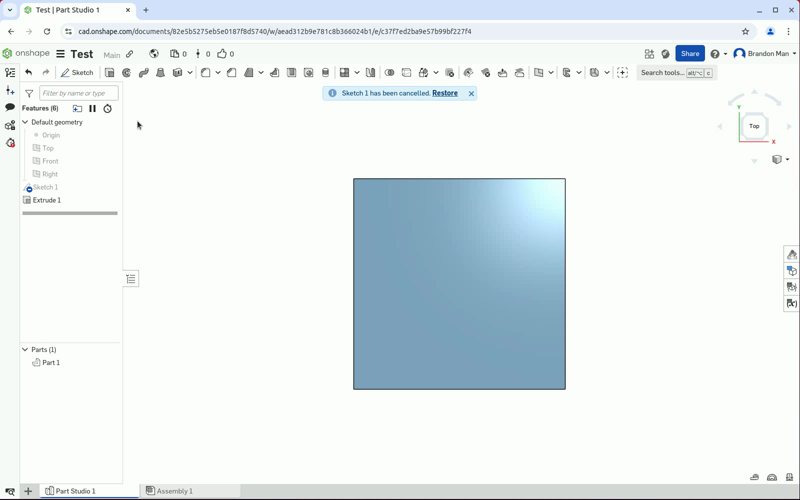
key(shift+h)
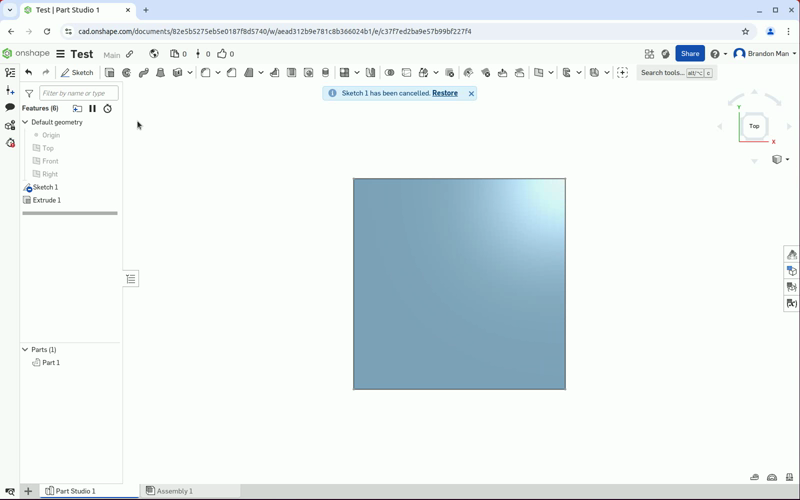
key(shift+h)
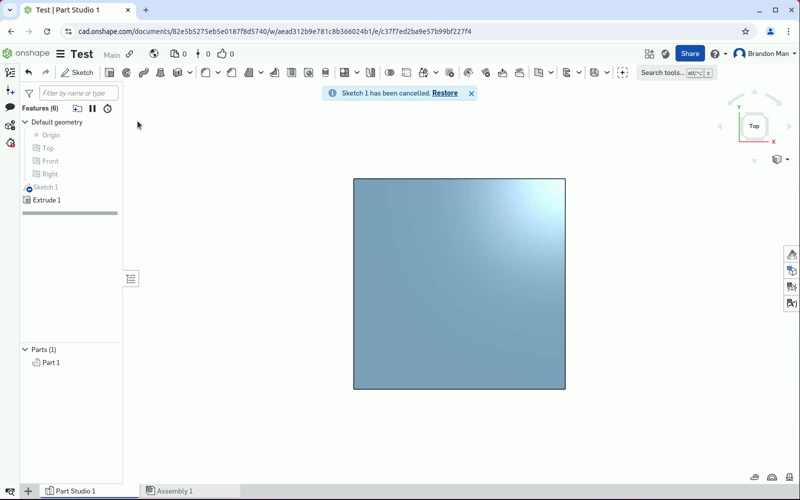
mouse_move(73, 189)
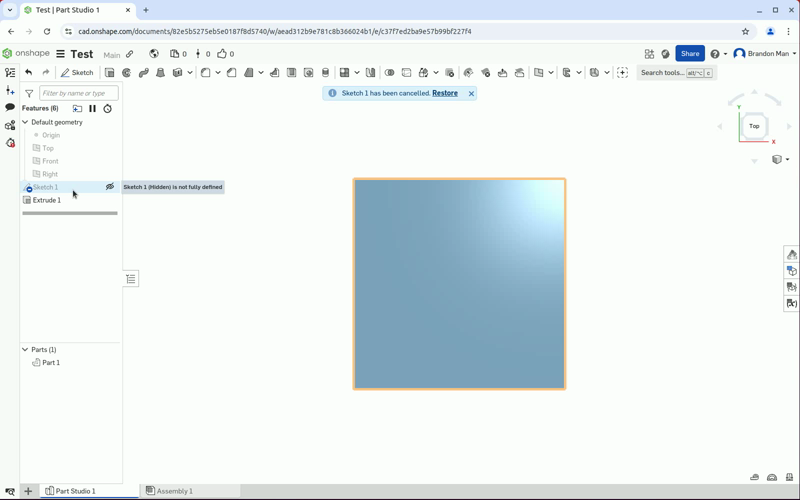
click(73, 189)
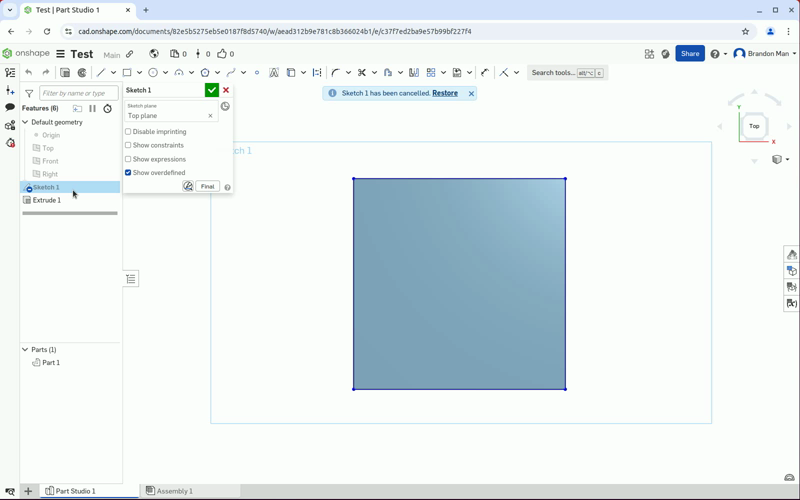
mouse_move(229, 92)
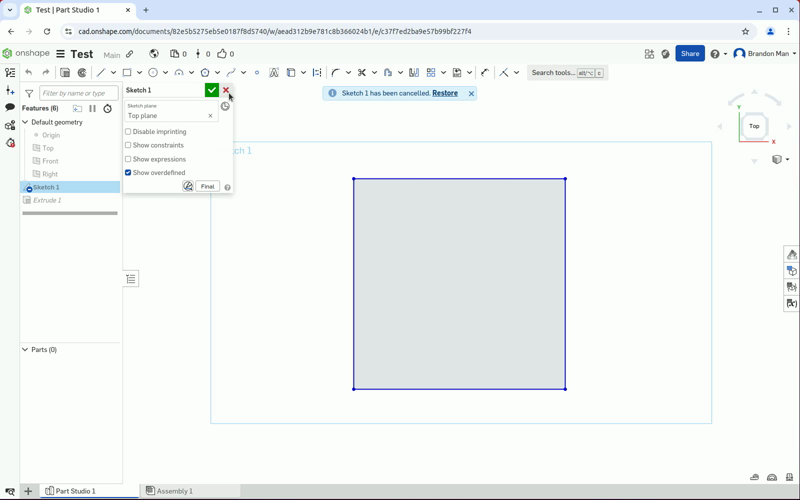
click(229, 92)
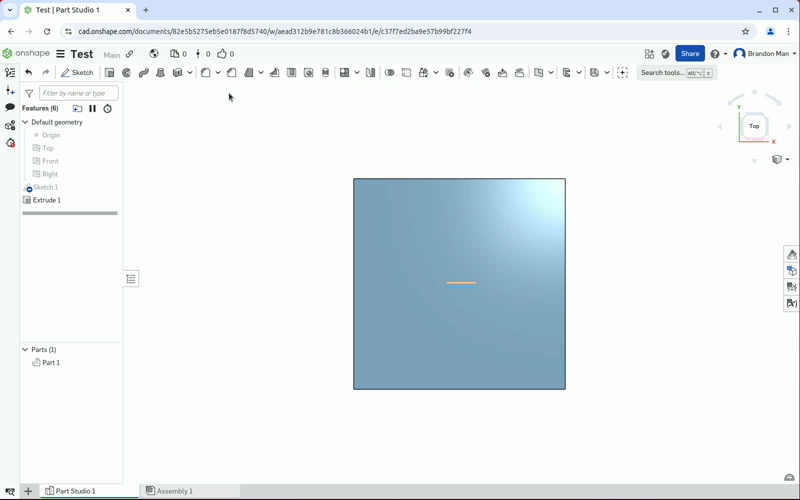
mouse_move(541, 75)
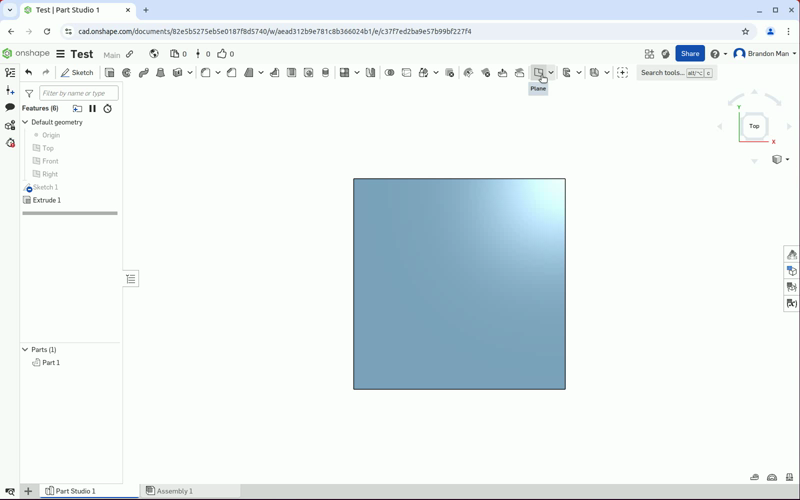
click(541, 75)
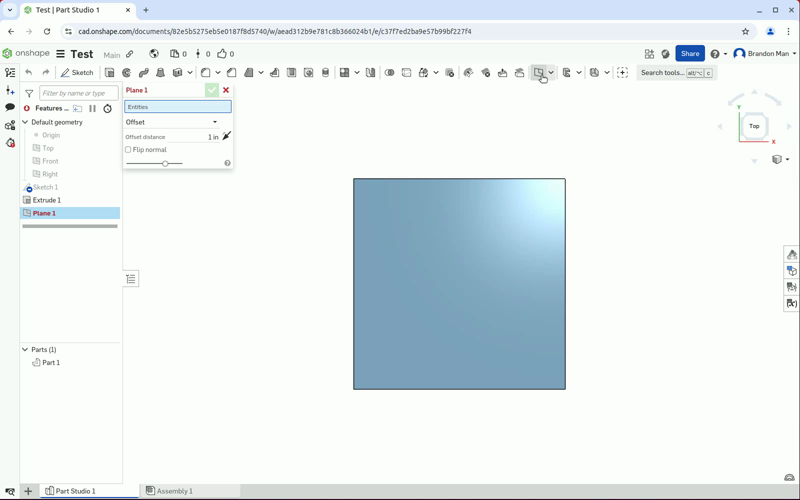
mouse_move(73, 150)
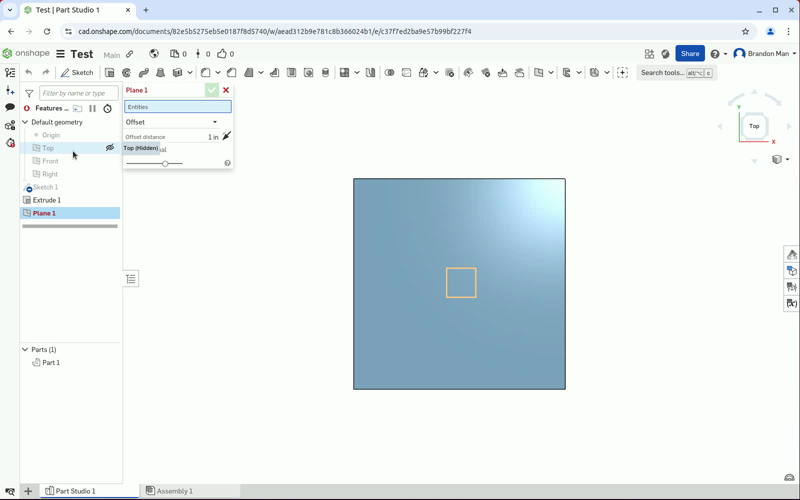
click(73, 150)
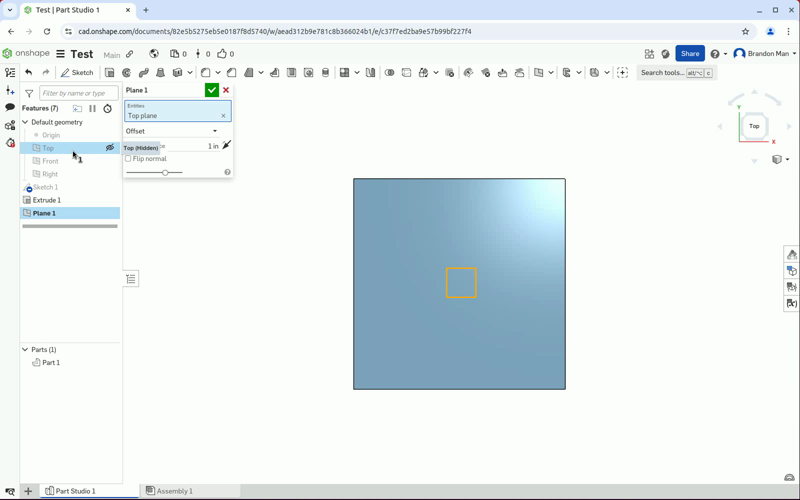
key(tab, 2)
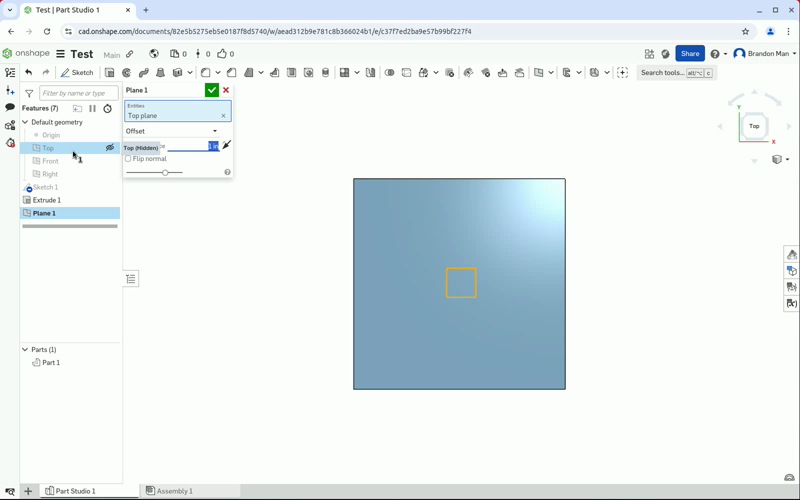
text(1.202)
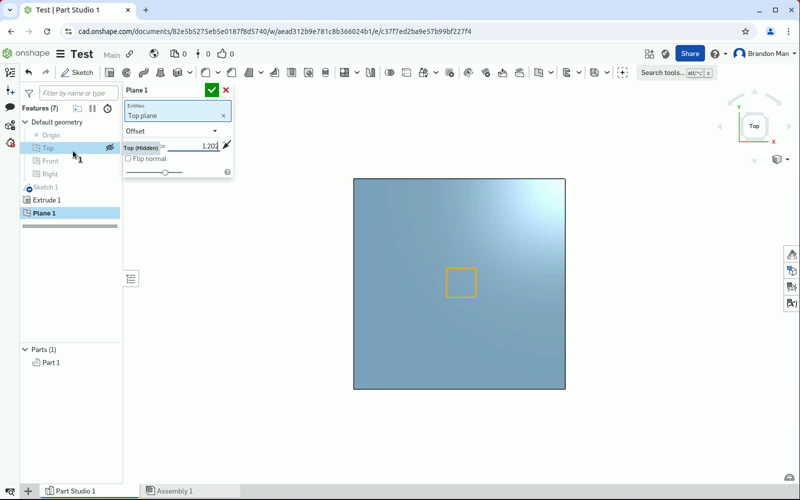
key(enter, 2)
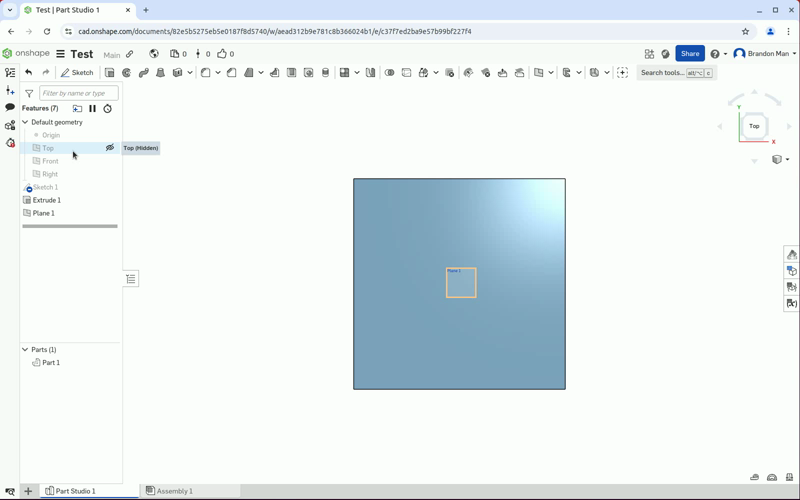
key(shift+s)
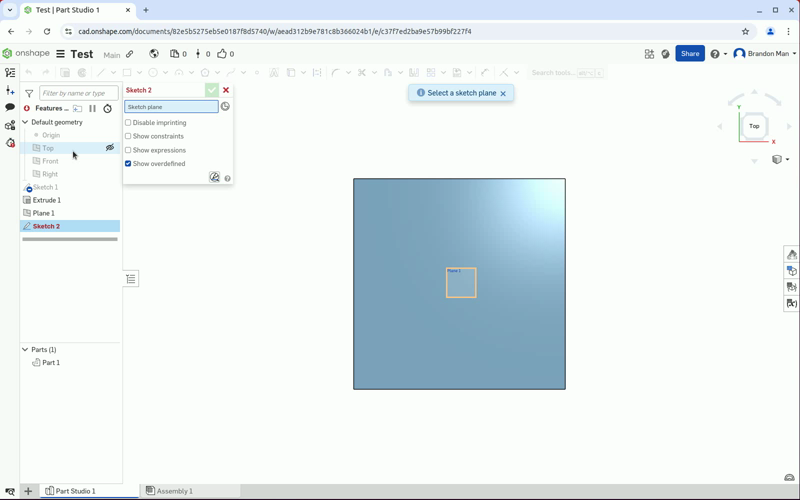
mouse_move(73, 215)
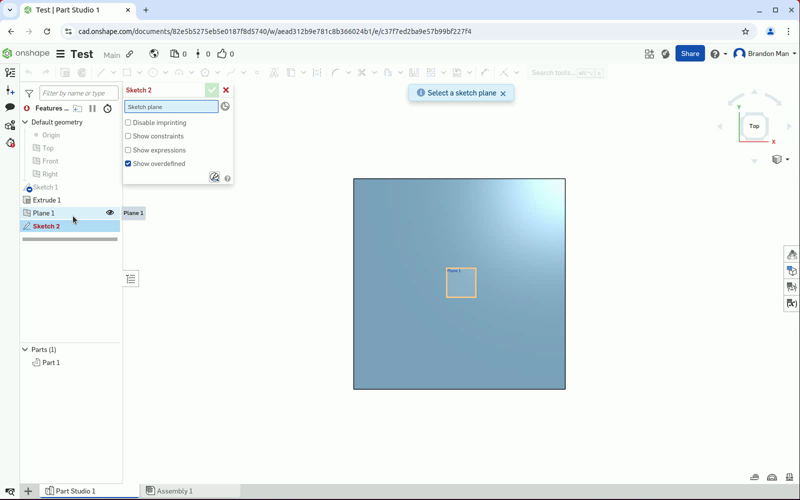
click(73, 215)
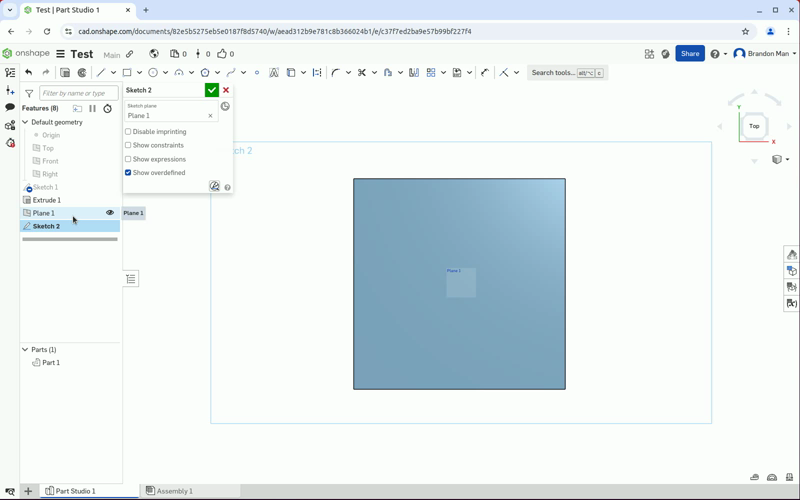
mouse_move(73, 352)
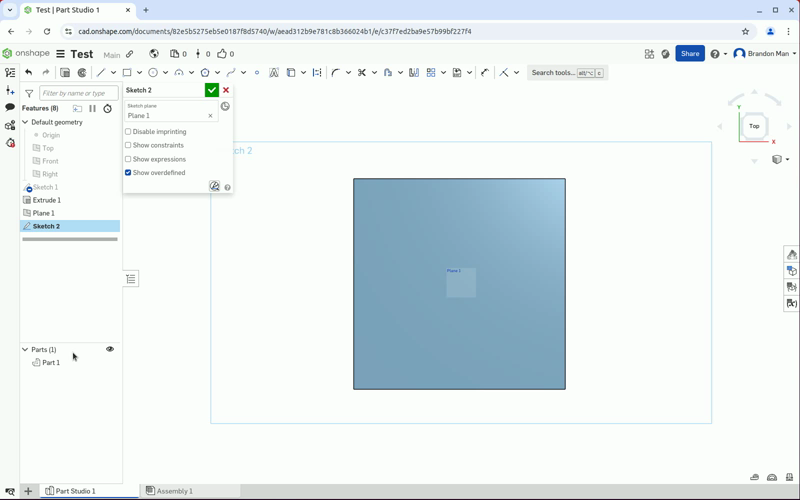
key(y)
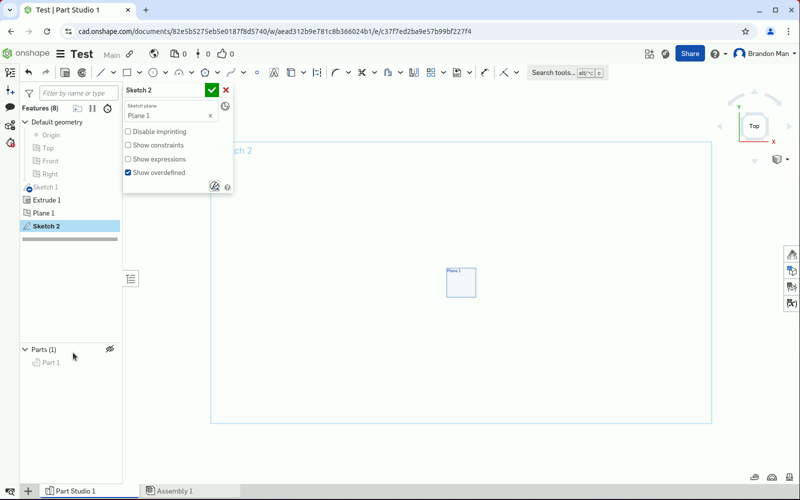
key(l)
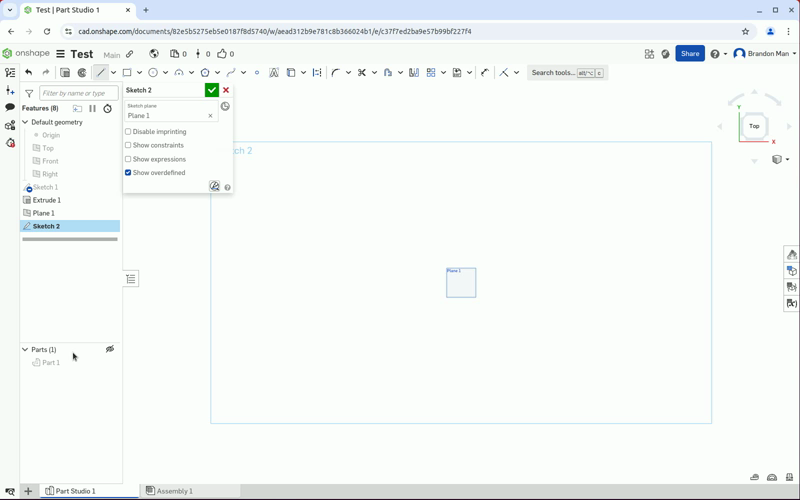
key_down(shift)
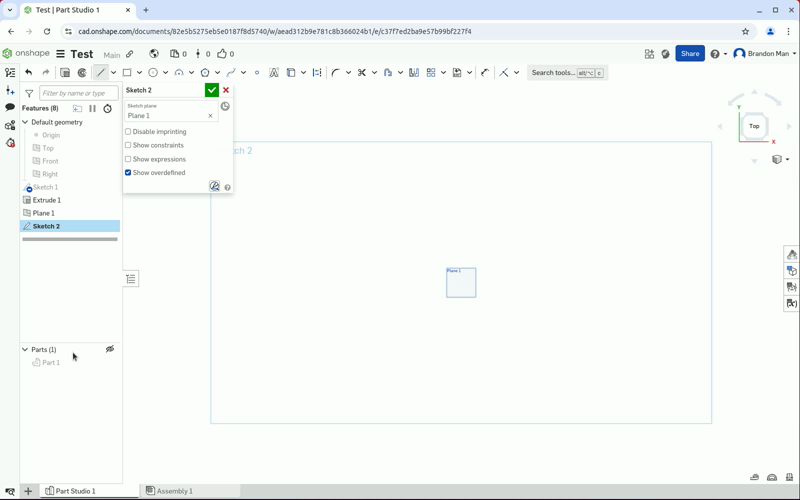
mouse_move(361, 183)
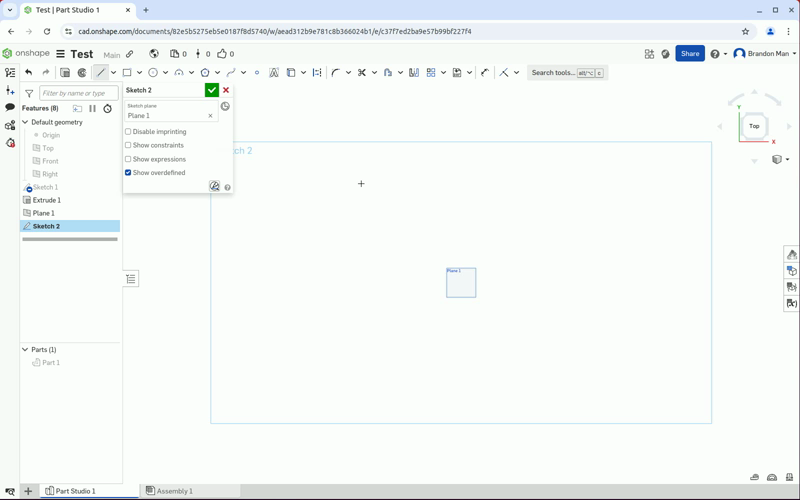
click(361, 183)
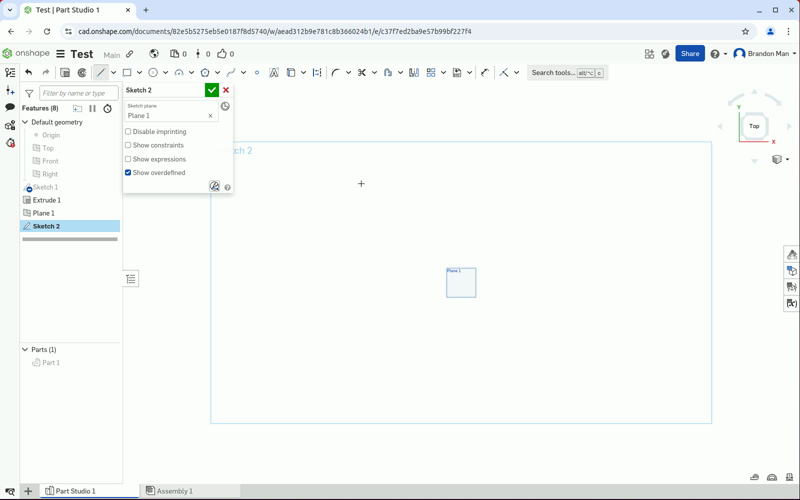
key_up(shift)
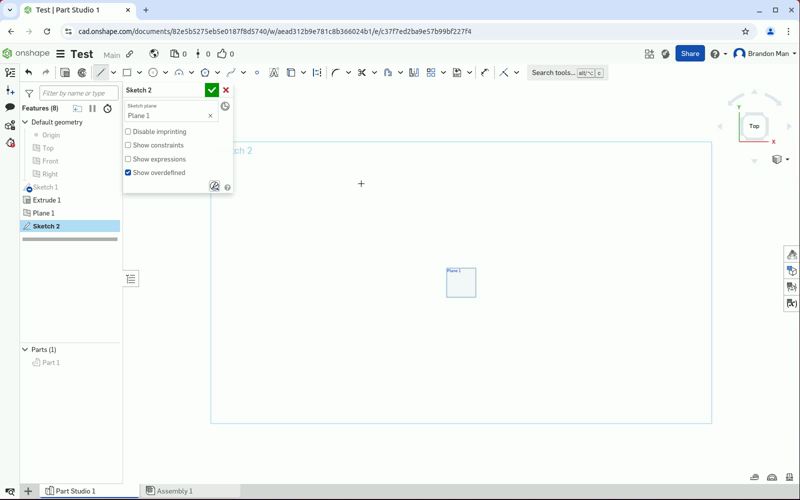
key_down(shift)
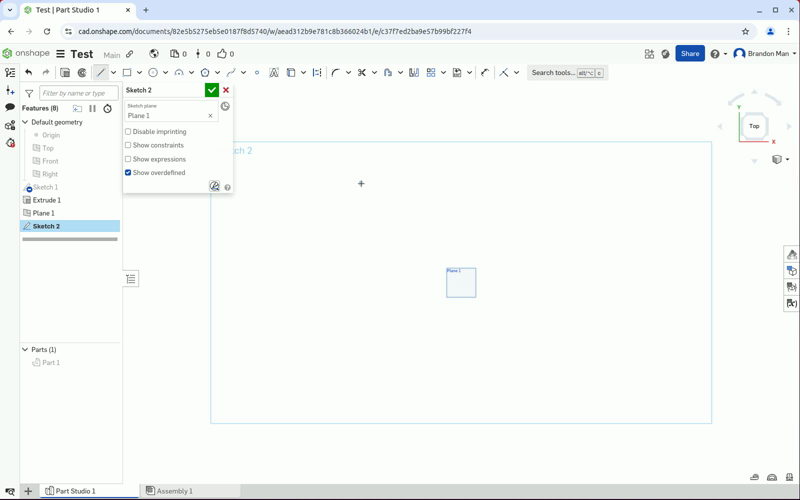
mouse_move(559, 183)
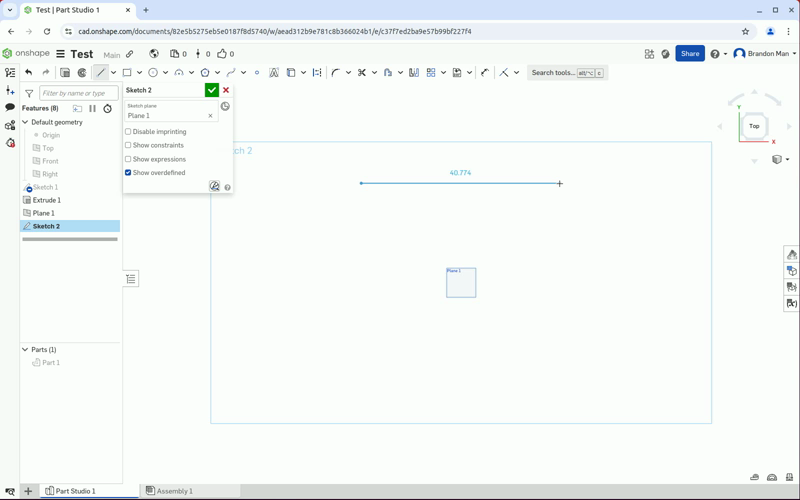
click(559, 183)
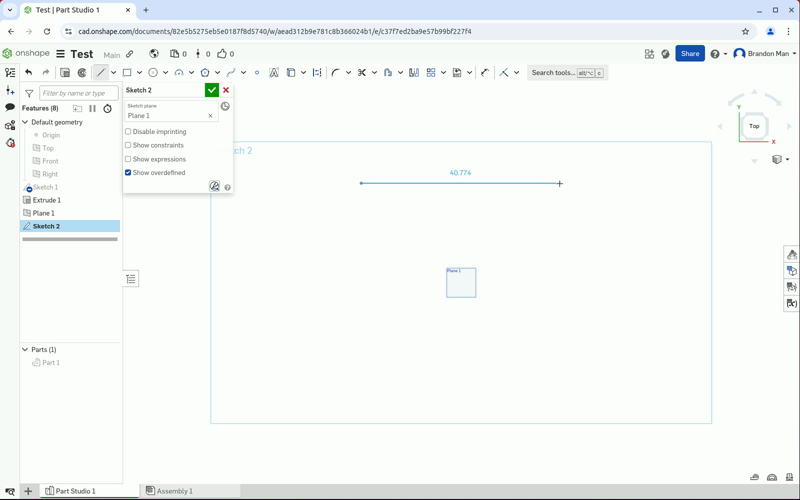
key_up(shift)
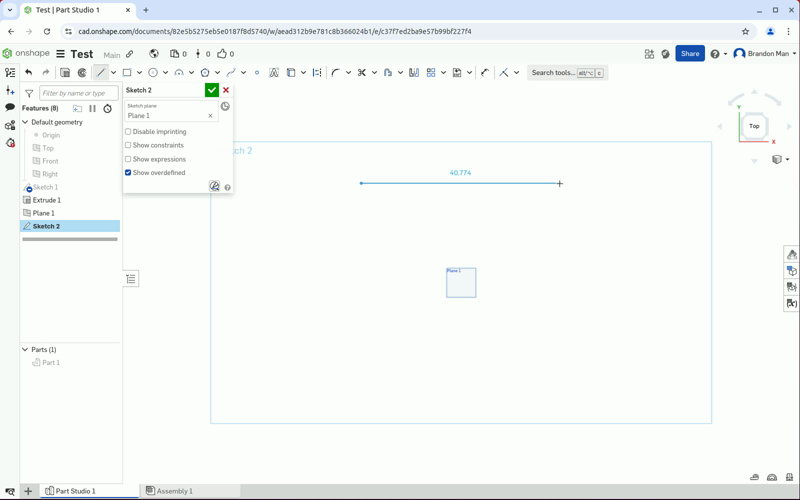
key_down(shift)
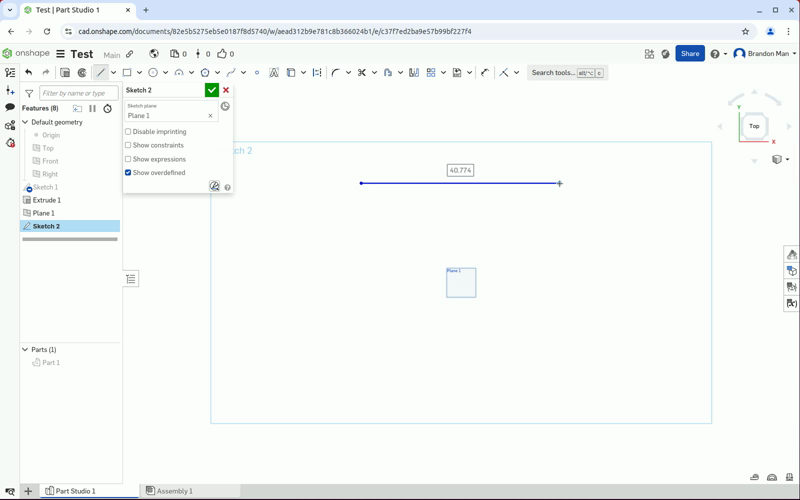
mouse_move(589, 183)
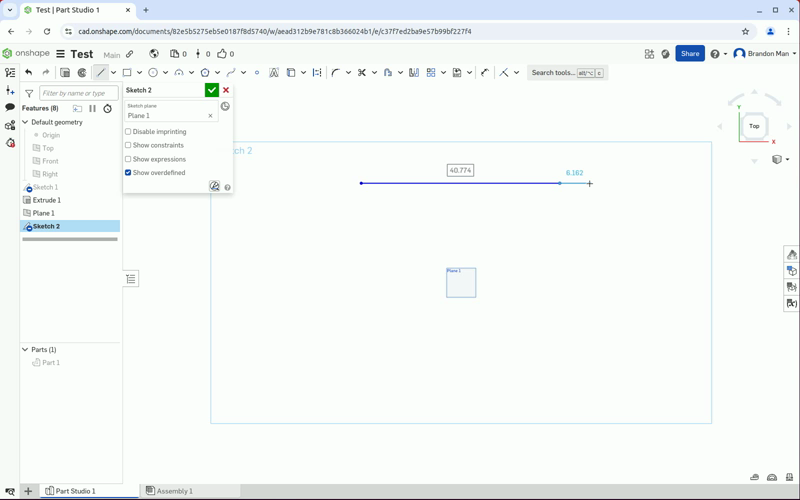
mouse_move(559, 177)
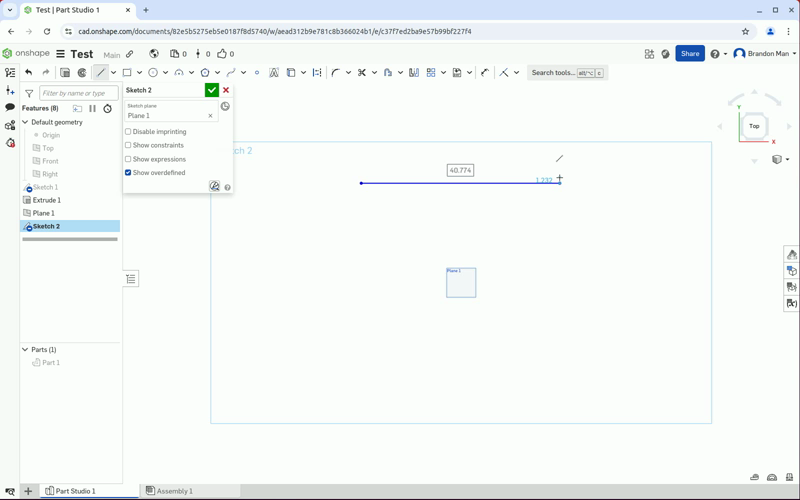
scroll(6)
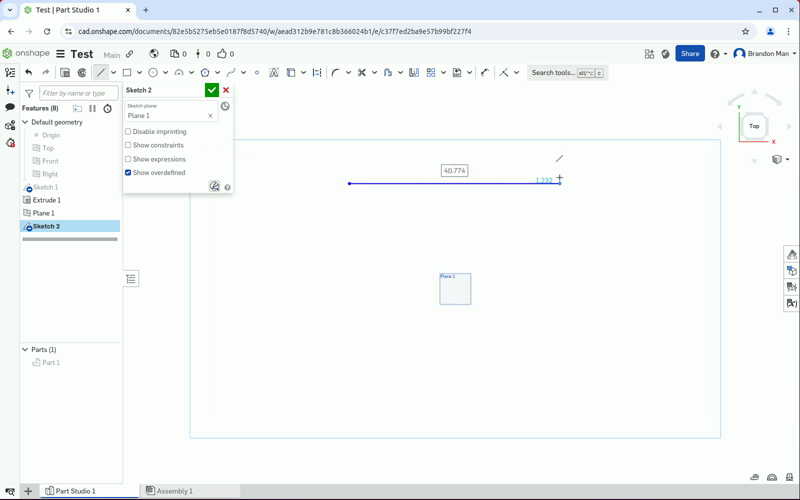
scroll(6)
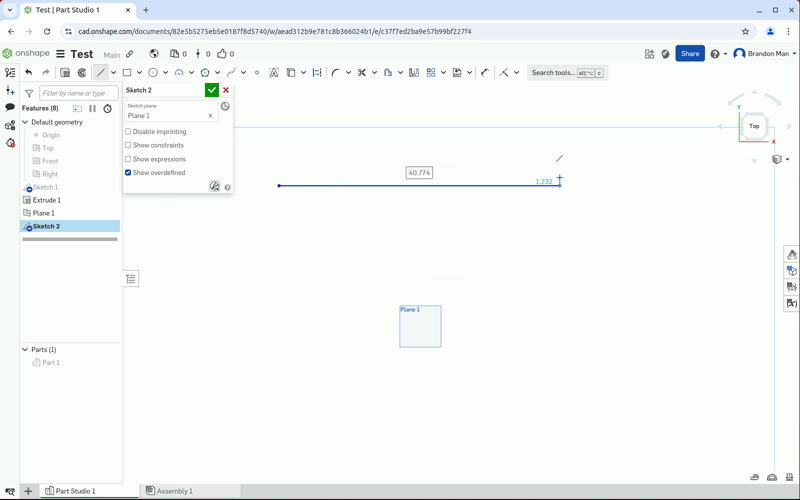
scroll(6)
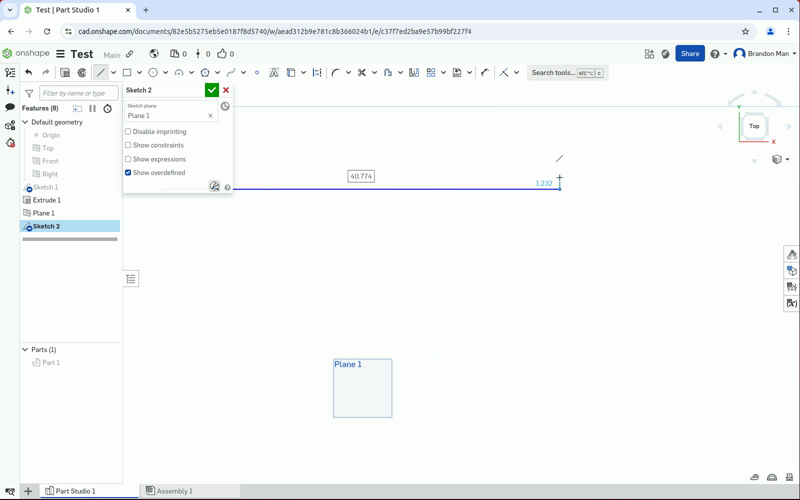
scroll(6)
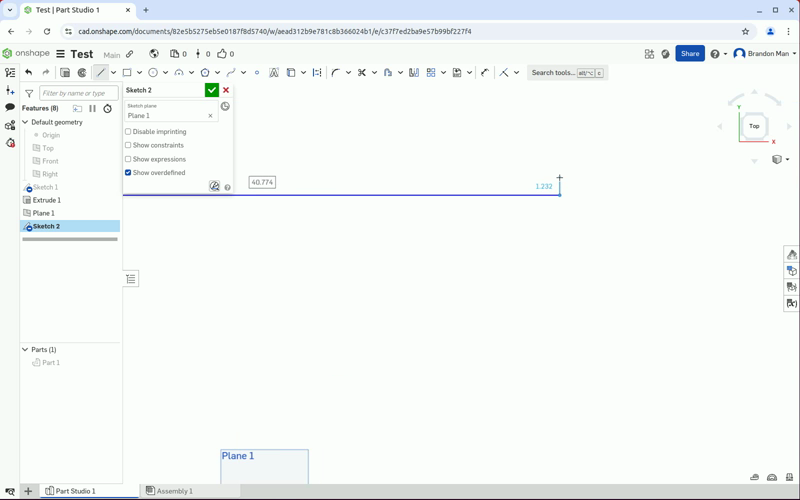
scroll(6)
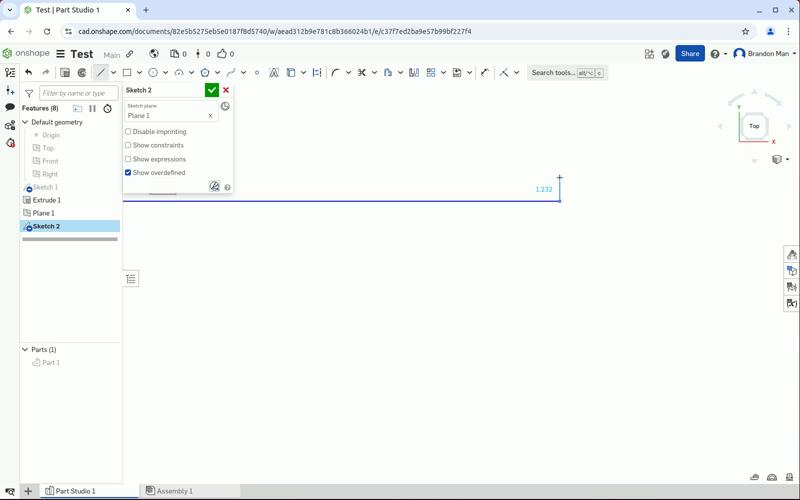
scroll(6)
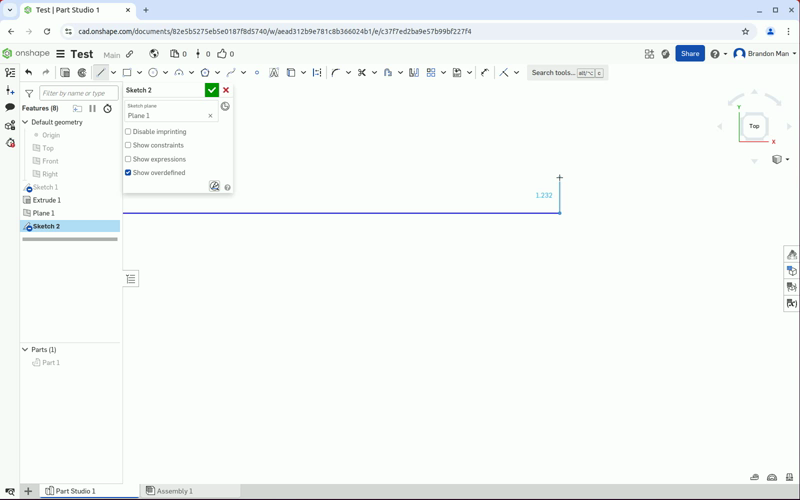
scroll(6)
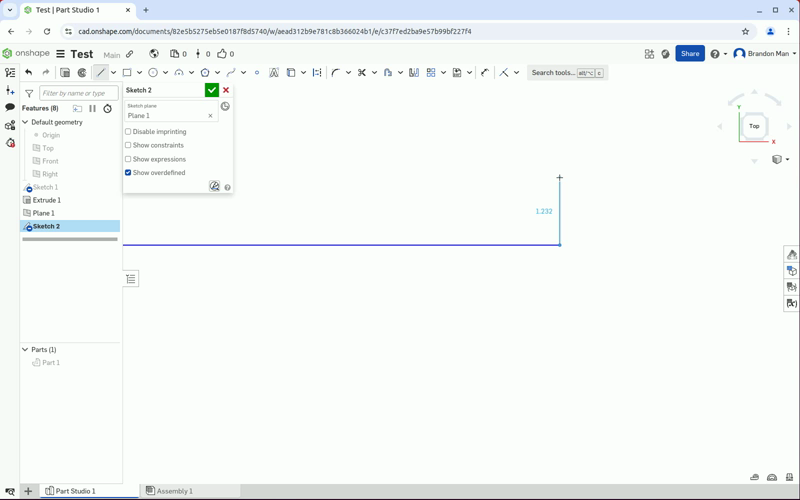
click(559, 177)
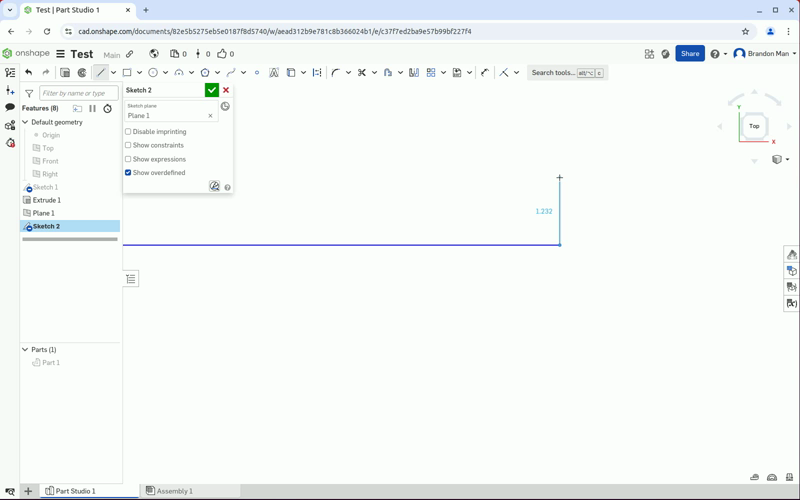
scroll(-6)
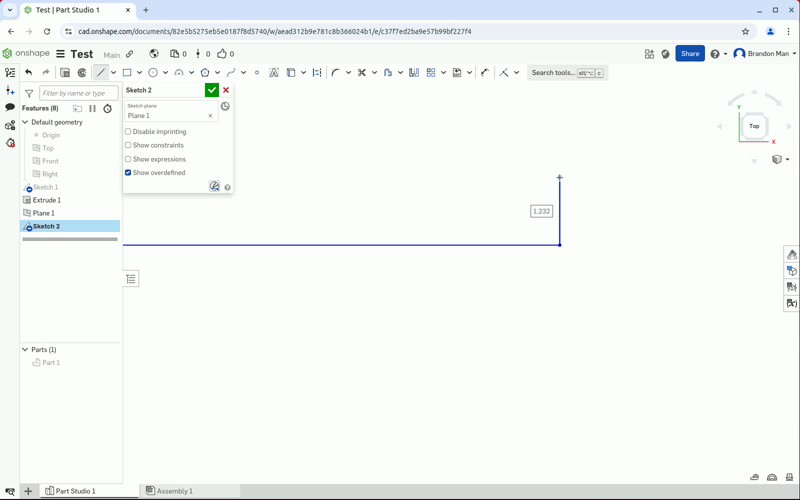
scroll(-6)
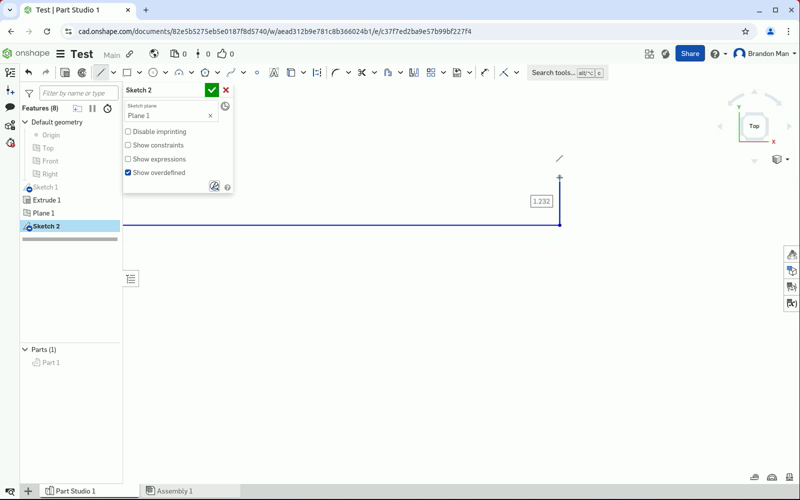
scroll(-6)
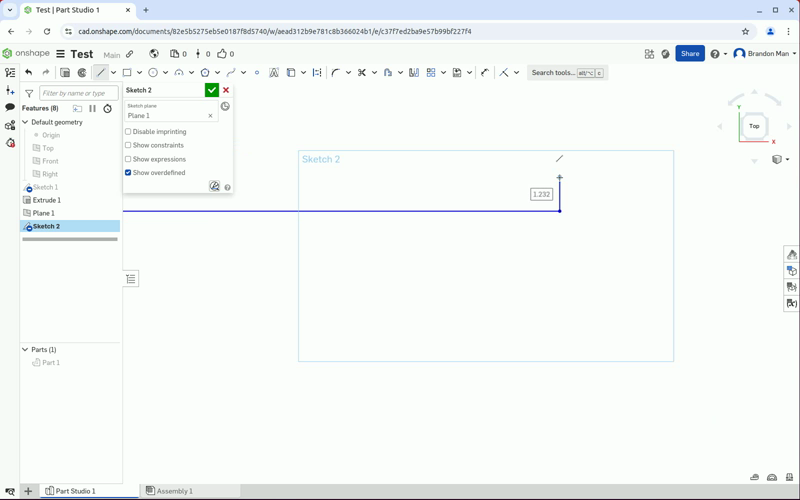
scroll(-6)
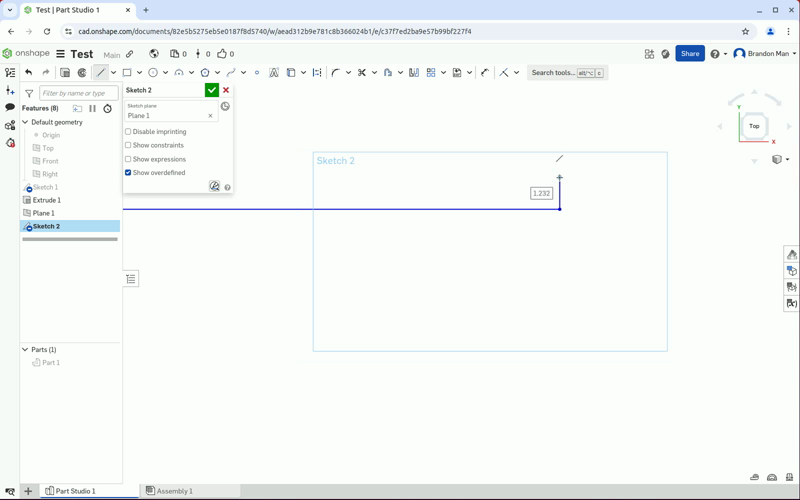
scroll(-6)
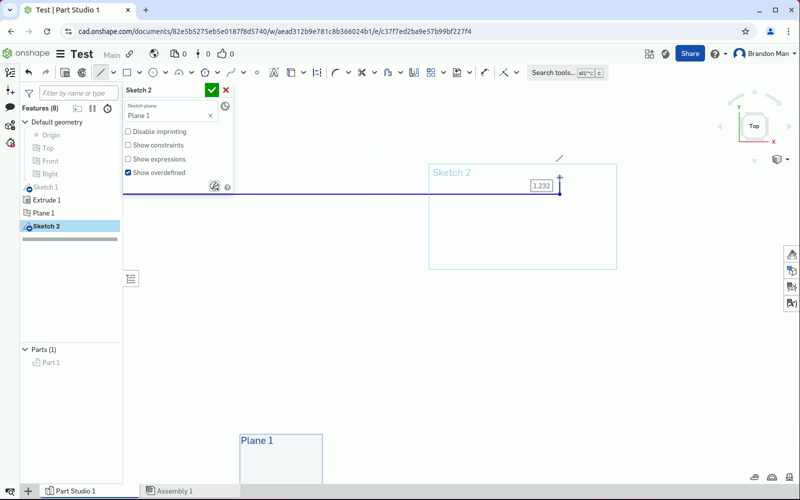
scroll(-6)
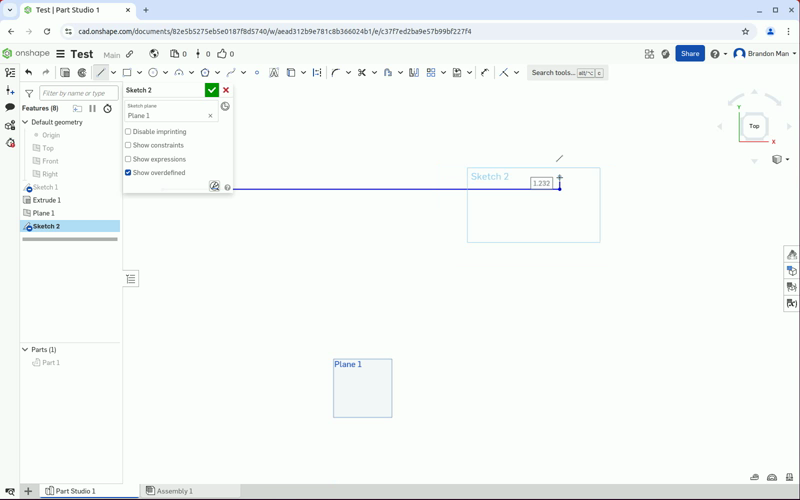
scroll(-6)
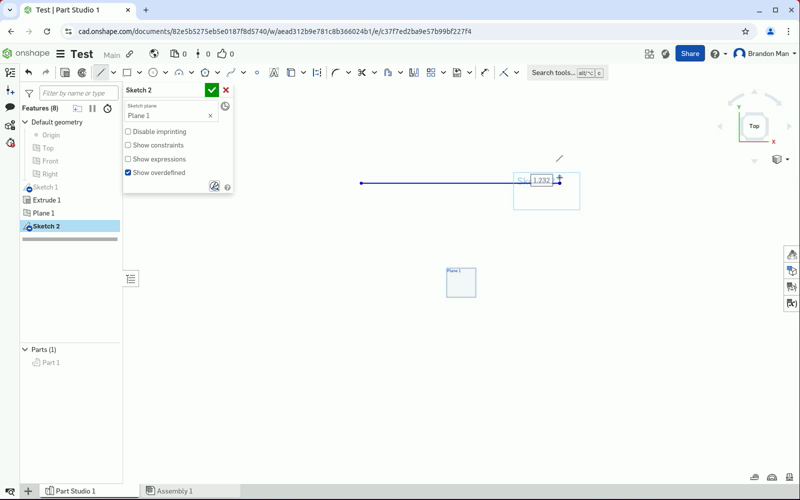
key_up(shift)
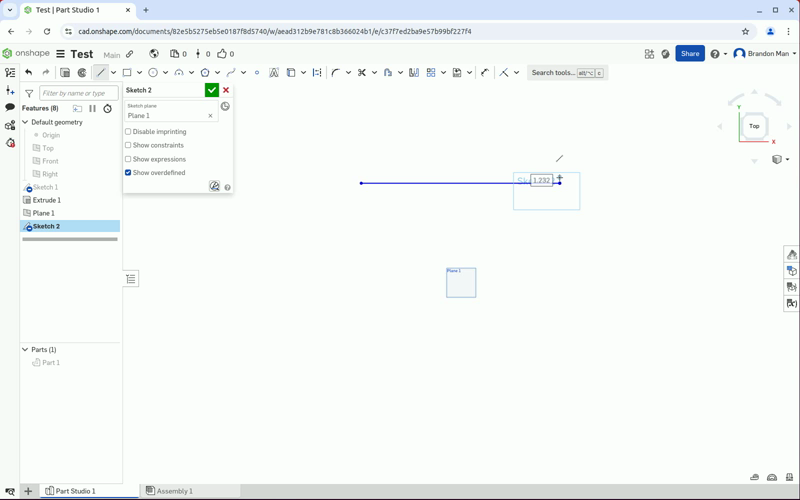
key_down(shift)
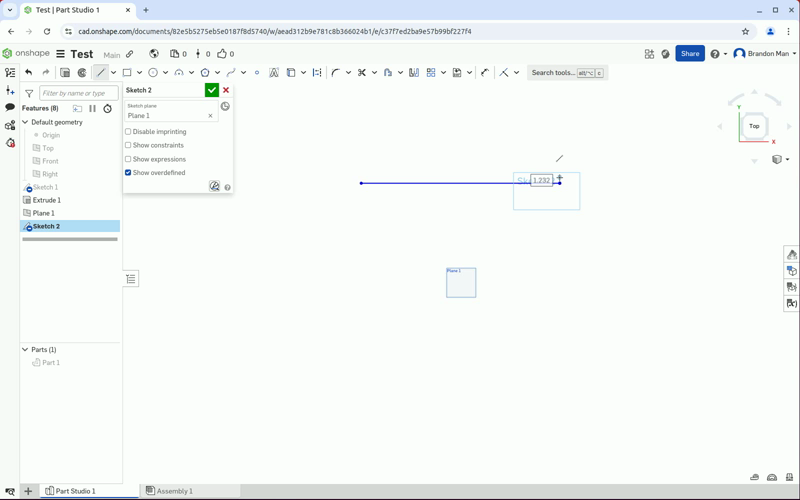
mouse_move(361, 177)
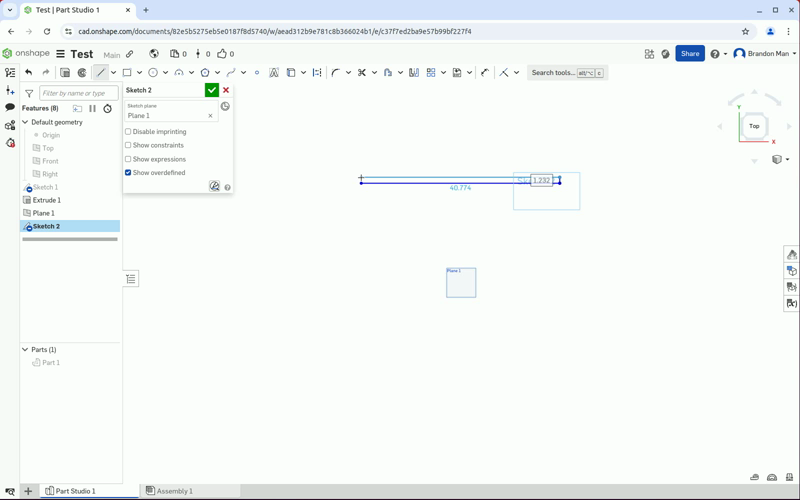
click(361, 177)
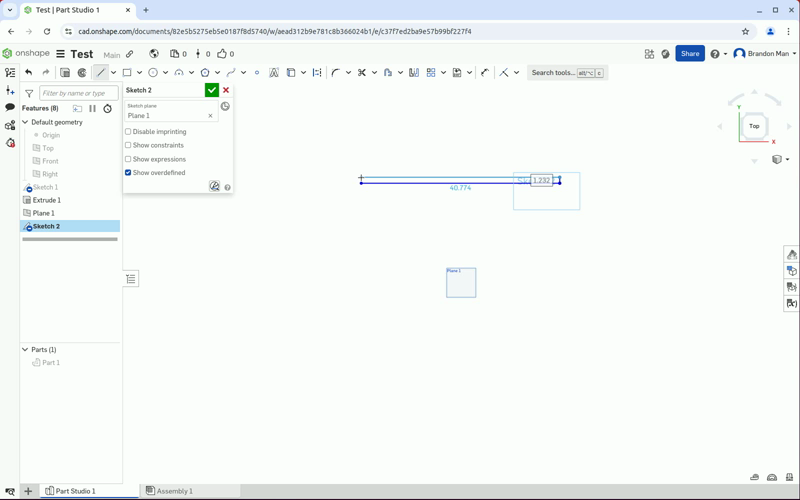
key_up(shift)
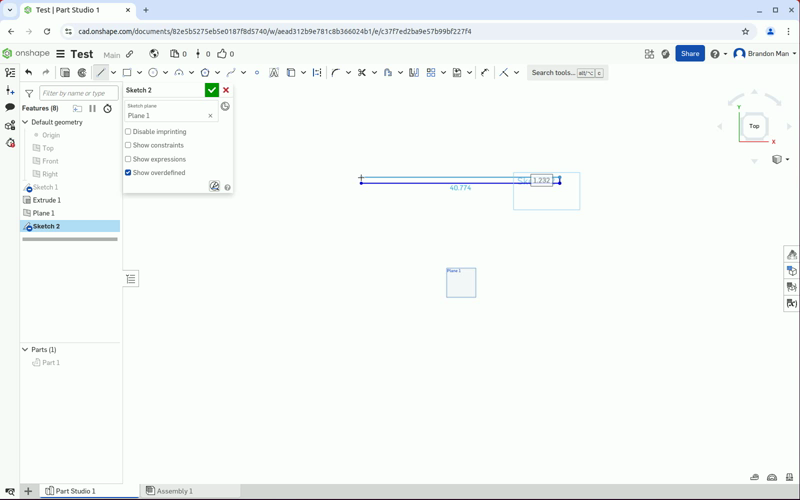
mouse_move(391, 177)
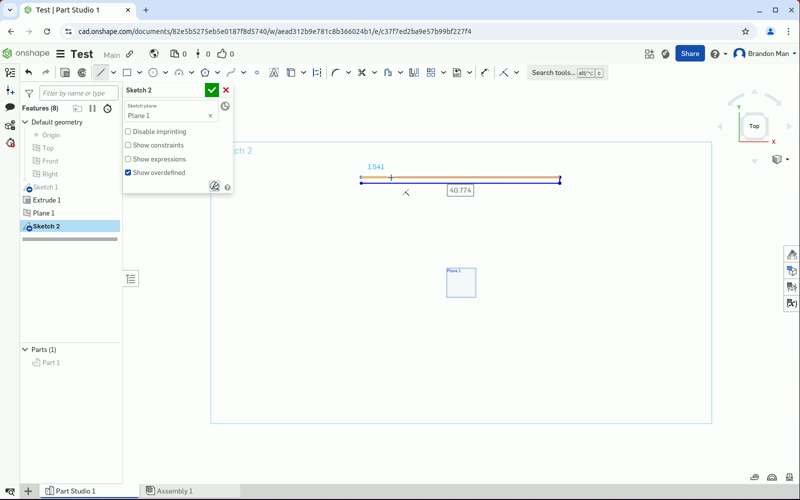
key_down(shift)
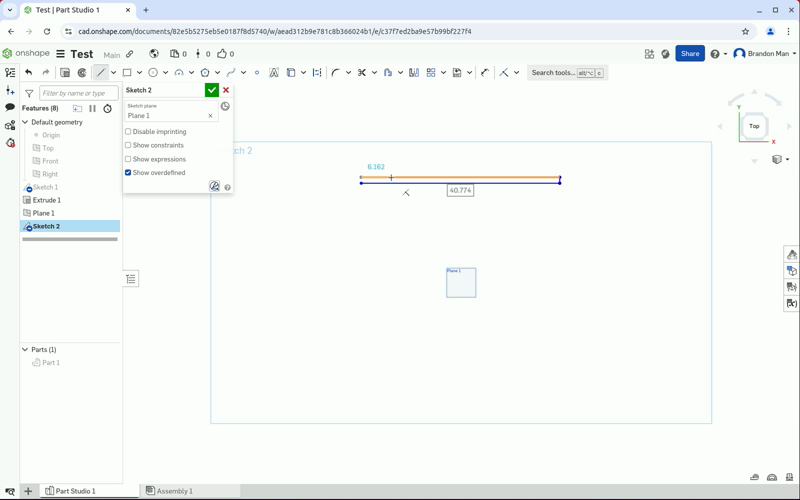
mouse_move(361, 183)
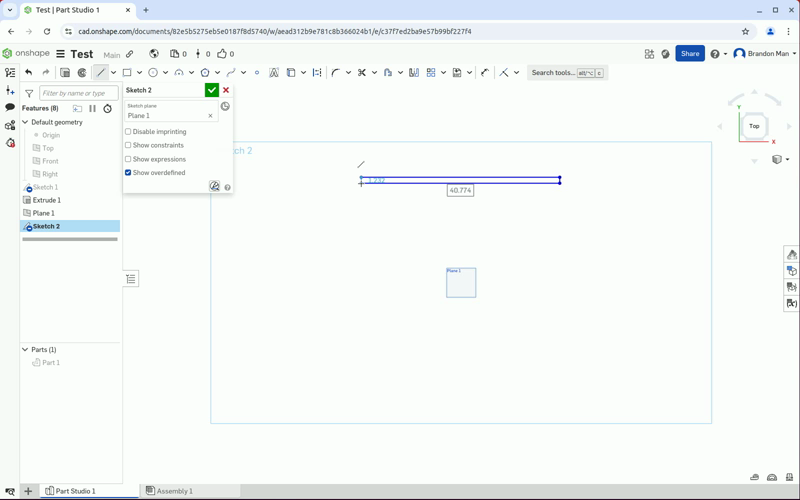
scroll(6)
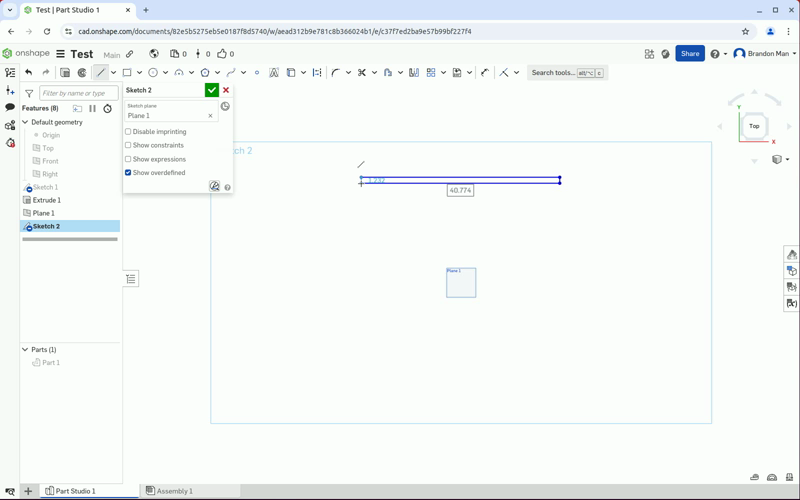
scroll(6)
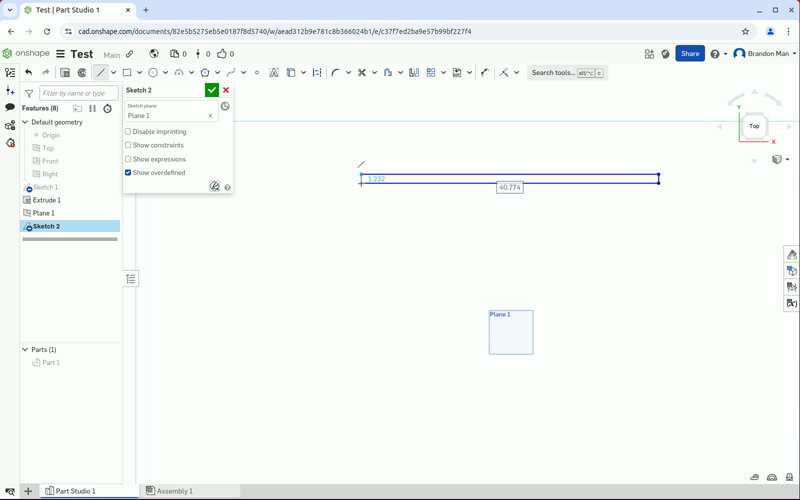
scroll(6)
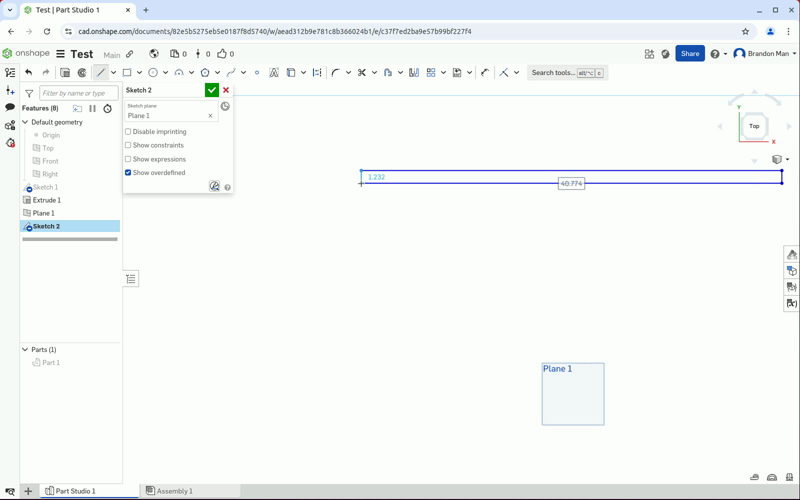
scroll(6)
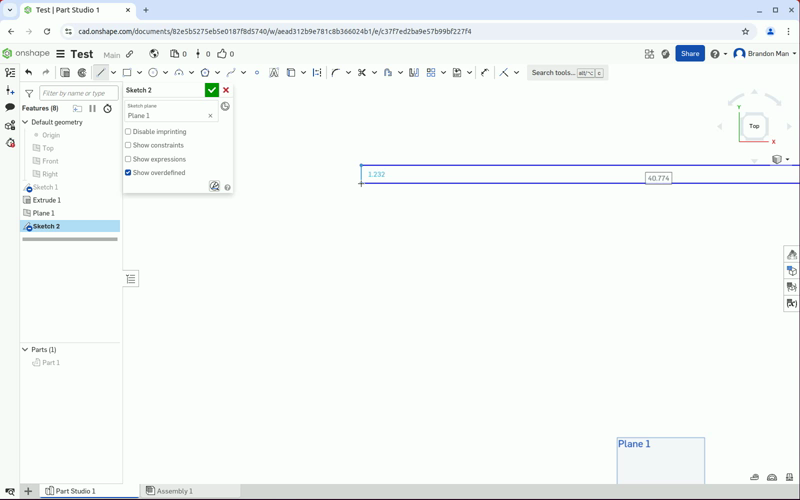
scroll(6)
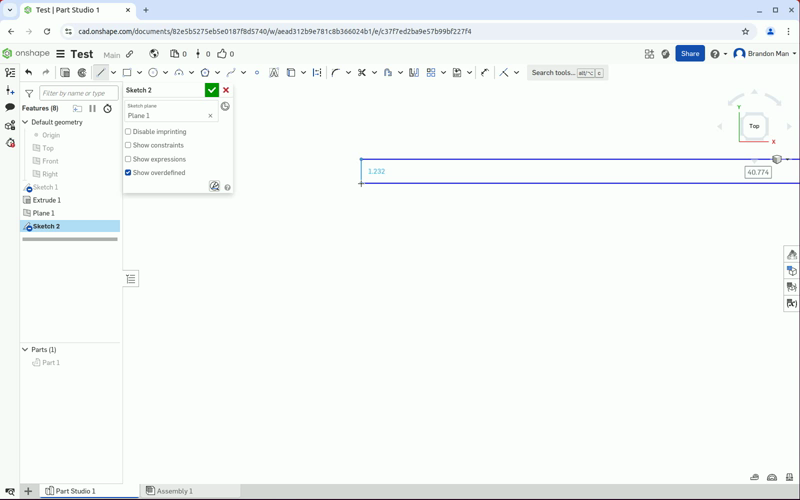
scroll(6)
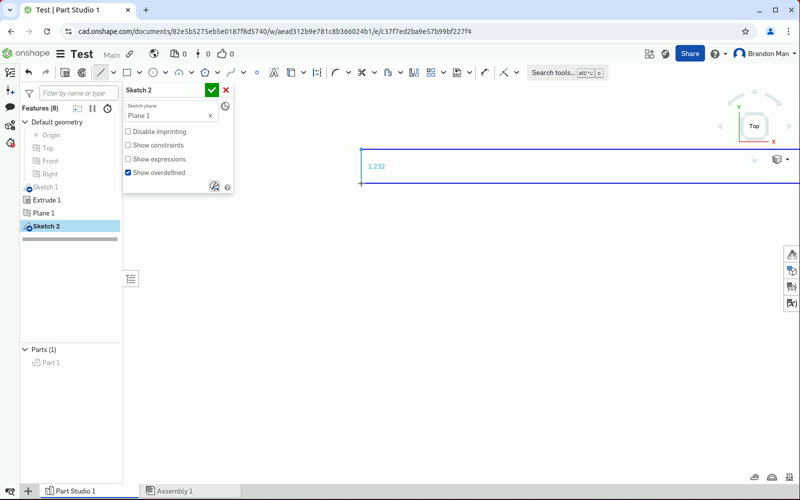
scroll(6)
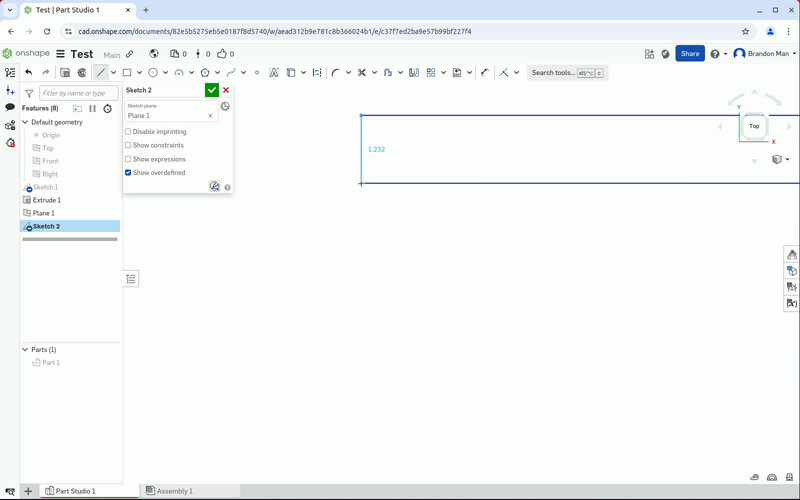
key_up(shift)
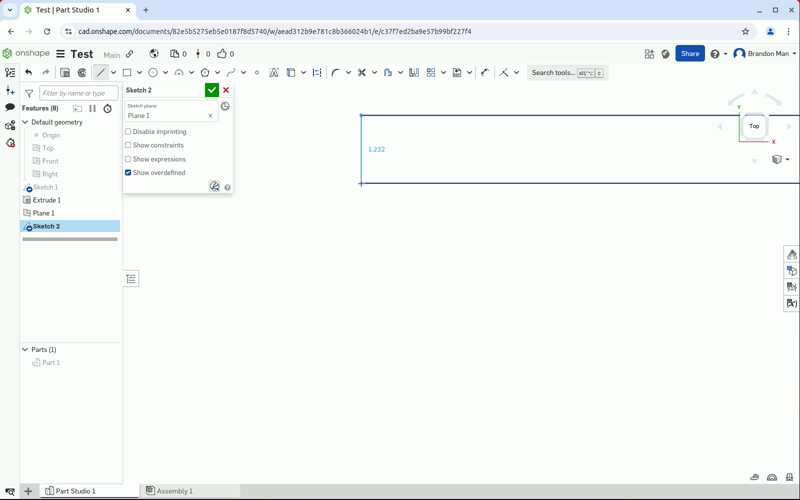
click(361, 183)
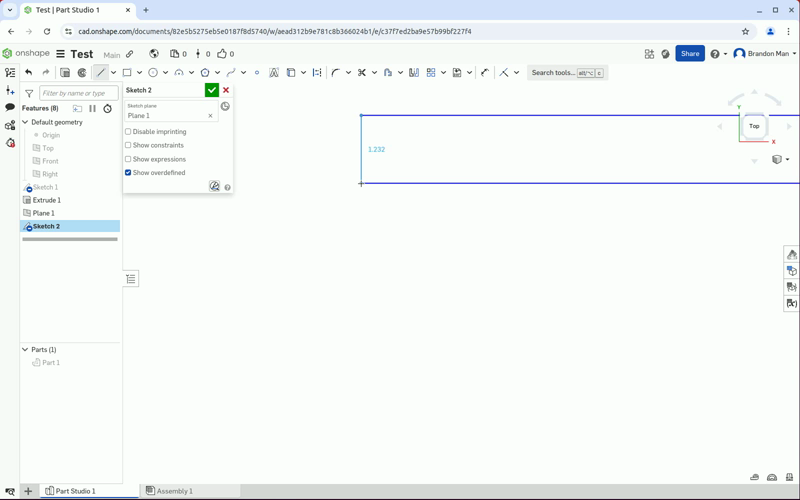
scroll(-6)
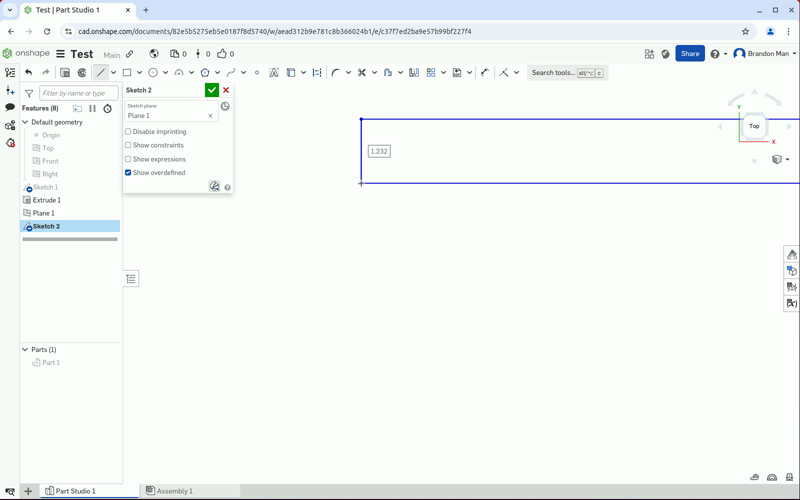
scroll(-6)
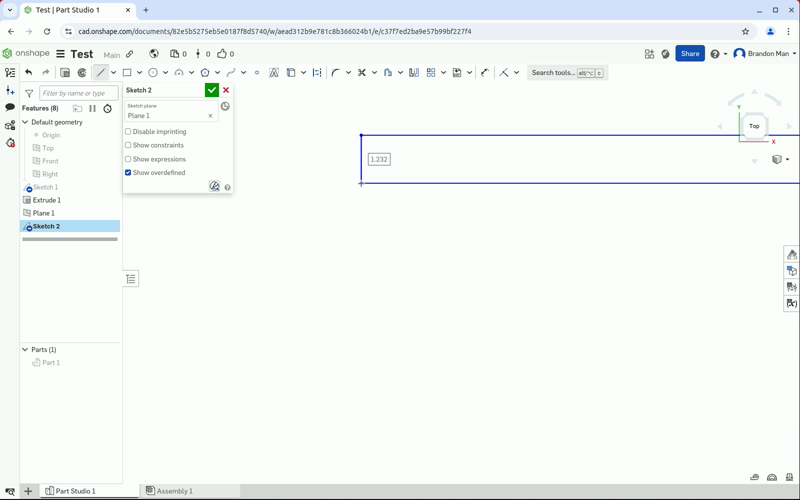
scroll(-6)
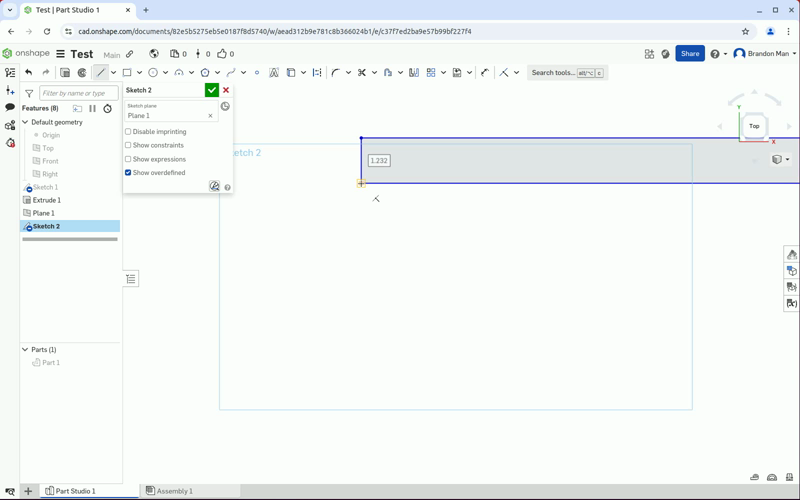
scroll(-6)
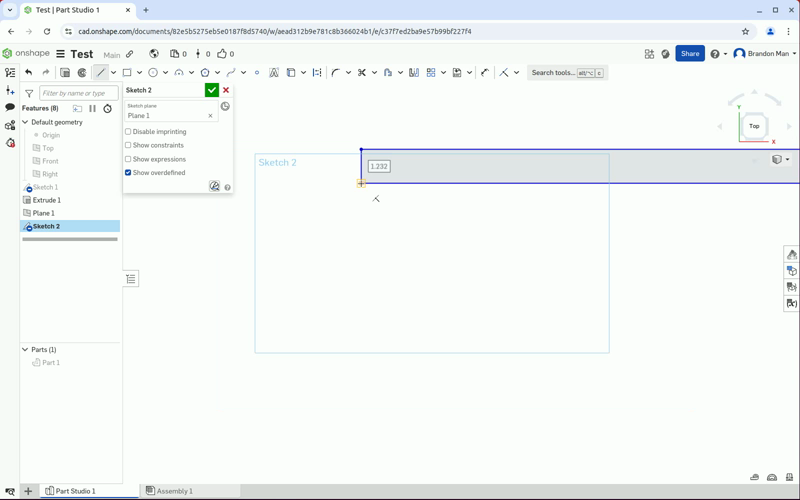
scroll(-6)
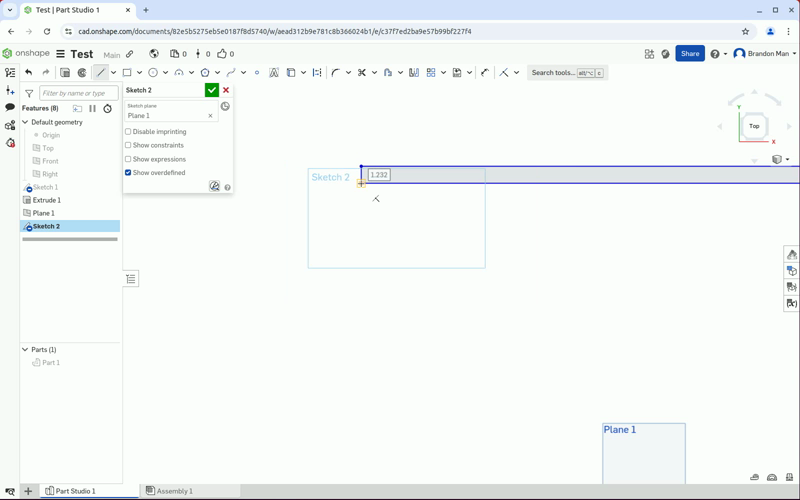
scroll(-6)
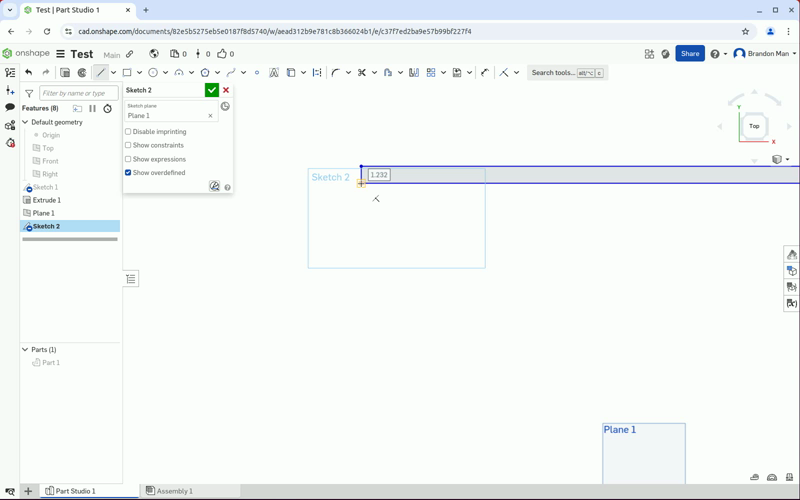
scroll(-6)
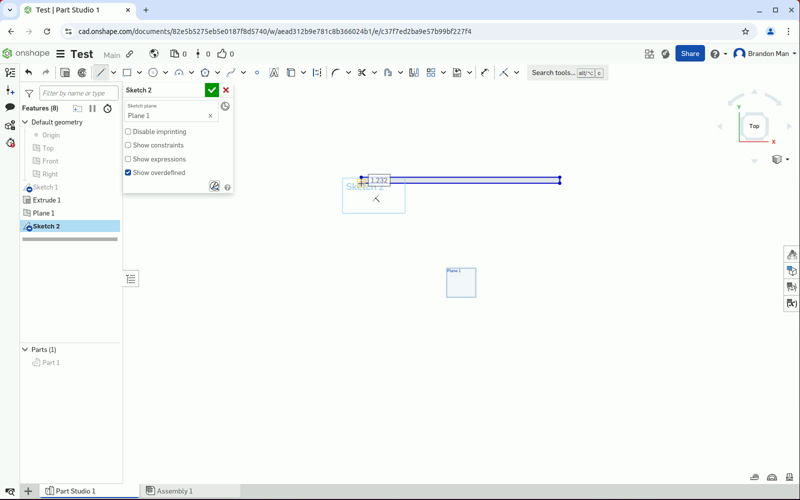
key(esc)
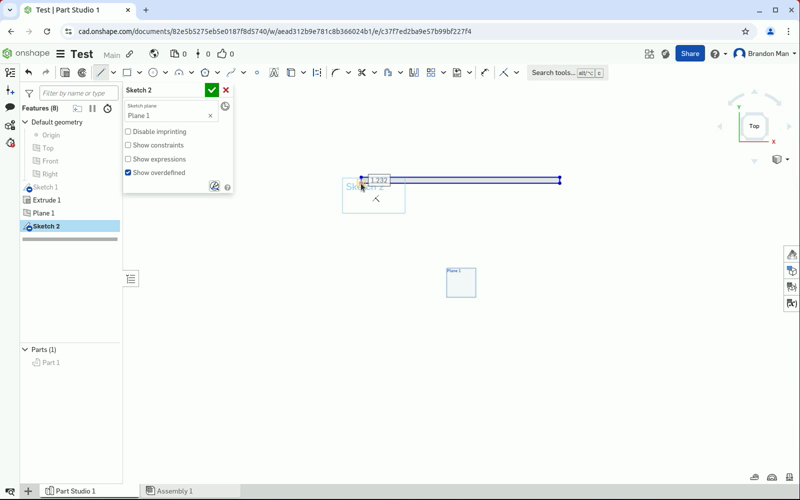
mouse_move(432, 179)
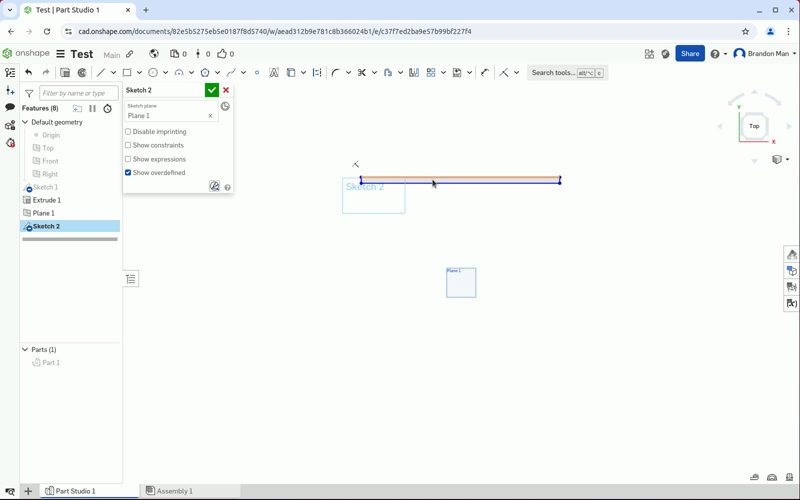
scroll(6)
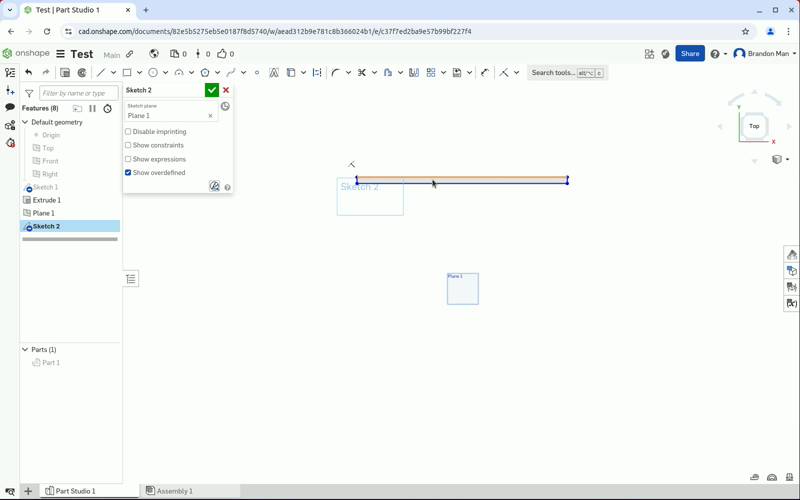
scroll(6)
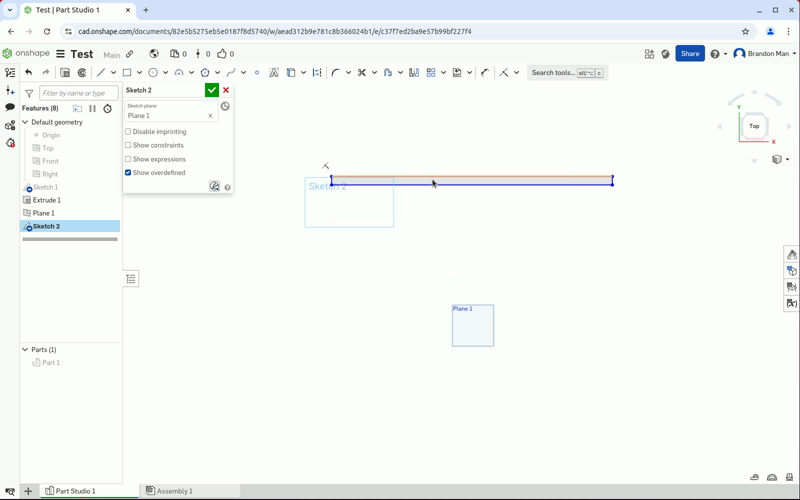
scroll(6)
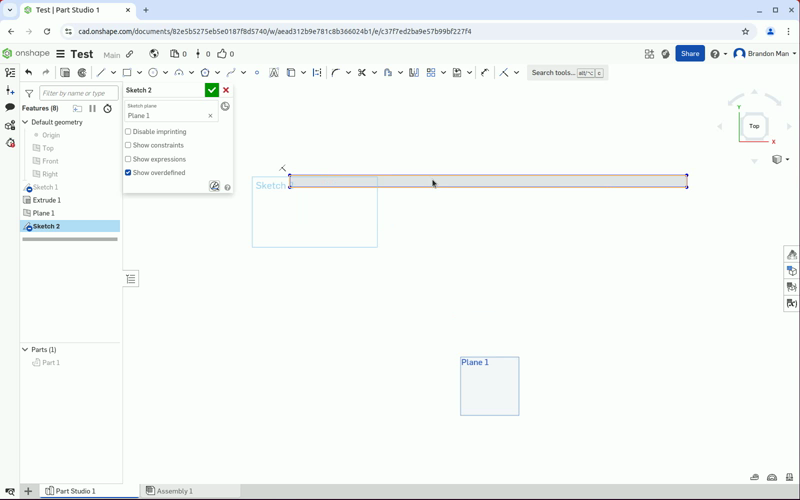
scroll(6)
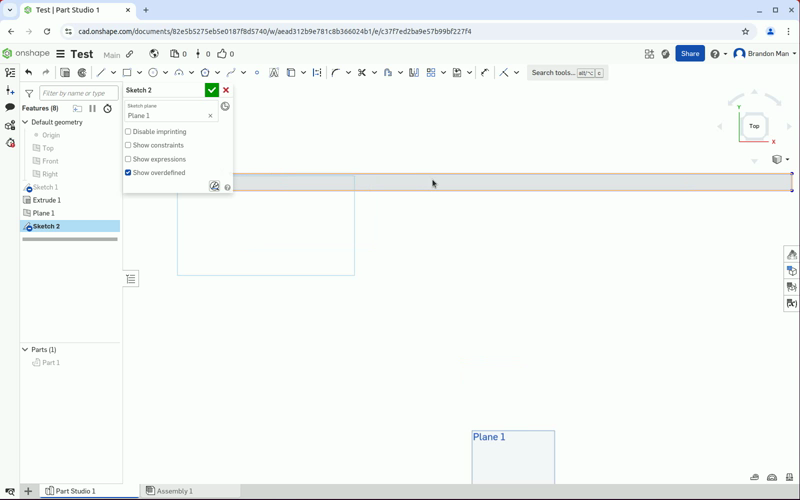
scroll(6)
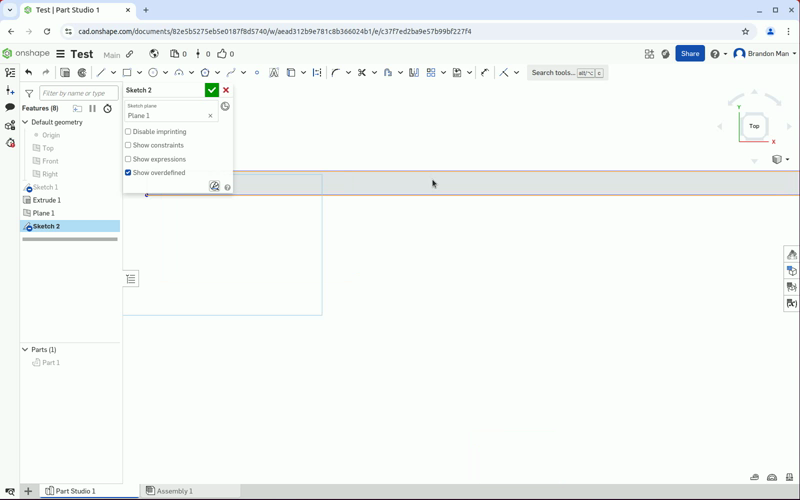
scroll(6)
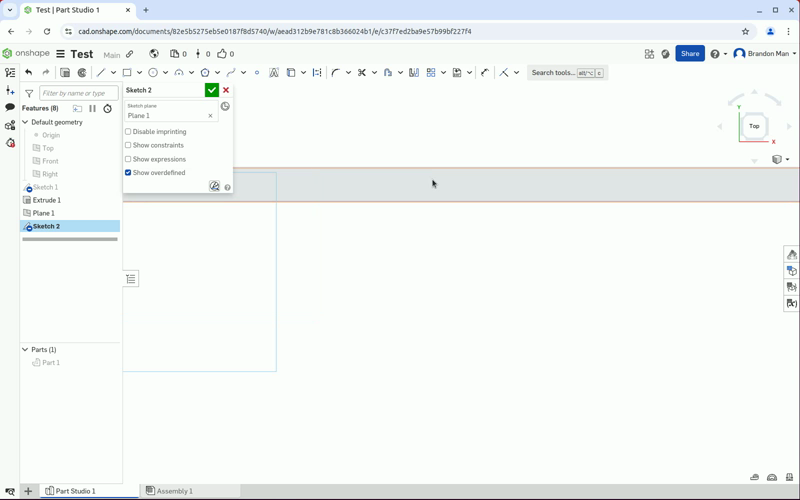
scroll(6)
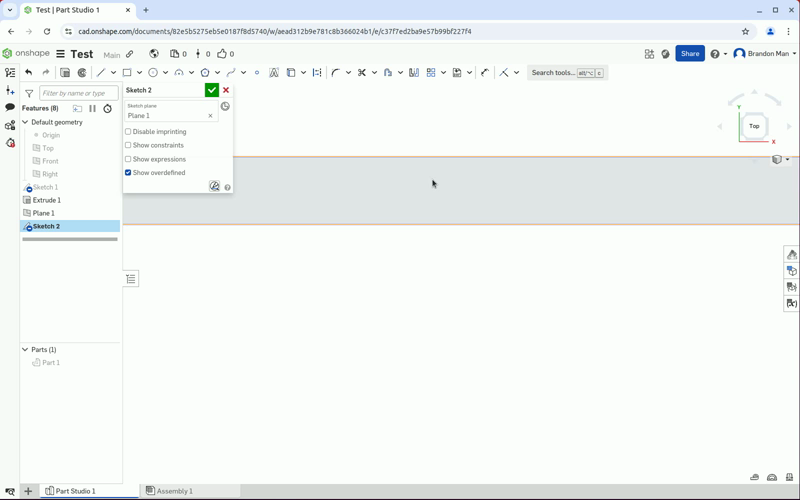
click(432, 179)
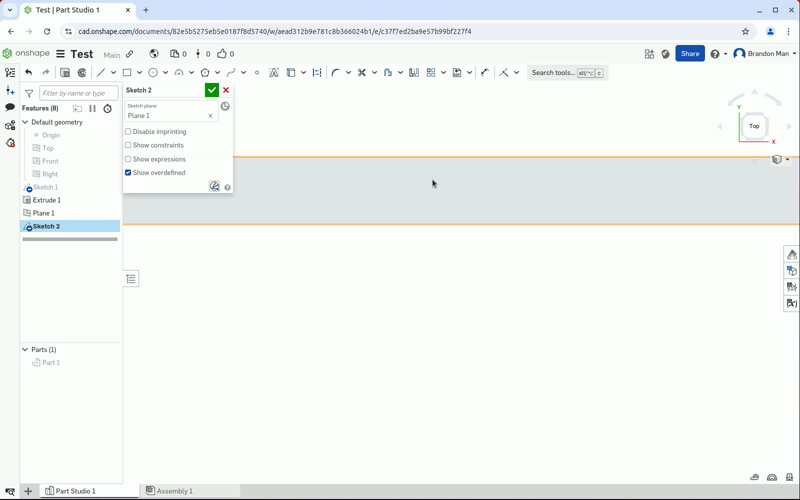
scroll(-6)
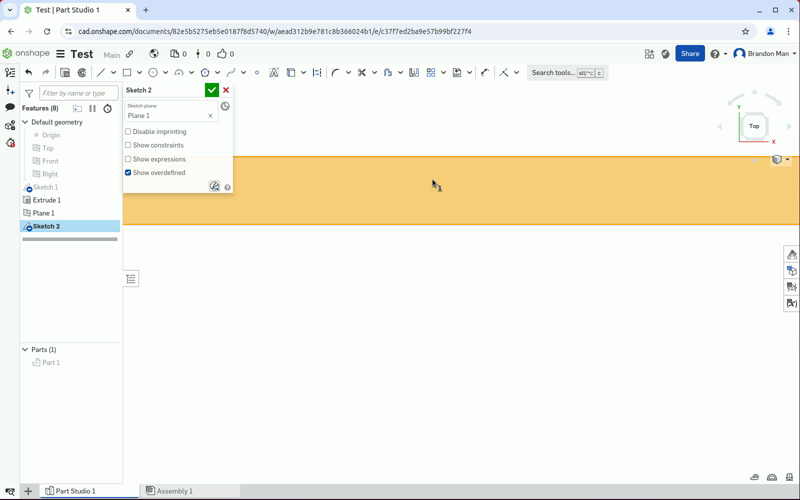
scroll(-6)
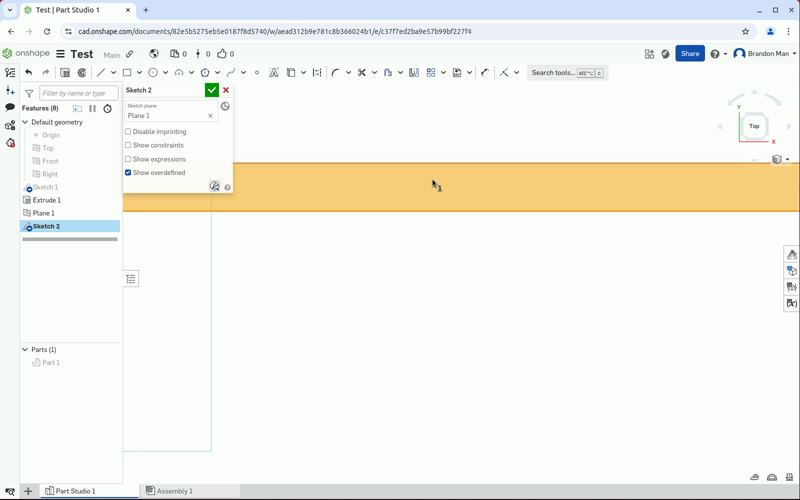
scroll(-6)
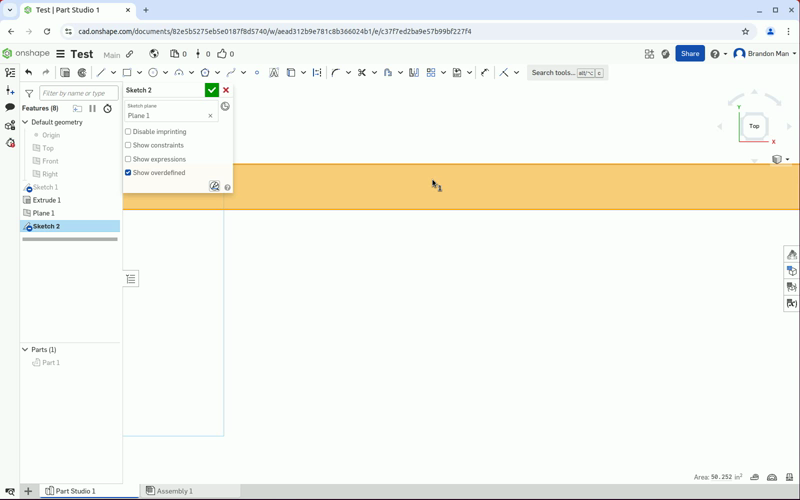
scroll(-6)
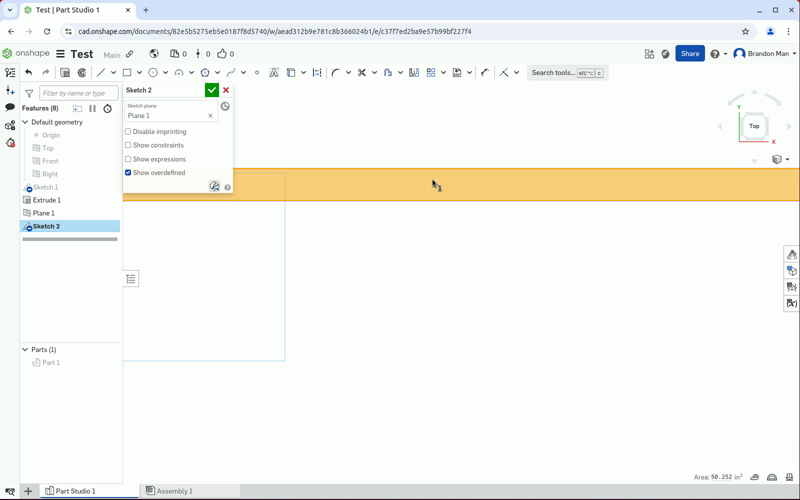
scroll(-6)
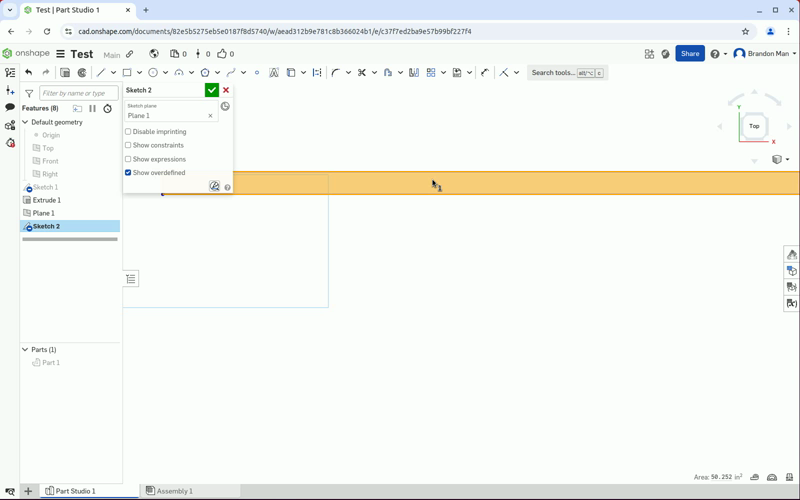
scroll(-6)
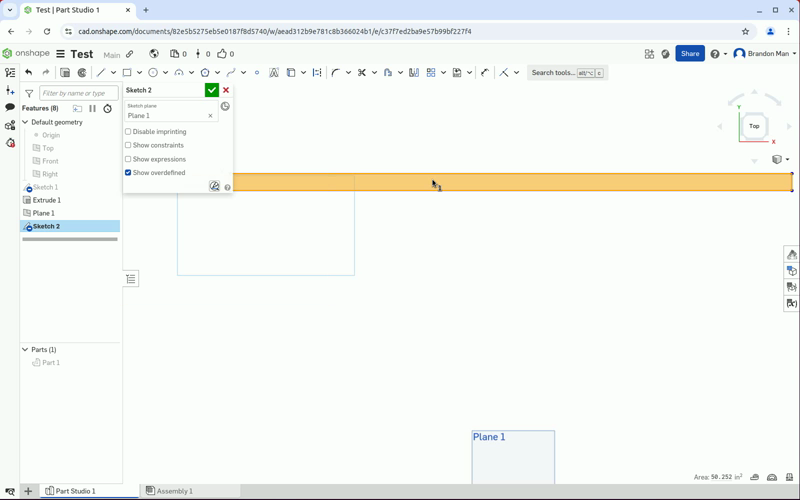
scroll(-6)
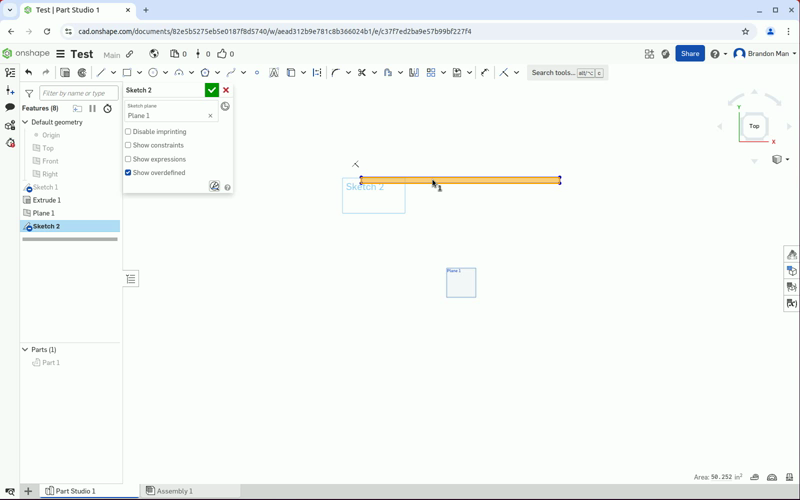
mouse_move(73, 352)
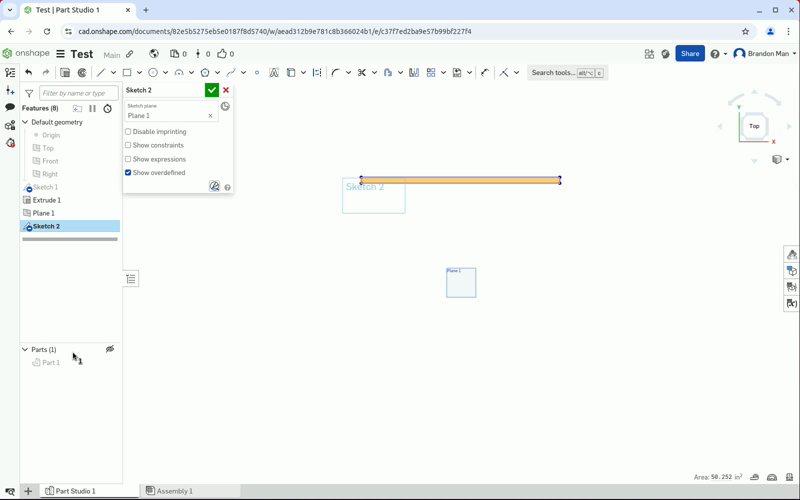
key(shift+y)
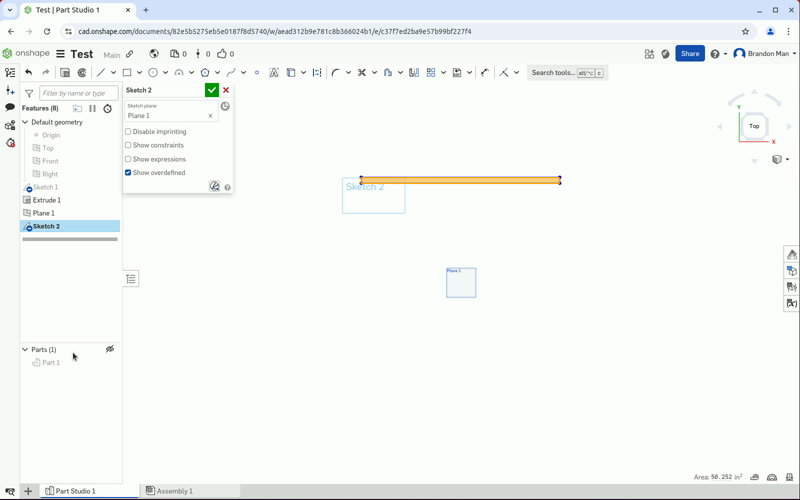
key(shift+e)
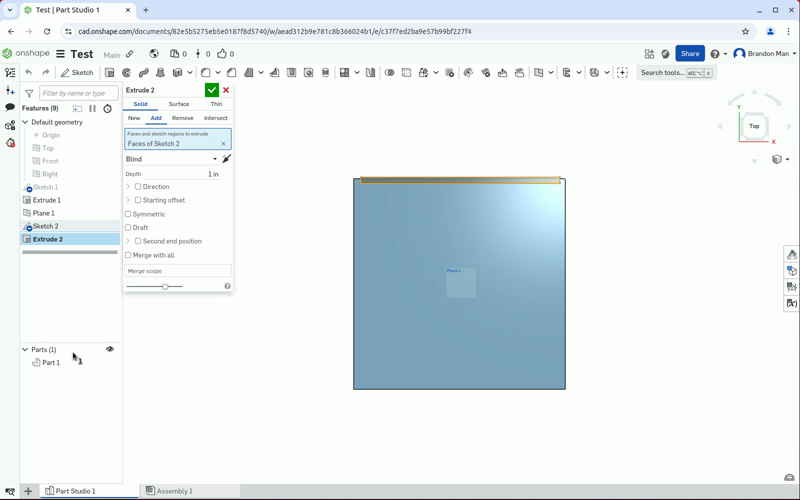
mouse_move(143, 106)
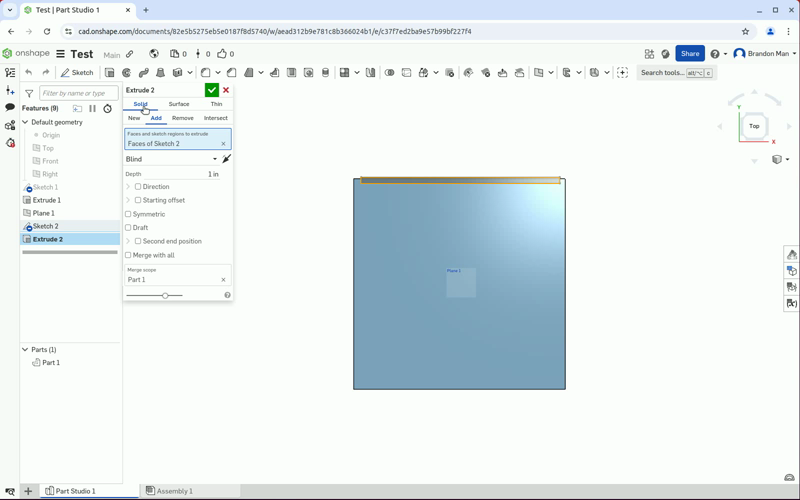
click(143, 106)
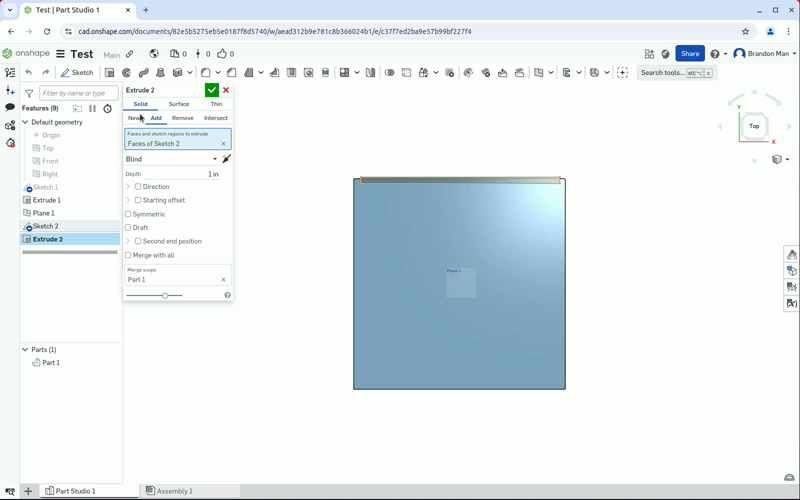
mouse_move(137, 120)
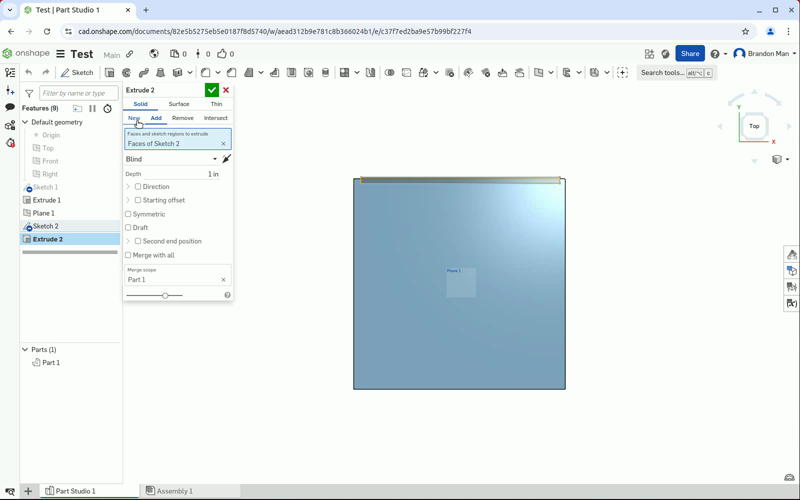
click(137, 120)
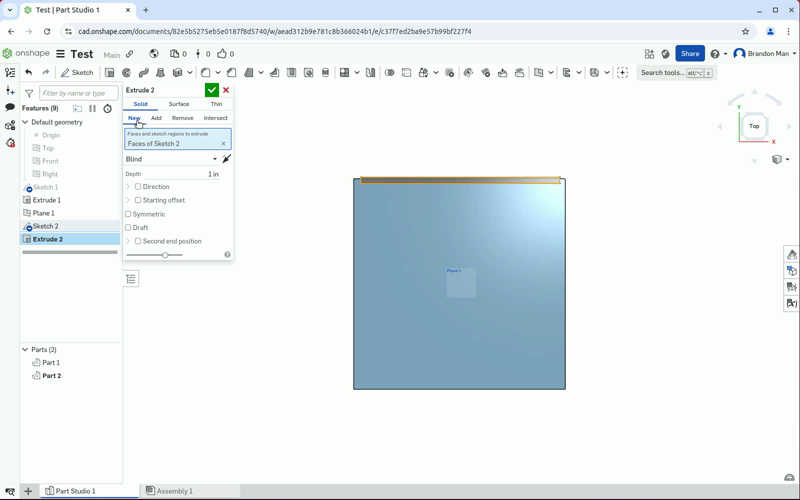
key(tab, 4)
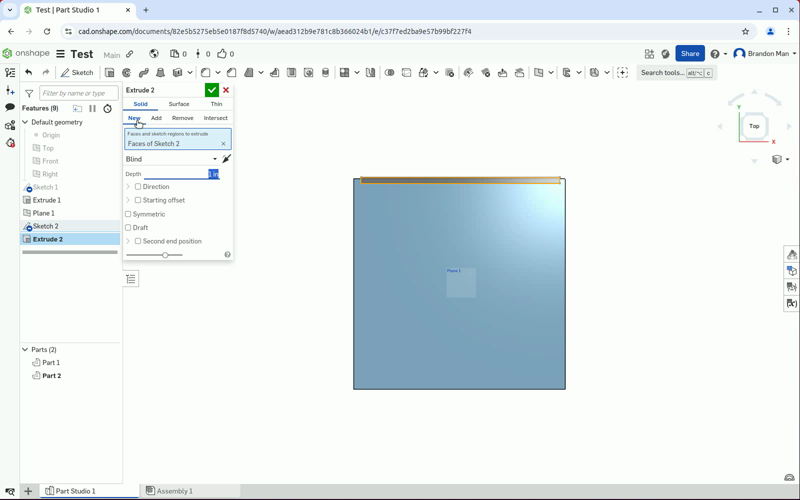
text(21.905)
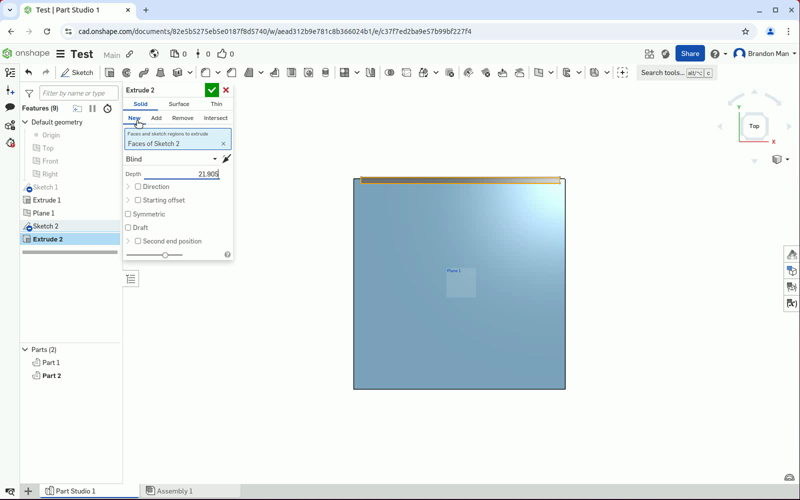
key(enter)
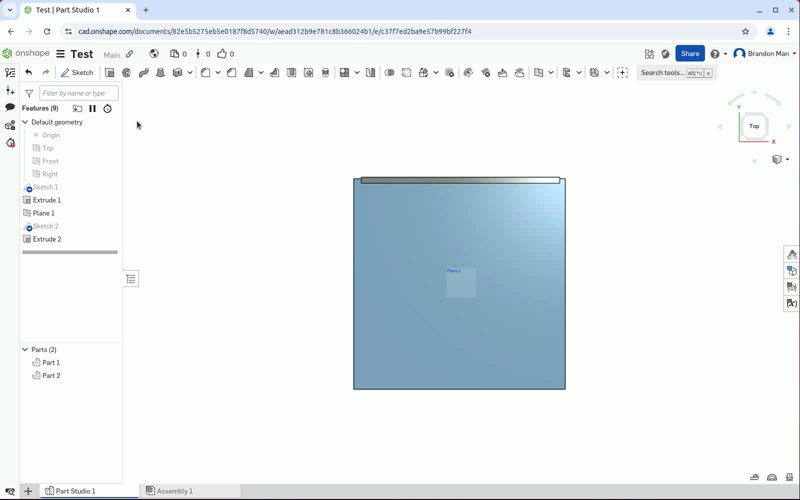
key(shift+h)
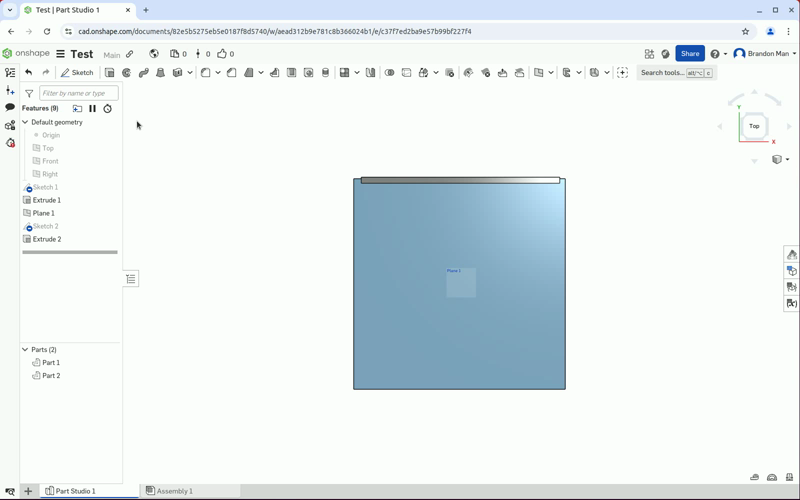
key(shift+h)
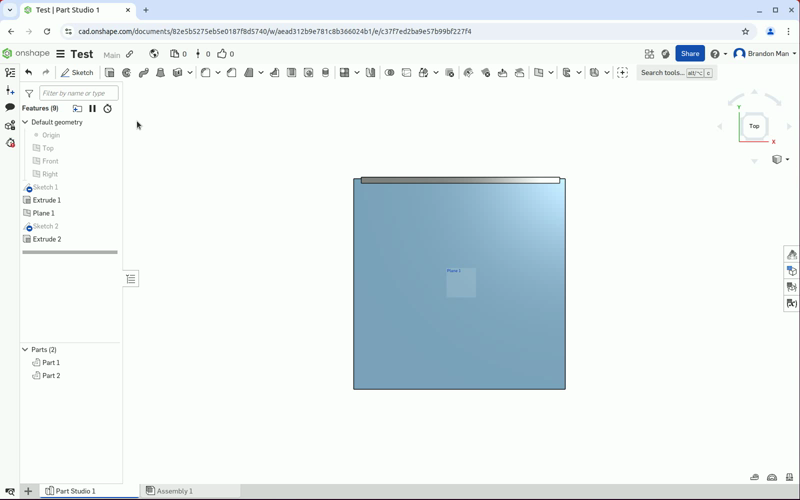
mouse_move(73, 189)
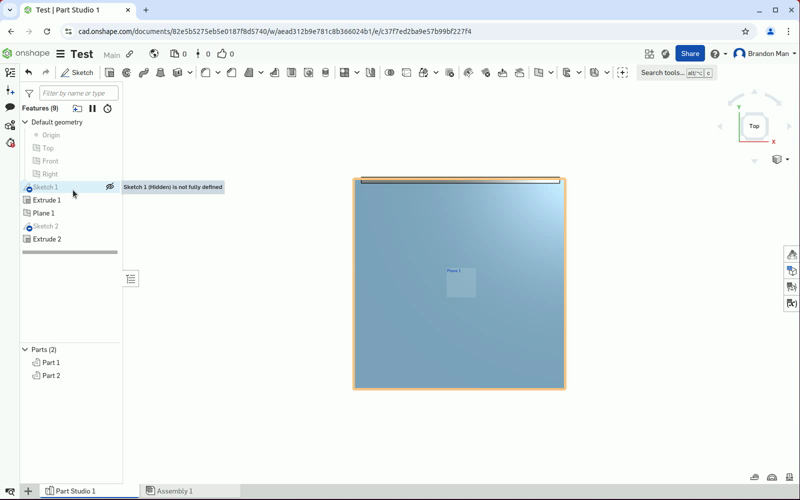
click(73, 189)
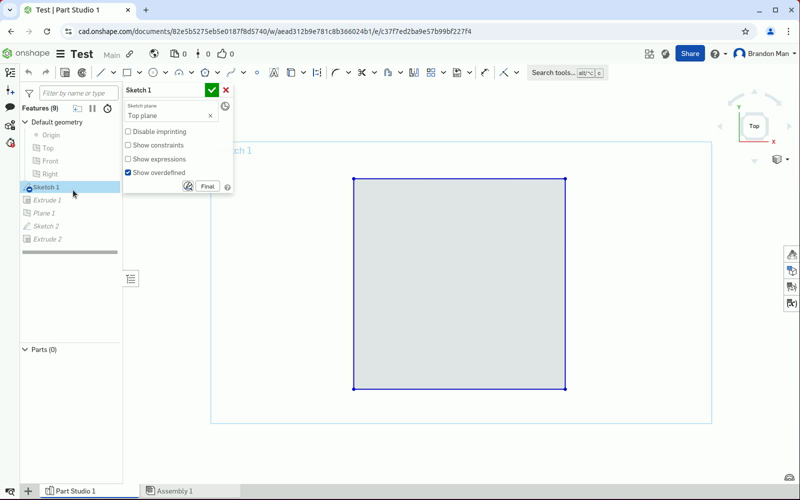
mouse_move(229, 92)
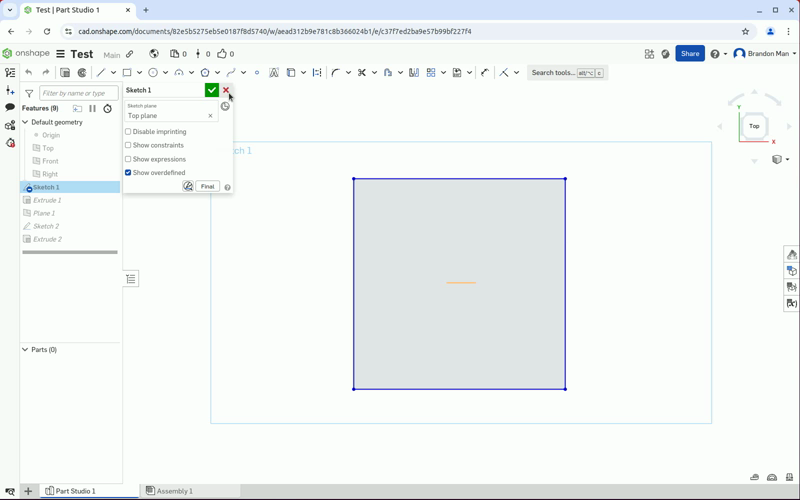
click(229, 92)
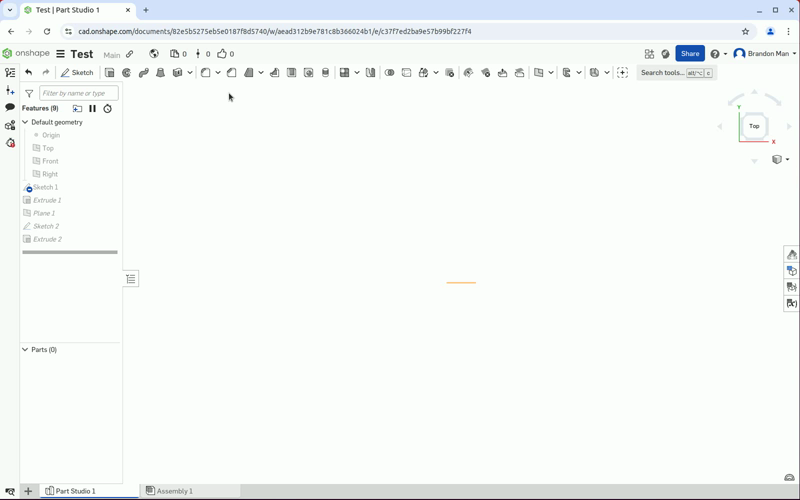
key(shift+s)
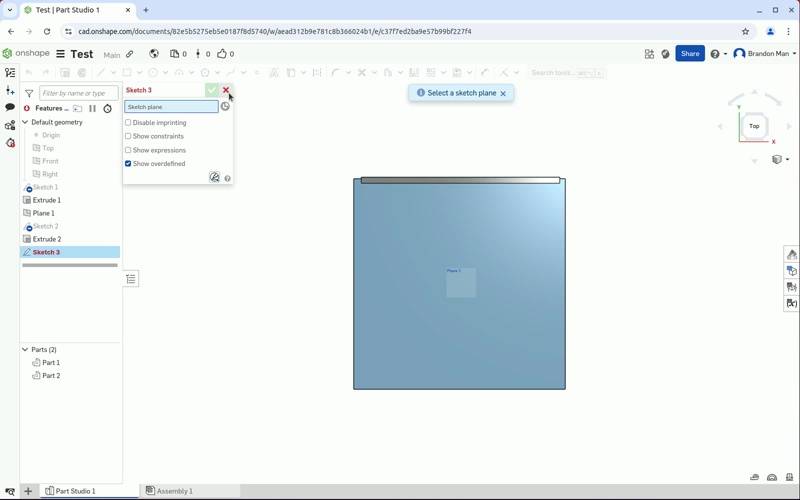
mouse_move(73, 215)
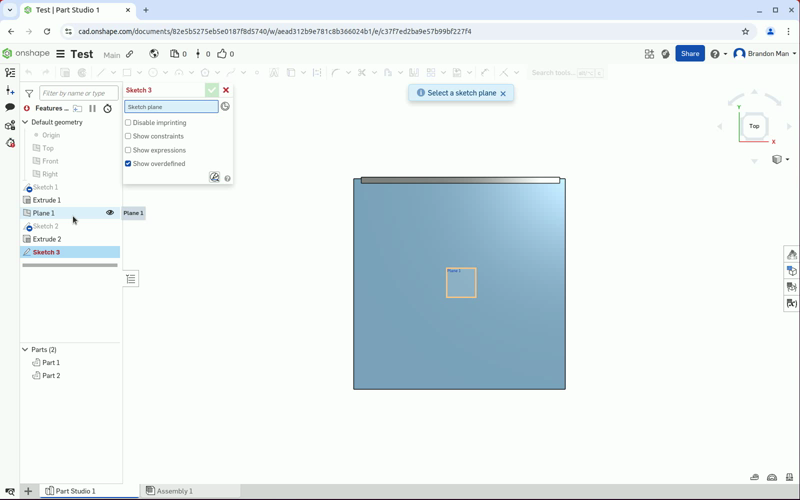
click(73, 215)
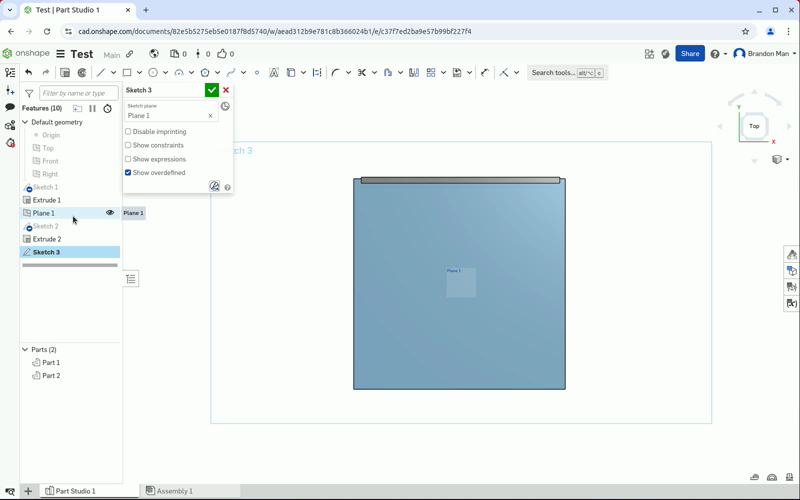
mouse_move(73, 352)
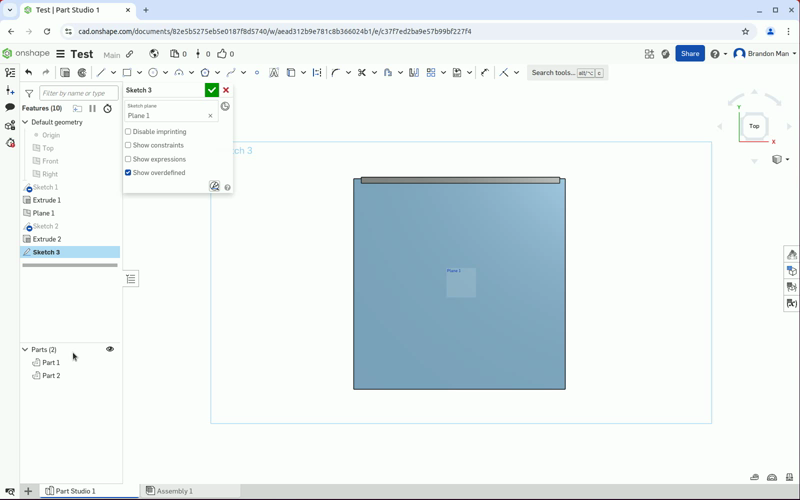
key(y)
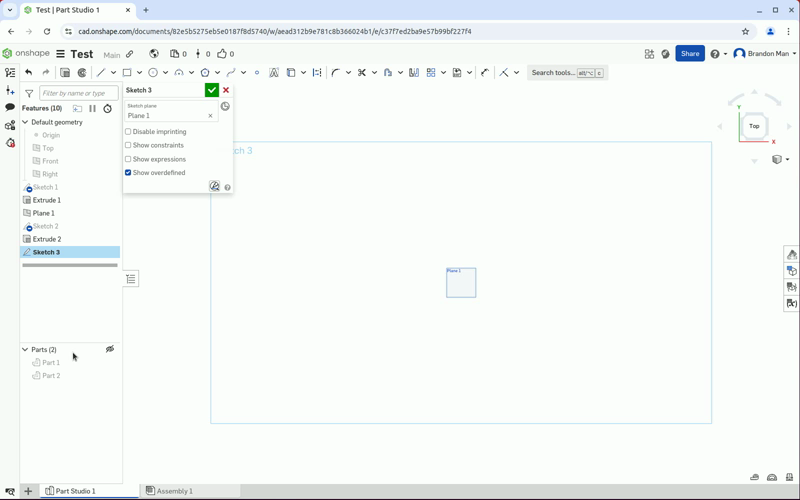
key(l)
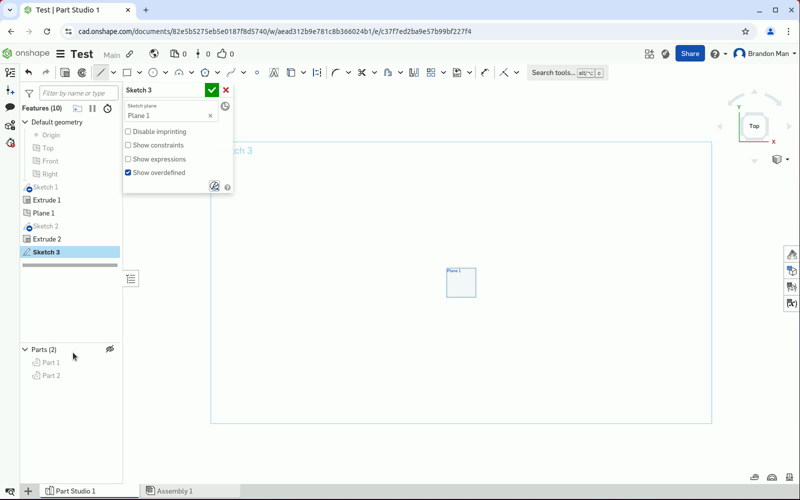
key_down(shift)
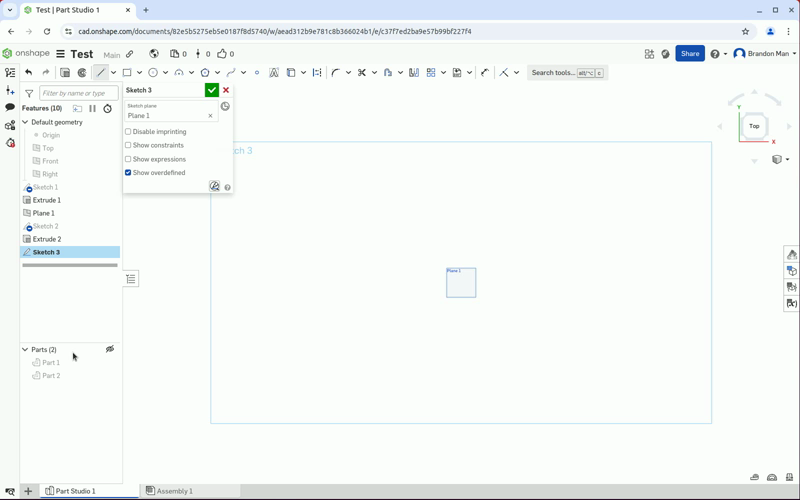
mouse_move(361, 389)
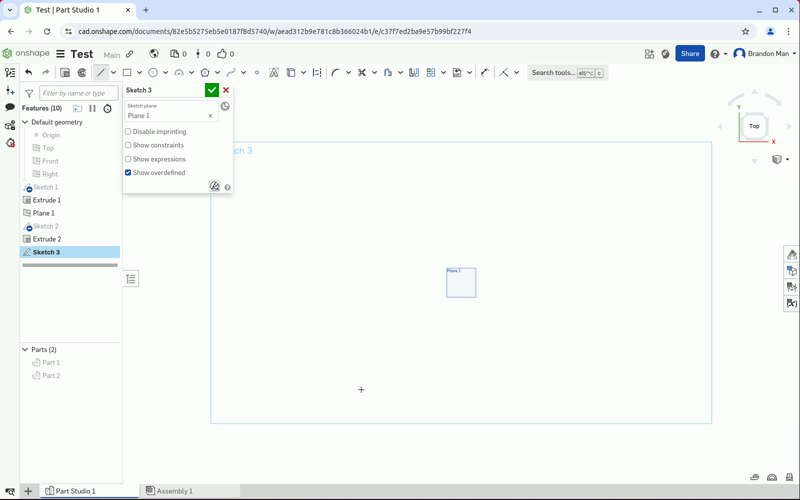
click(361, 389)
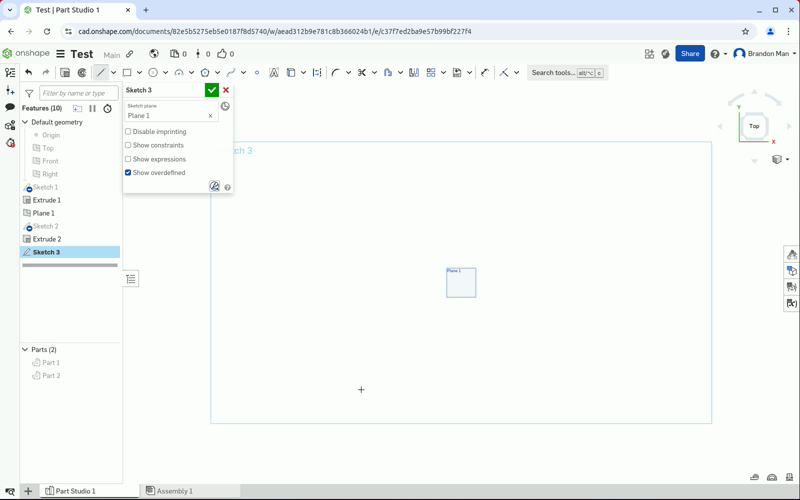
key_up(shift)
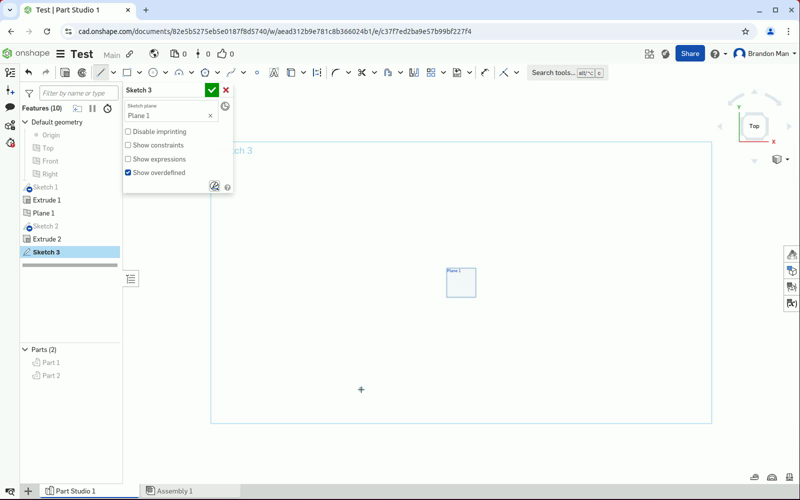
key_down(shift)
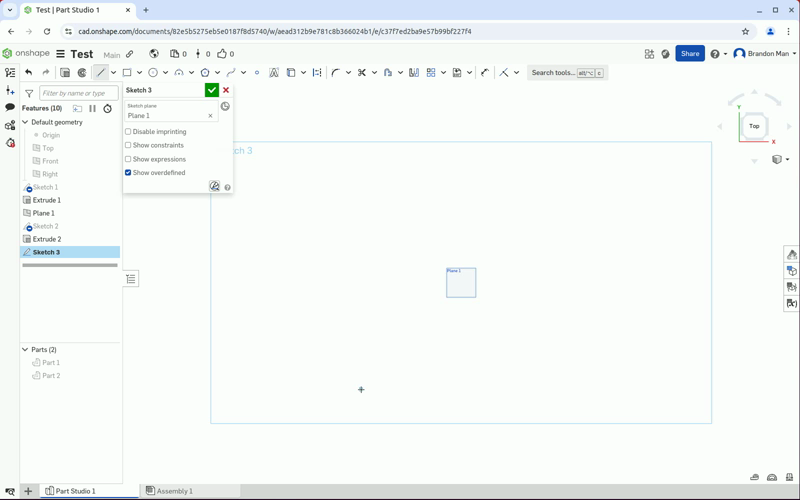
mouse_move(559, 389)
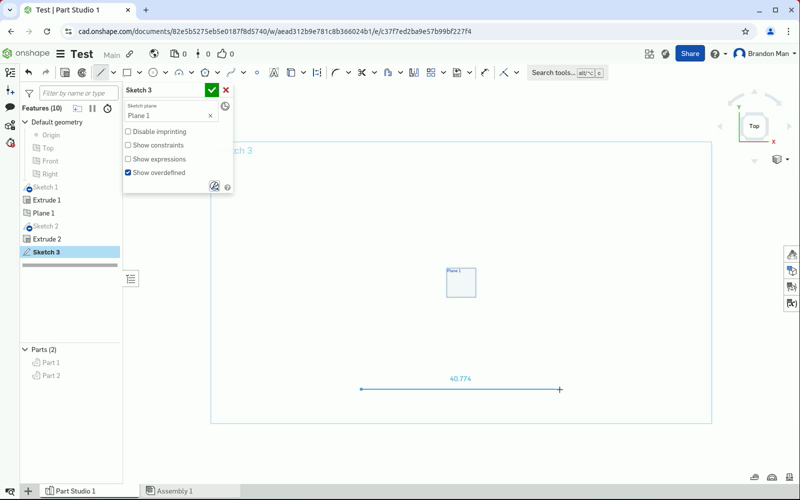
click(559, 389)
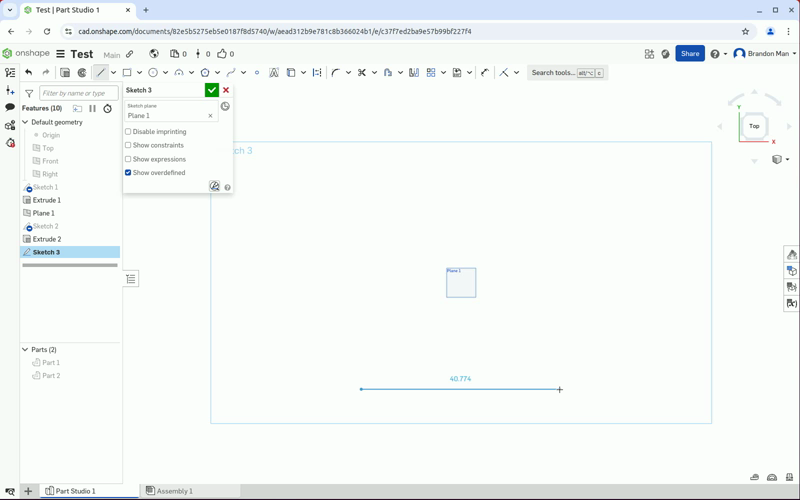
key_up(shift)
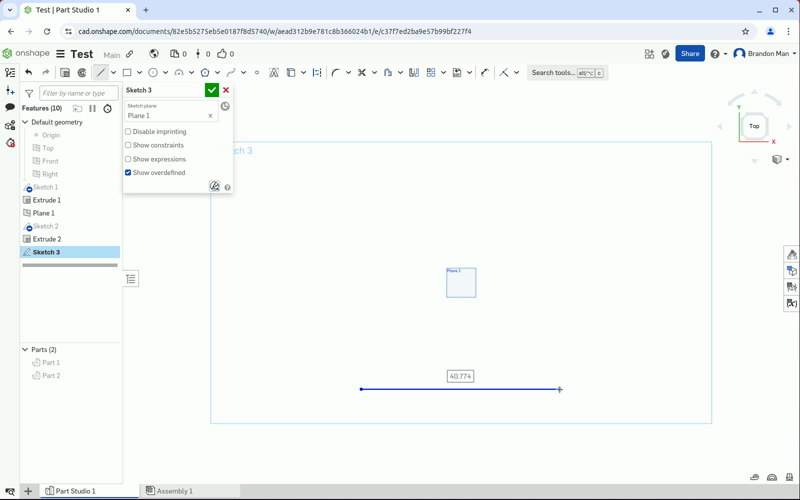
key_down(shift)
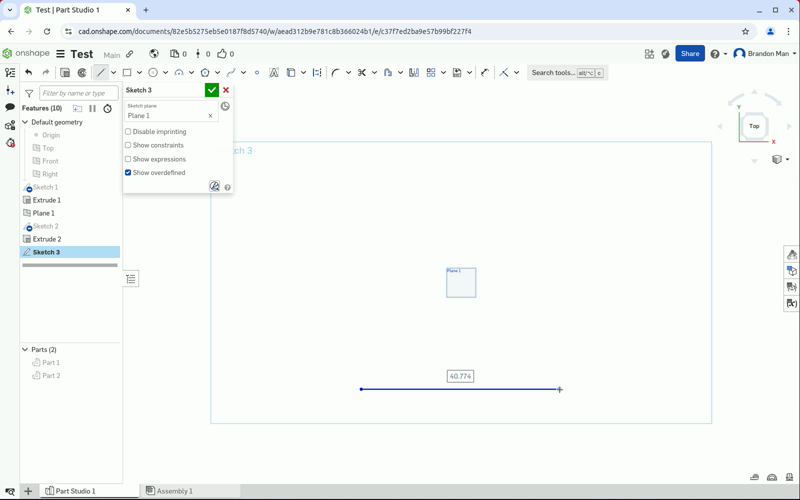
mouse_move(589, 389)
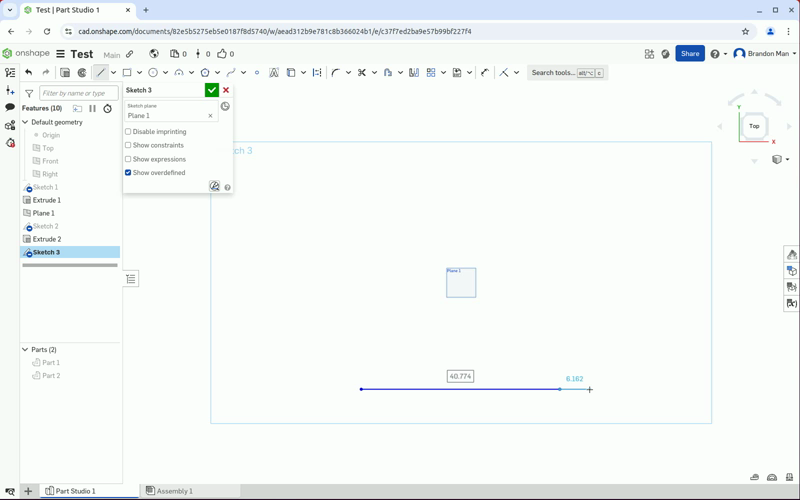
mouse_move(559, 383)
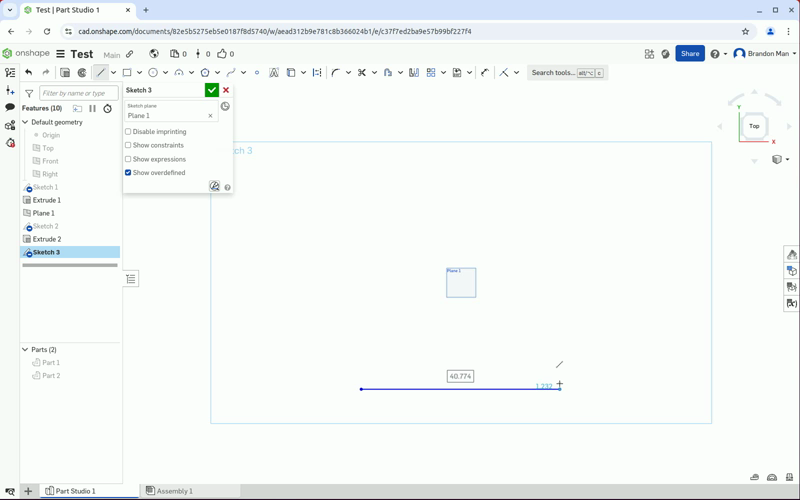
scroll(6)
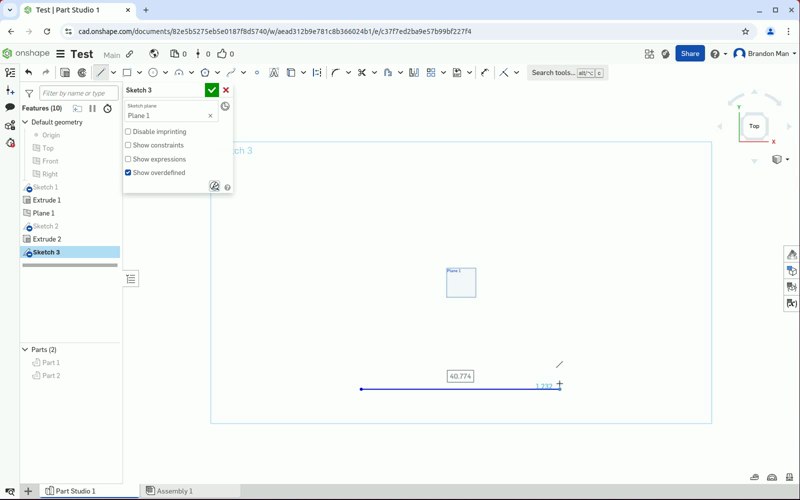
scroll(6)
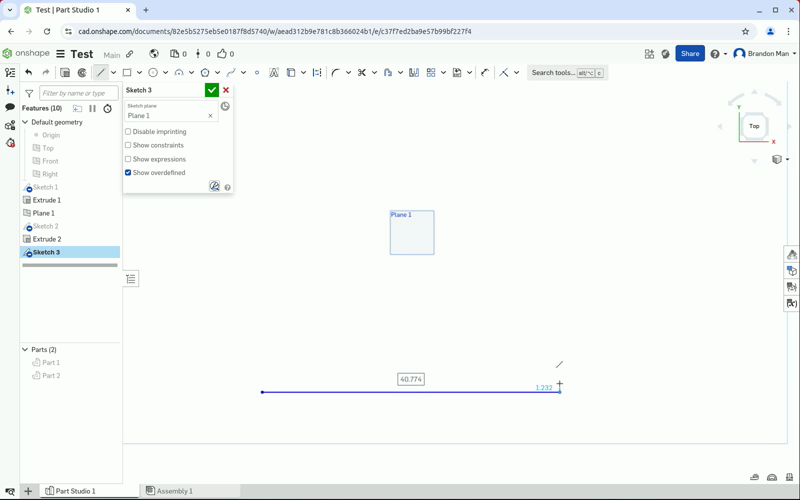
scroll(6)
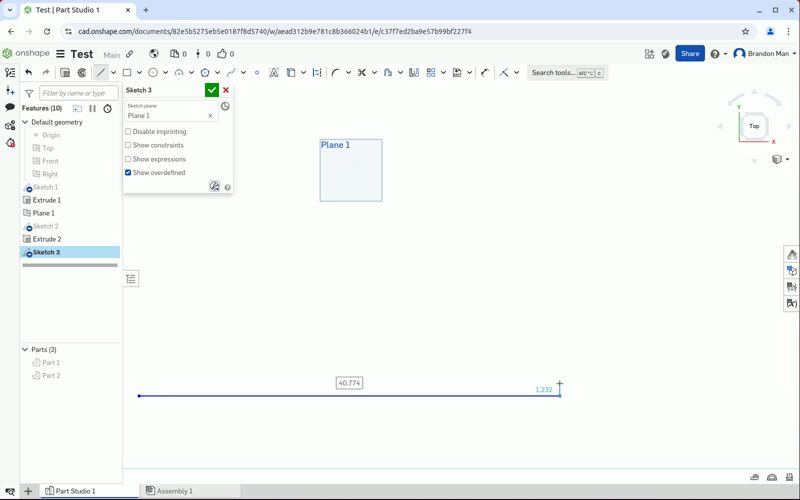
scroll(6)
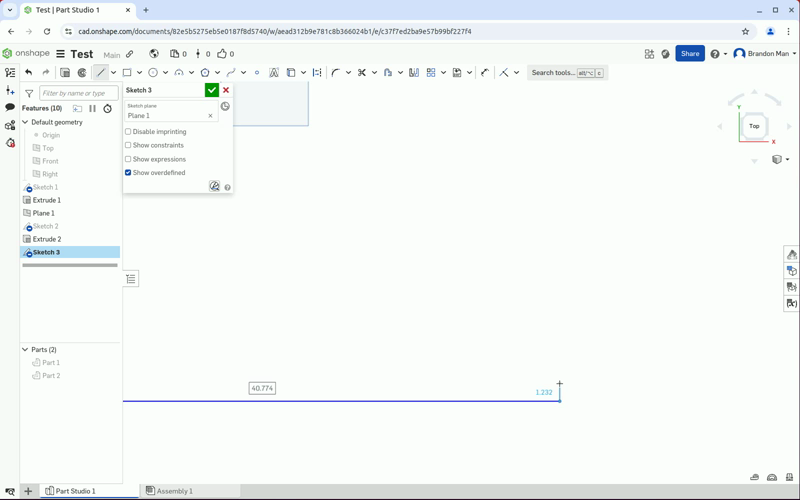
scroll(6)
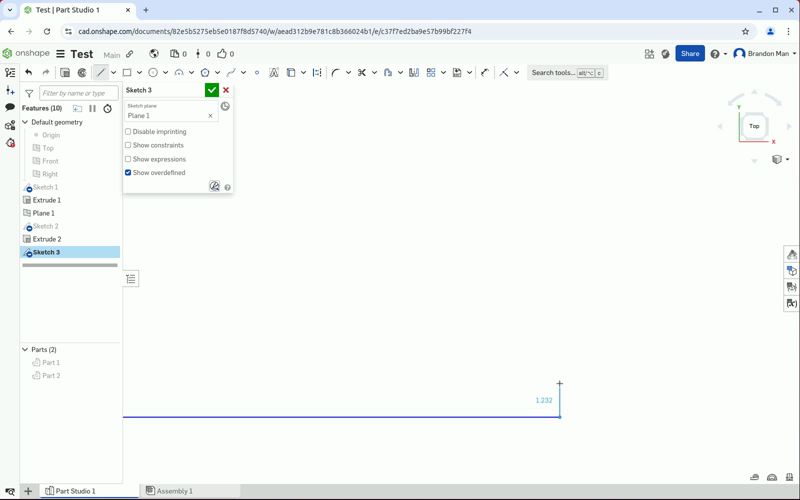
scroll(6)
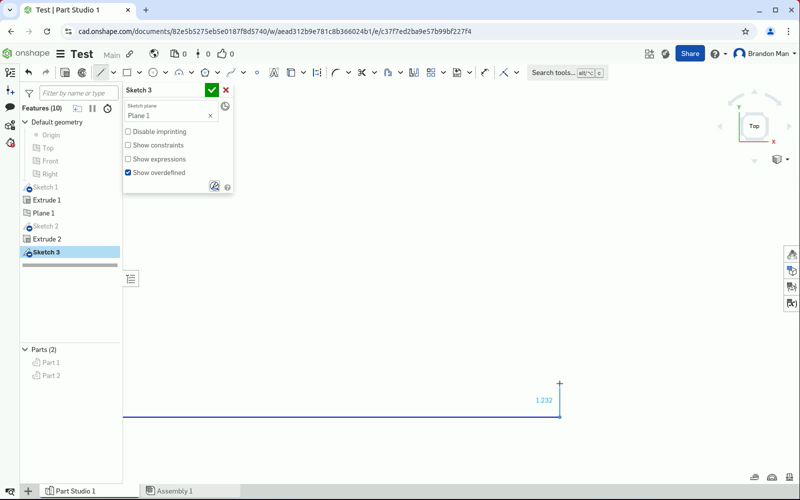
scroll(6)
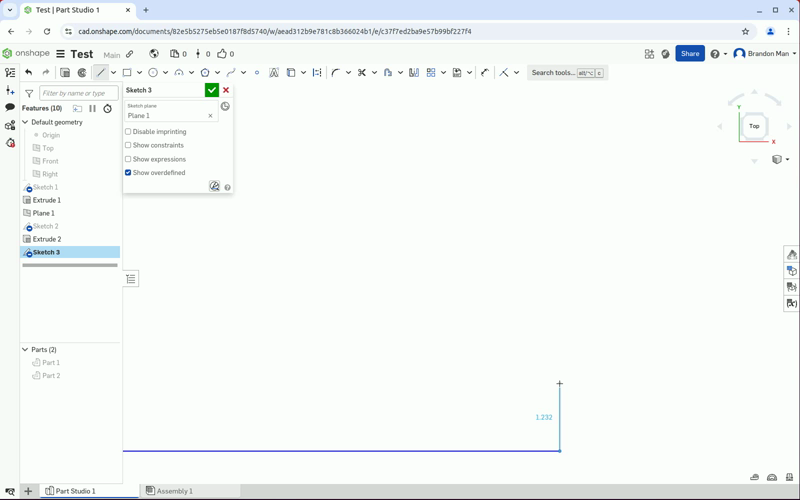
click(559, 383)
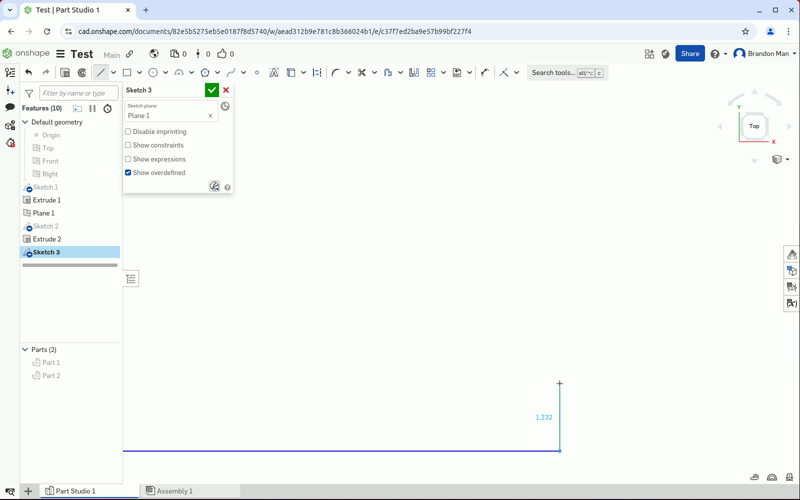
scroll(-6)
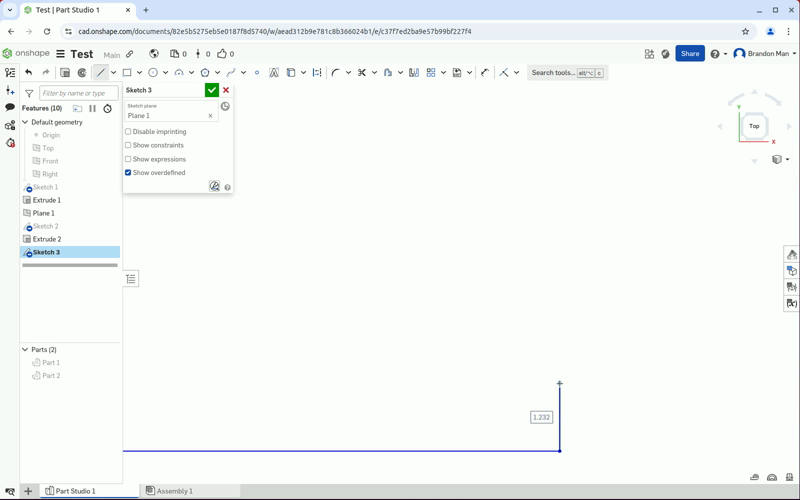
scroll(-6)
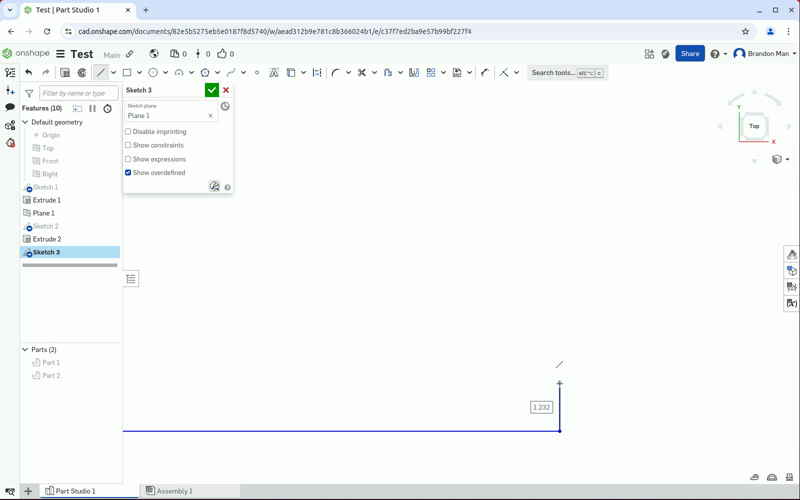
scroll(-6)
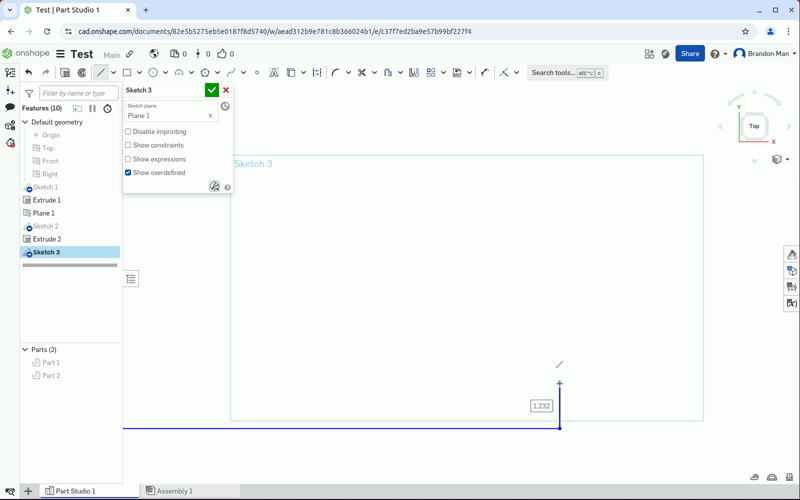
scroll(-6)
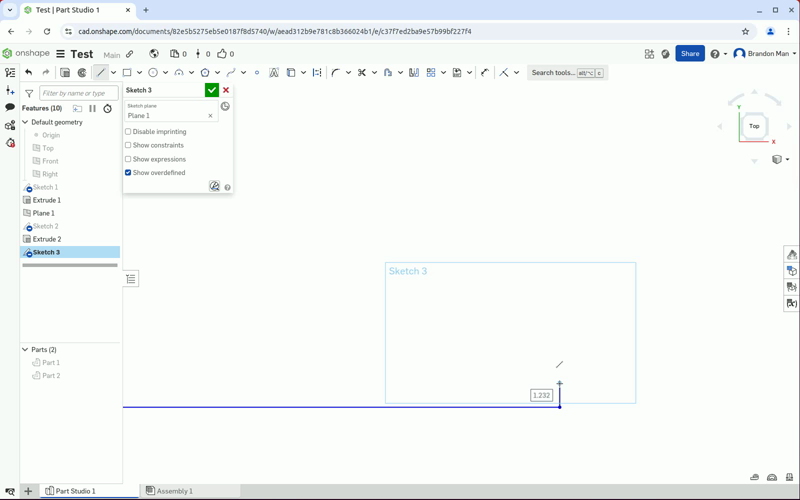
scroll(-6)
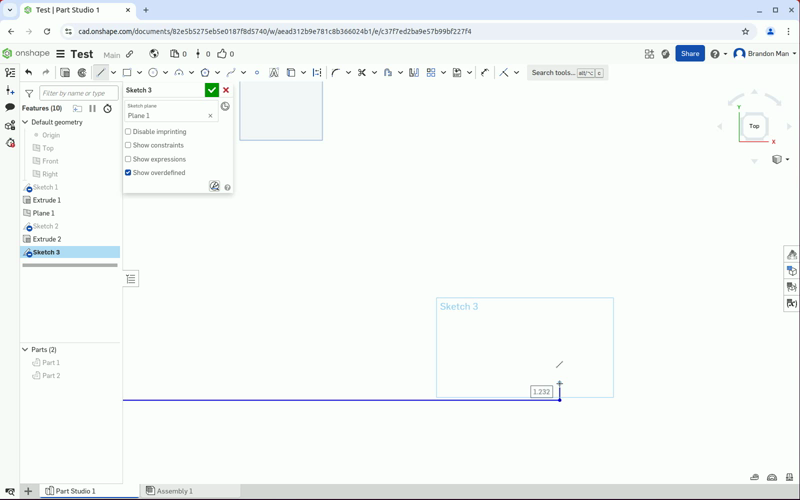
scroll(-6)
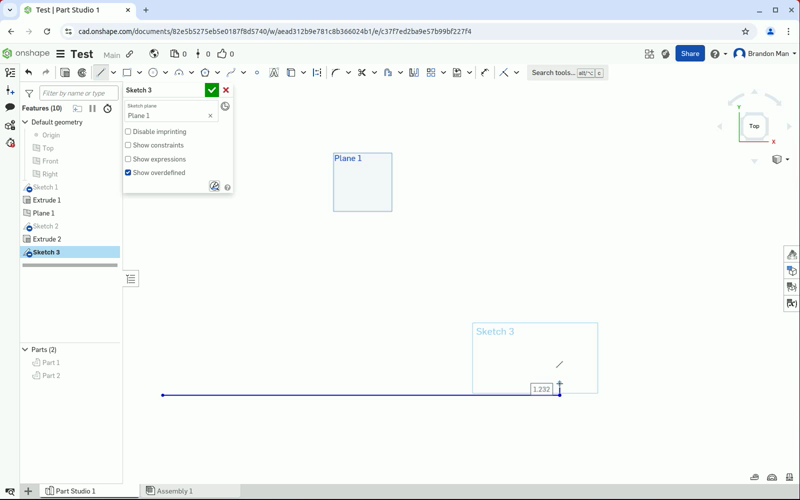
scroll(-6)
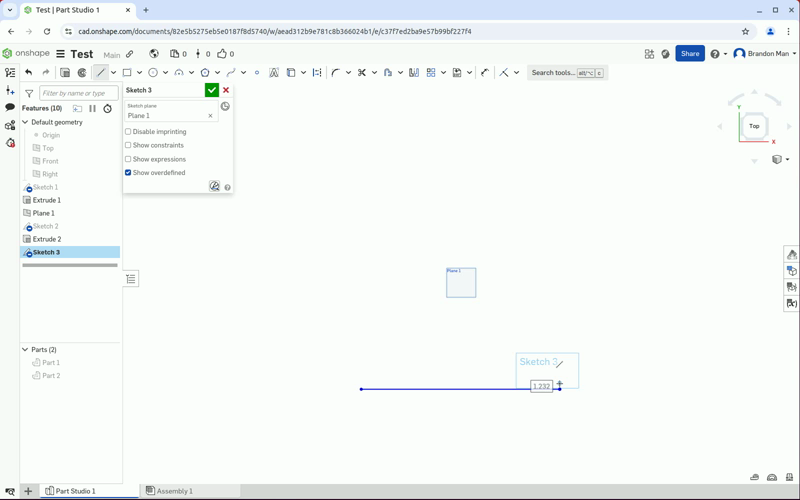
key_up(shift)
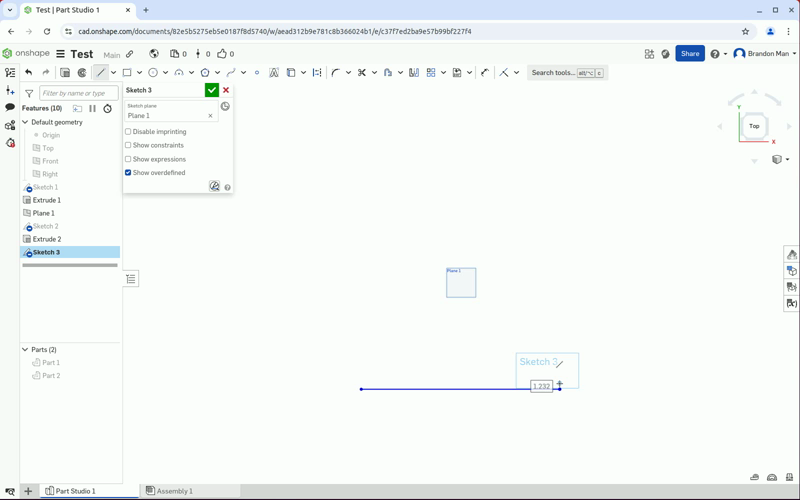
key_down(shift)
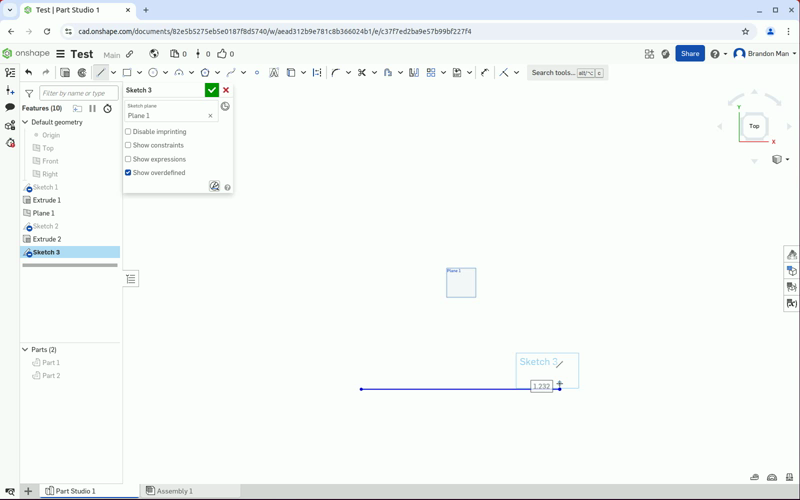
mouse_move(361, 383)
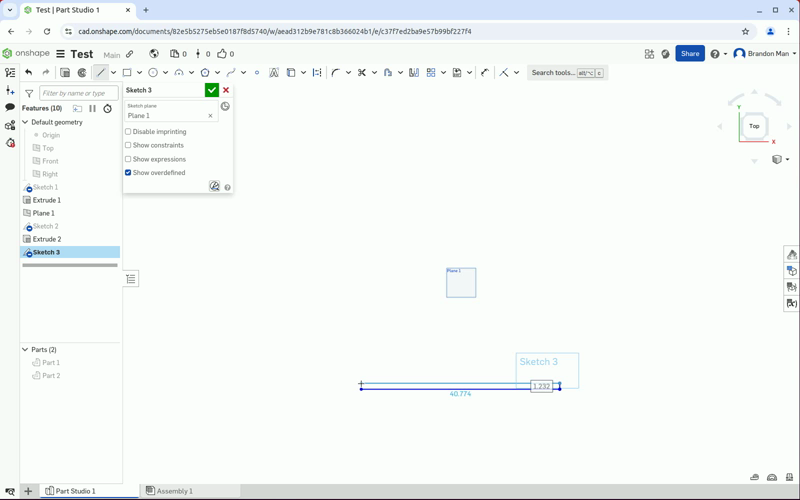
click(361, 383)
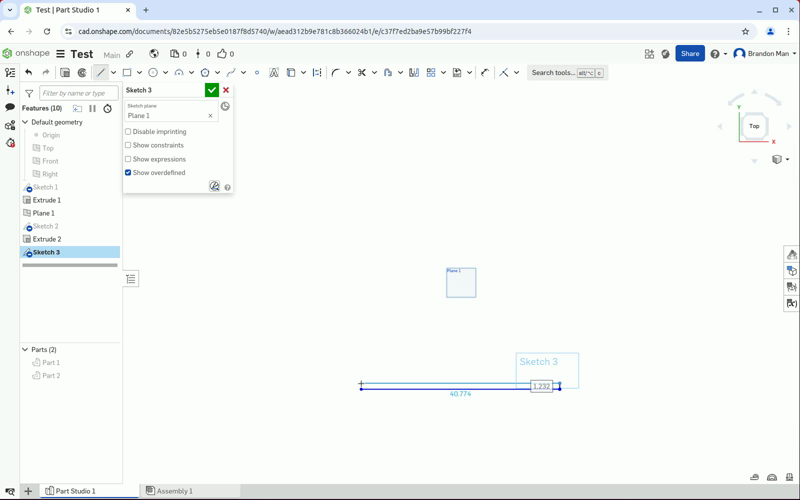
key_up(shift)
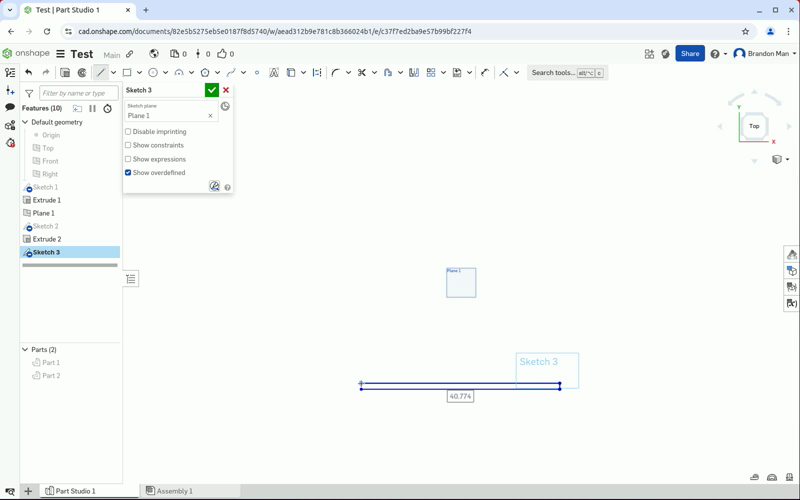
mouse_move(391, 383)
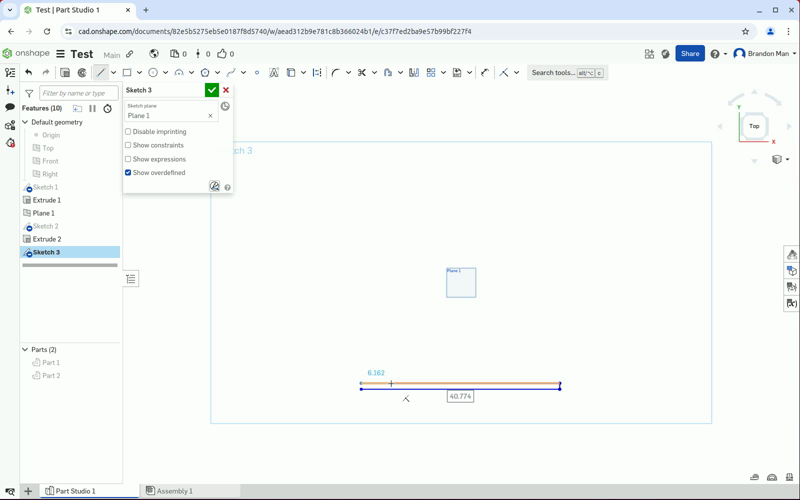
key_down(shift)
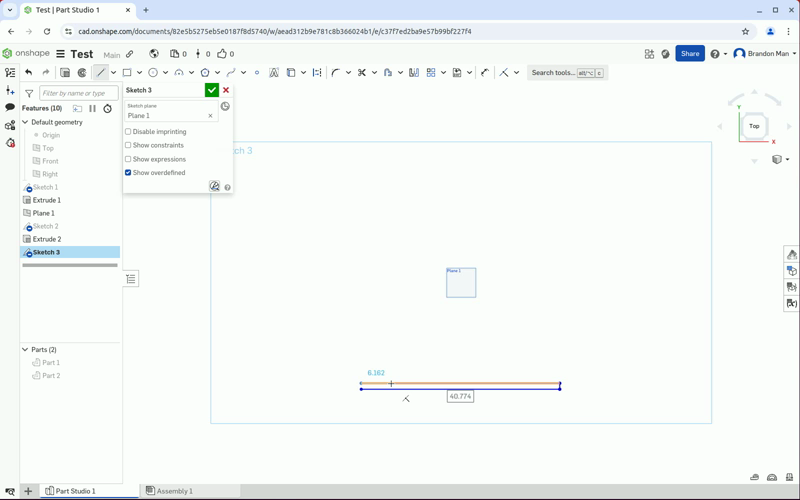
mouse_move(361, 389)
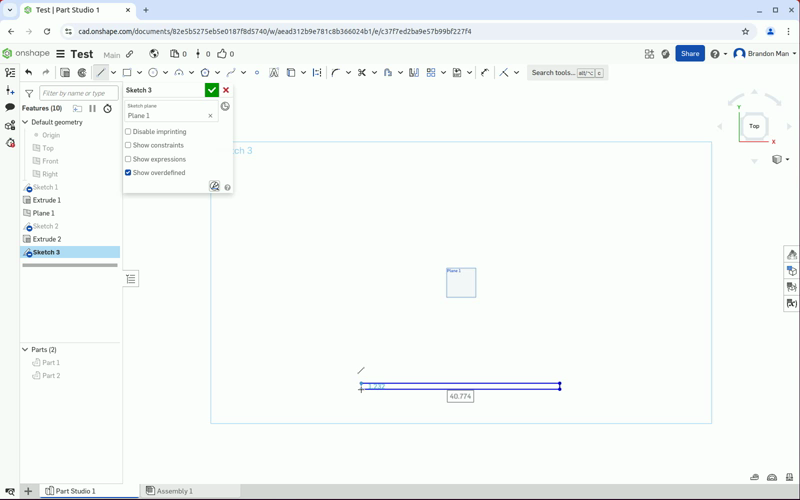
scroll(6)
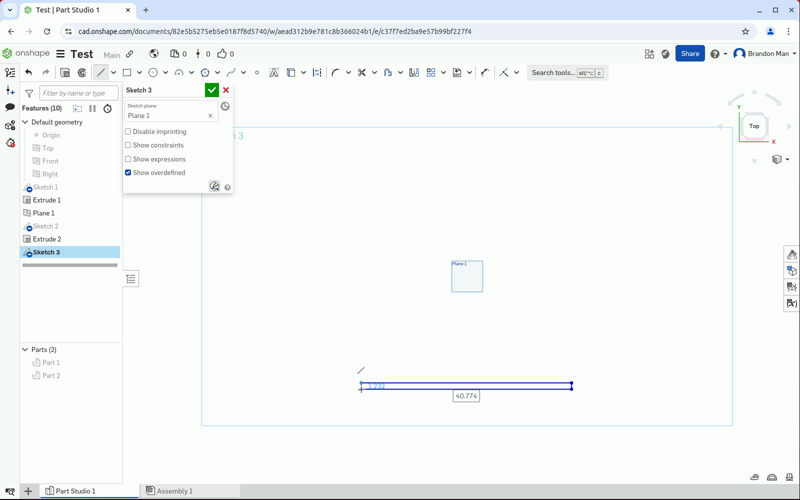
scroll(6)
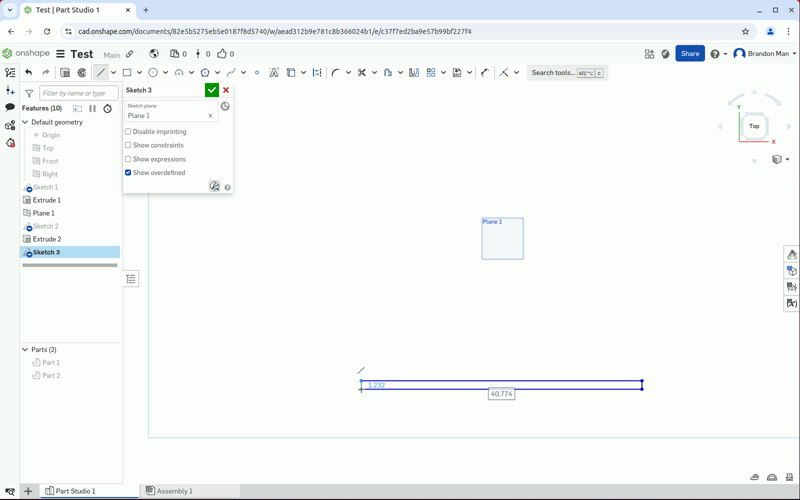
scroll(6)
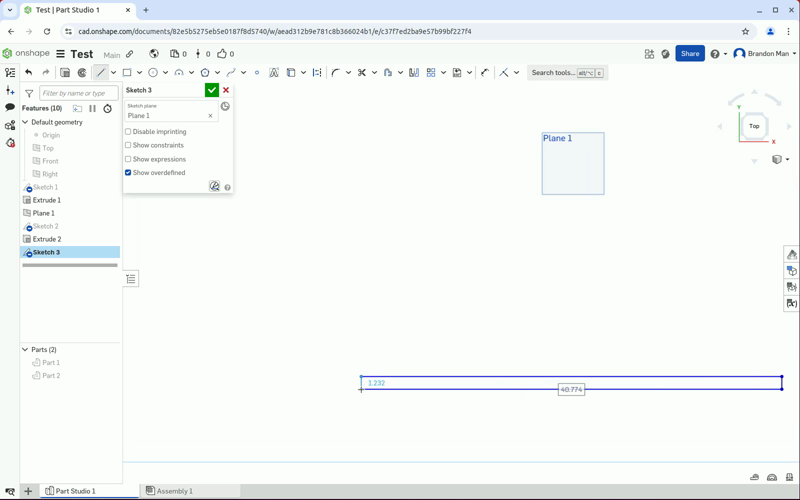
scroll(6)
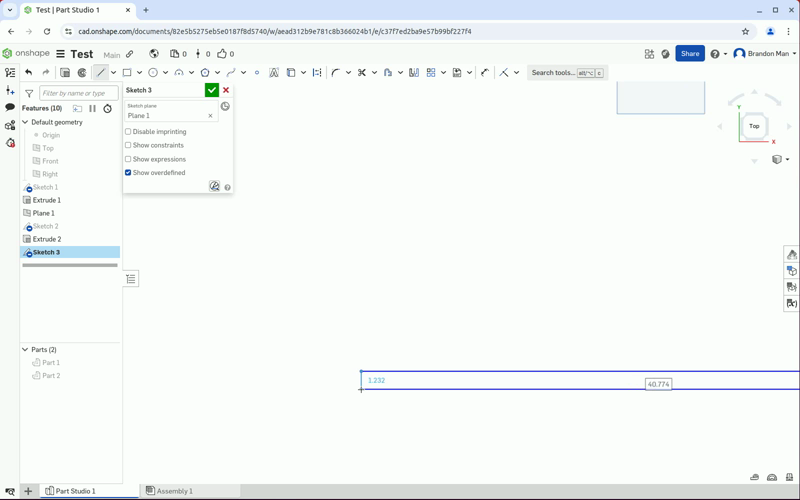
scroll(6)
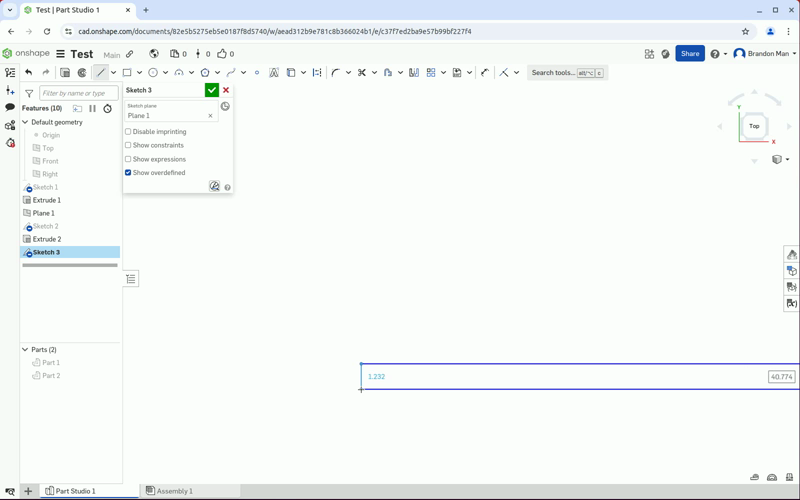
scroll(6)
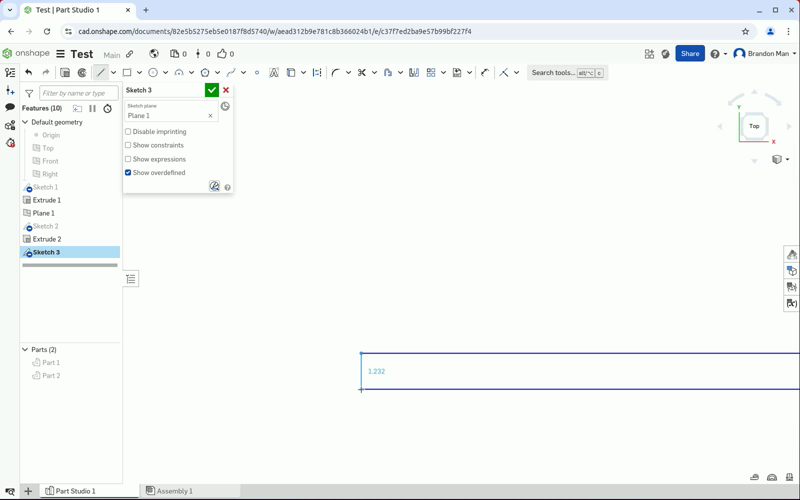
scroll(6)
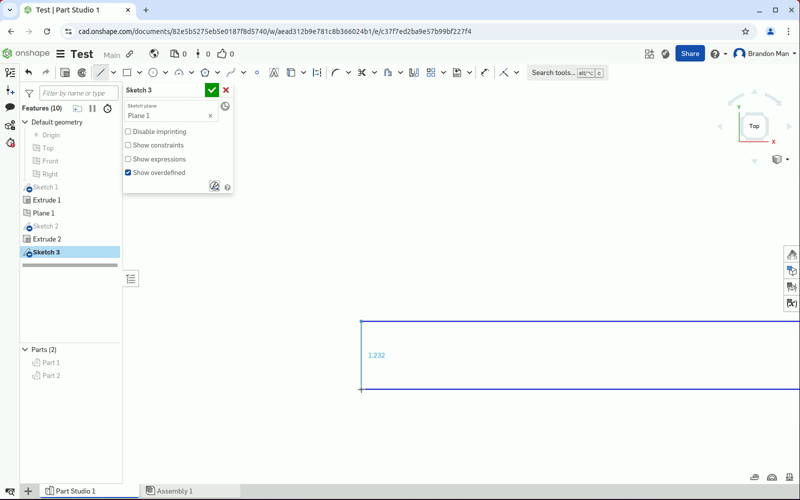
key_up(shift)
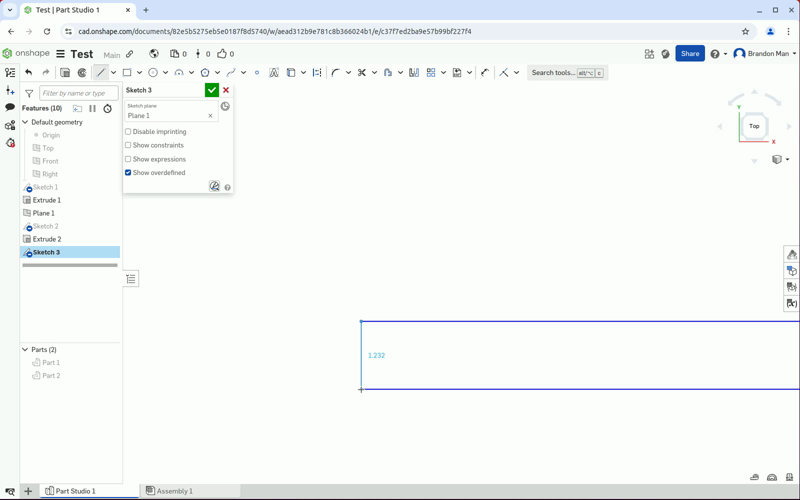
click(361, 389)
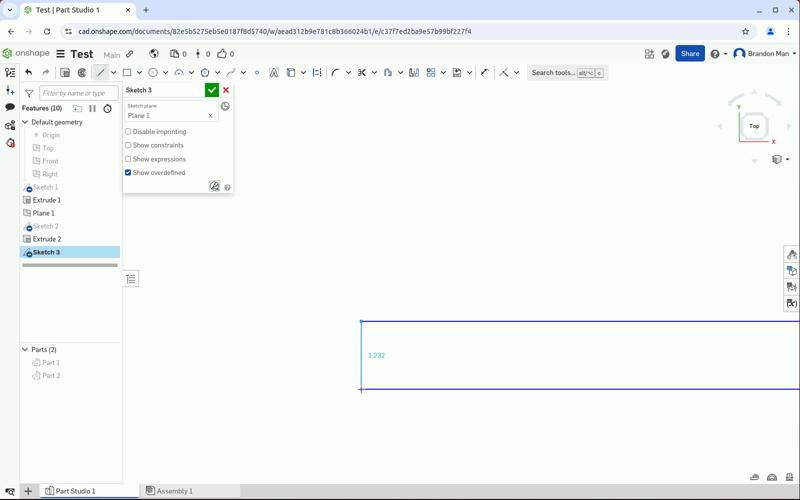
scroll(-6)
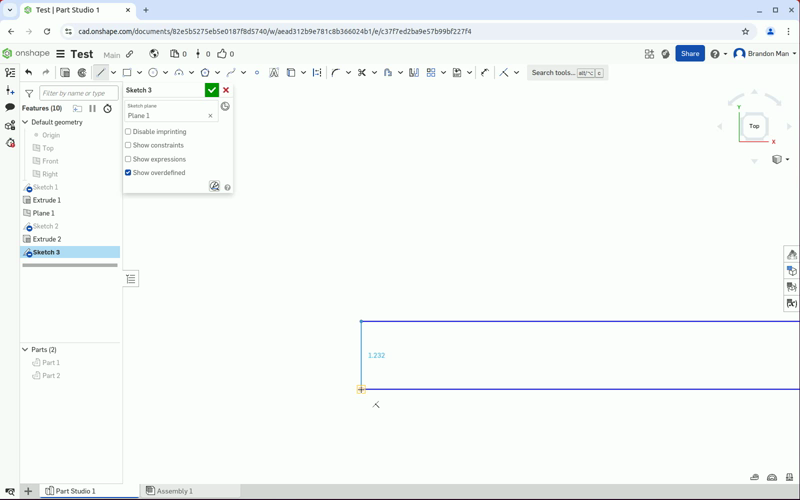
scroll(-6)
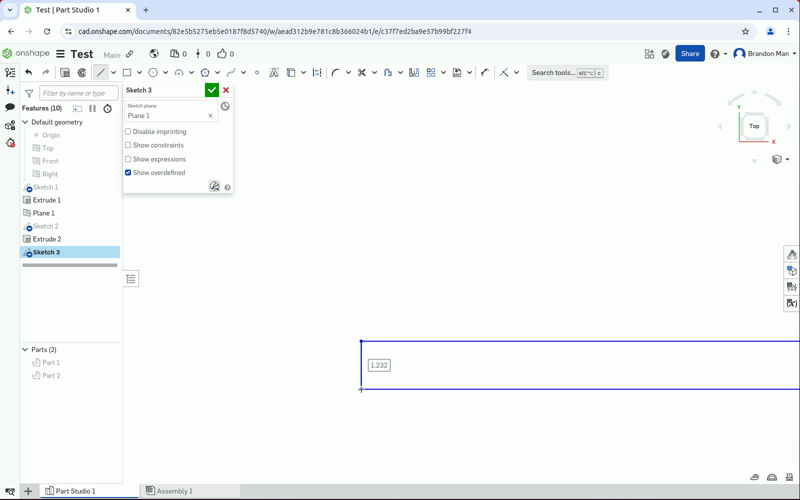
scroll(-6)
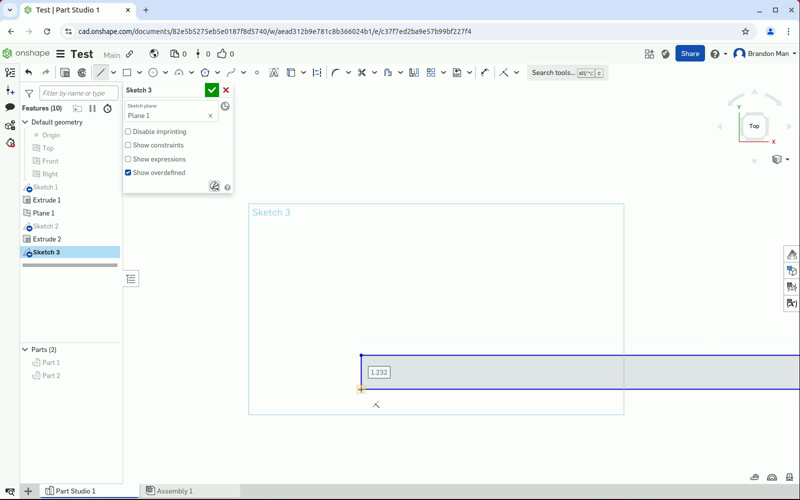
scroll(-6)
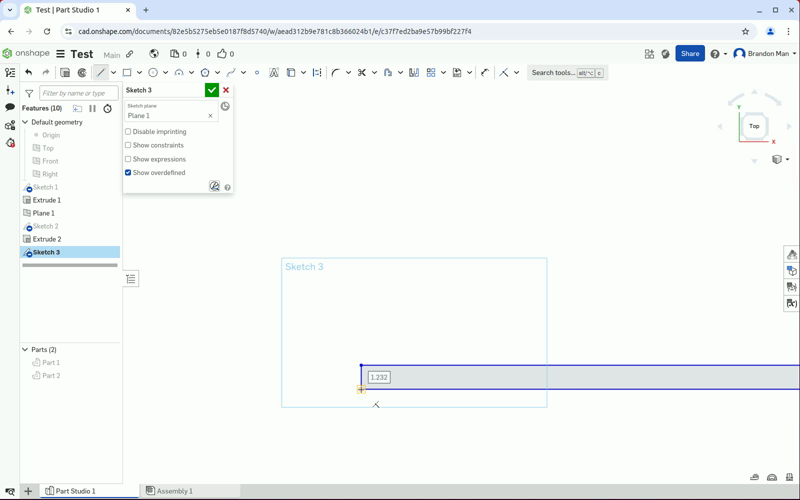
scroll(-6)
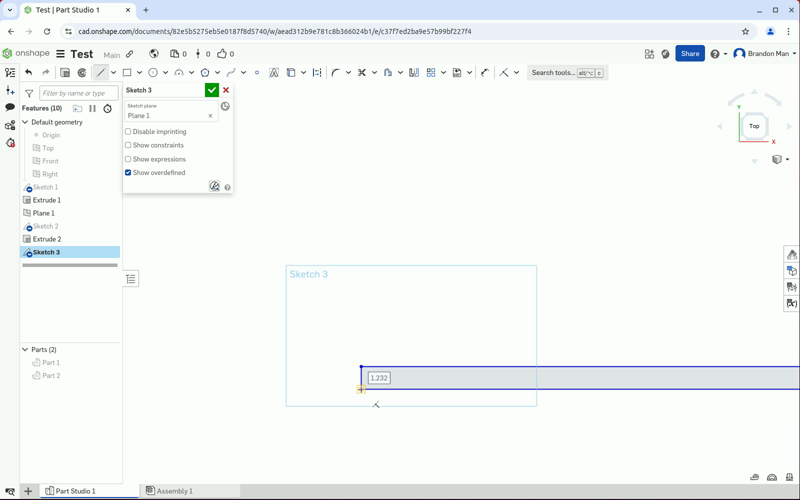
scroll(-6)
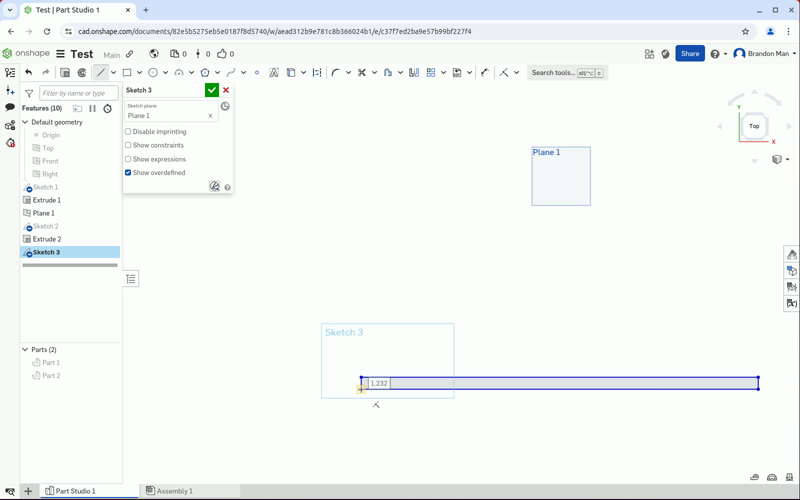
scroll(-6)
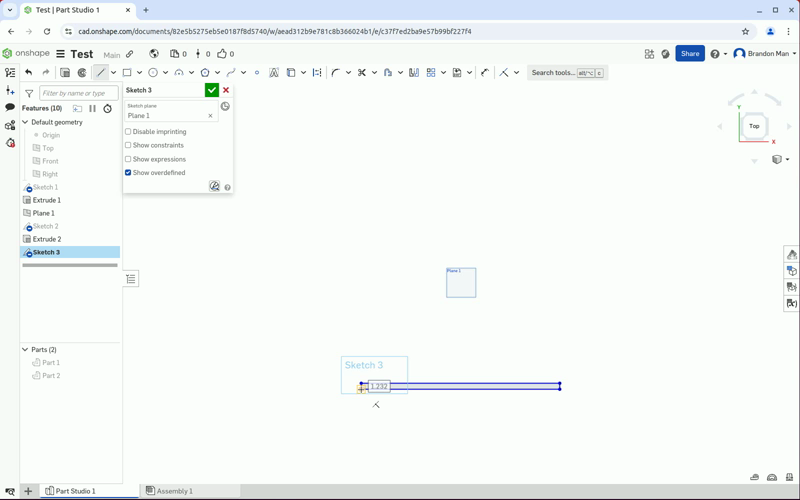
key(esc)
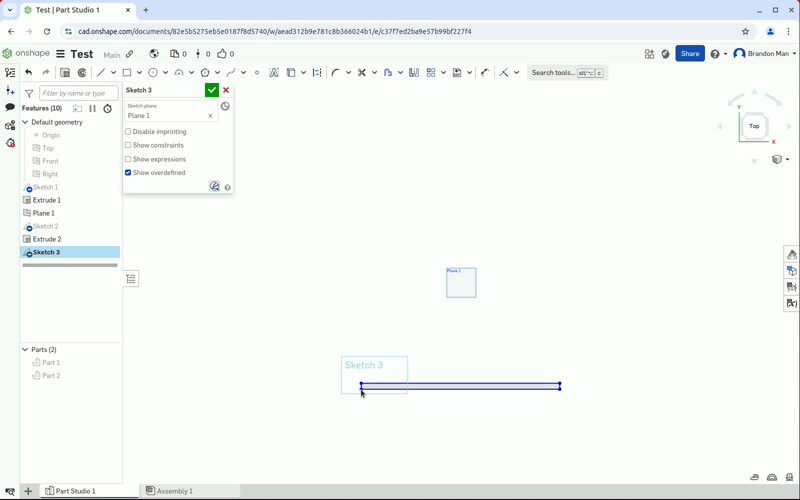
mouse_move(411, 386)
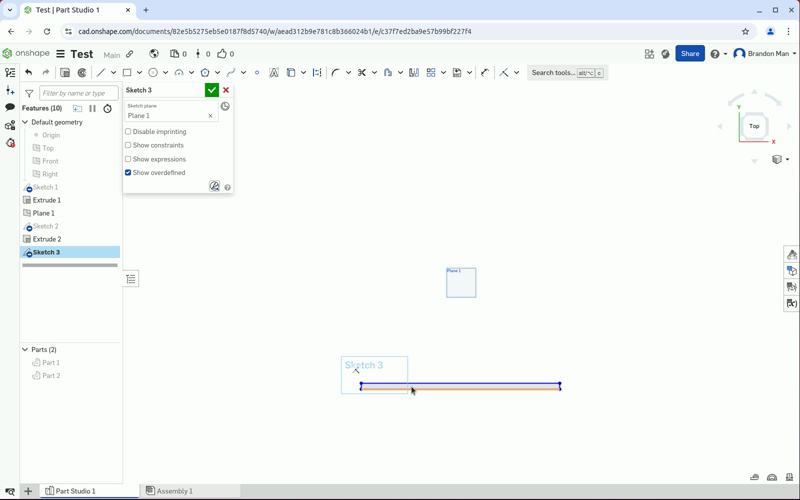
scroll(6)
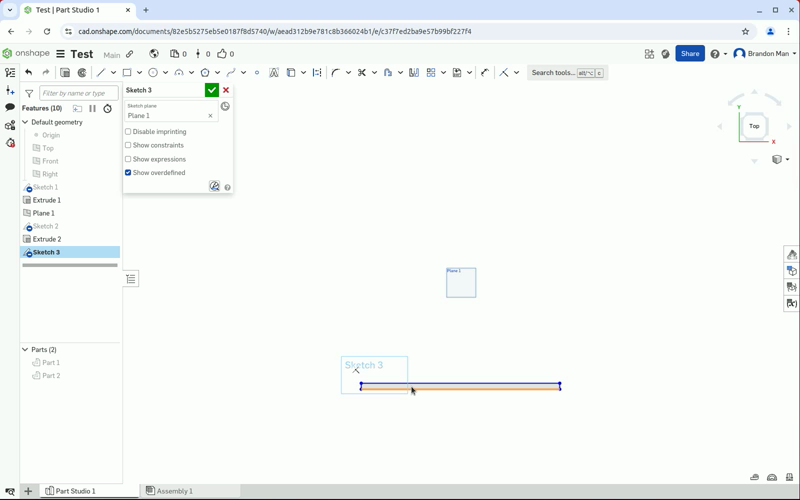
scroll(6)
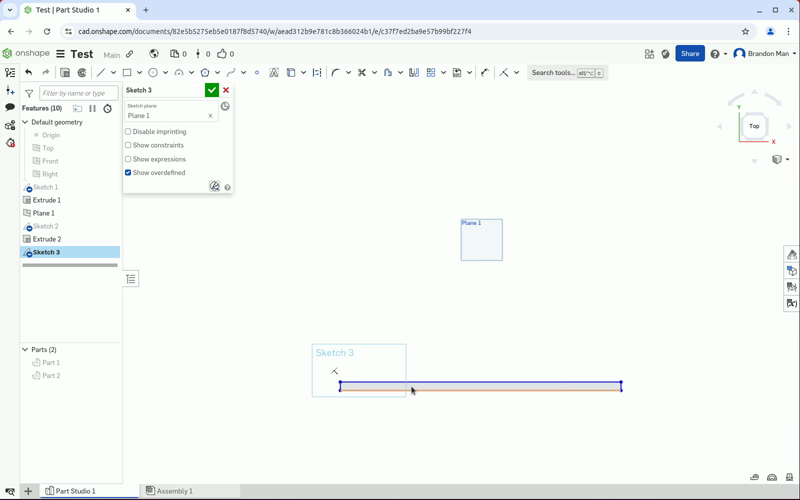
scroll(6)
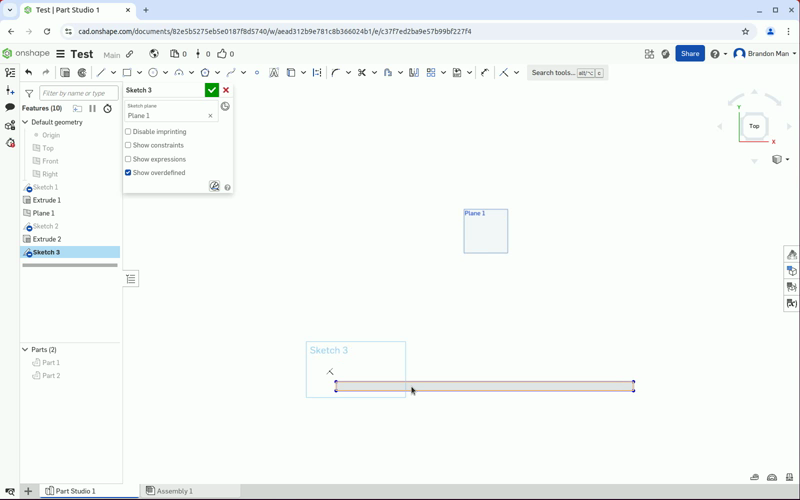
scroll(6)
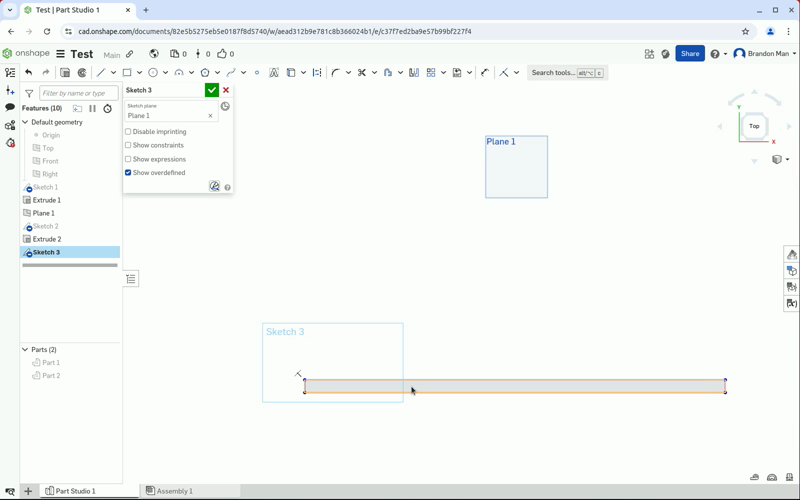
scroll(6)
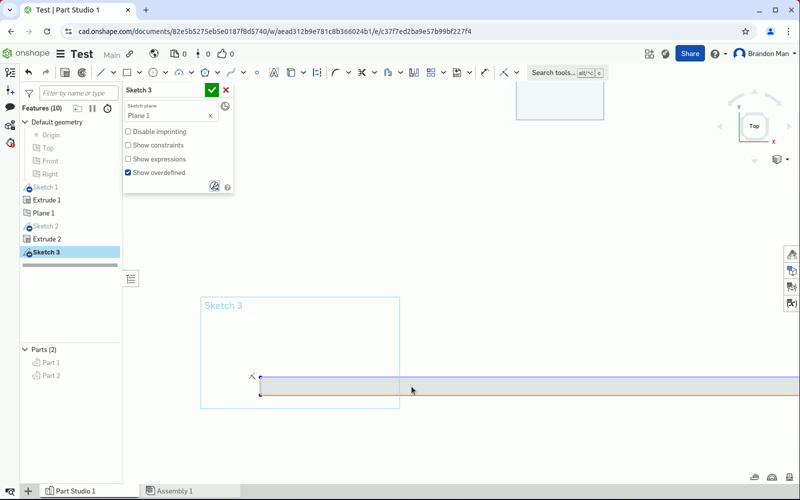
scroll(6)
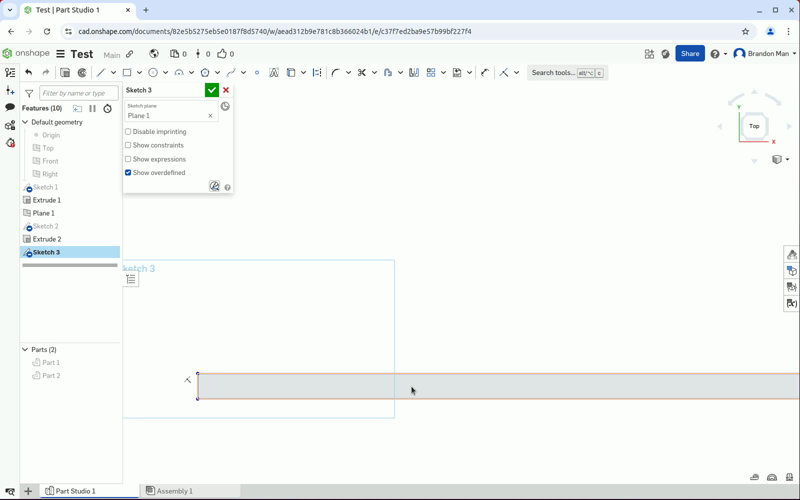
scroll(6)
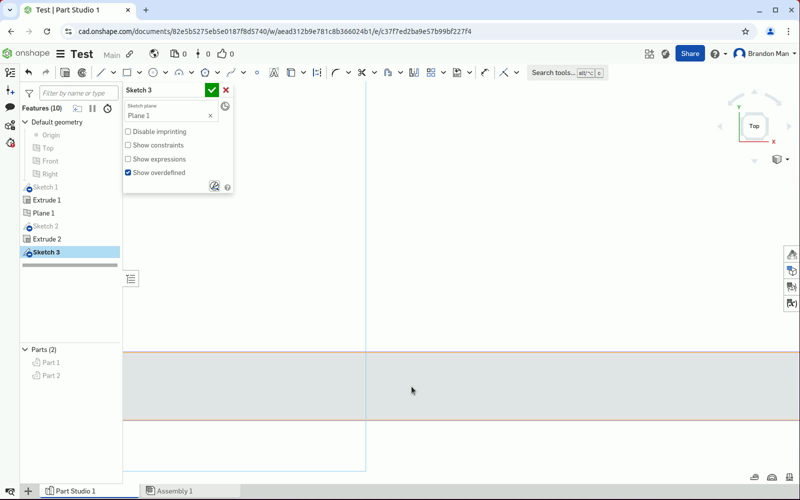
click(411, 386)
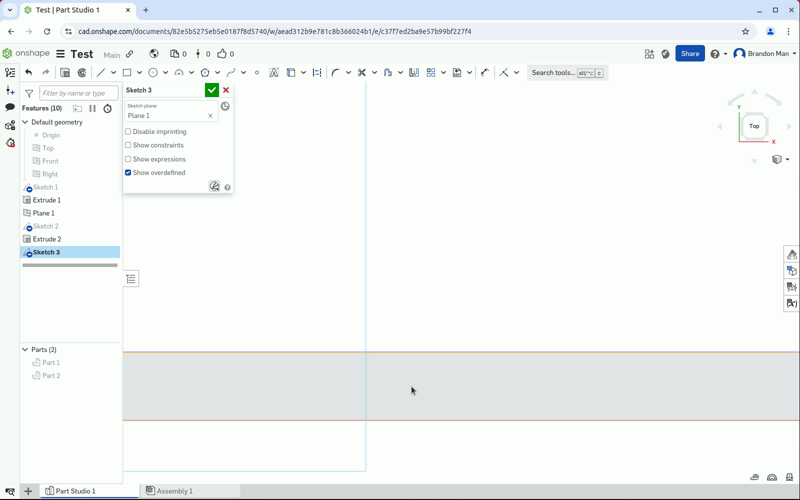
scroll(-6)
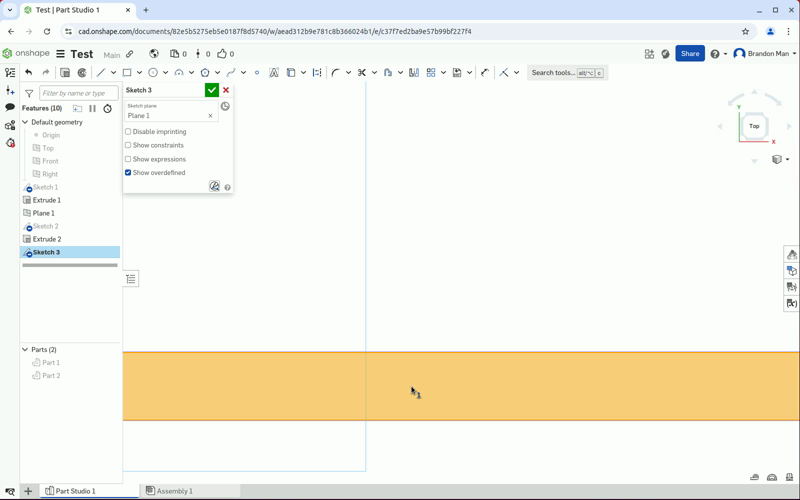
scroll(-6)
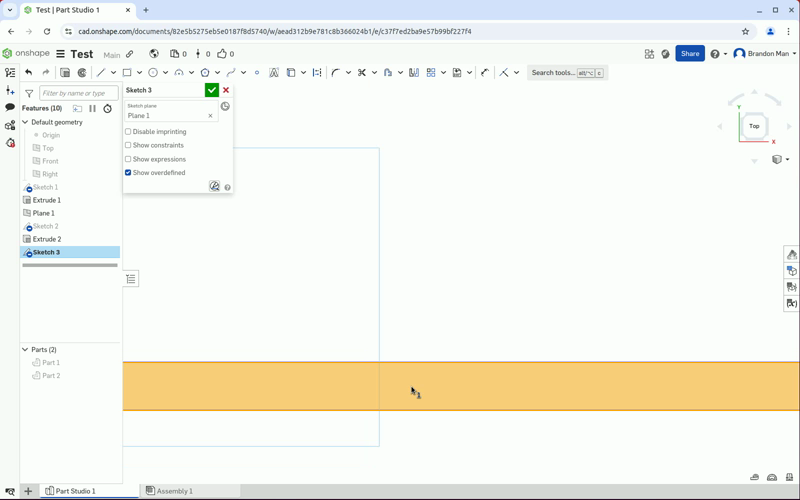
scroll(-6)
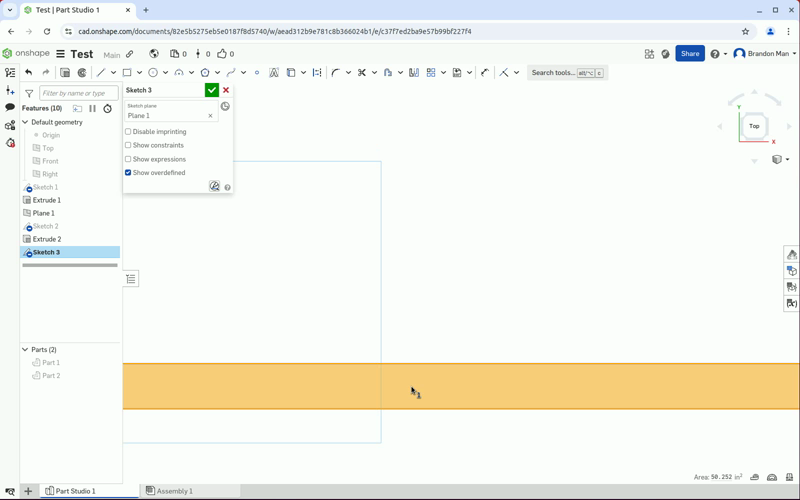
scroll(-6)
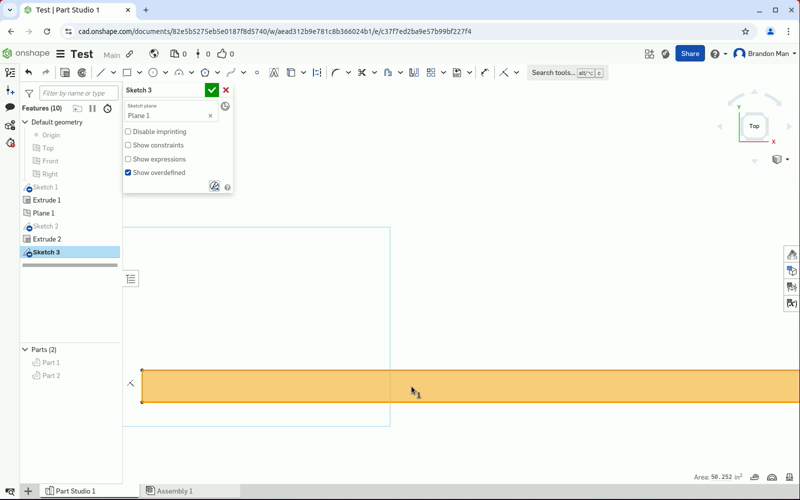
scroll(-6)
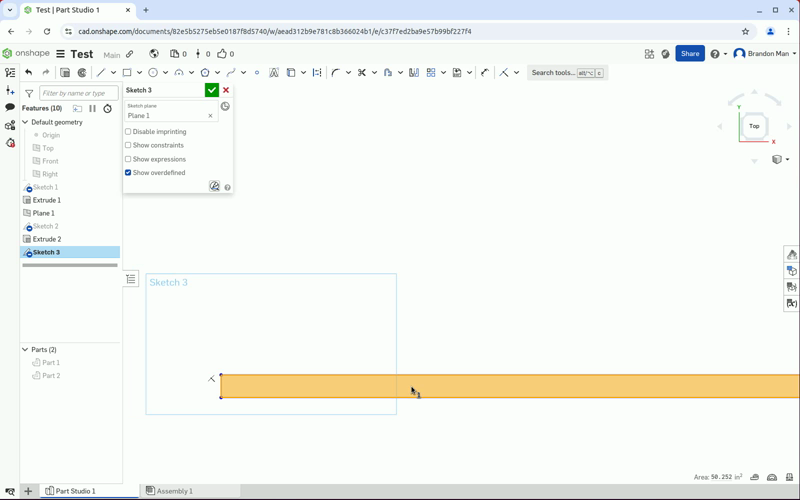
scroll(-6)
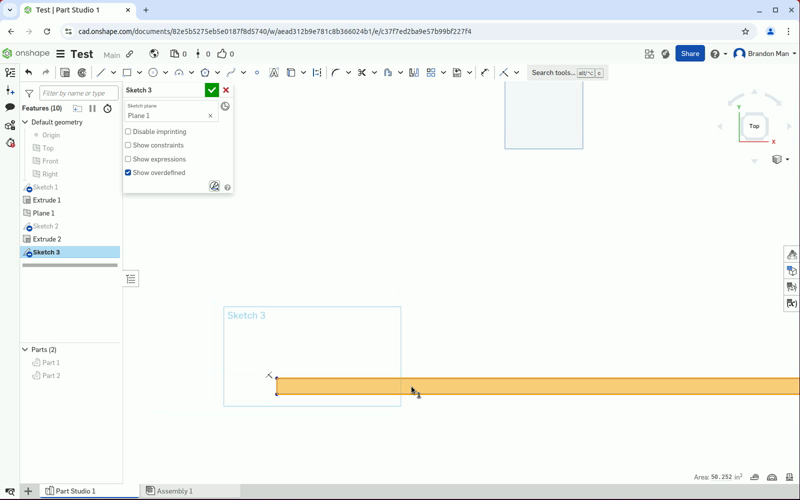
scroll(-6)
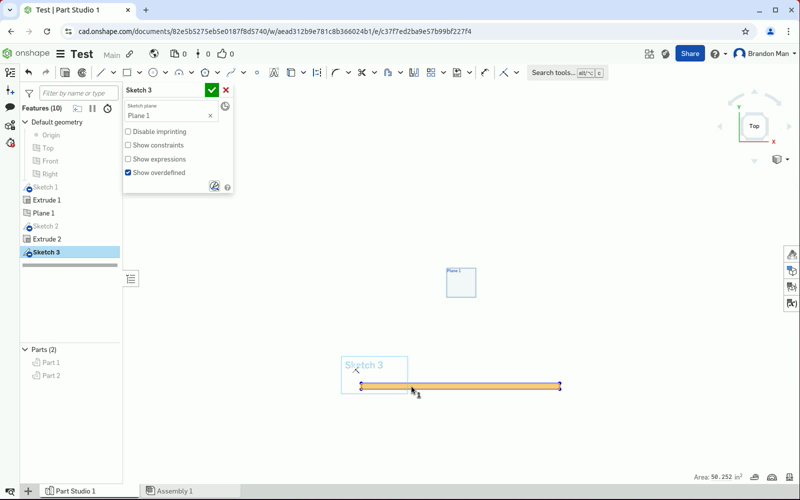
mouse_move(73, 352)
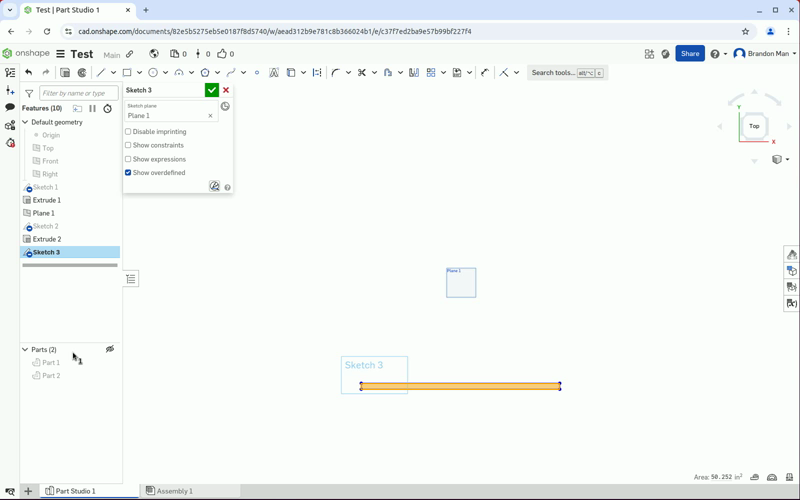
key(shift+y)
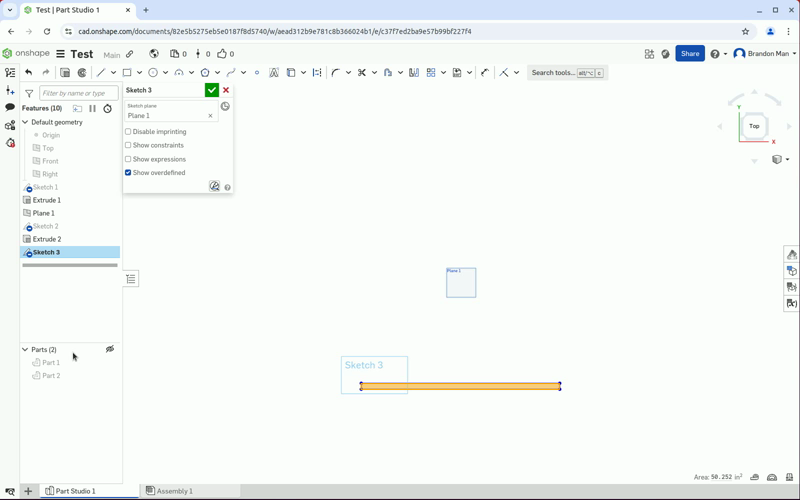
key(shift+e)
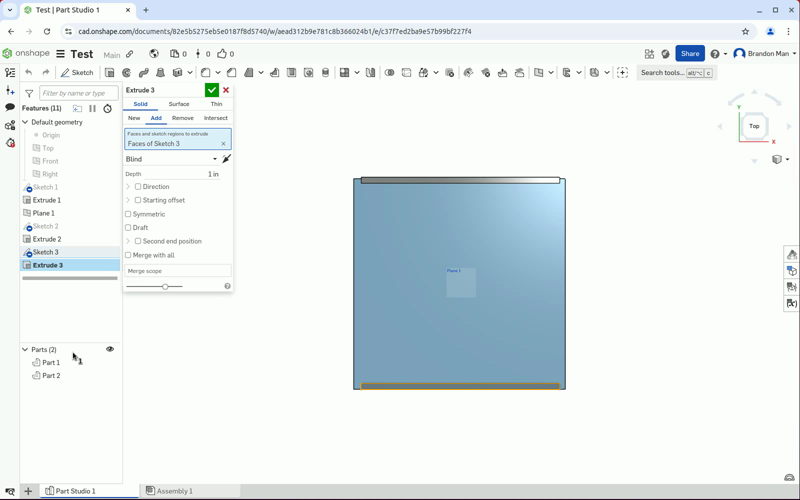
mouse_move(143, 106)
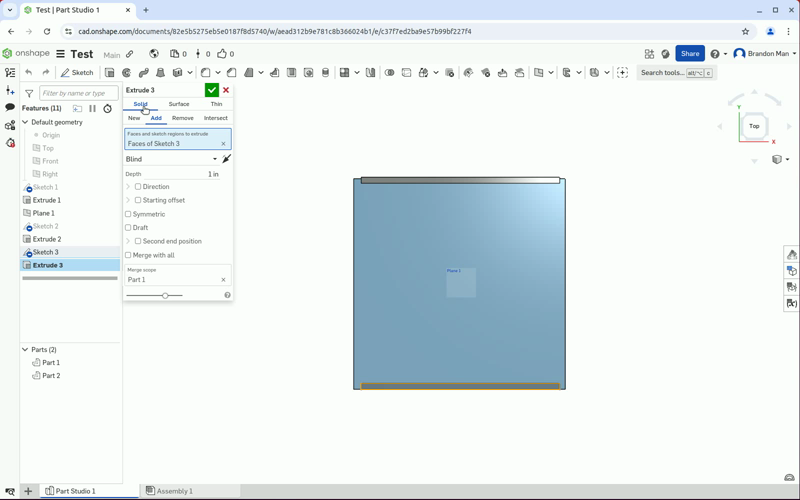
click(143, 106)
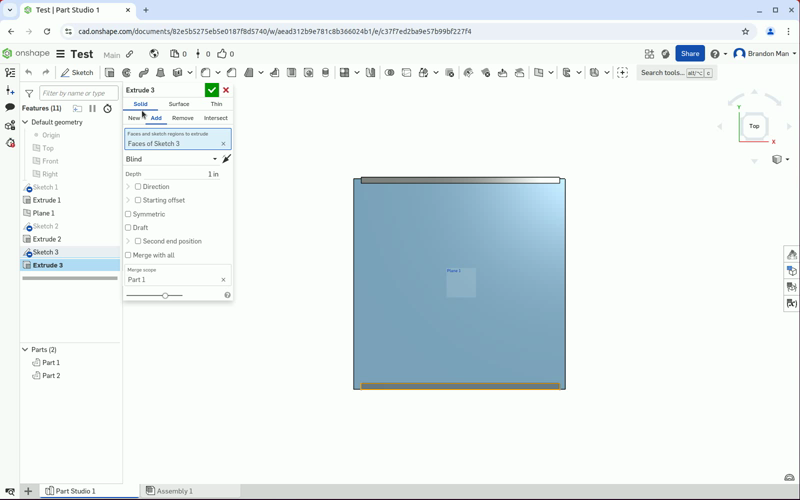
mouse_move(137, 120)
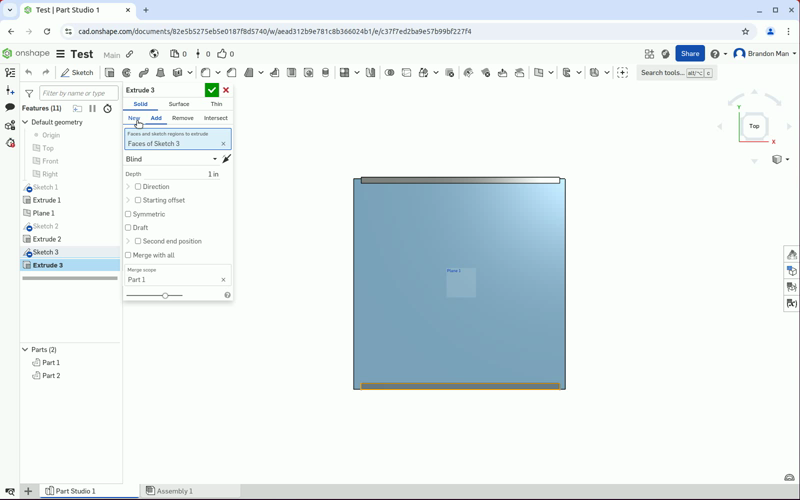
click(137, 120)
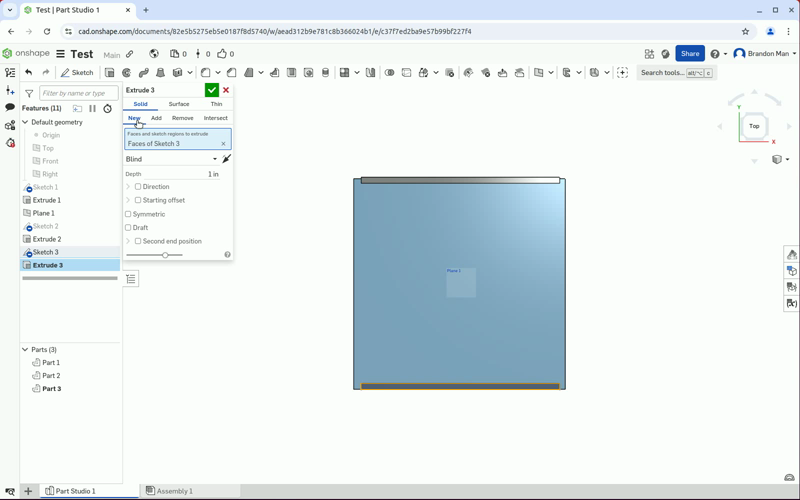
key(tab, 4)
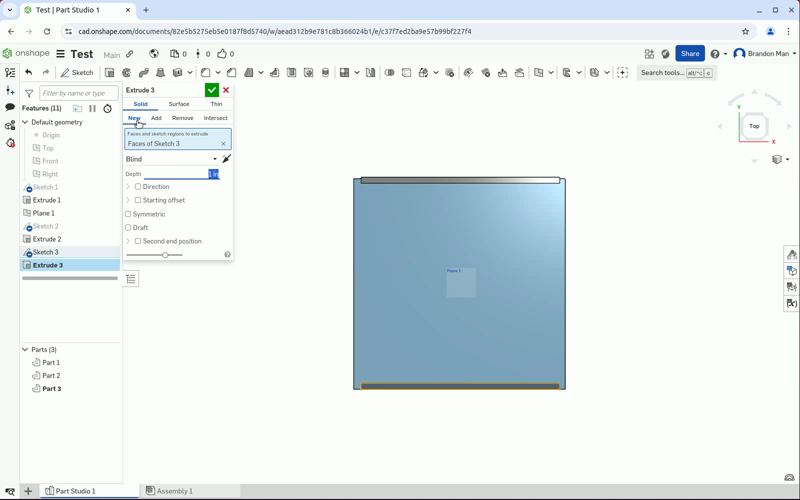
text(21.905)
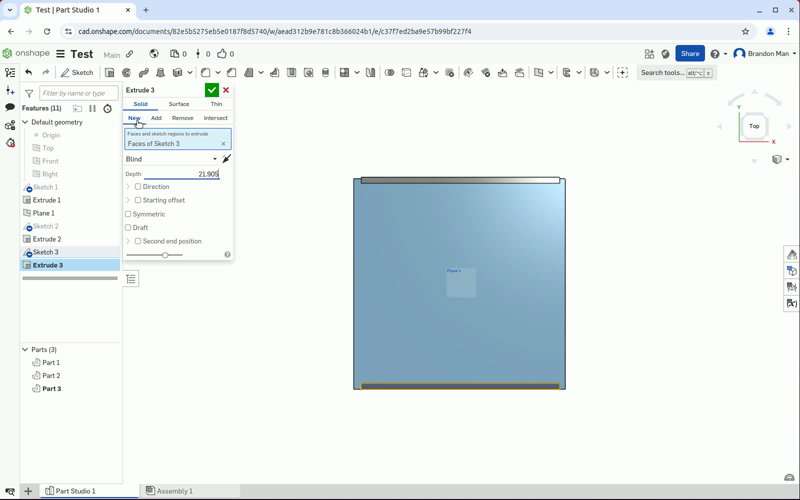
key(enter)
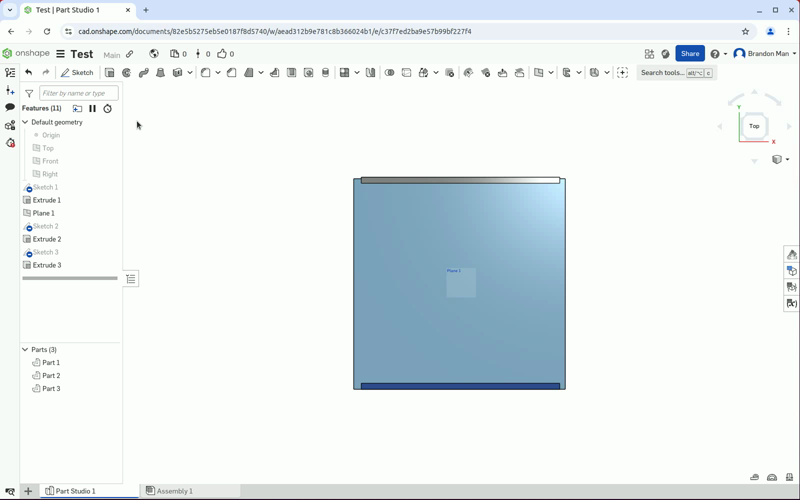
key(shift+h)
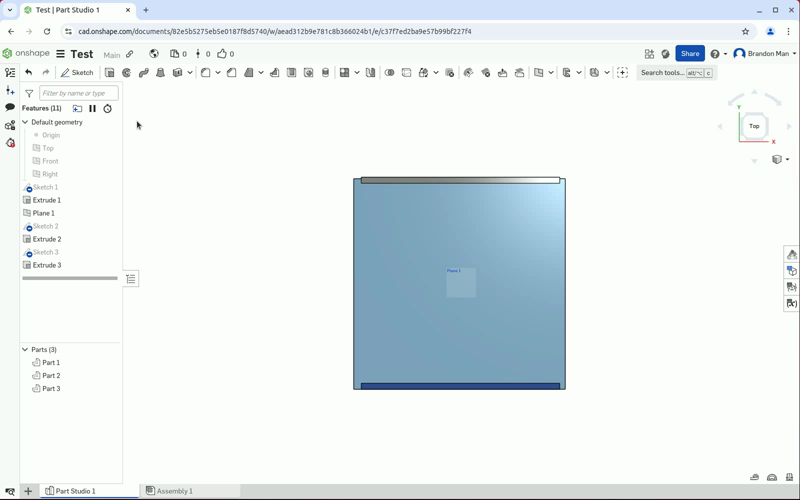
key(shift+h)
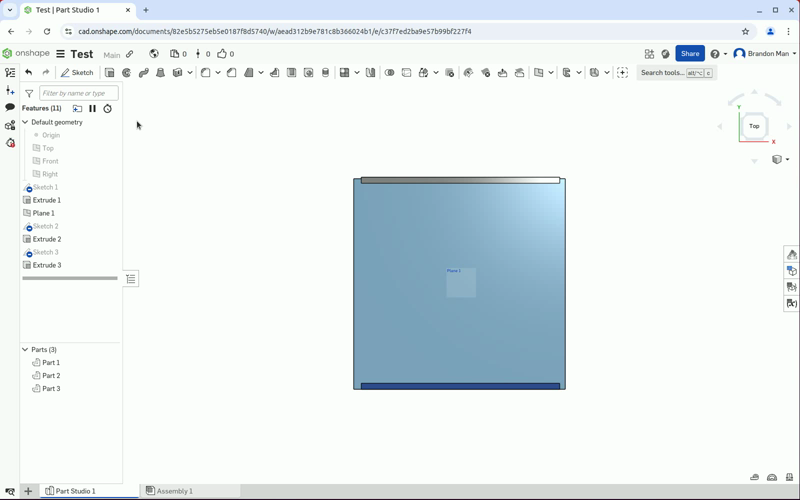
mouse_move(73, 189)
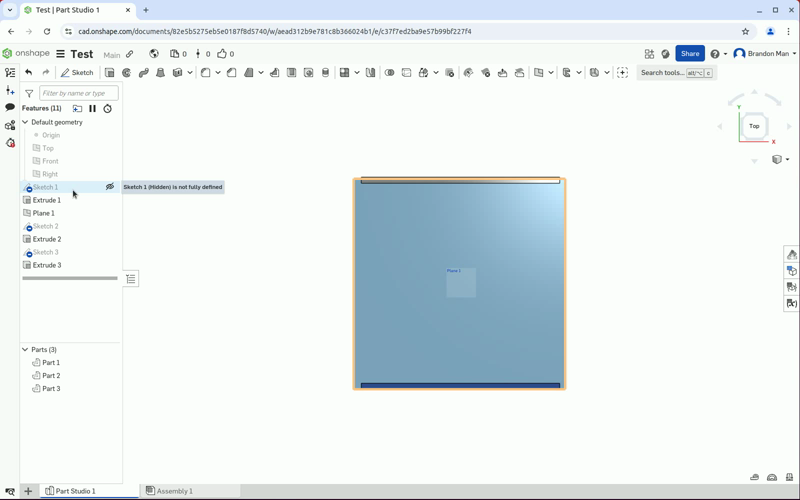
click(73, 189)
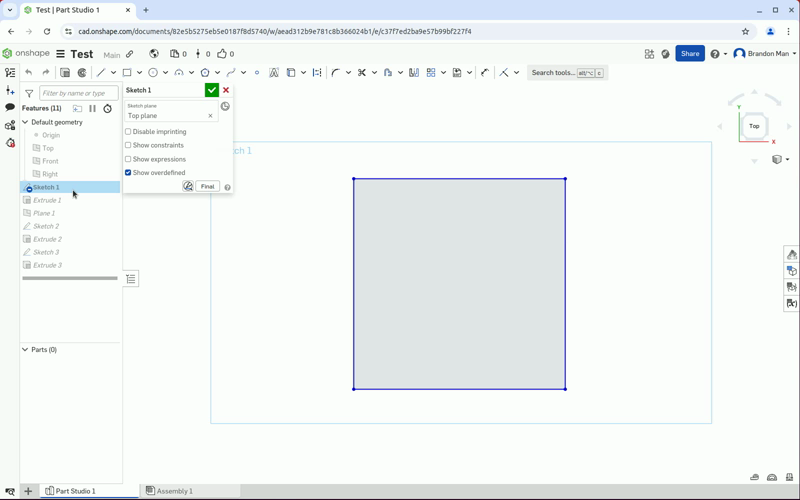
mouse_move(229, 92)
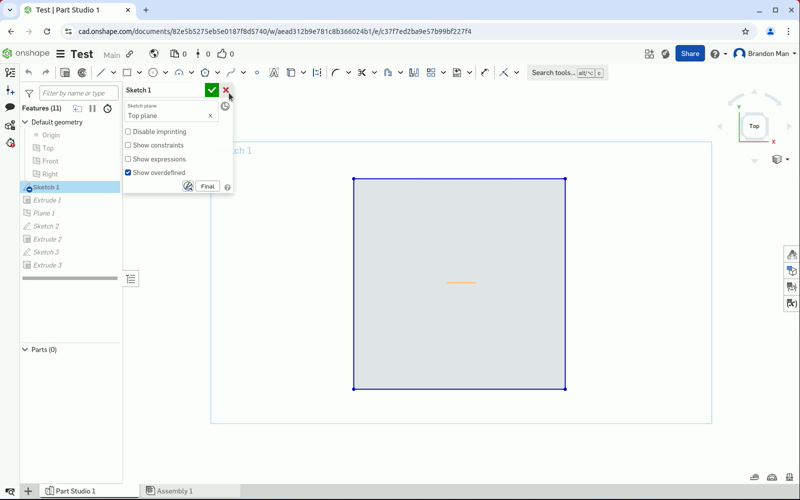
click(229, 92)
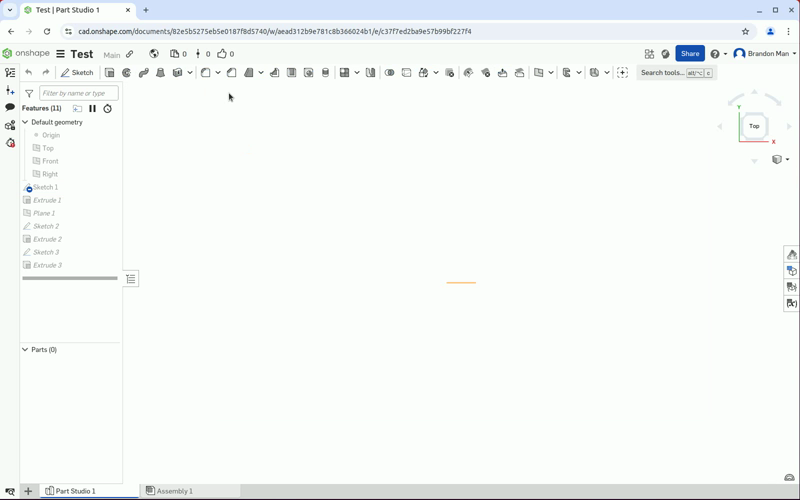
key(shift+s)
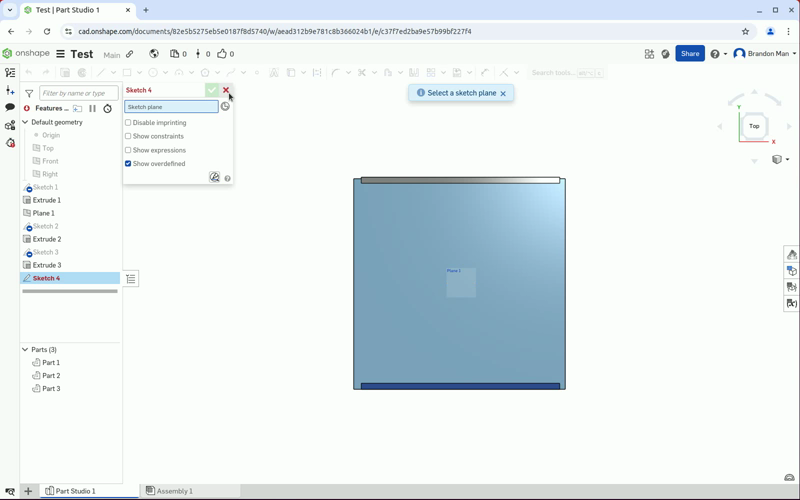
mouse_move(73, 215)
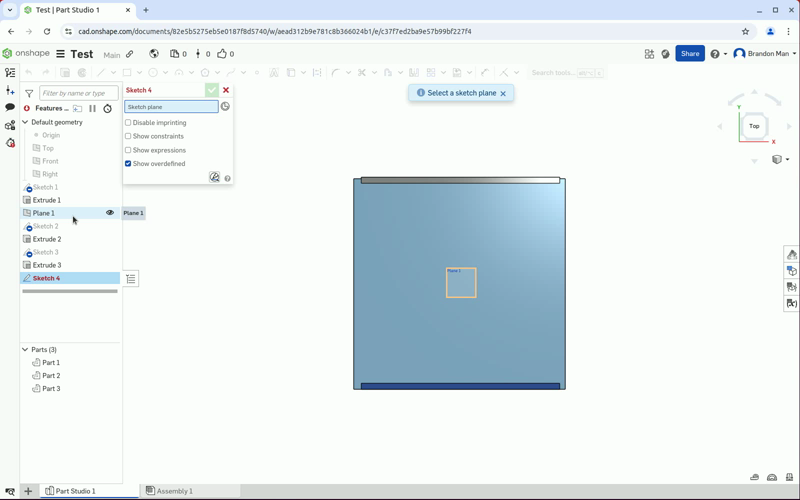
click(73, 215)
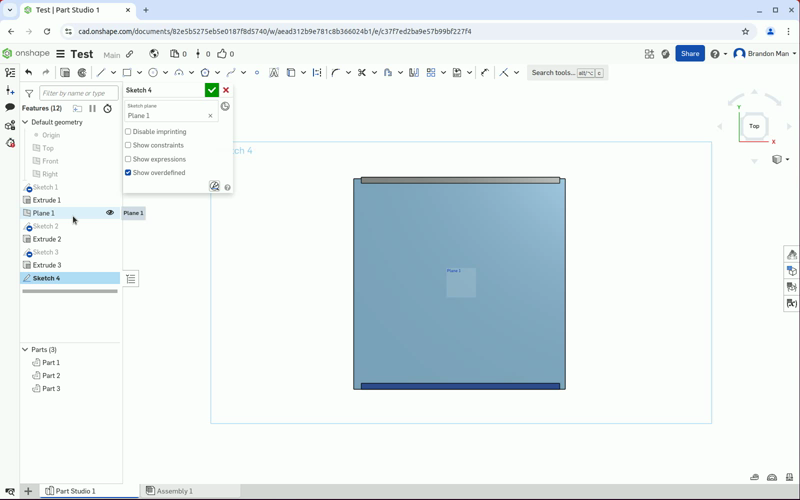
mouse_move(73, 352)
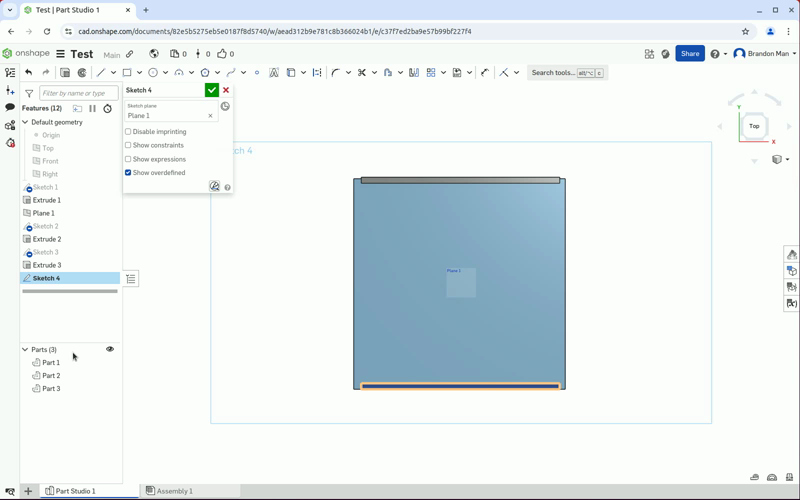
key(y)
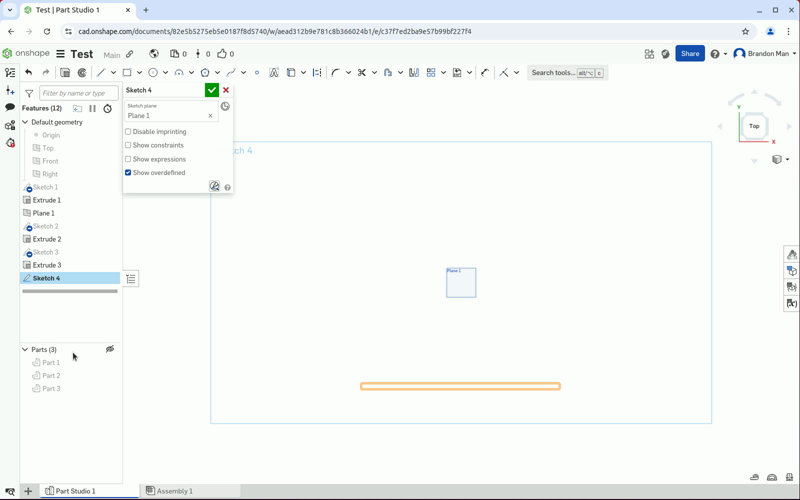
key(l)
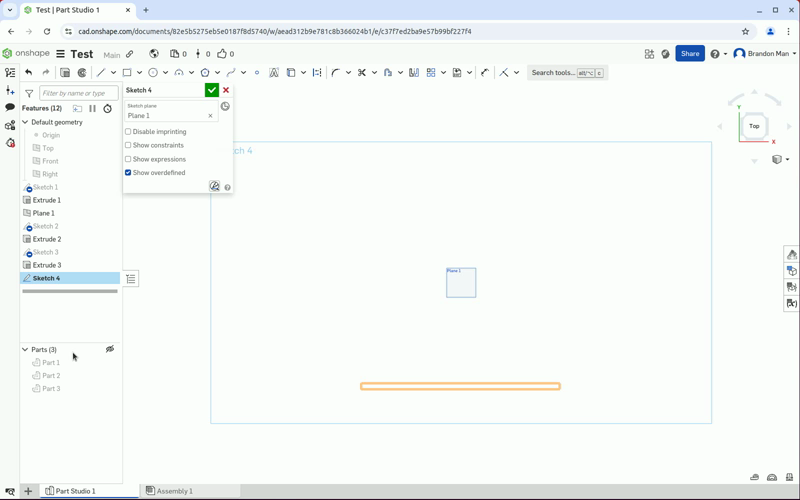
key_down(shift)
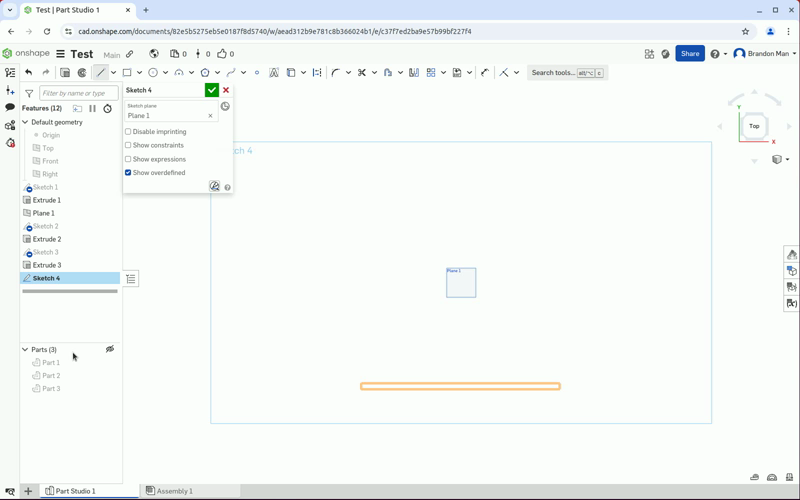
mouse_move(353, 389)
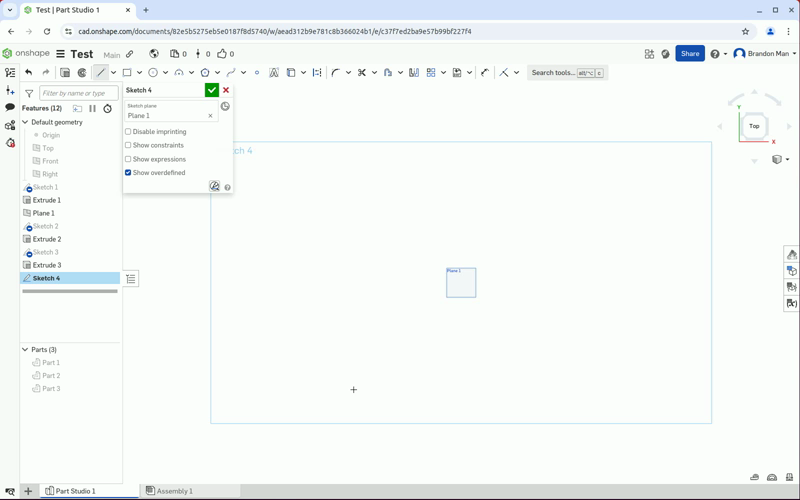
click(353, 389)
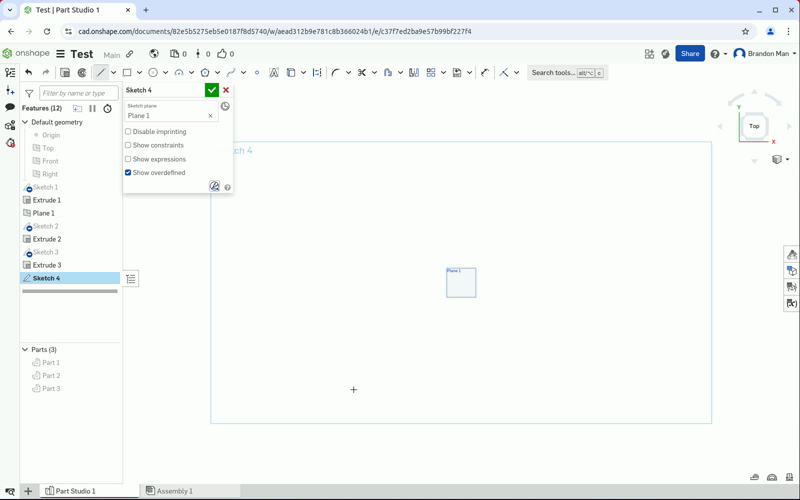
key_up(shift)
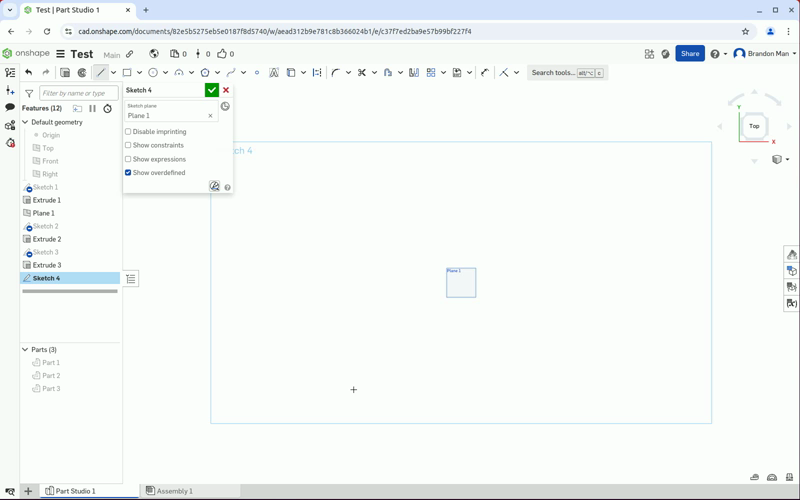
key_down(shift)
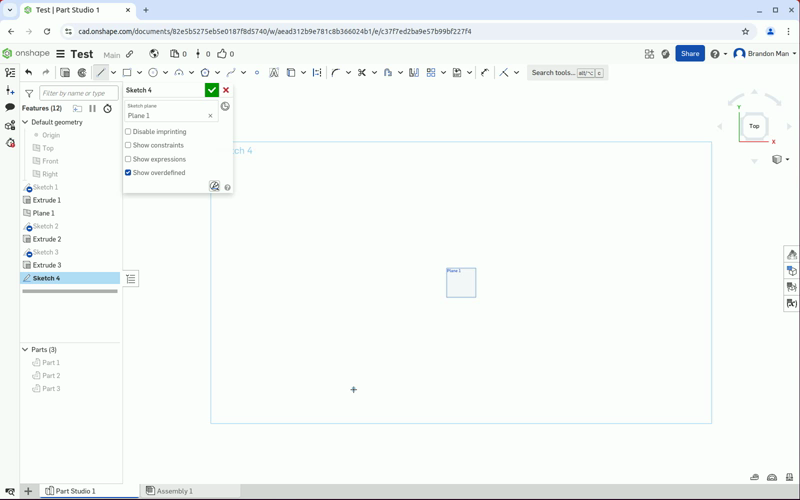
mouse_move(383, 389)
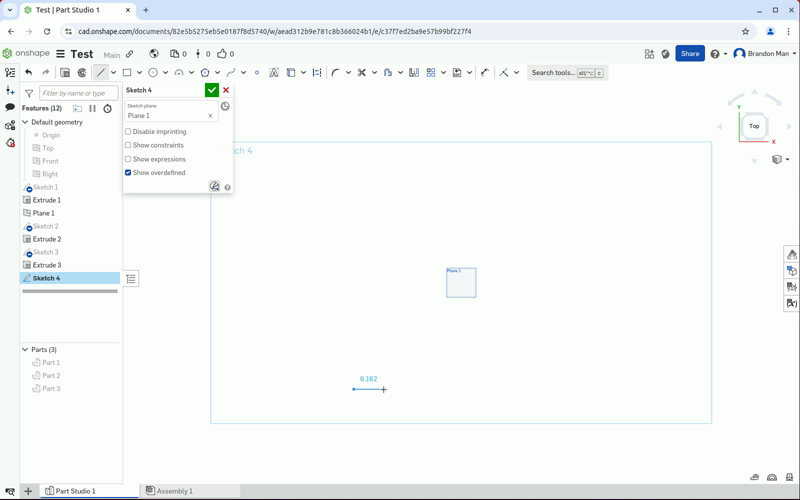
mouse_move(360, 389)
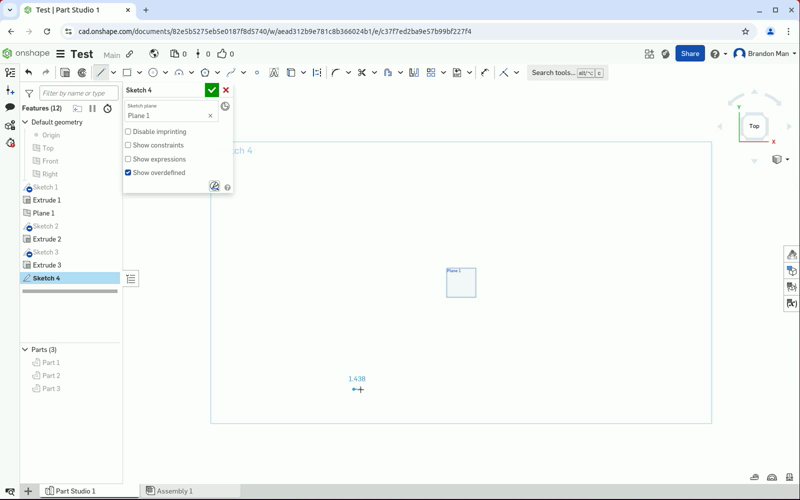
scroll(6)
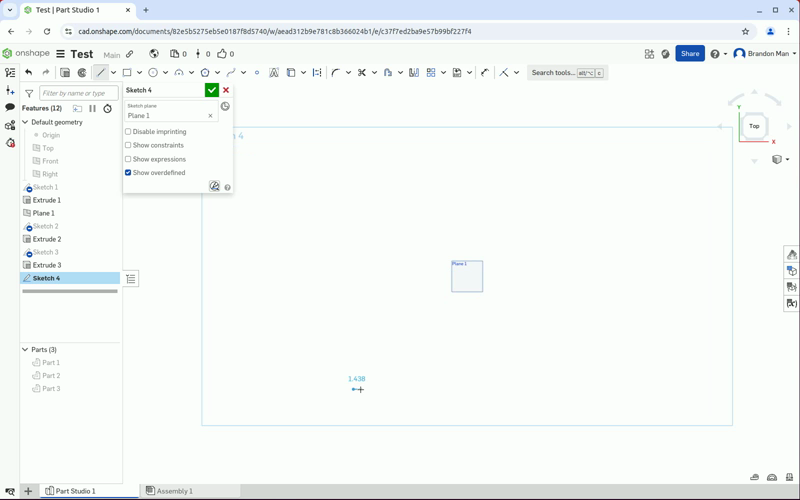
scroll(6)
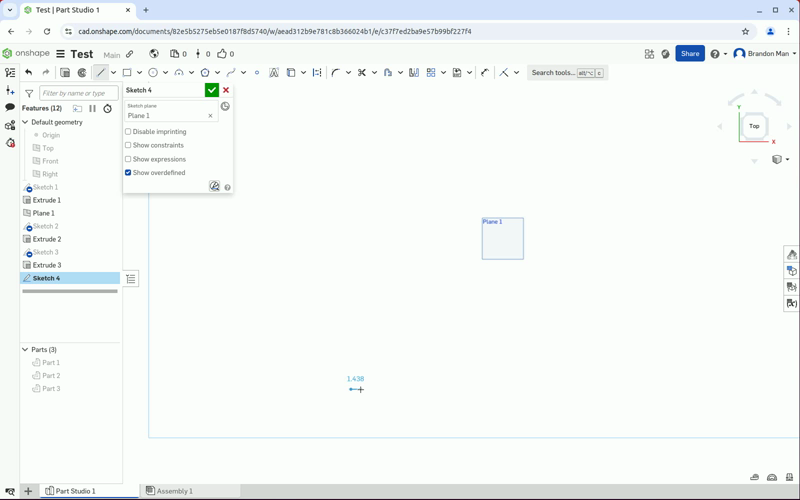
scroll(6)
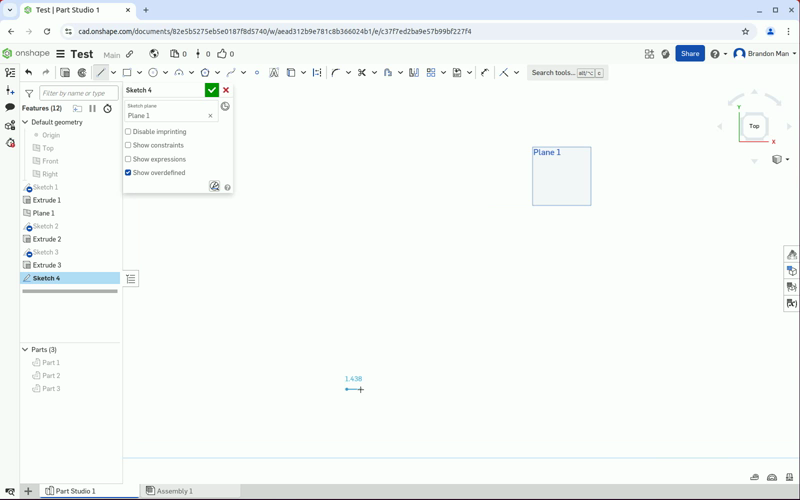
scroll(6)
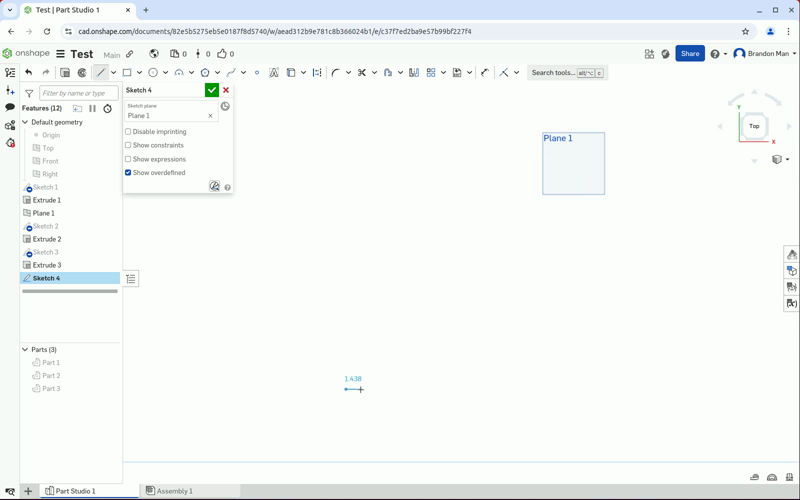
scroll(6)
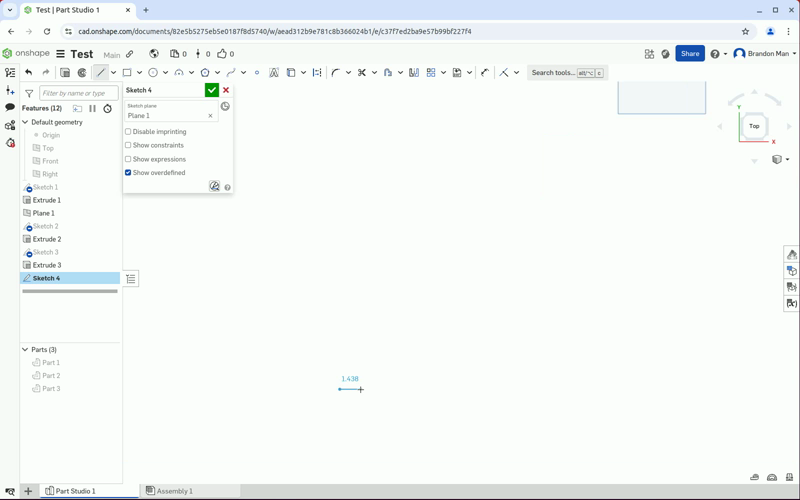
scroll(6)
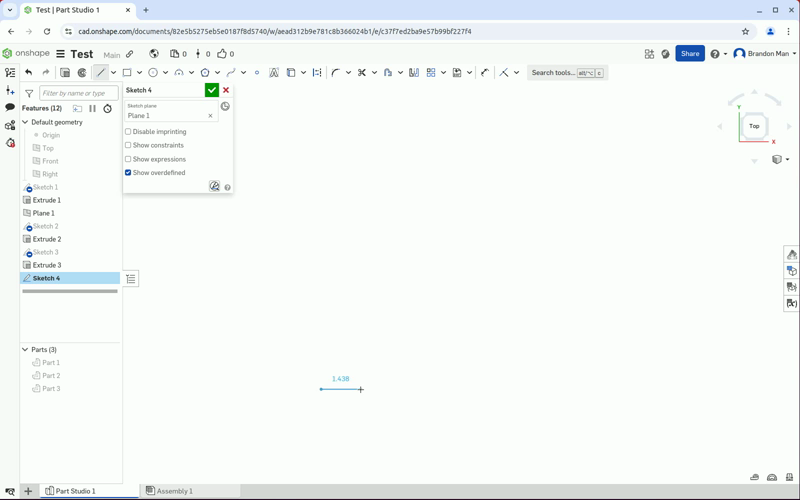
scroll(6)
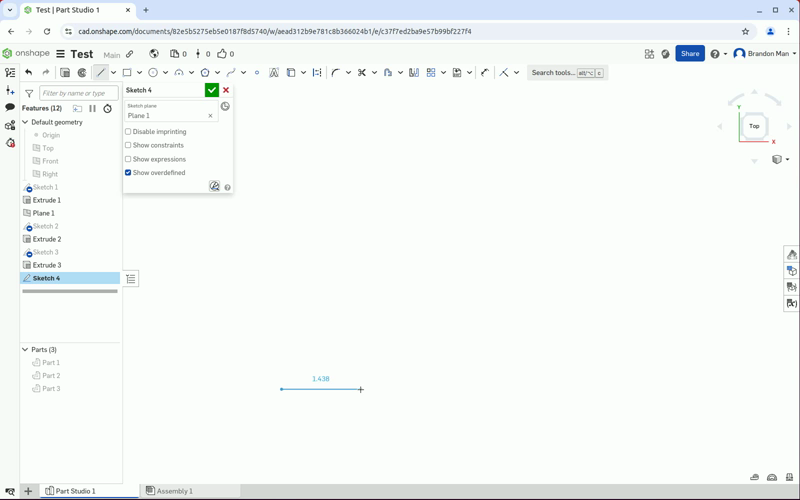
click(360, 389)
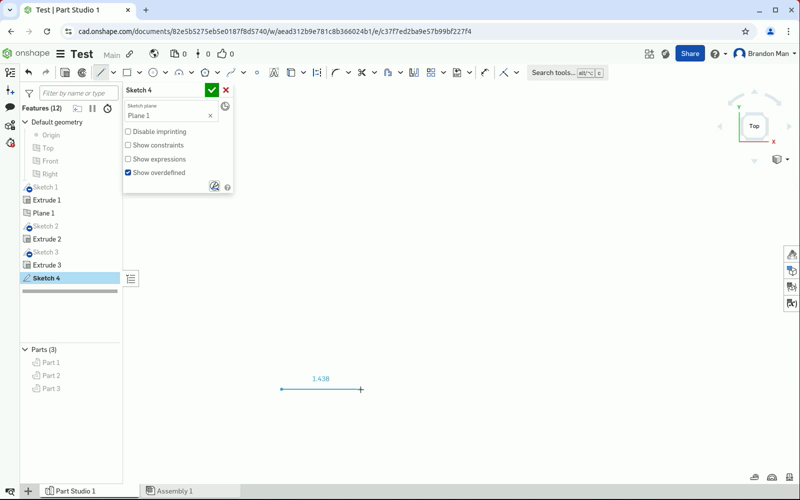
scroll(-6)
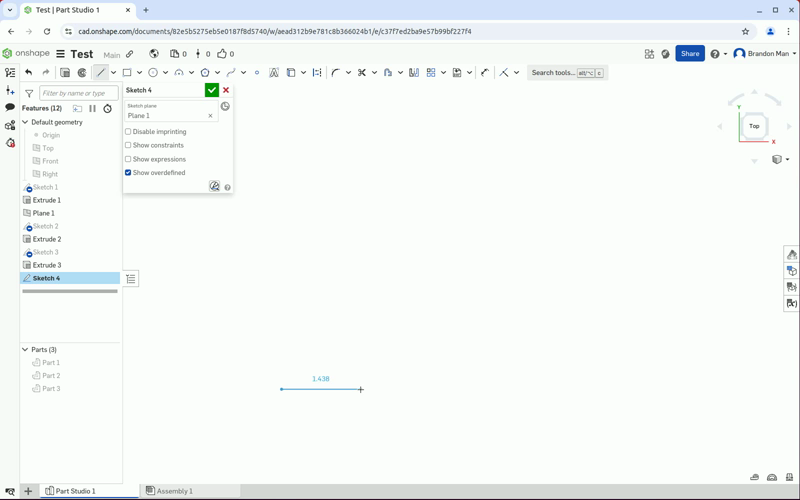
scroll(-6)
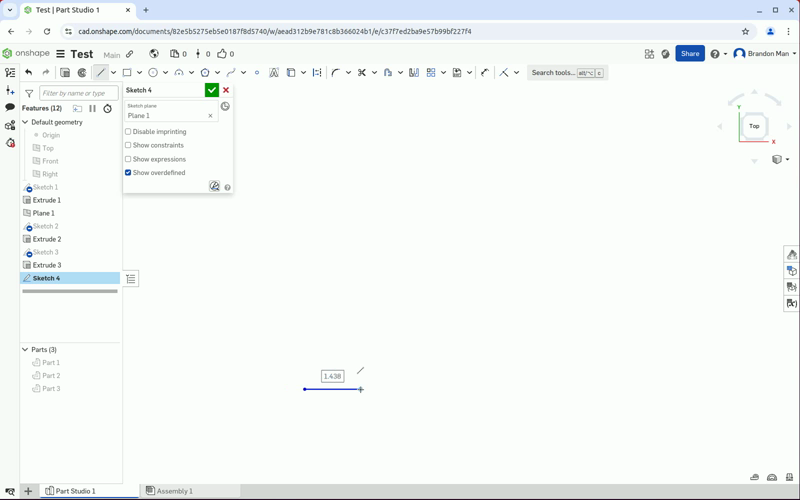
scroll(-6)
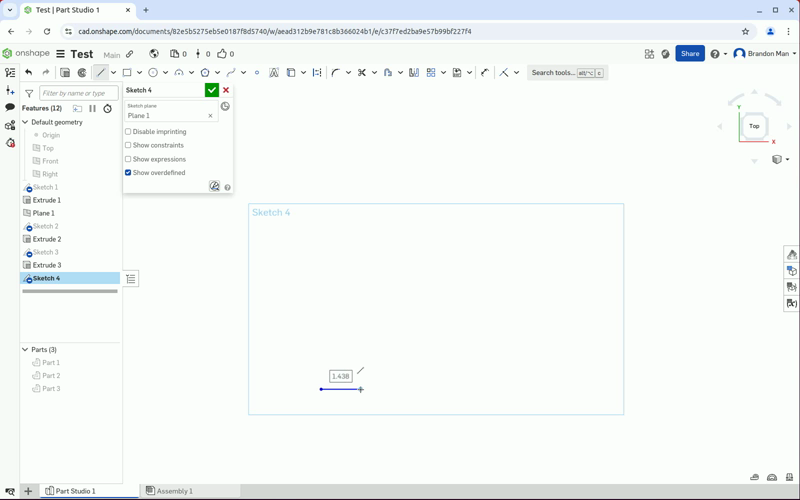
scroll(-6)
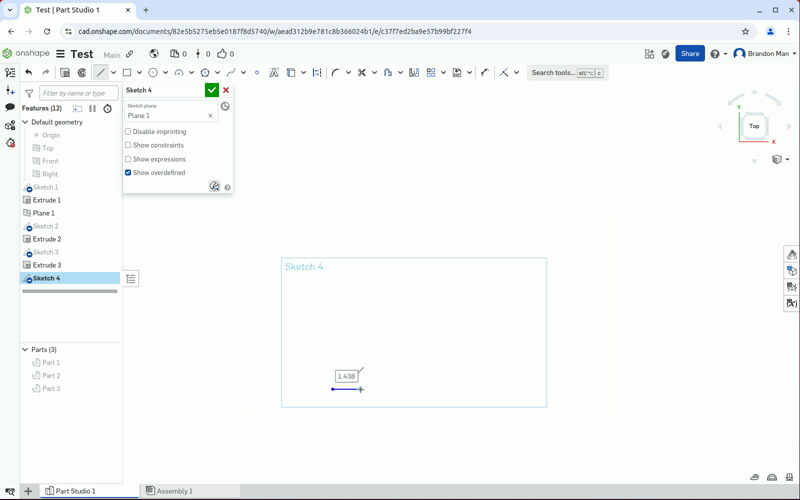
scroll(-6)
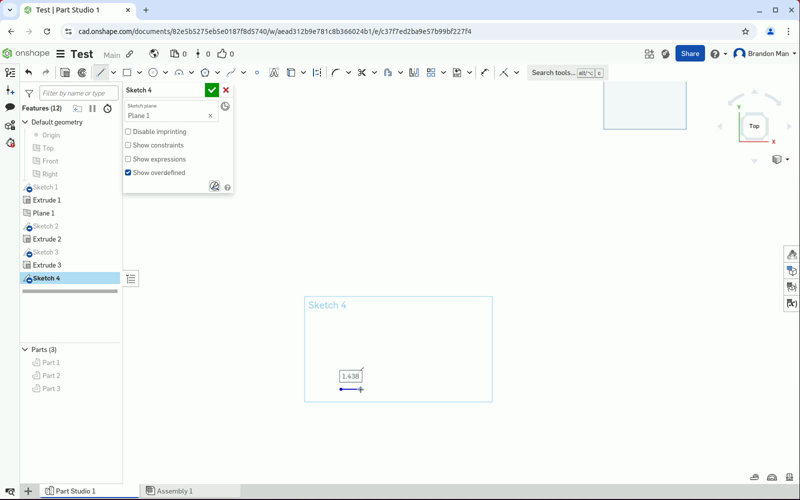
scroll(-6)
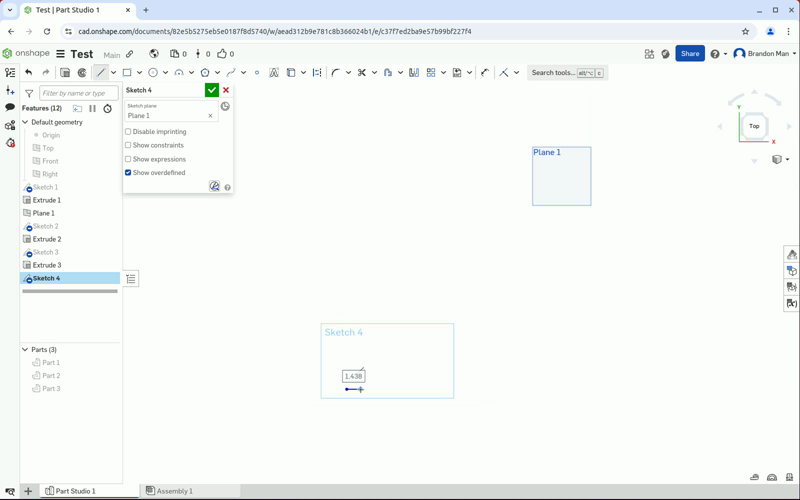
scroll(-6)
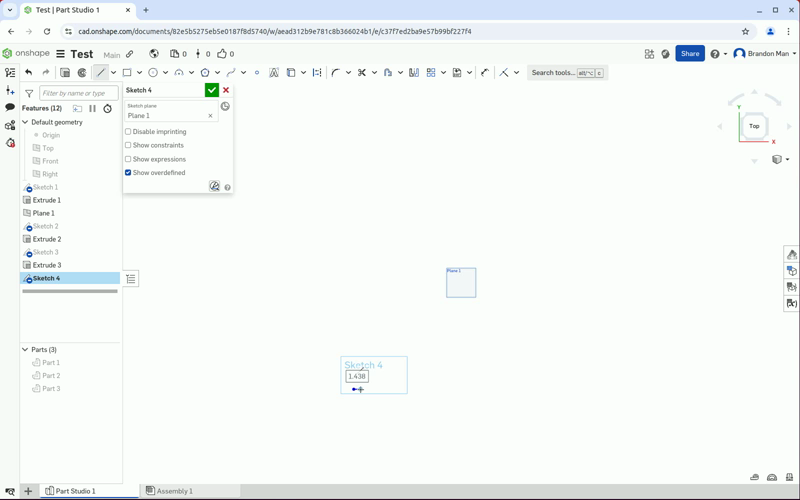
key_up(shift)
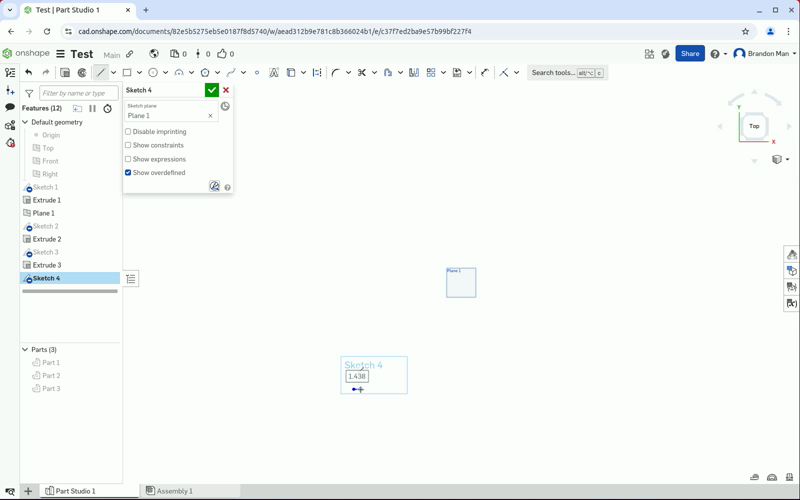
key_down(shift)
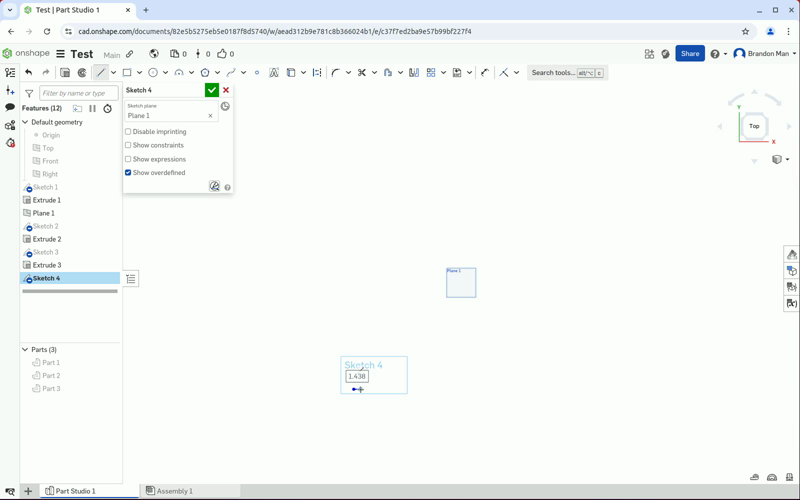
mouse_move(390, 389)
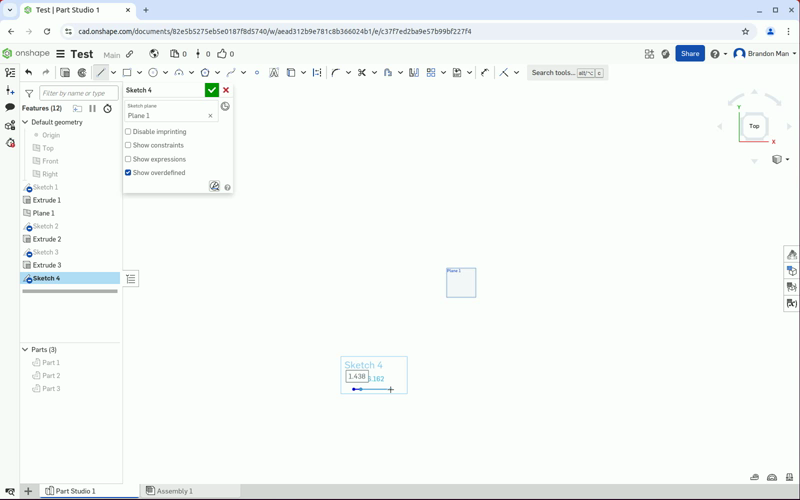
mouse_move(360, 382)
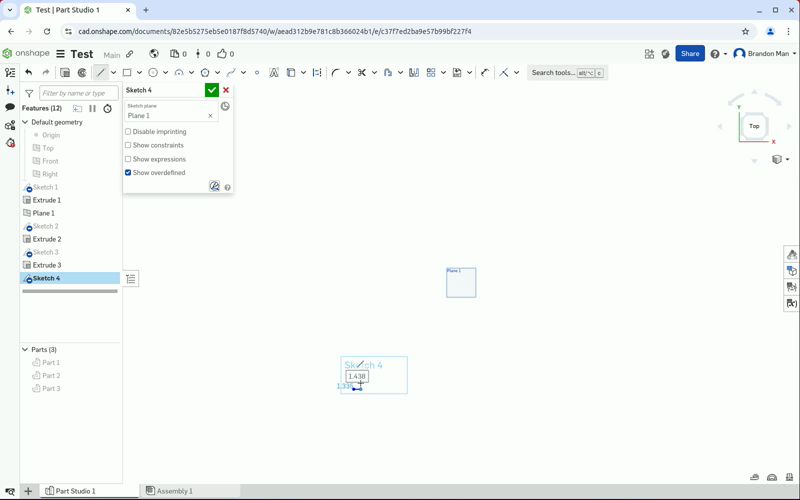
scroll(6)
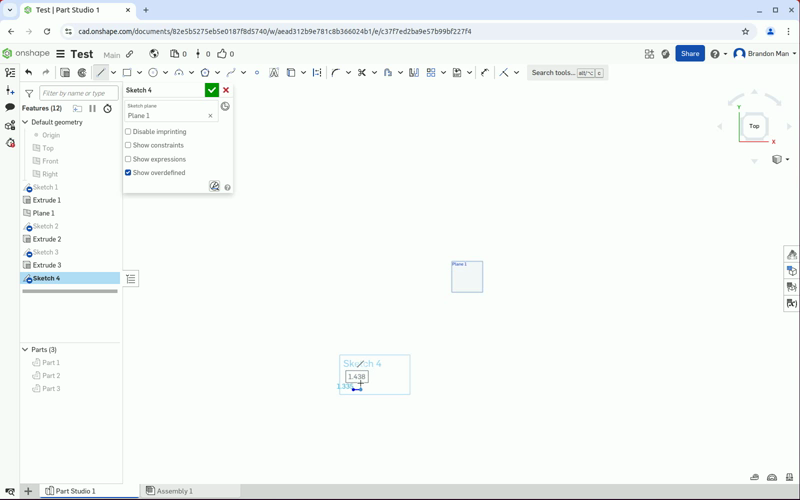
scroll(6)
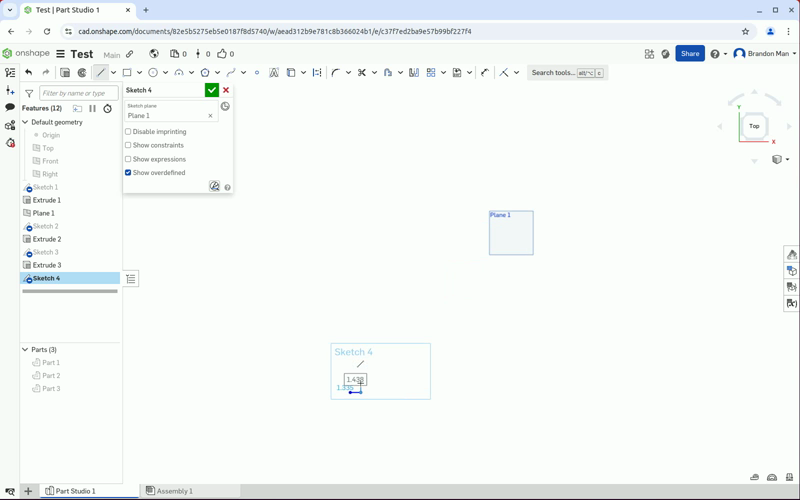
scroll(6)
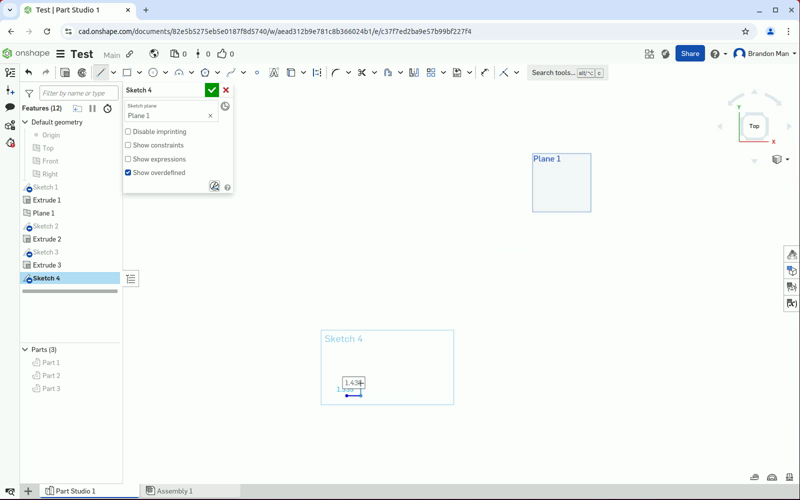
scroll(6)
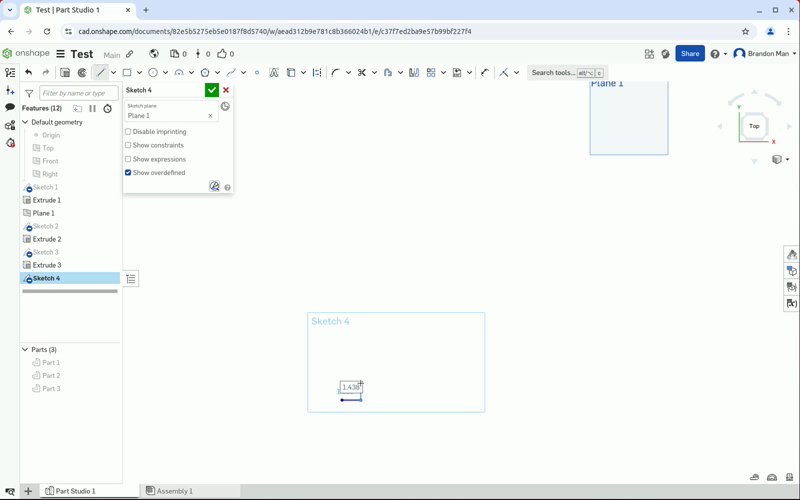
scroll(6)
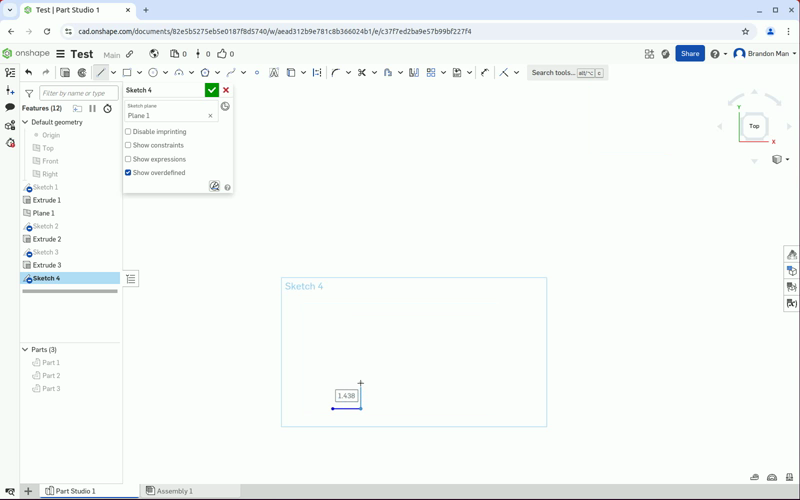
scroll(6)
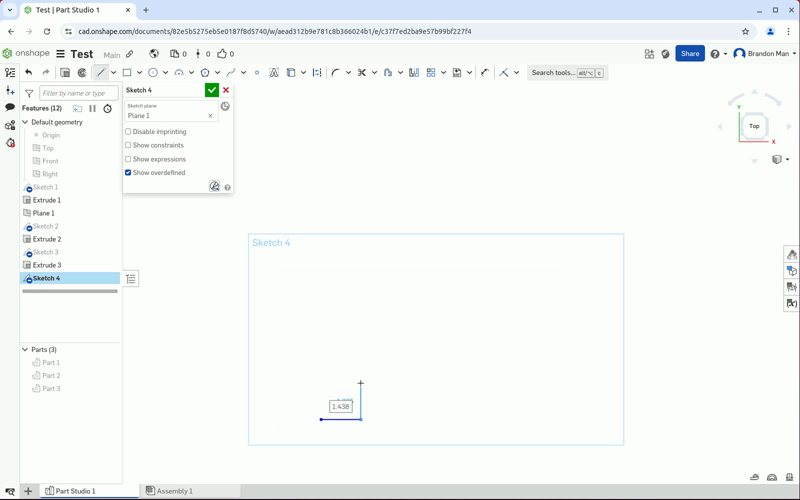
scroll(6)
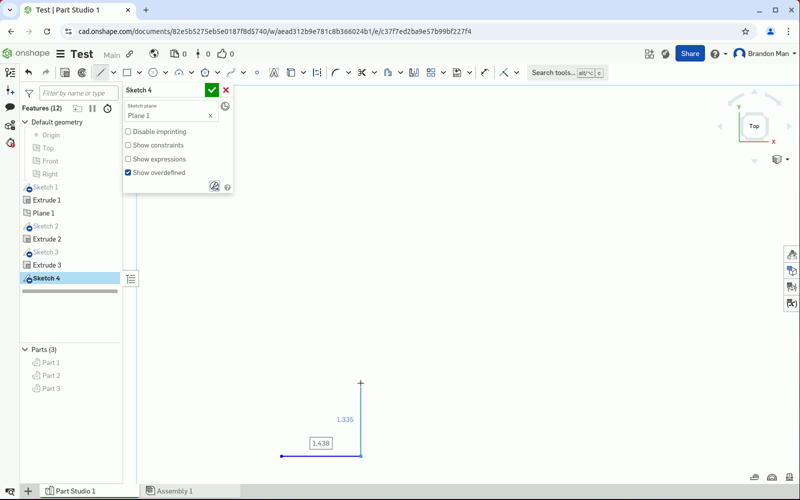
click(360, 382)
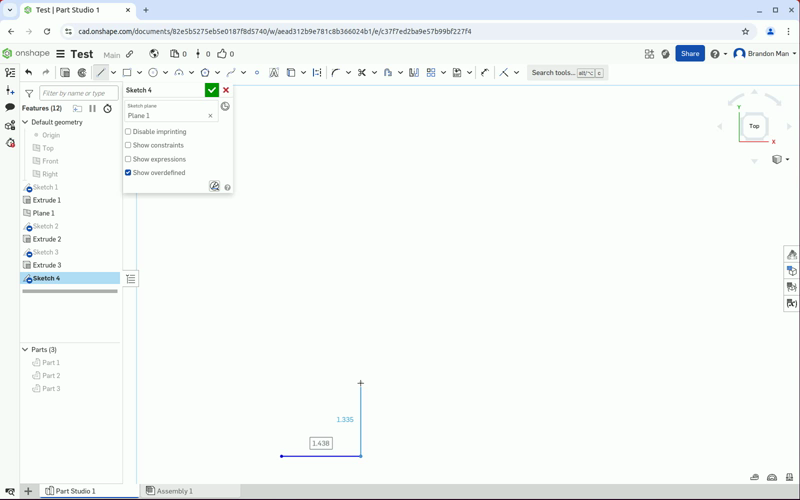
scroll(-6)
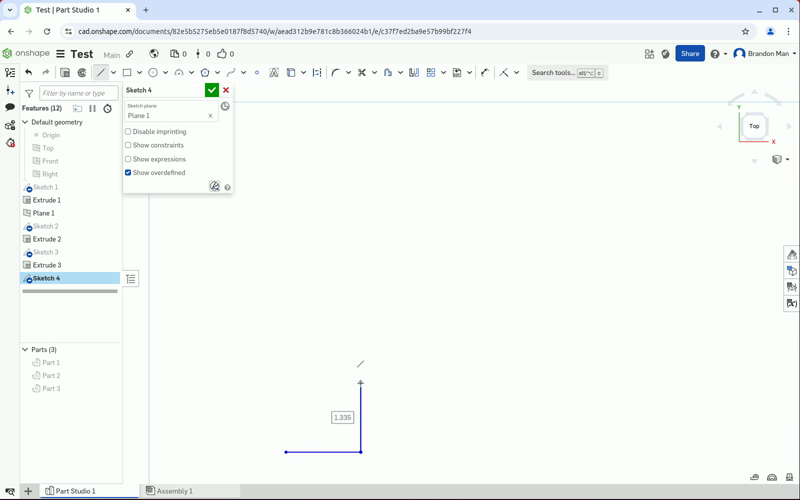
scroll(-6)
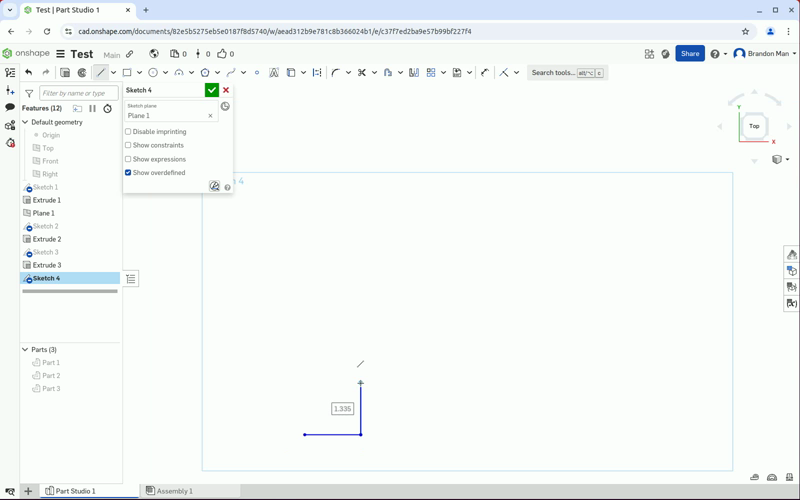
scroll(-6)
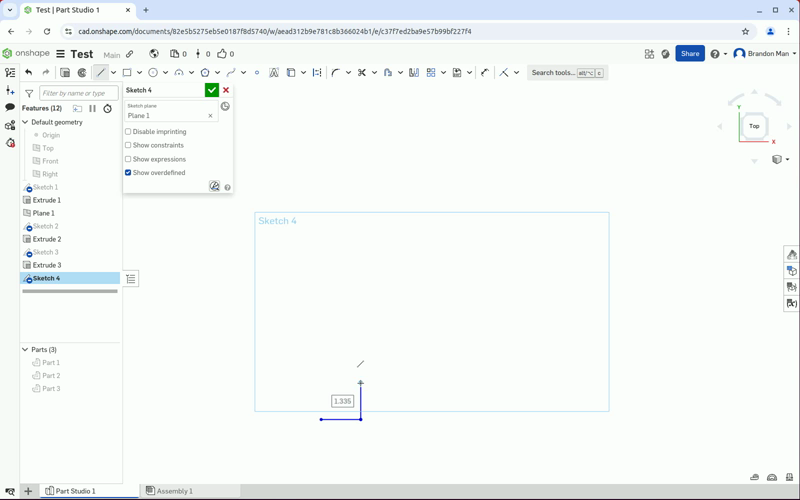
scroll(-6)
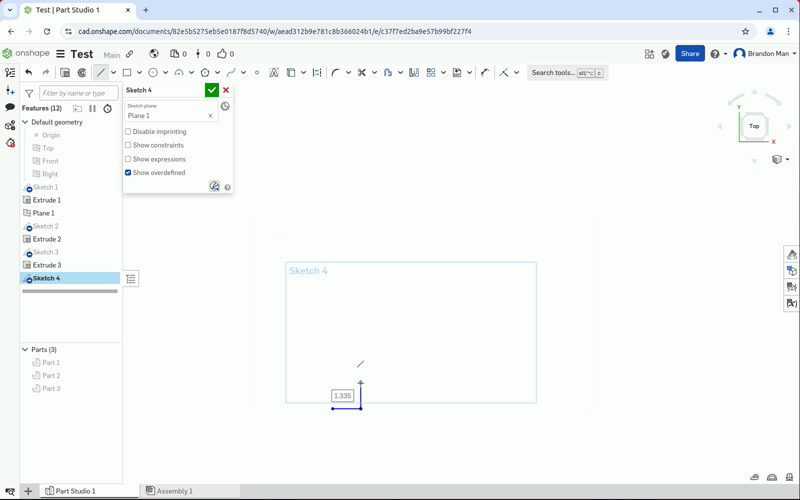
scroll(-6)
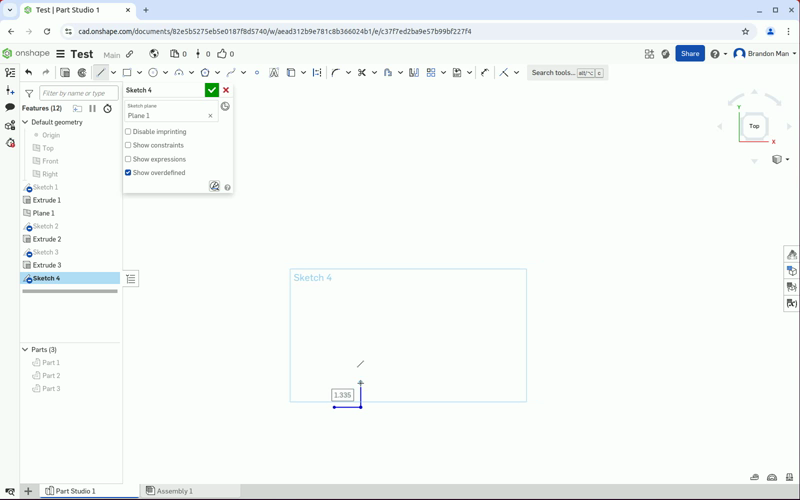
scroll(-6)
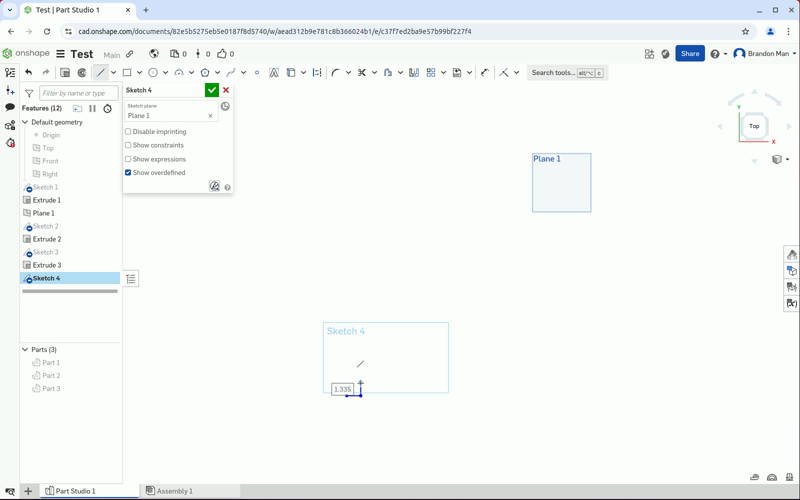
scroll(-6)
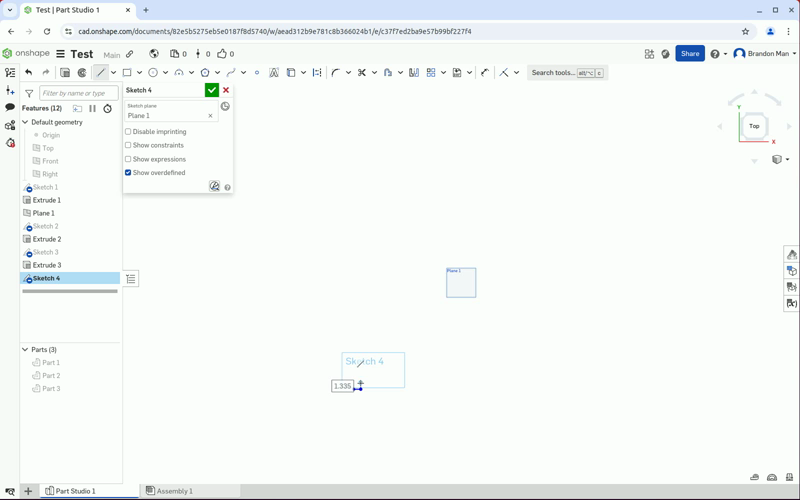
key_up(shift)
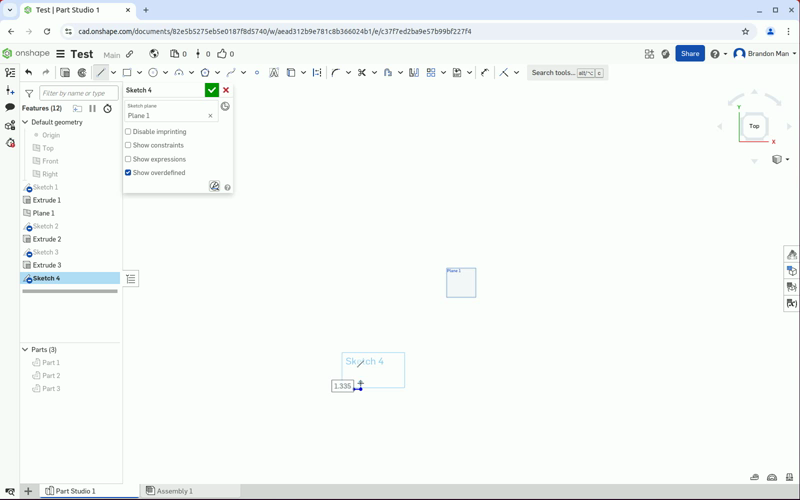
key_down(shift)
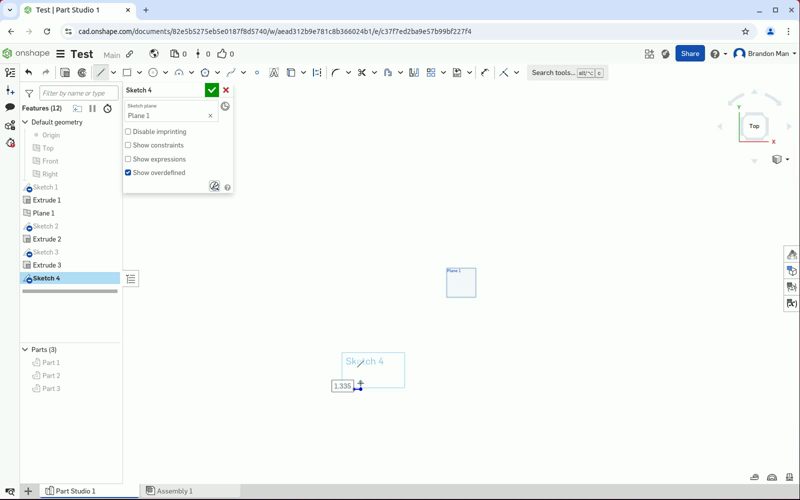
mouse_move(360, 185)
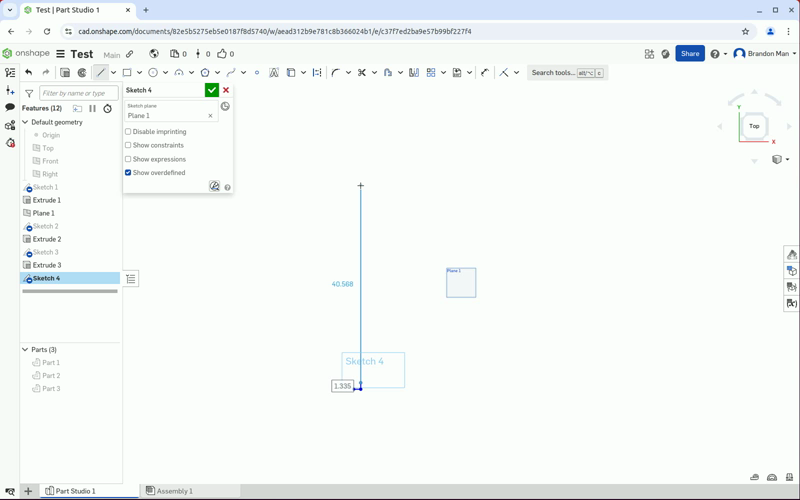
click(360, 185)
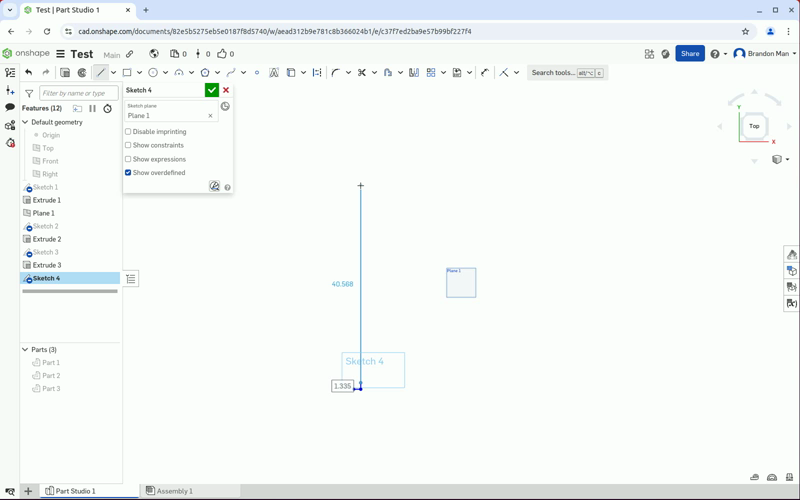
key_up(shift)
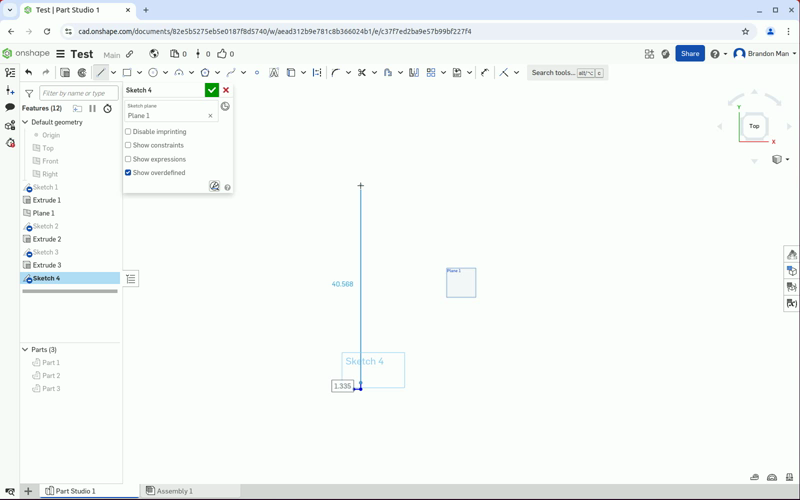
key_down(shift)
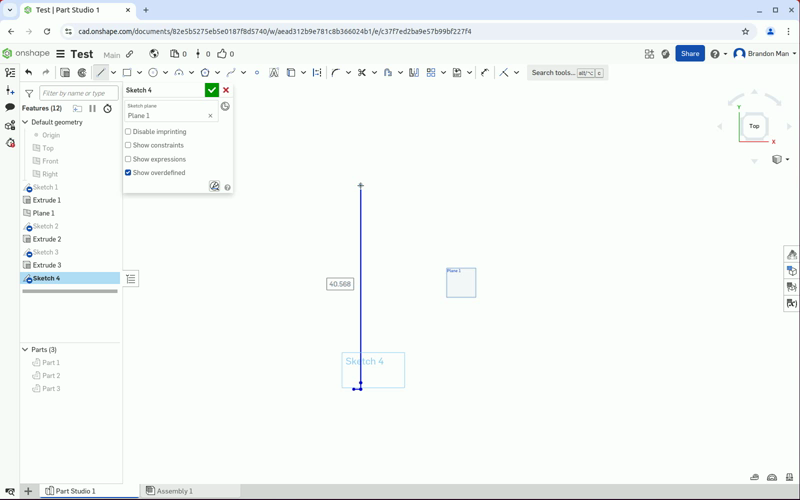
mouse_move(390, 185)
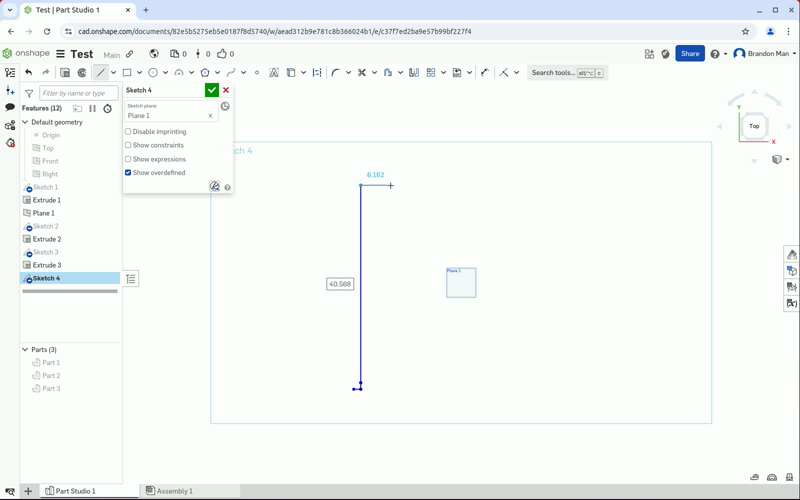
mouse_move(360, 178)
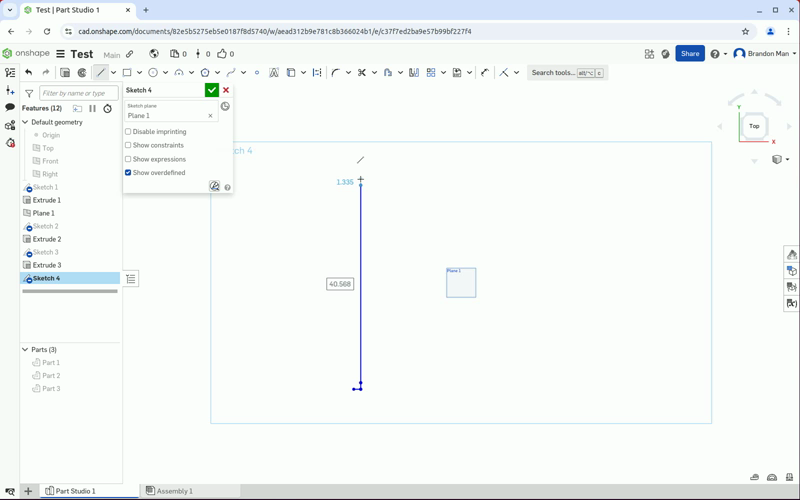
scroll(6)
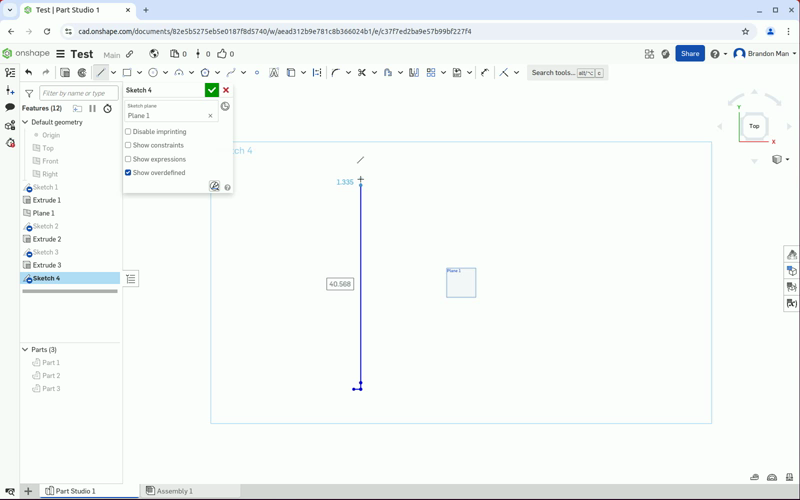
scroll(6)
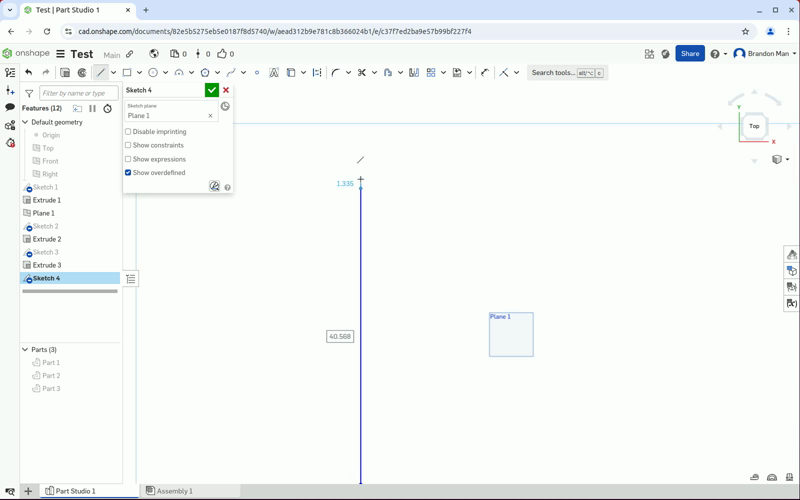
scroll(6)
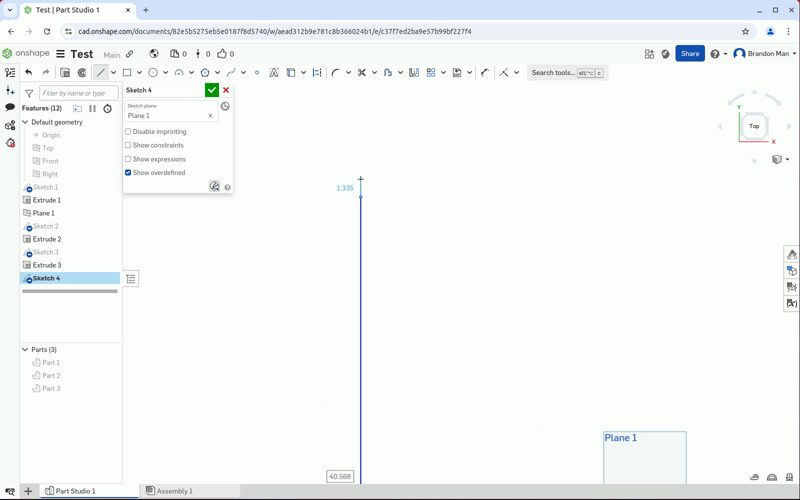
scroll(6)
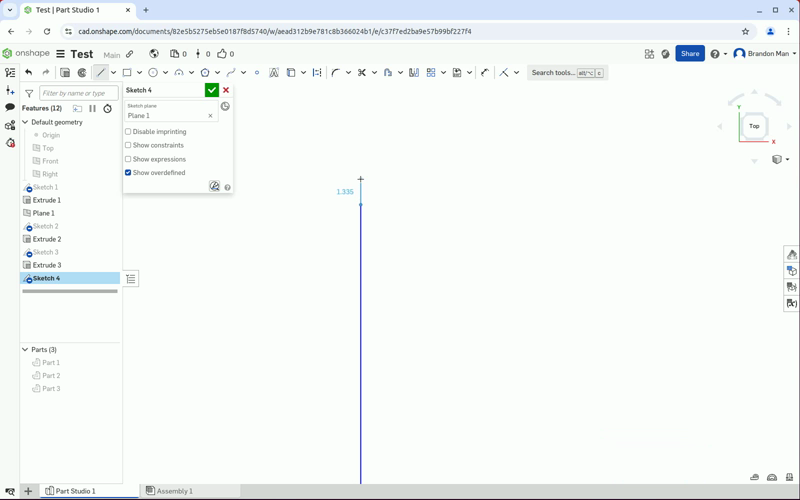
scroll(6)
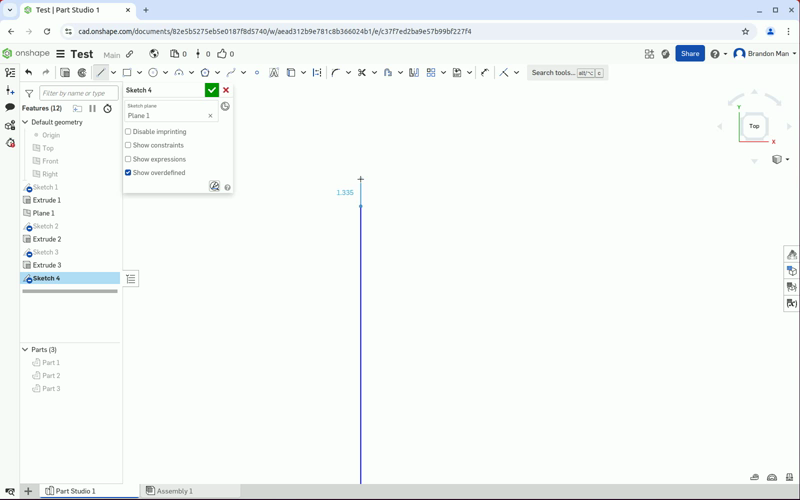
scroll(6)
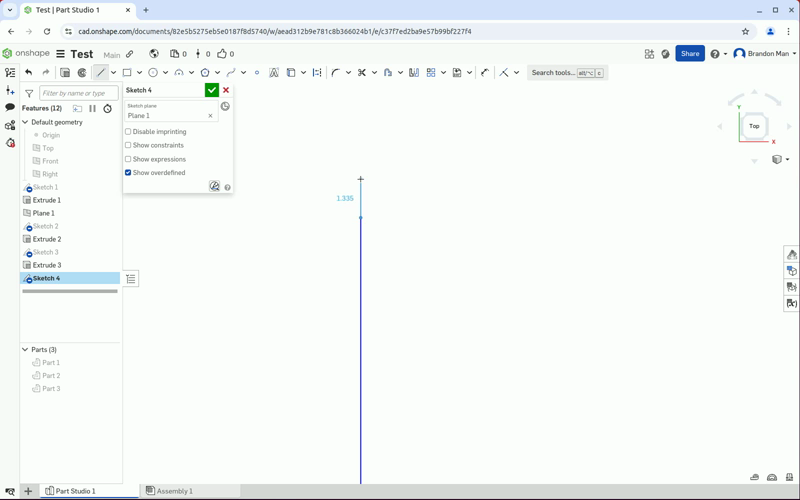
scroll(6)
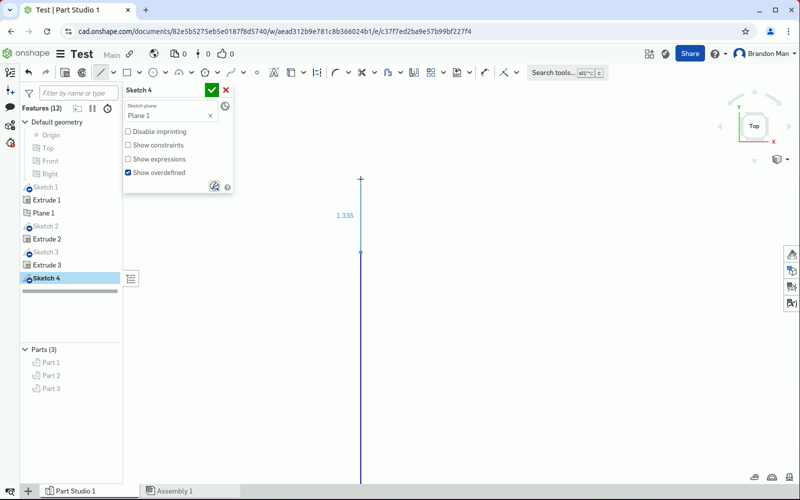
click(360, 178)
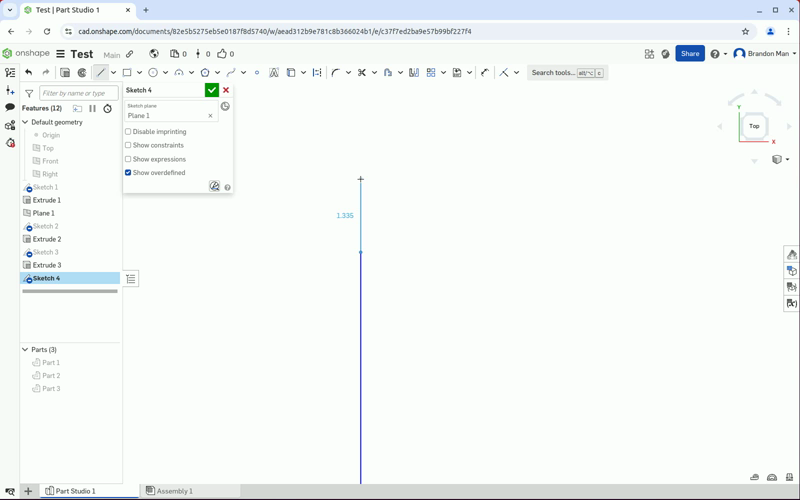
scroll(-6)
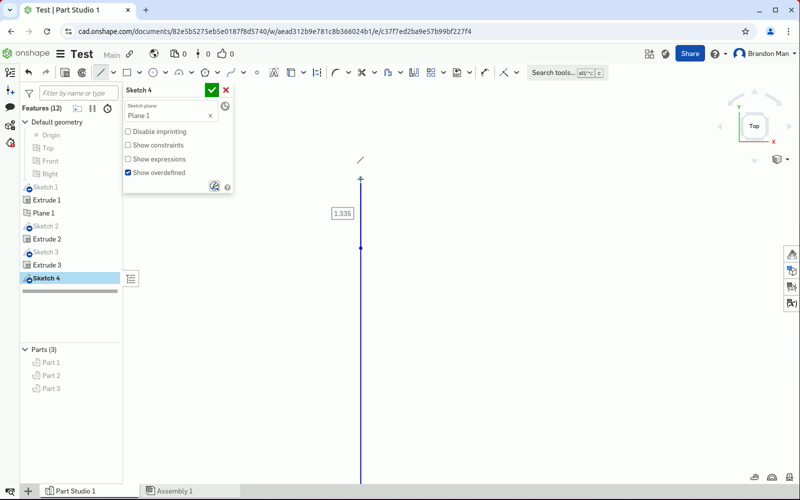
scroll(-6)
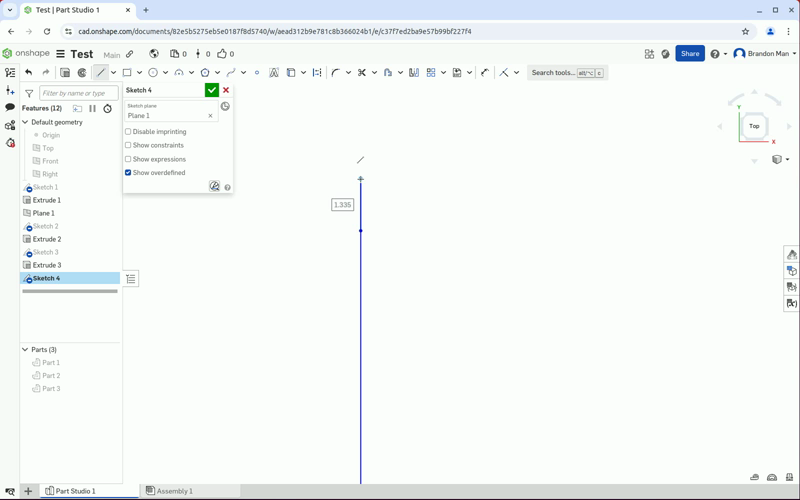
scroll(-6)
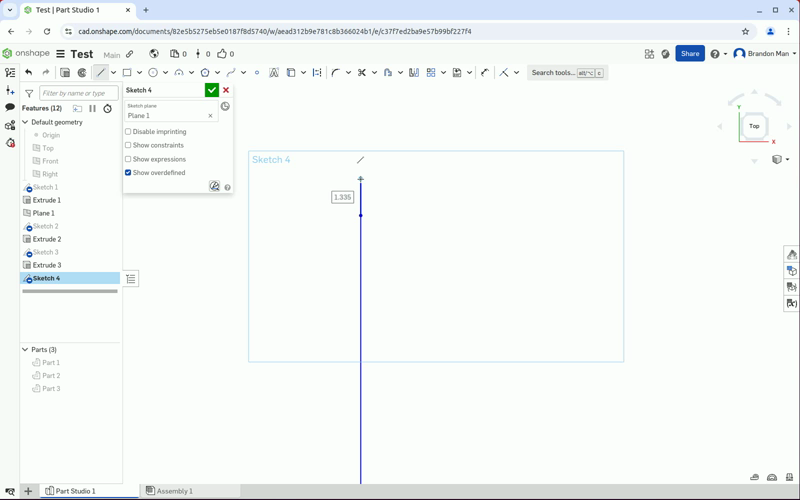
scroll(-6)
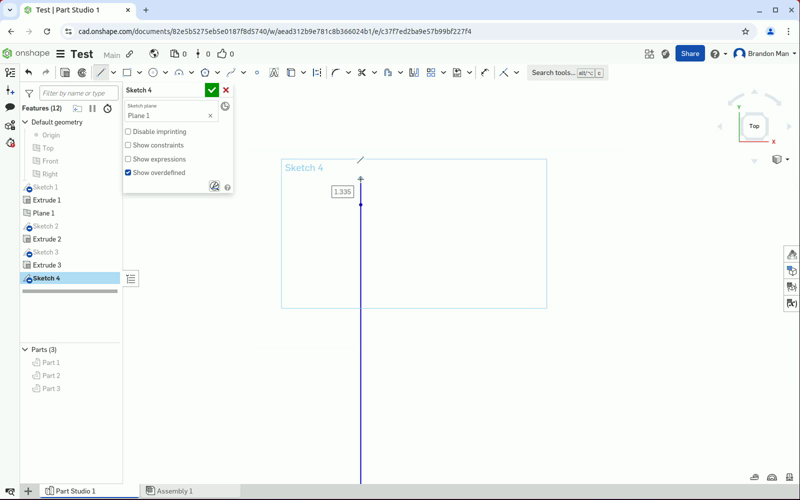
scroll(-6)
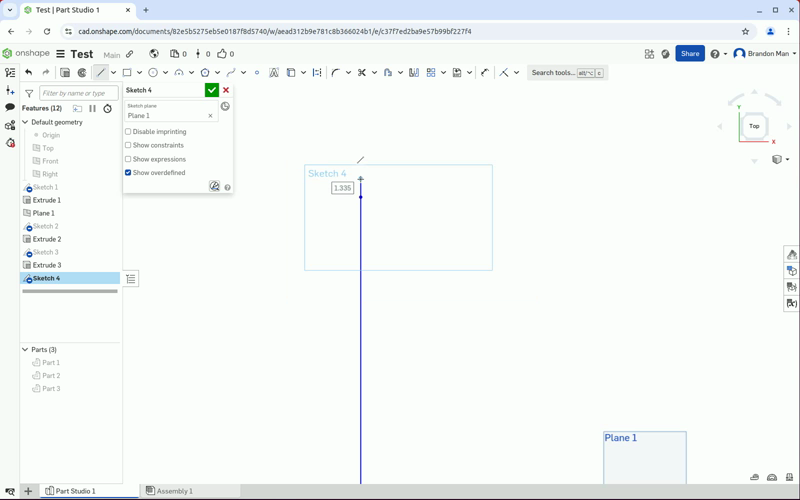
scroll(-6)
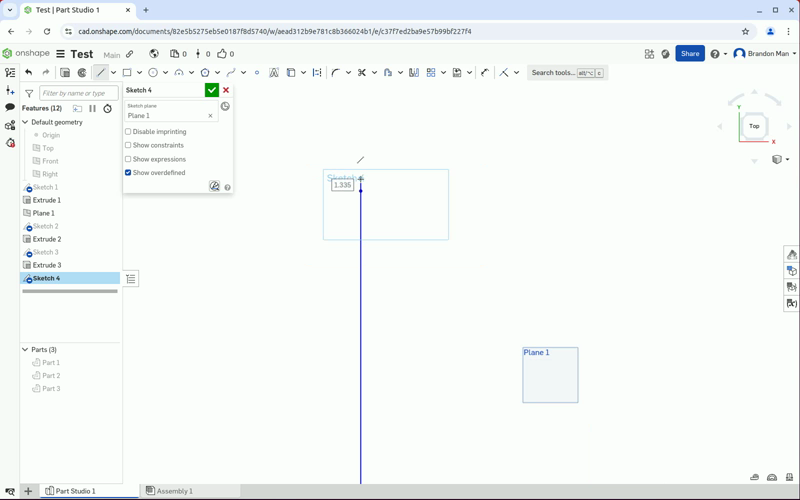
scroll(-6)
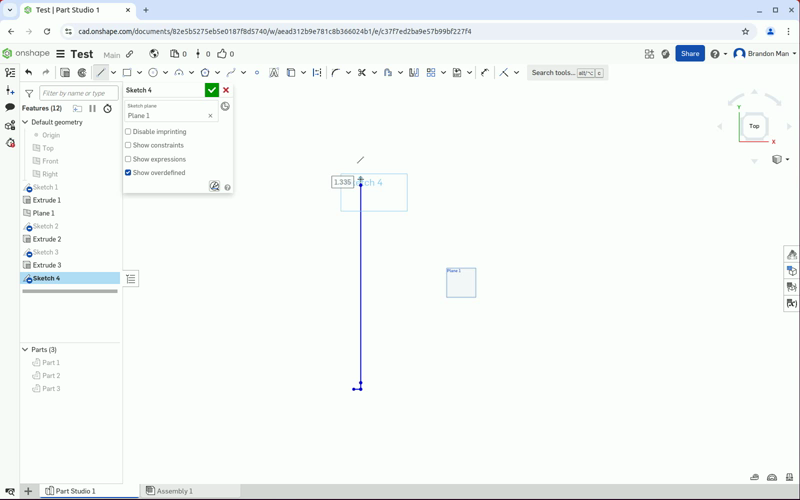
key_up(shift)
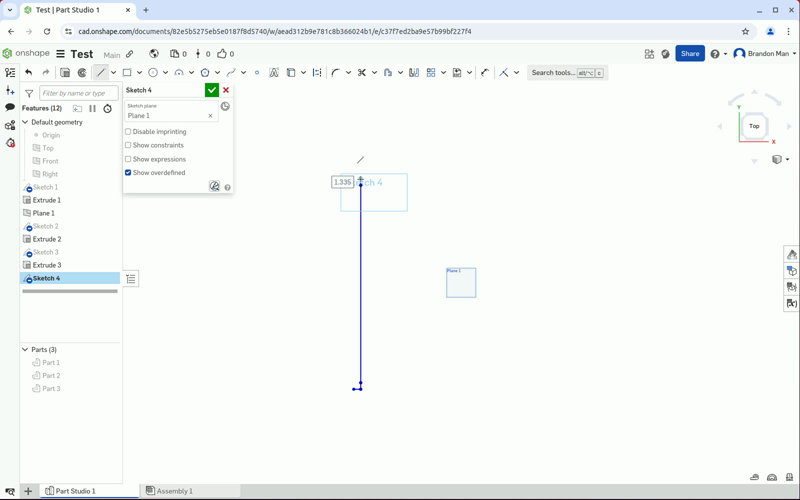
key_down(shift)
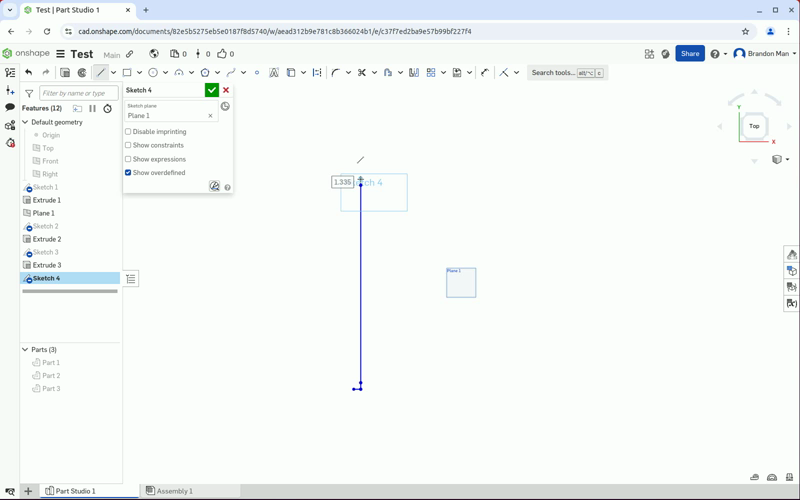
mouse_move(390, 178)
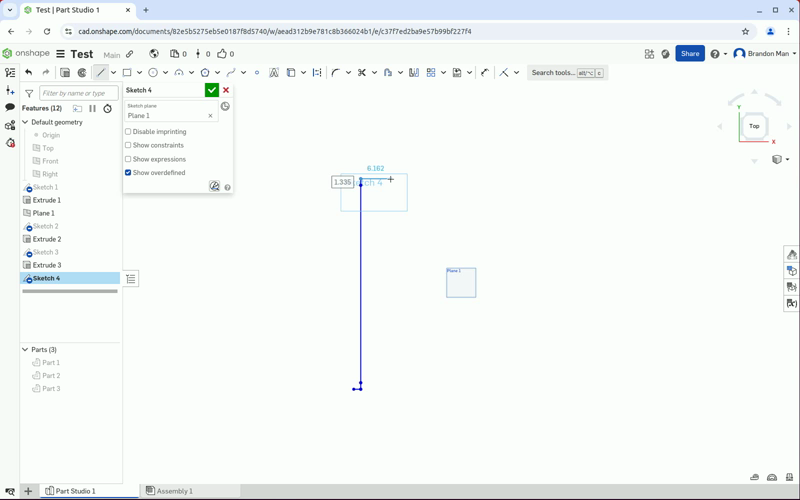
mouse_move(353, 178)
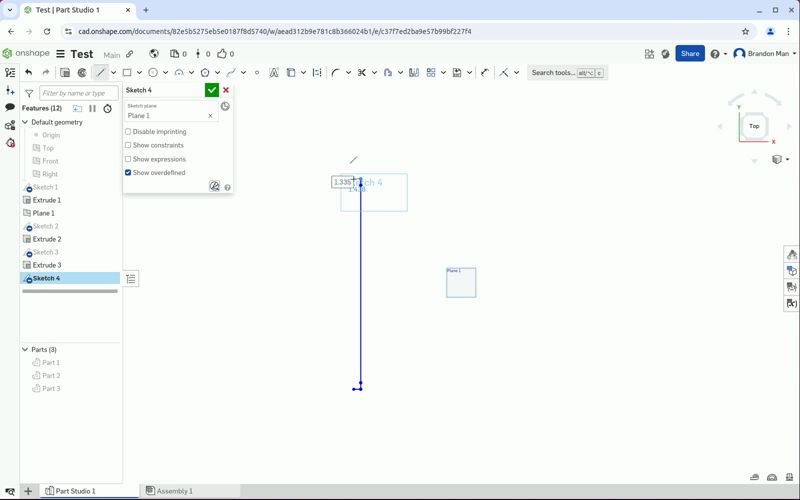
scroll(6)
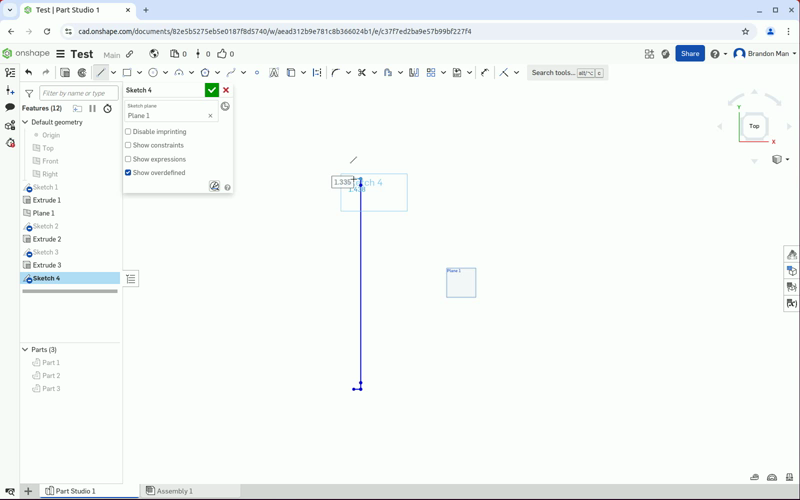
scroll(6)
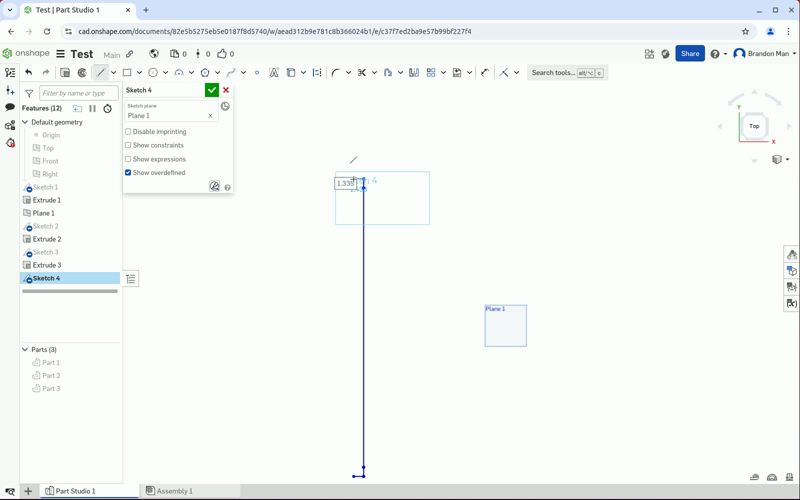
scroll(6)
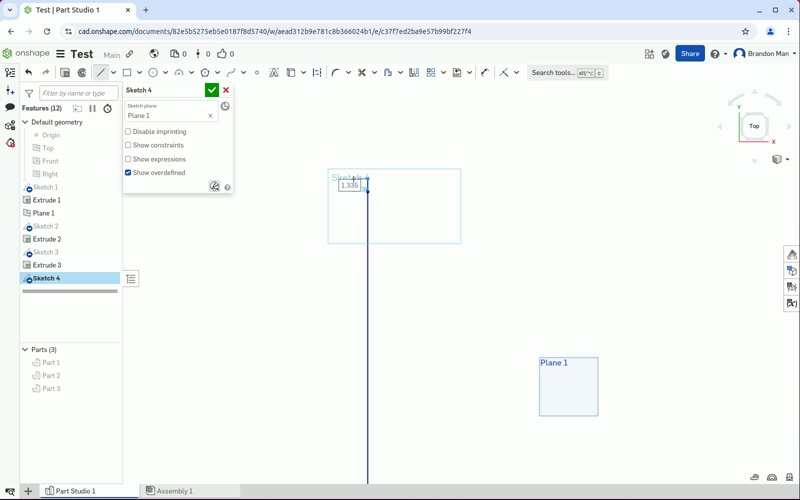
scroll(6)
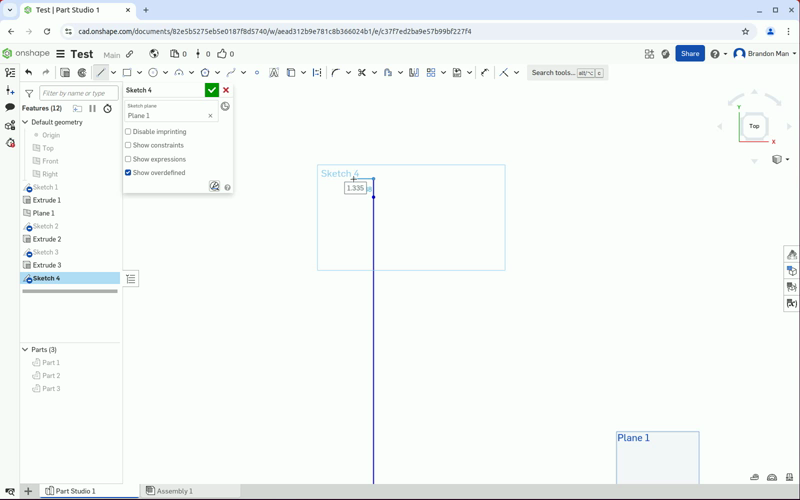
scroll(6)
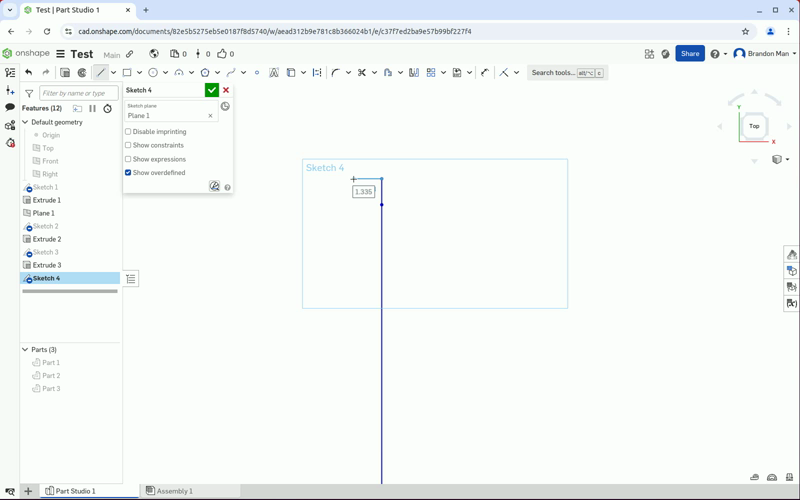
scroll(6)
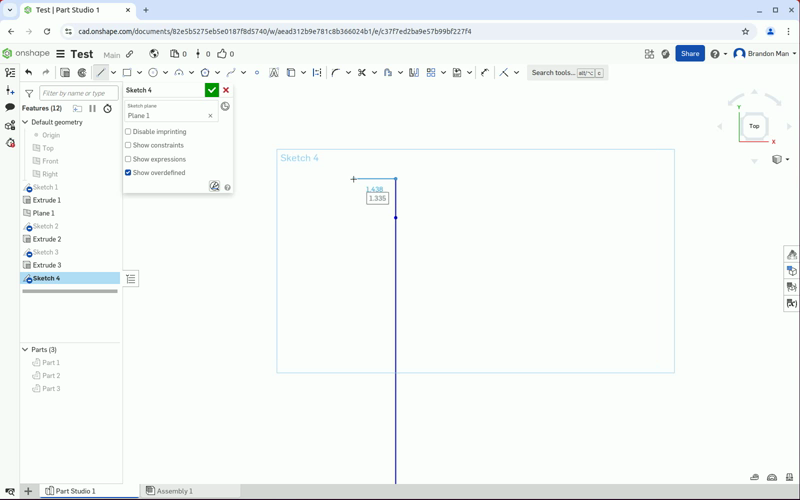
scroll(6)
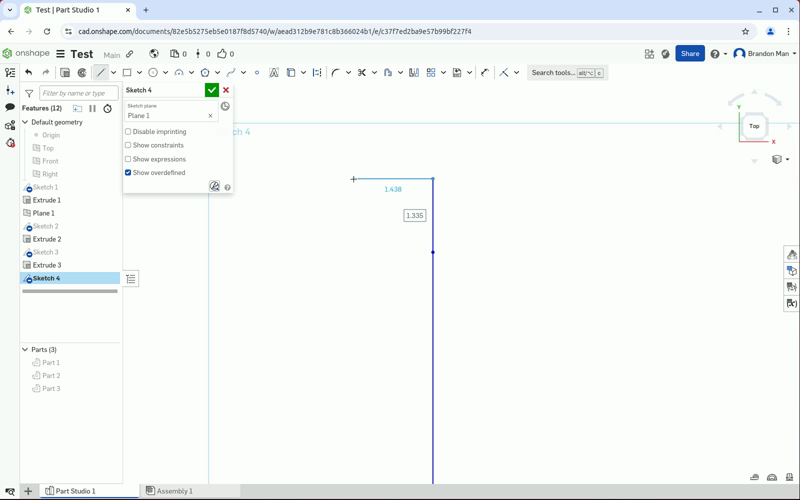
click(353, 178)
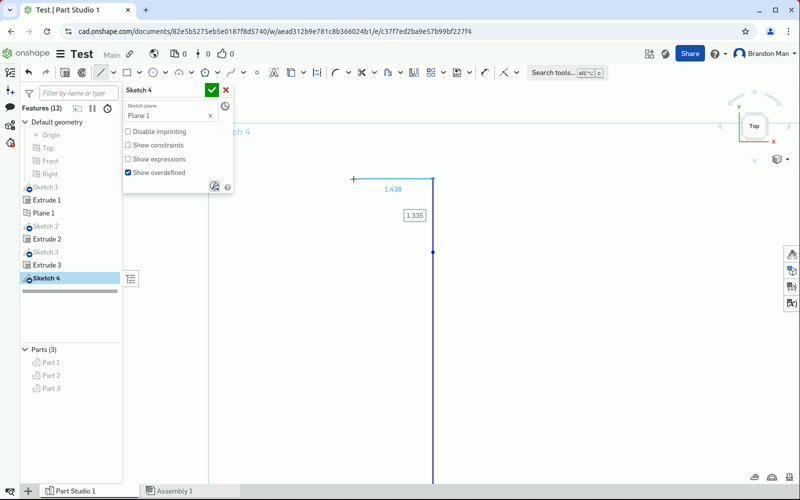
scroll(-6)
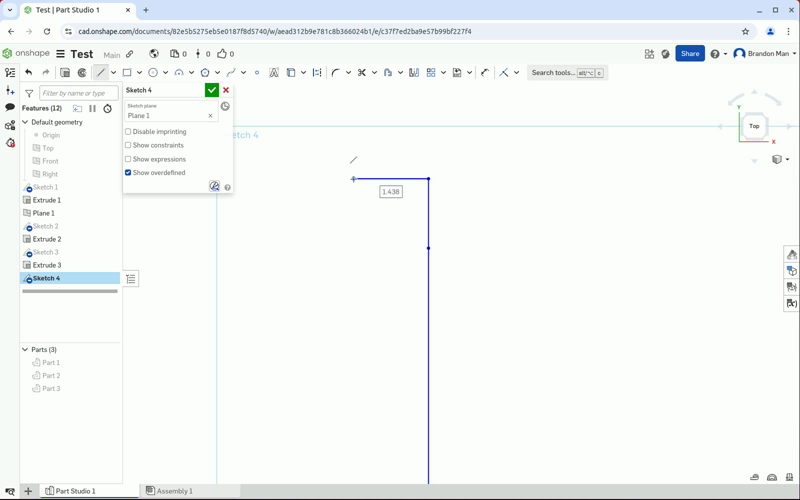
scroll(-6)
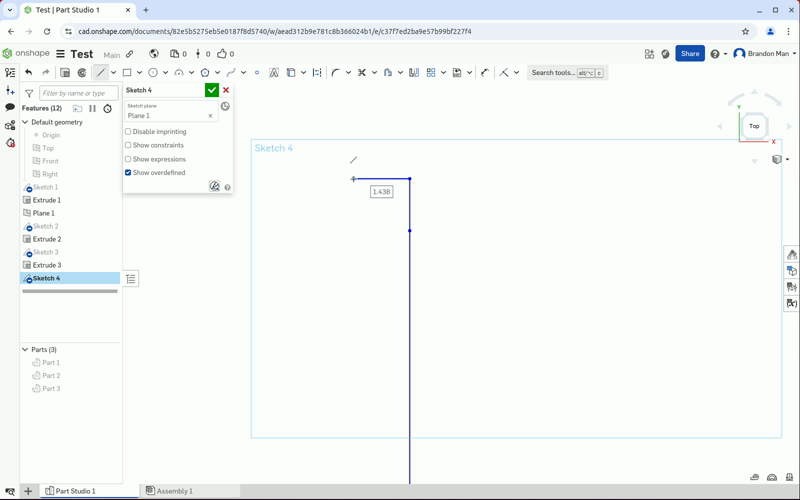
scroll(-6)
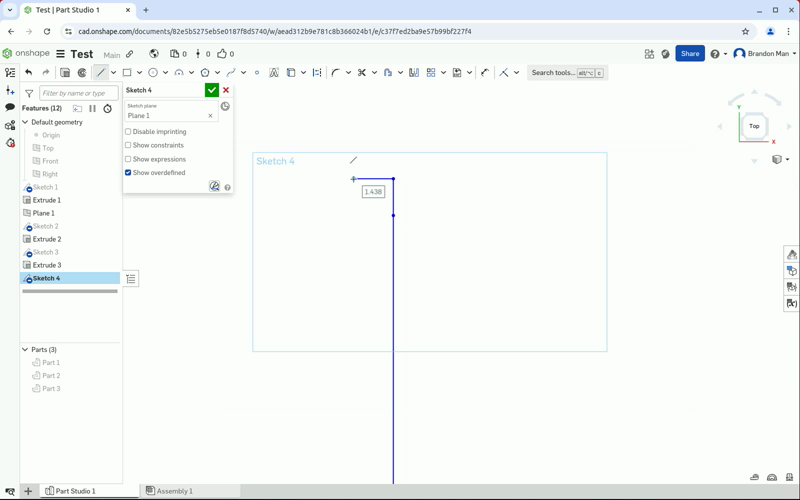
scroll(-6)
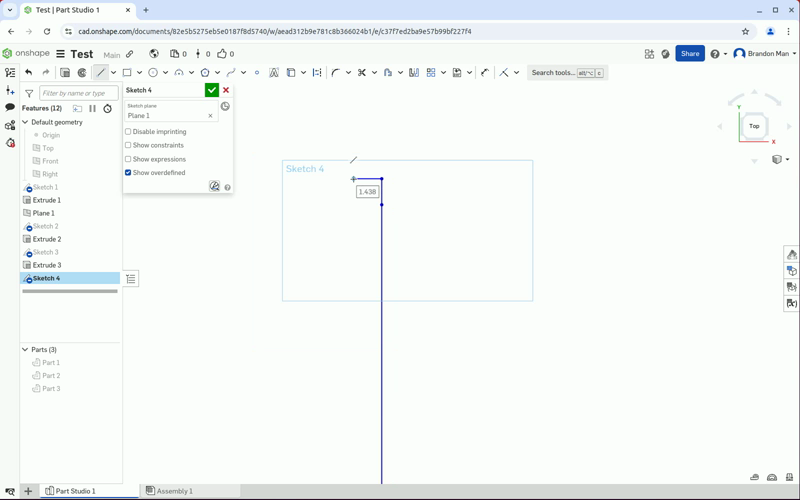
scroll(-6)
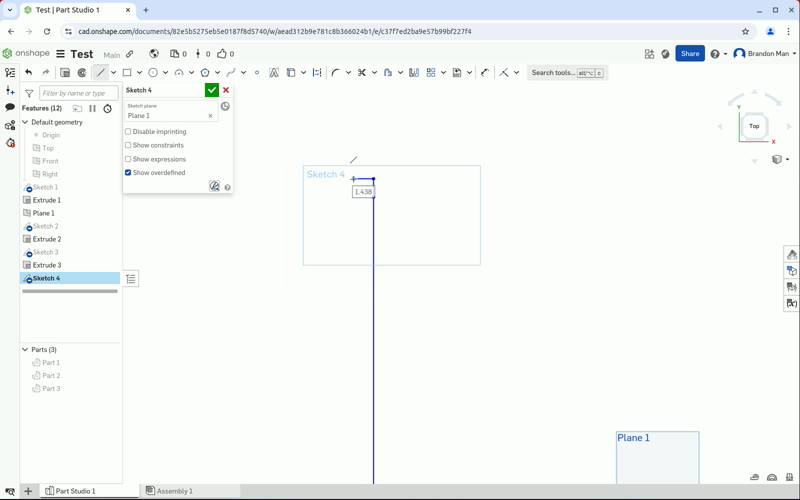
scroll(-6)
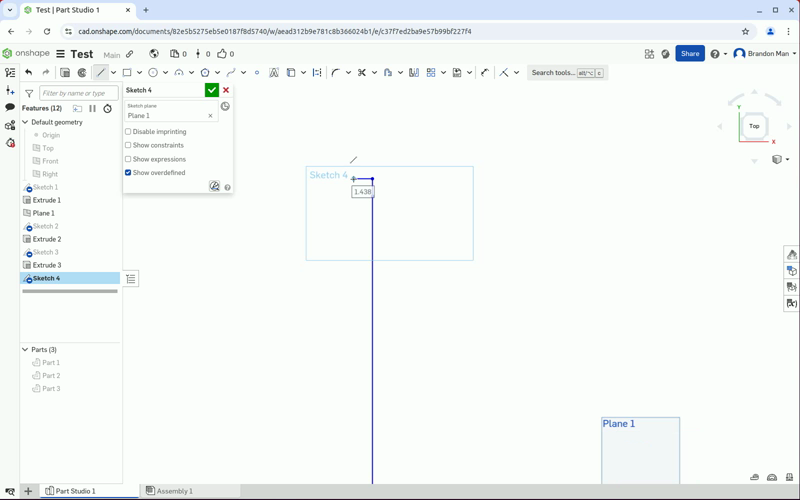
scroll(-6)
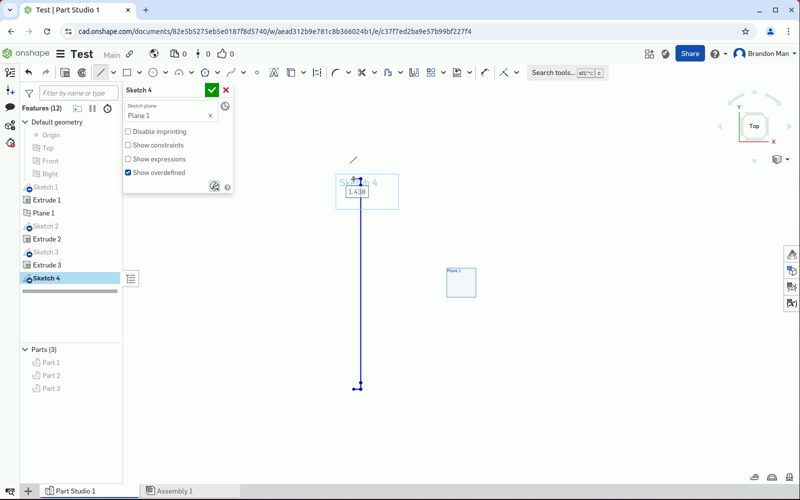
key_up(shift)
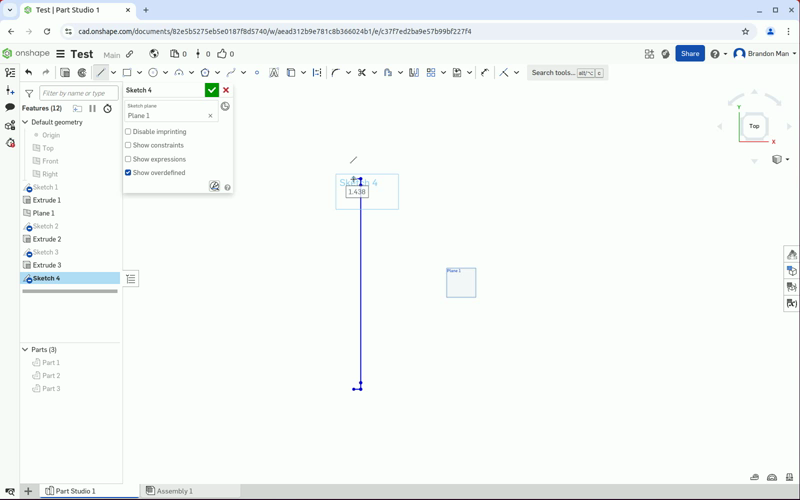
key_down(shift)
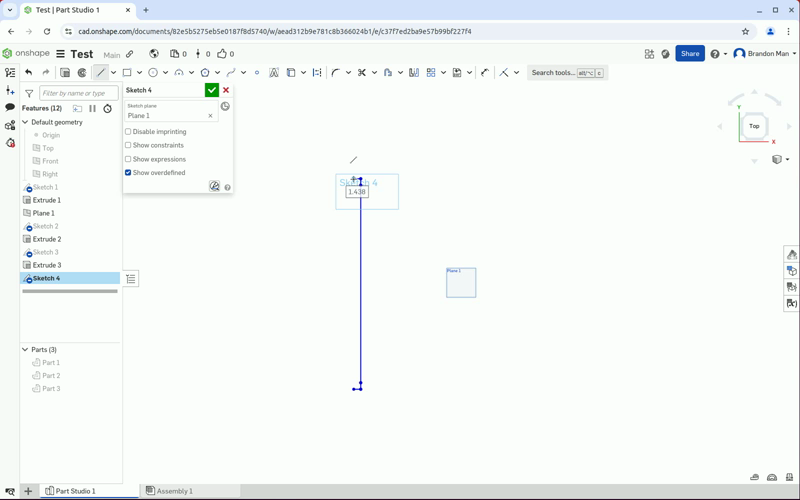
mouse_move(353, 389)
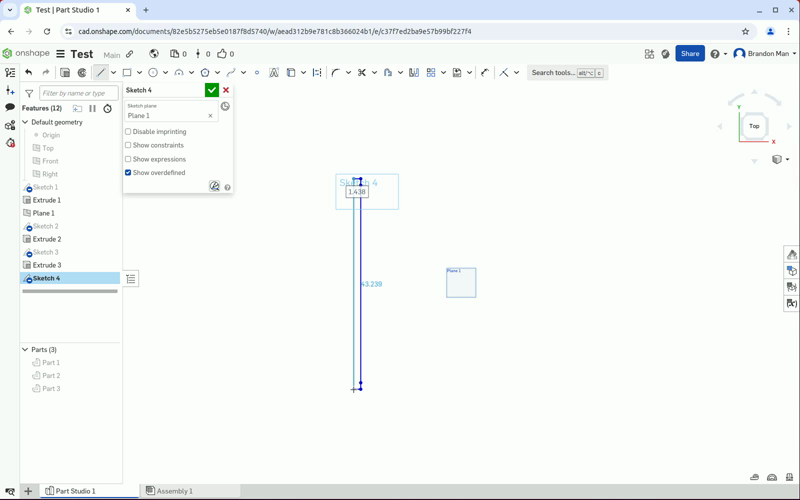
key_up(shift)
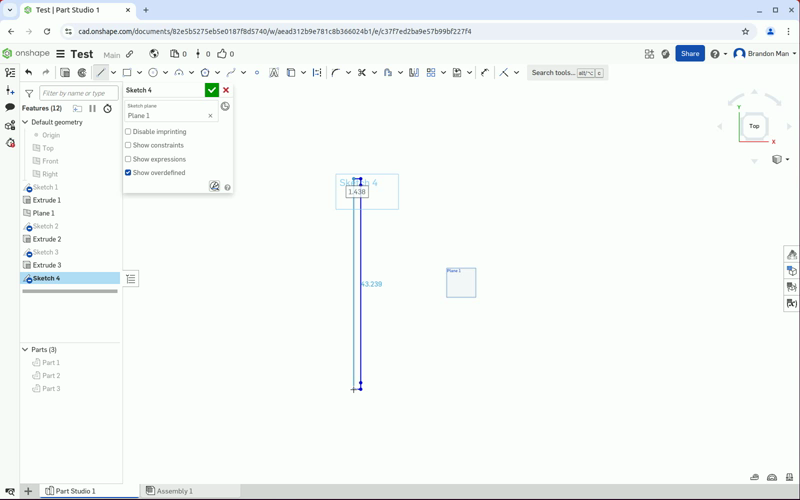
click(353, 389)
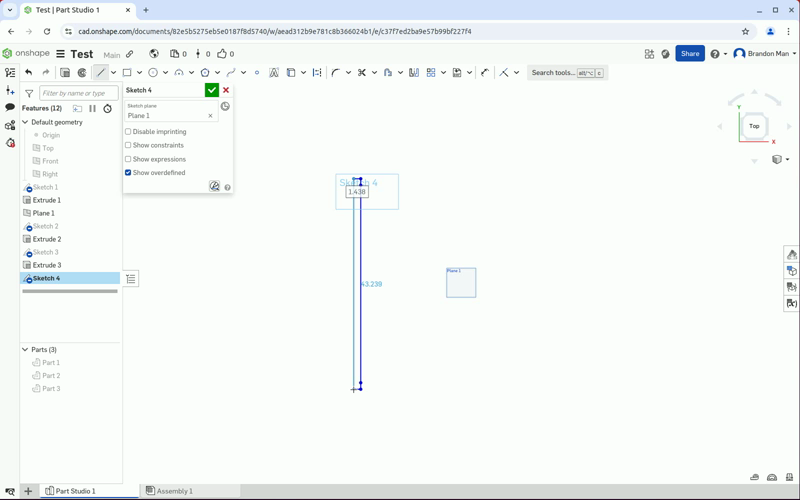
key(esc)
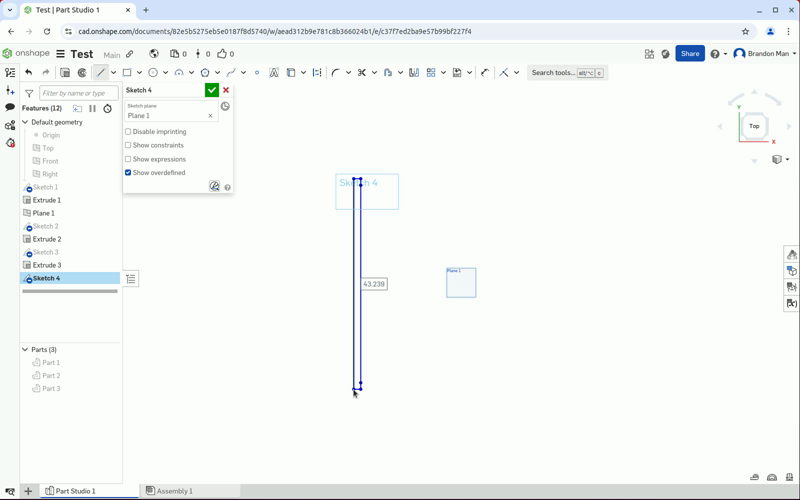
mouse_move(356, 308)
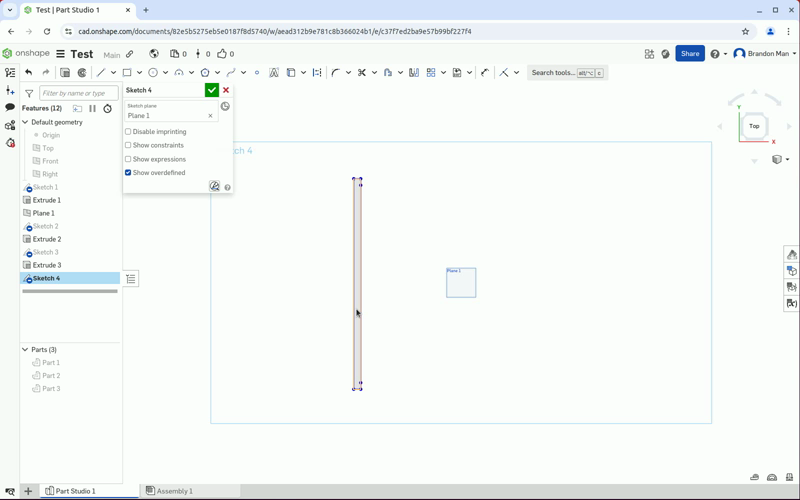
scroll(6)
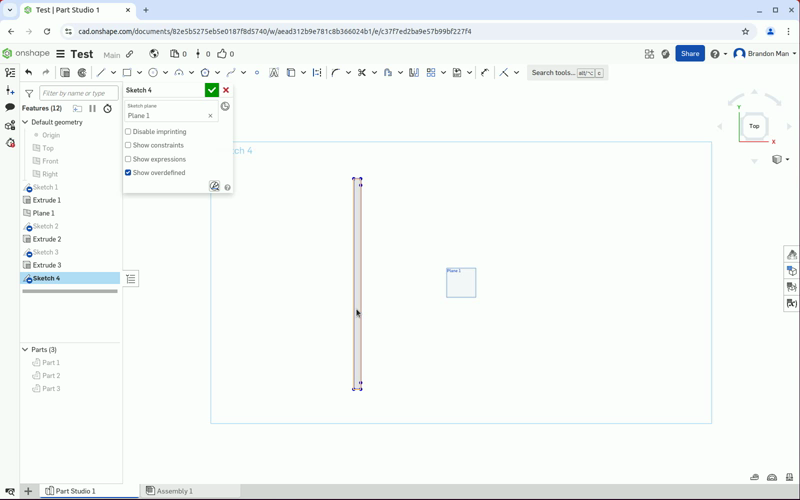
scroll(6)
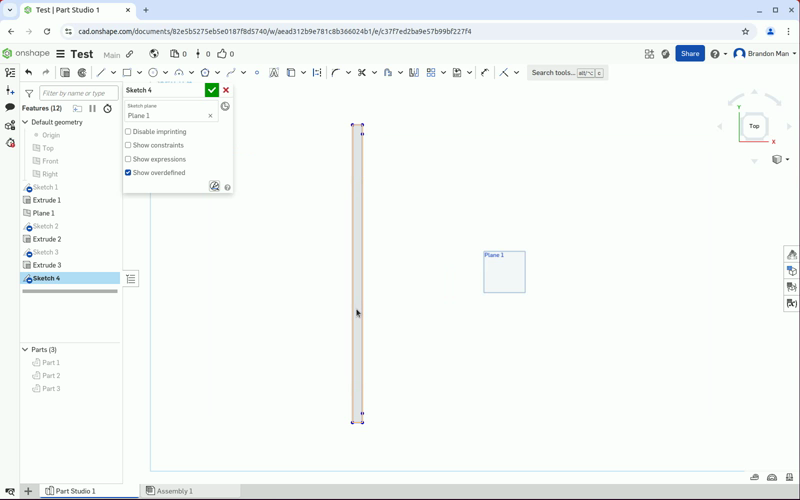
scroll(6)
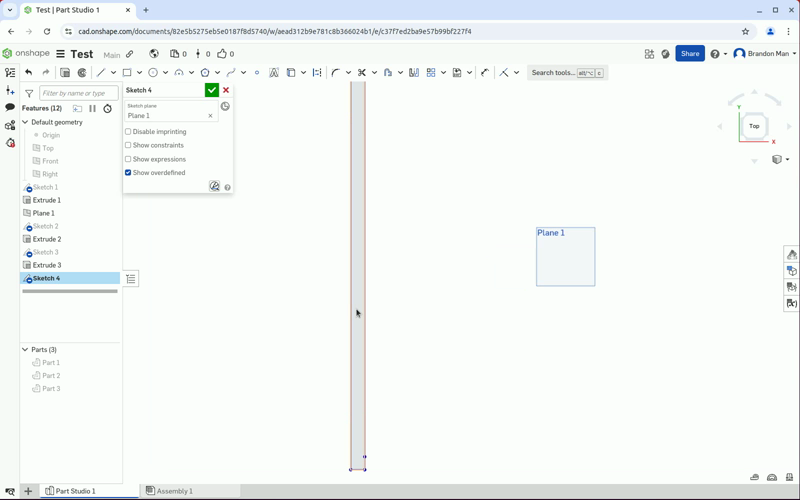
scroll(6)
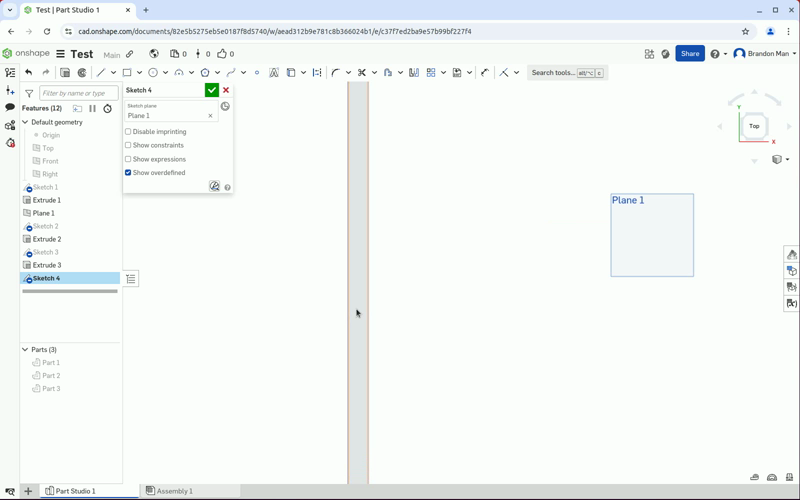
scroll(6)
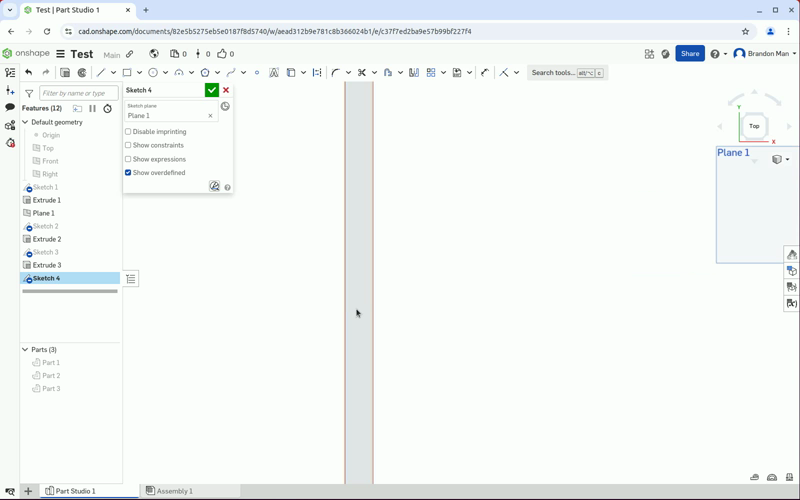
scroll(6)
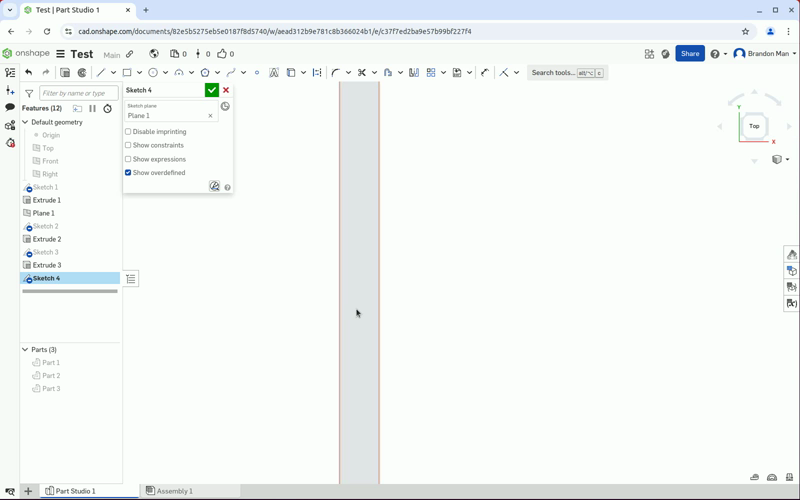
scroll(6)
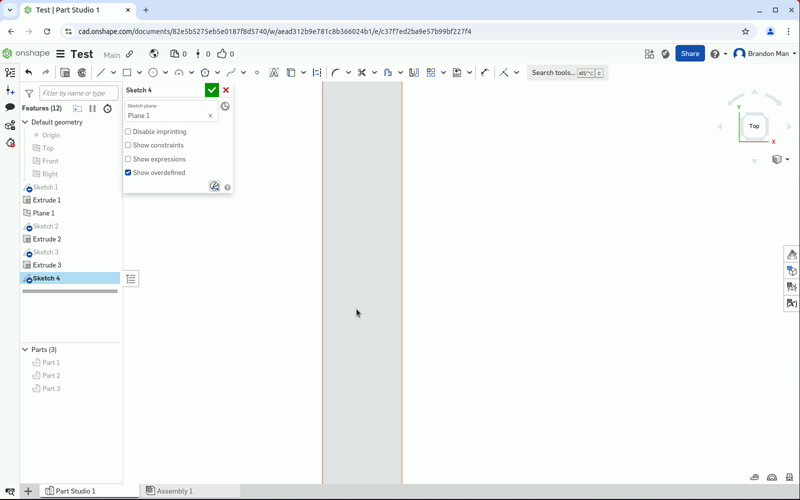
click(356, 308)
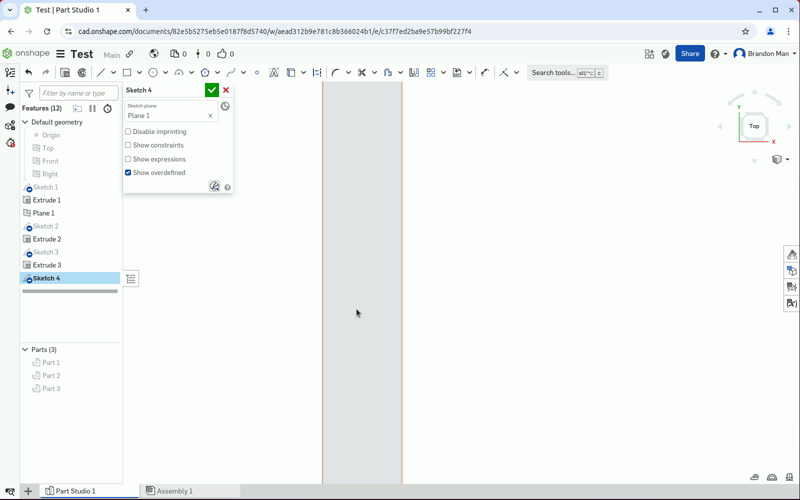
scroll(-6)
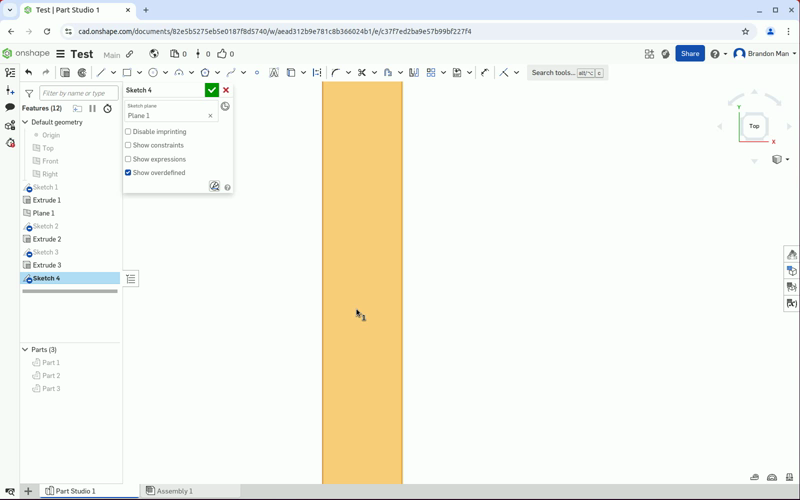
scroll(-6)
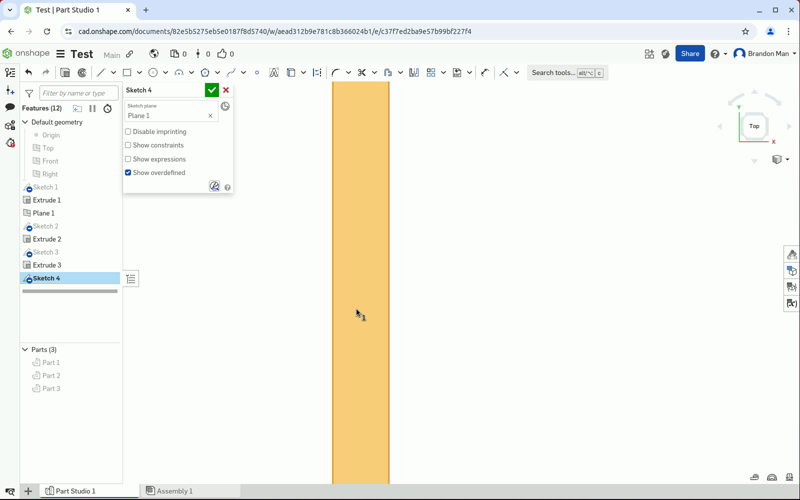
scroll(-6)
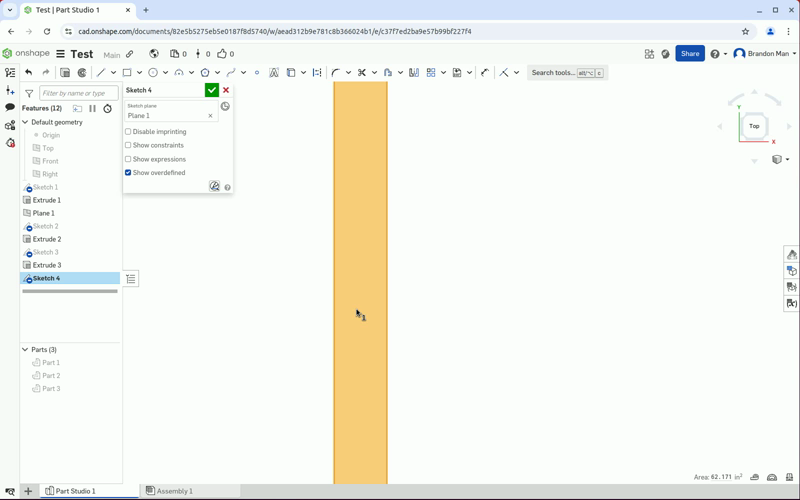
scroll(-6)
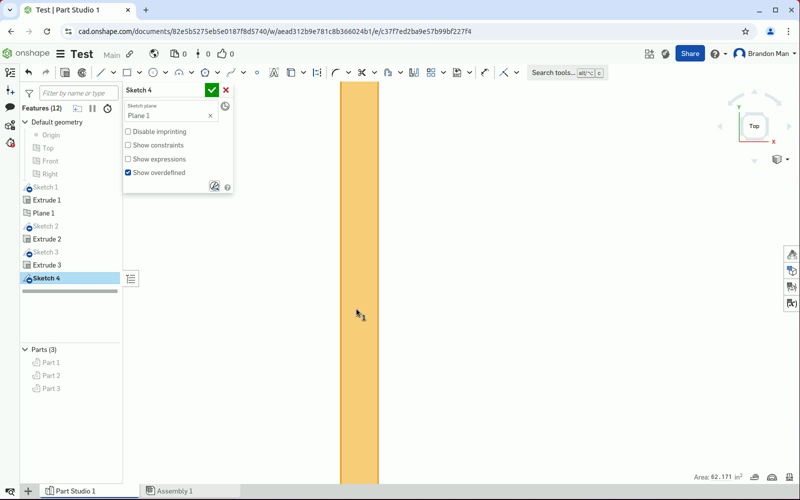
scroll(-6)
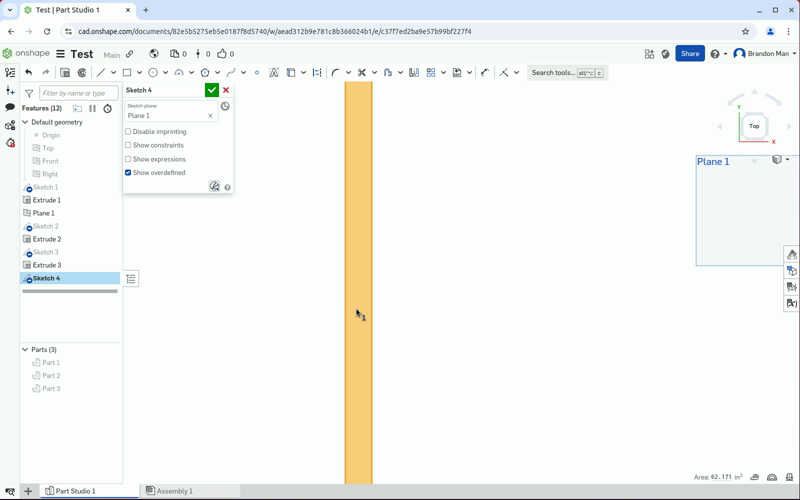
scroll(-6)
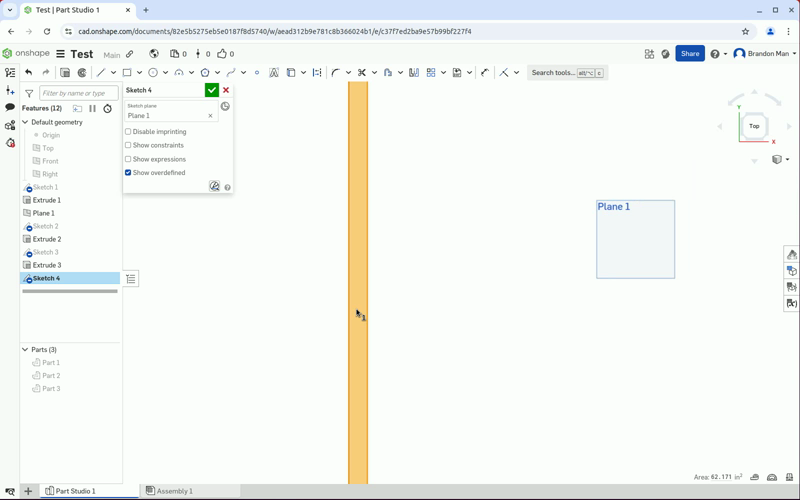
scroll(-6)
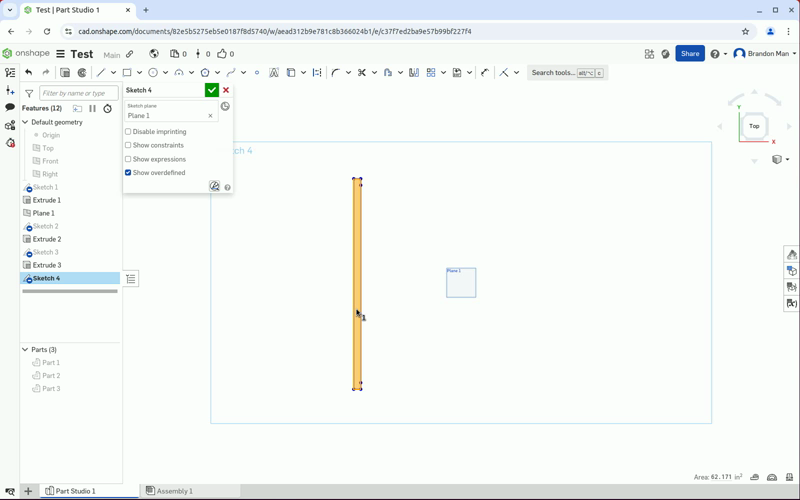
mouse_move(73, 352)
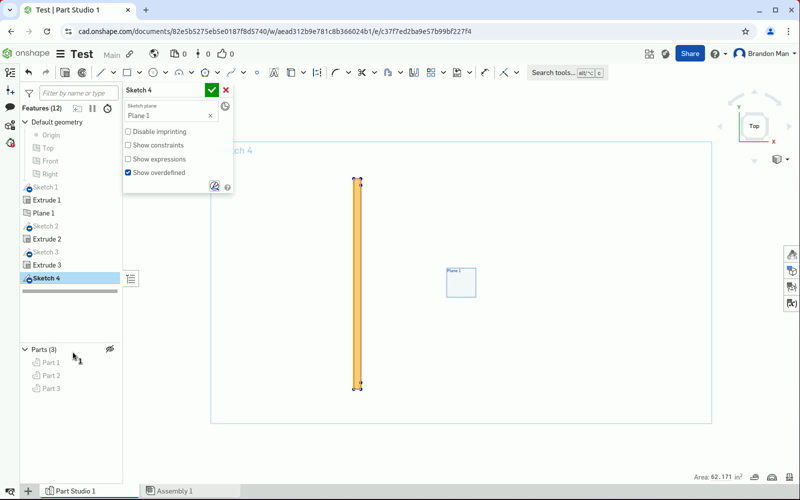
key(shift+y)
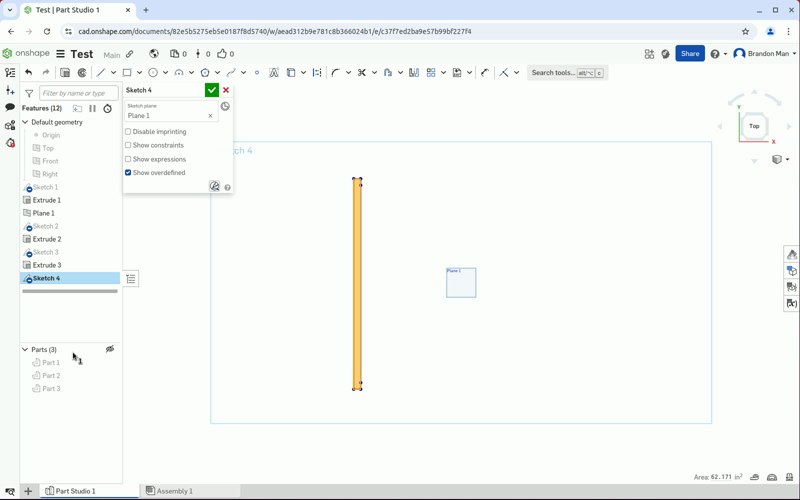
key(shift+e)
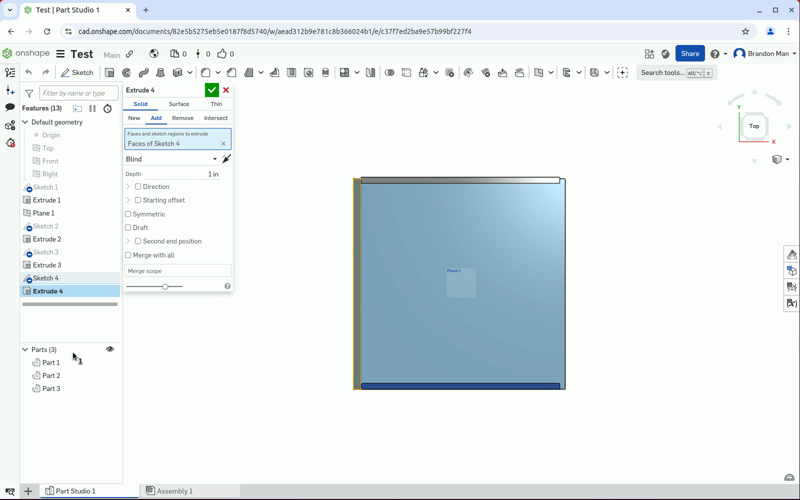
mouse_move(143, 106)
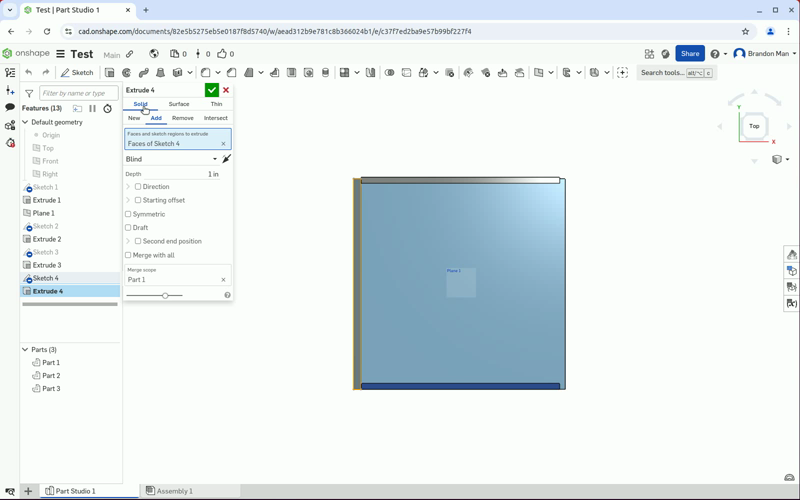
click(143, 106)
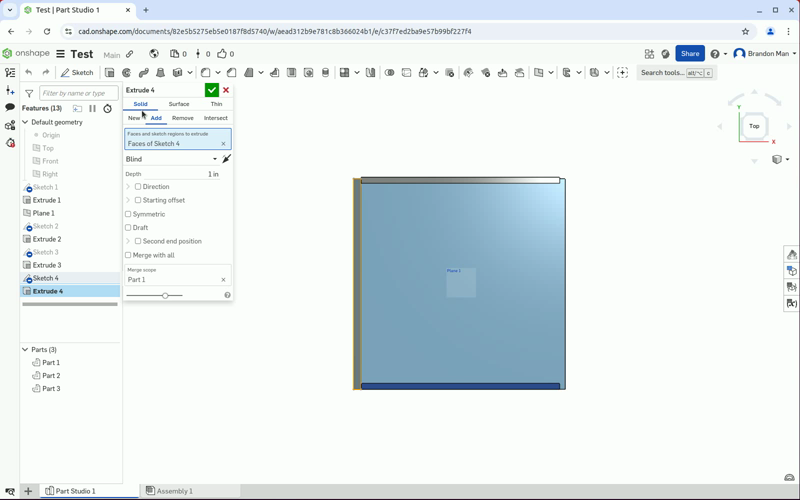
mouse_move(137, 120)
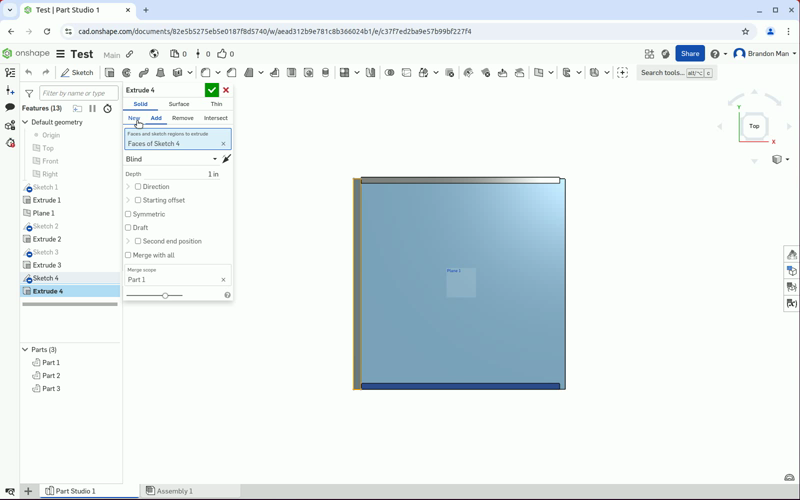
click(137, 120)
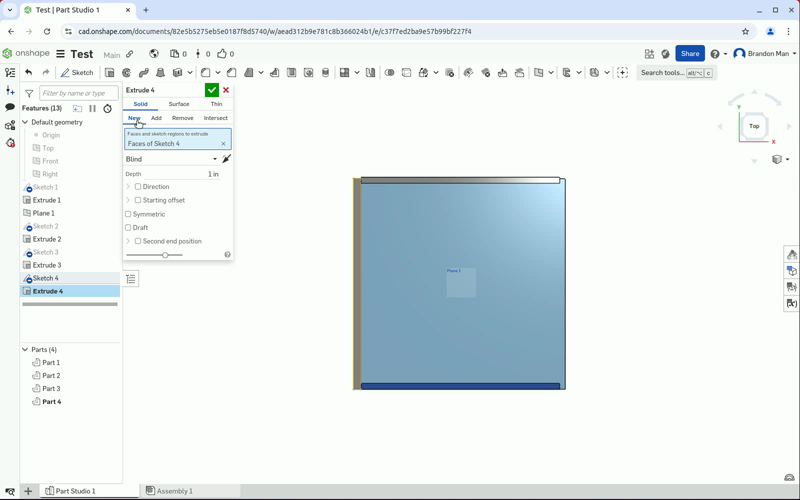
key(tab, 4)
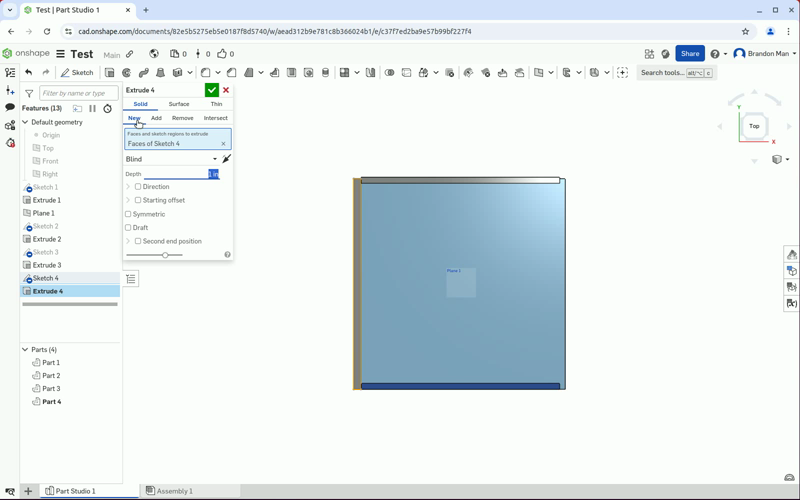
text(21.905)
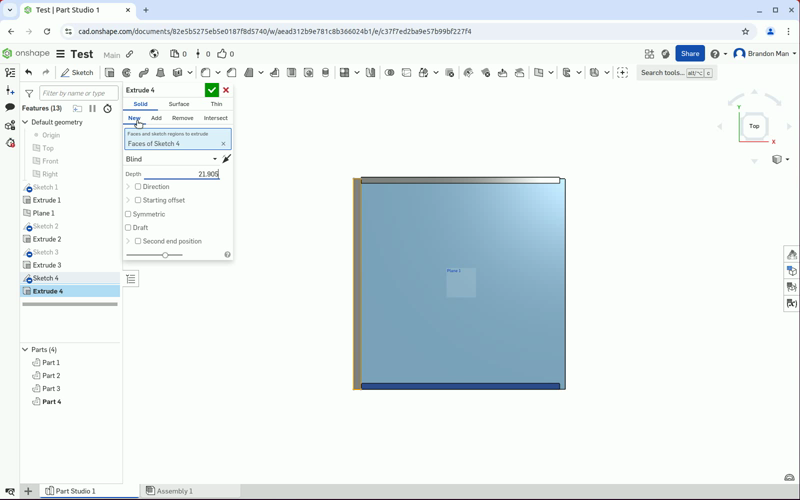
key(enter)
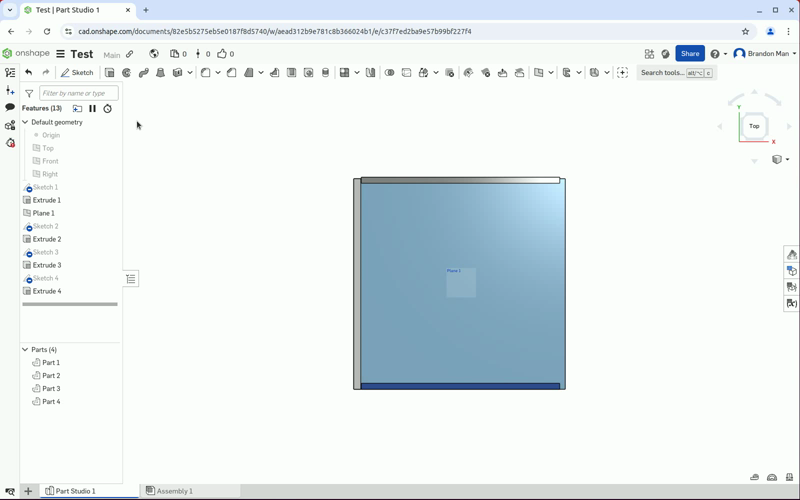
key(shift+h)
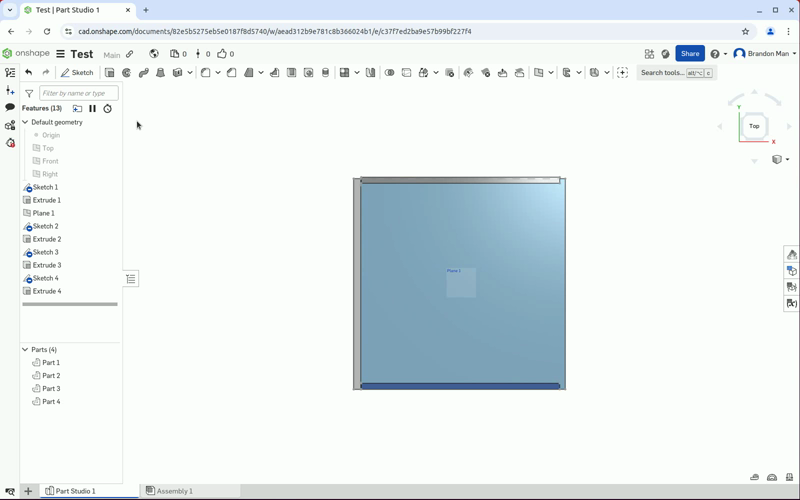
key(shift+h)
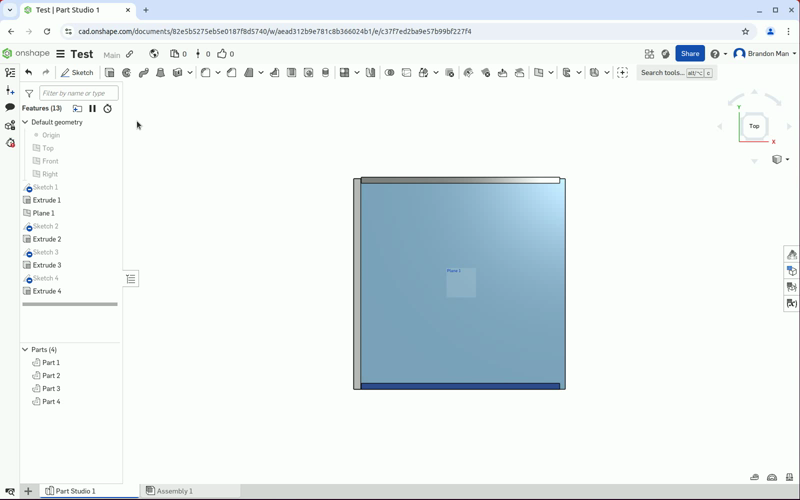
mouse_move(73, 189)
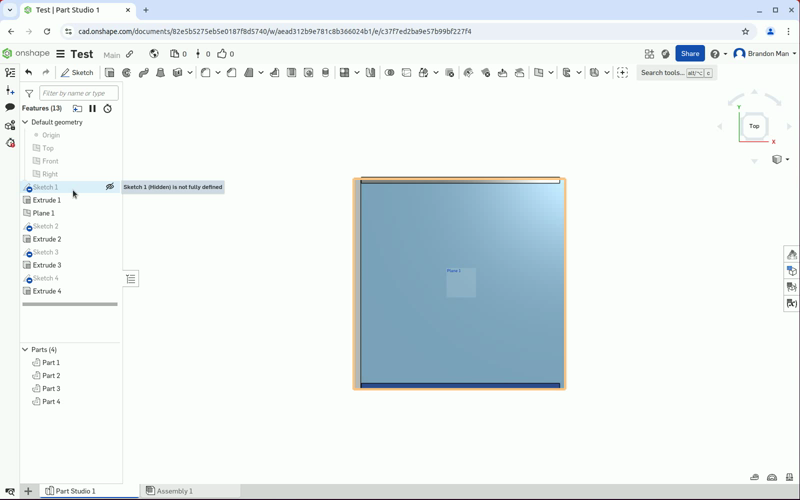
click(73, 189)
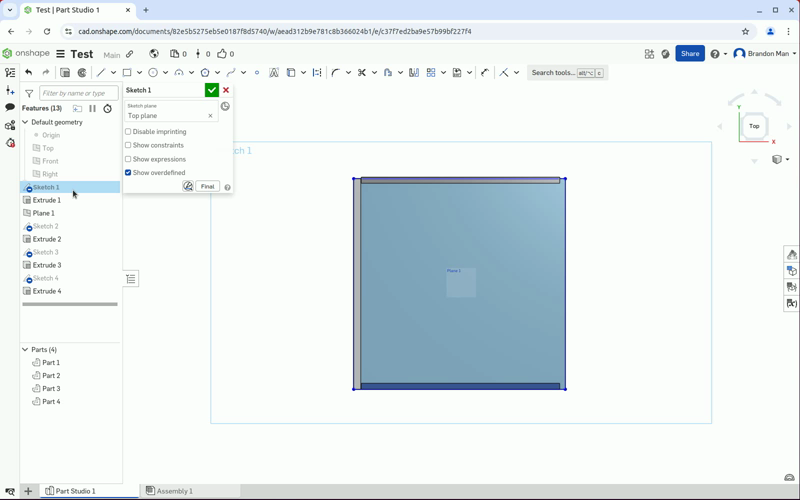
mouse_move(229, 92)
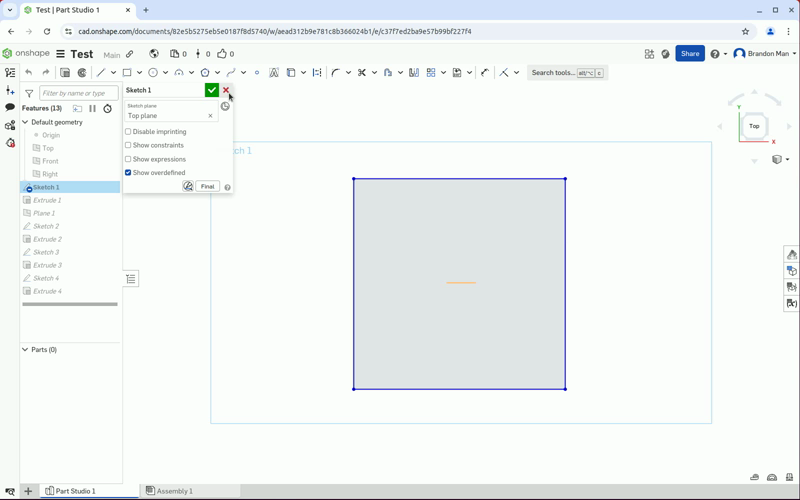
click(229, 92)
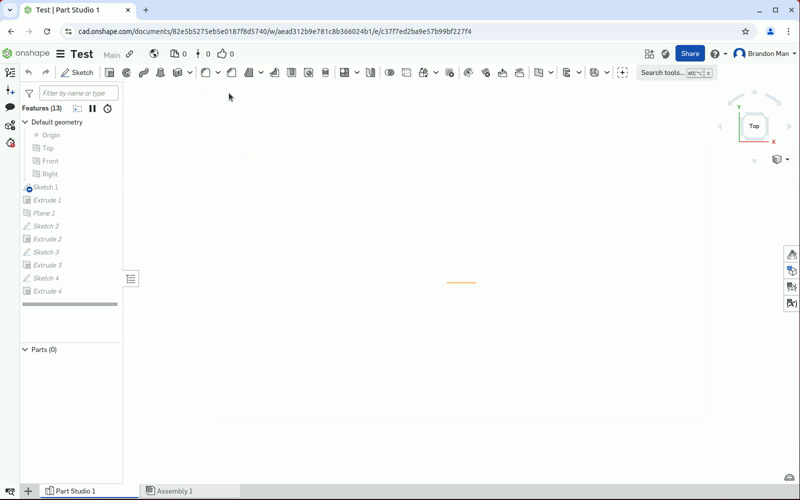
key(shift+s)
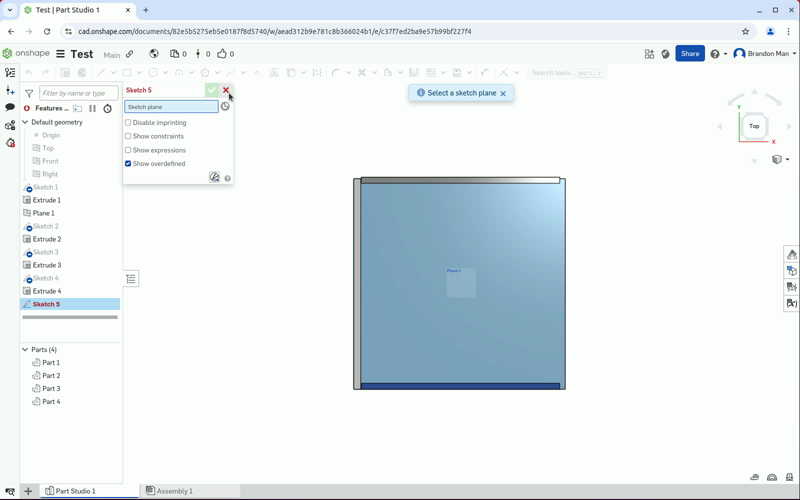
mouse_move(73, 215)
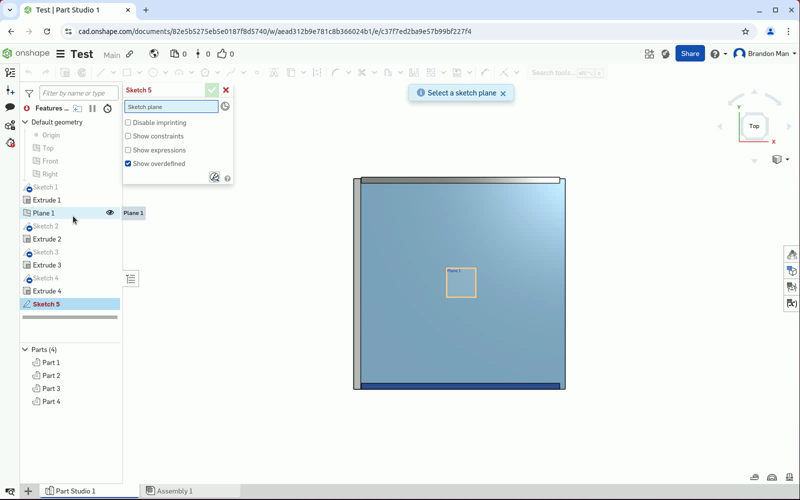
click(73, 215)
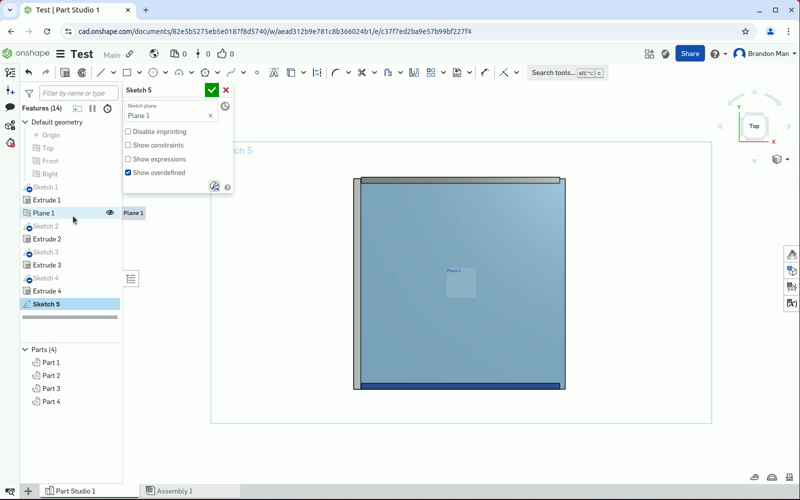
mouse_move(73, 352)
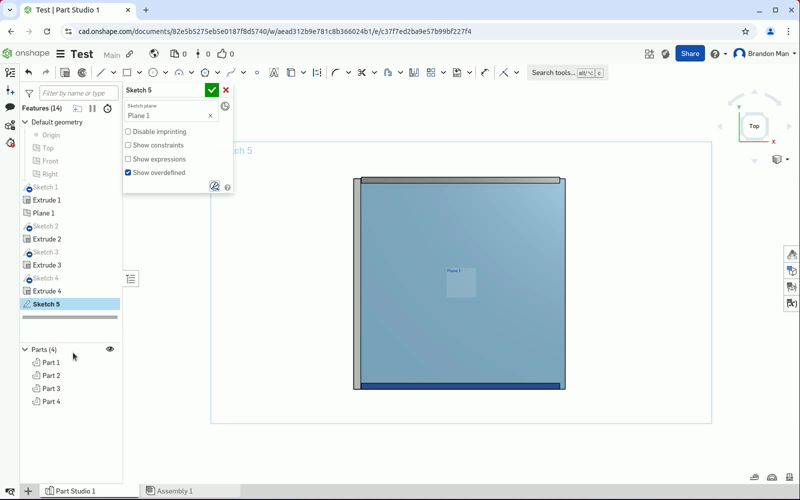
key(y)
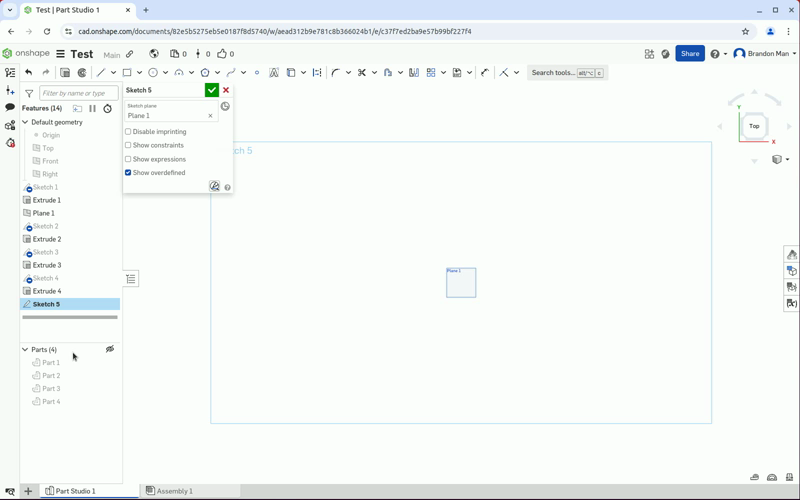
key(l)
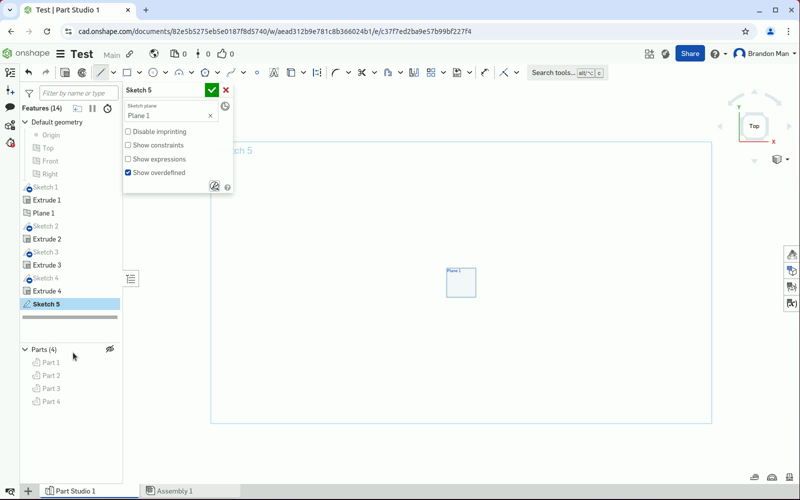
key_down(shift)
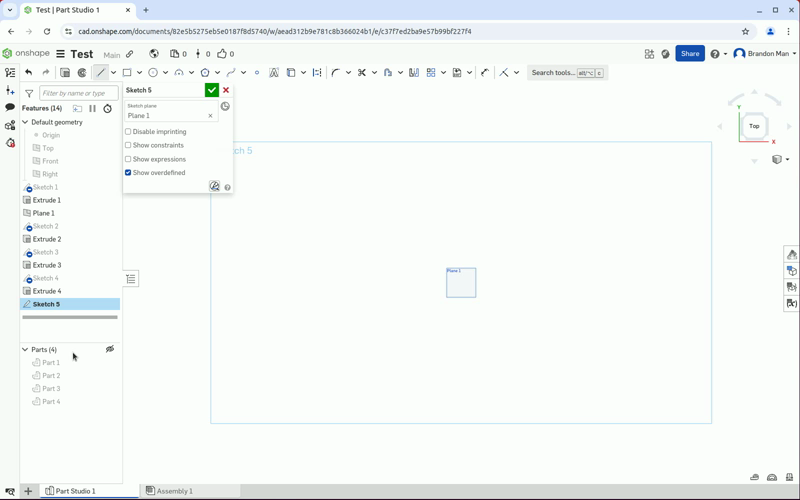
mouse_move(560, 389)
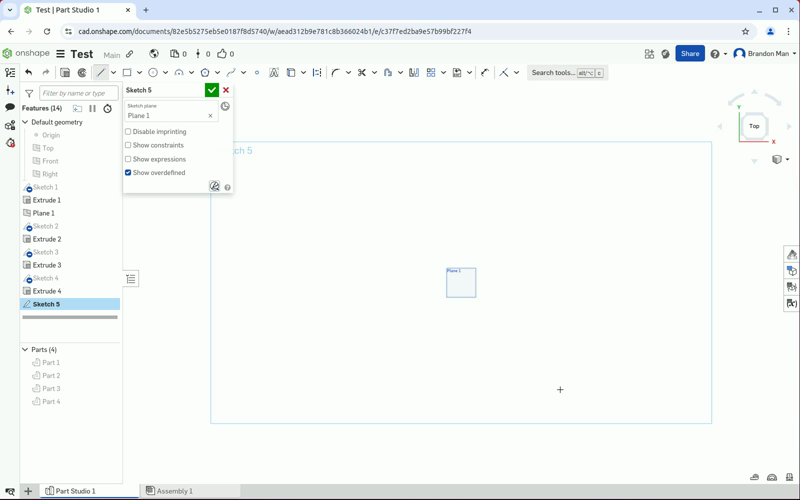
click(560, 389)
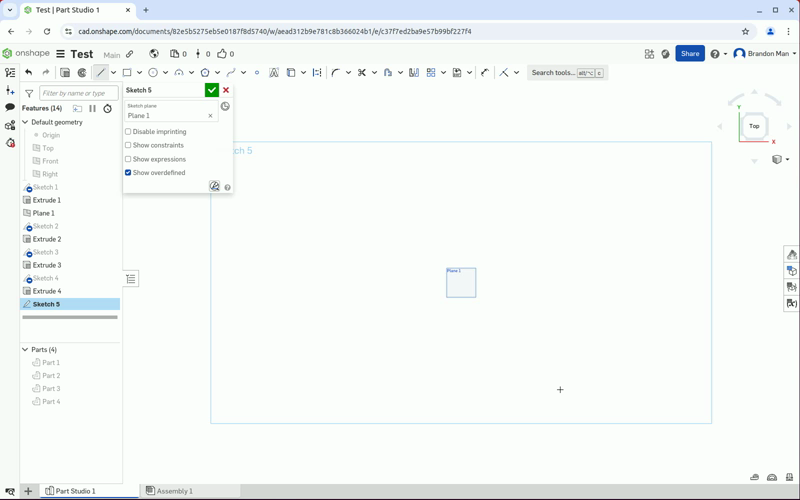
key_up(shift)
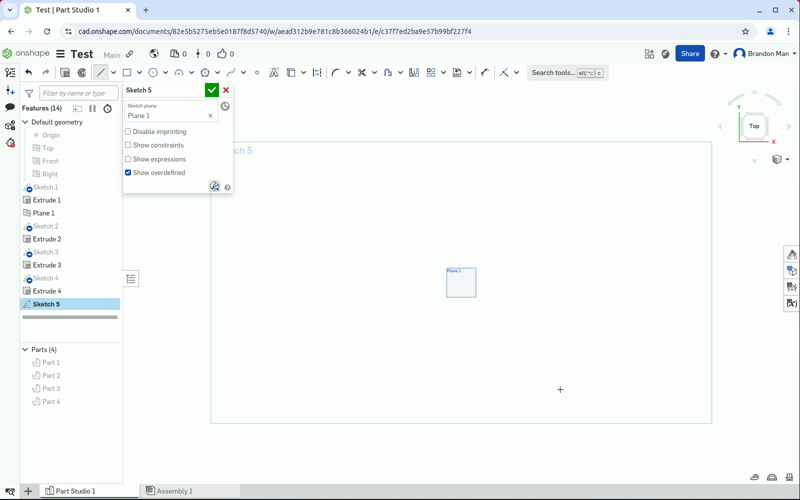
key_down(shift)
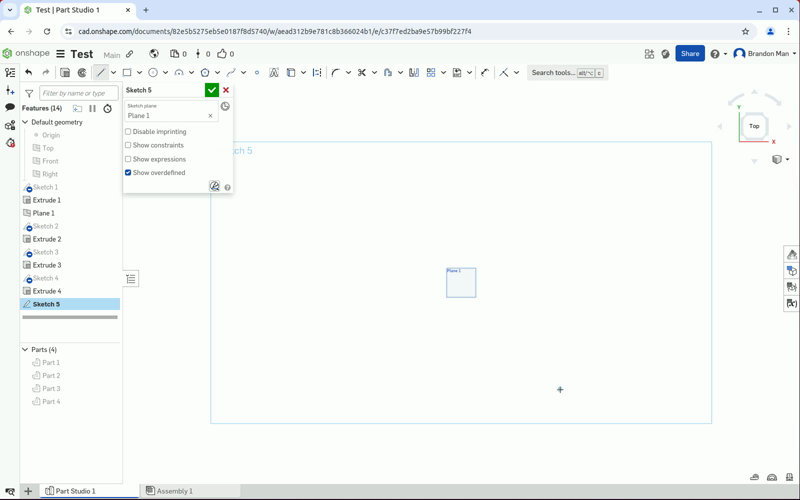
mouse_move(589, 389)
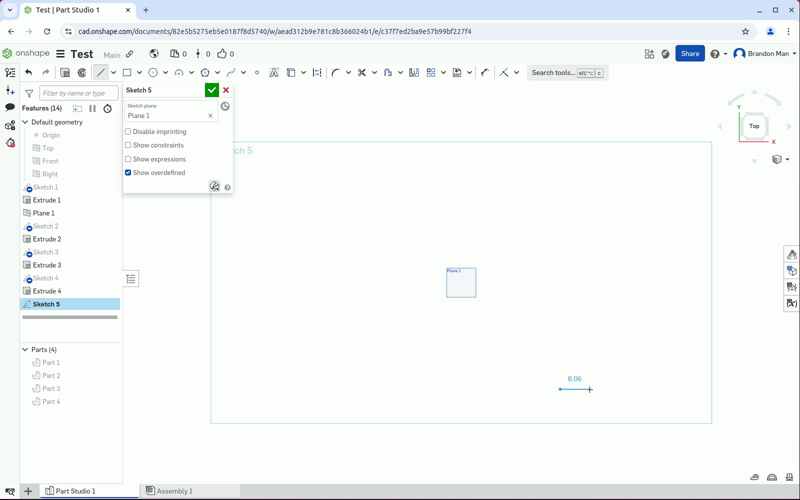
mouse_move(567, 389)
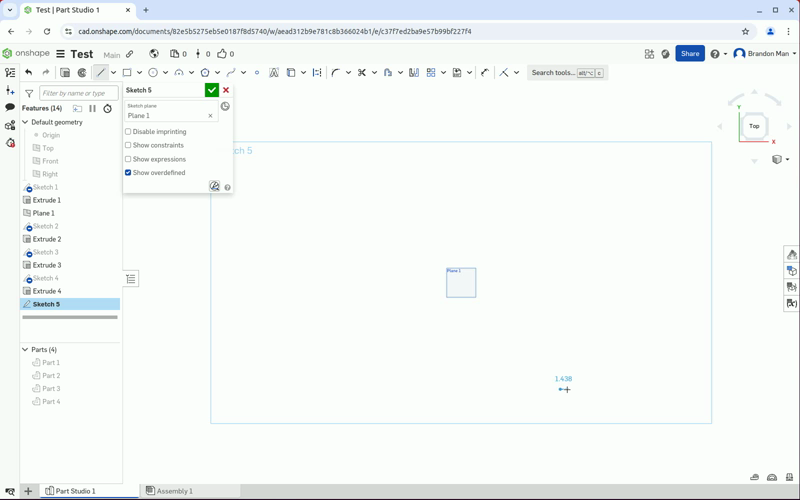
scroll(6)
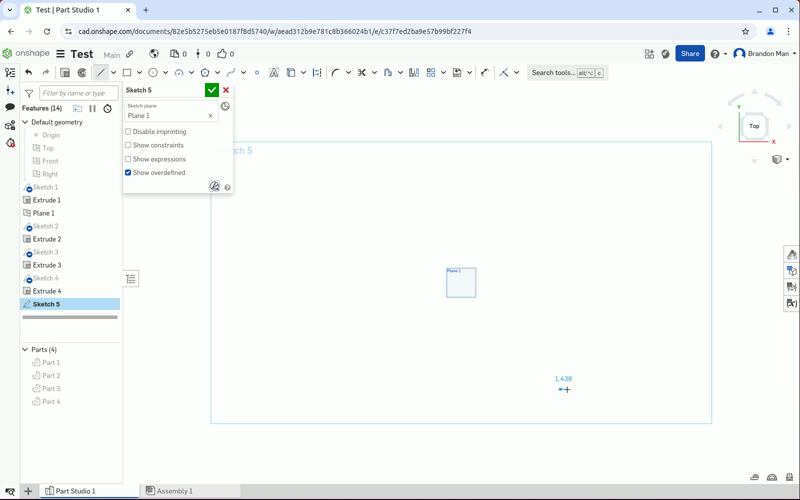
scroll(6)
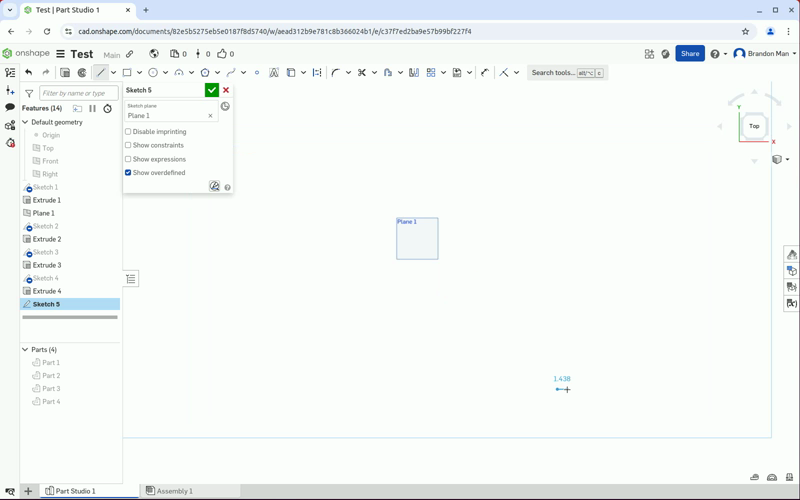
scroll(6)
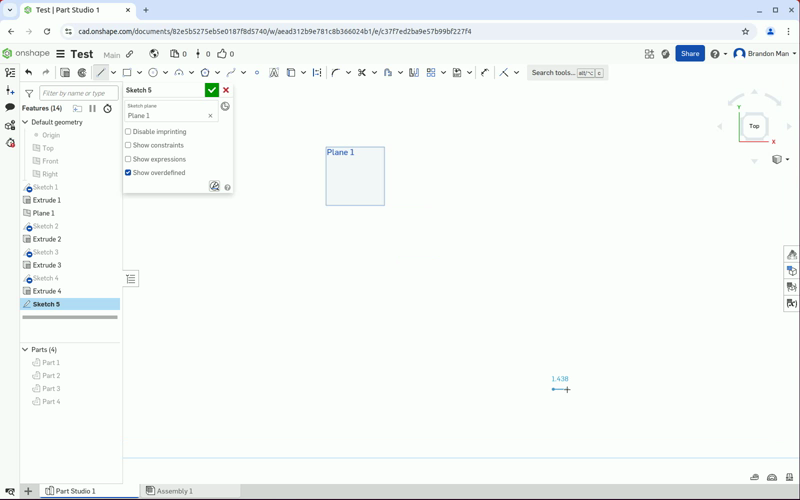
scroll(6)
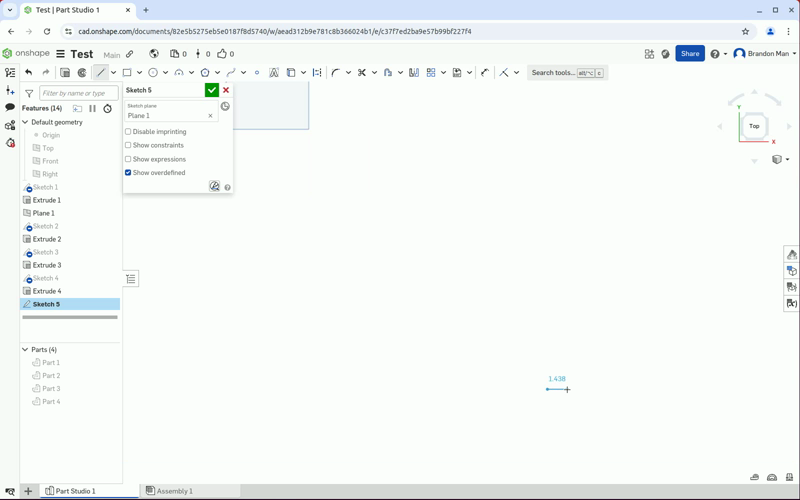
scroll(6)
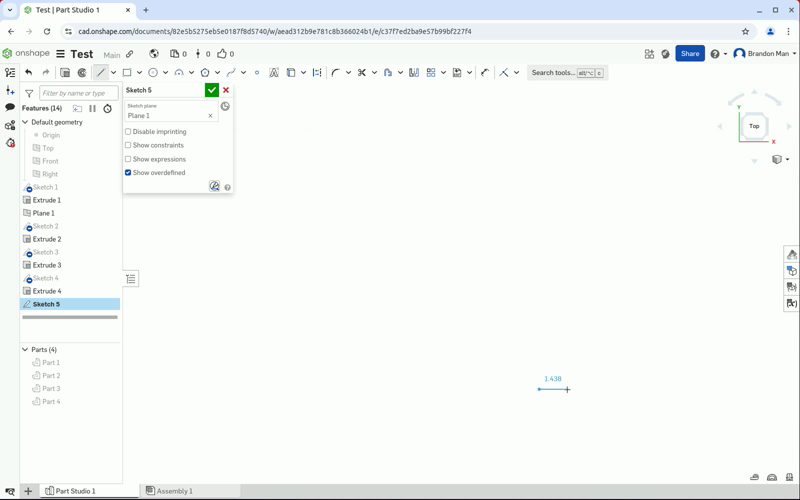
scroll(6)
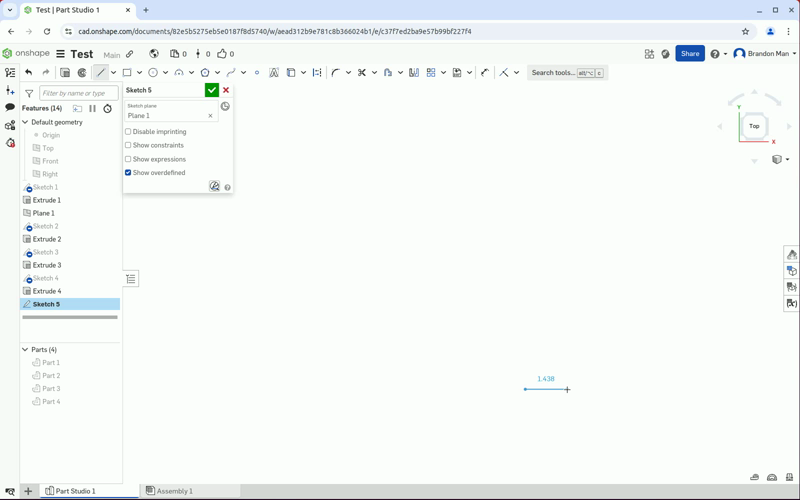
scroll(6)
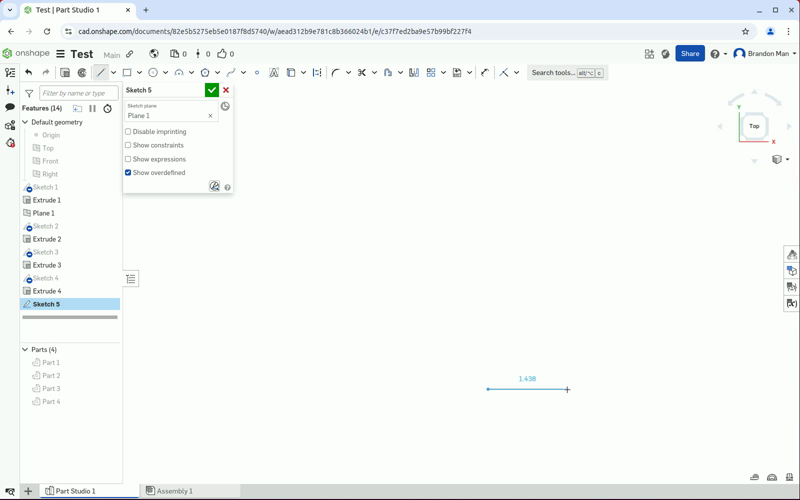
click(567, 389)
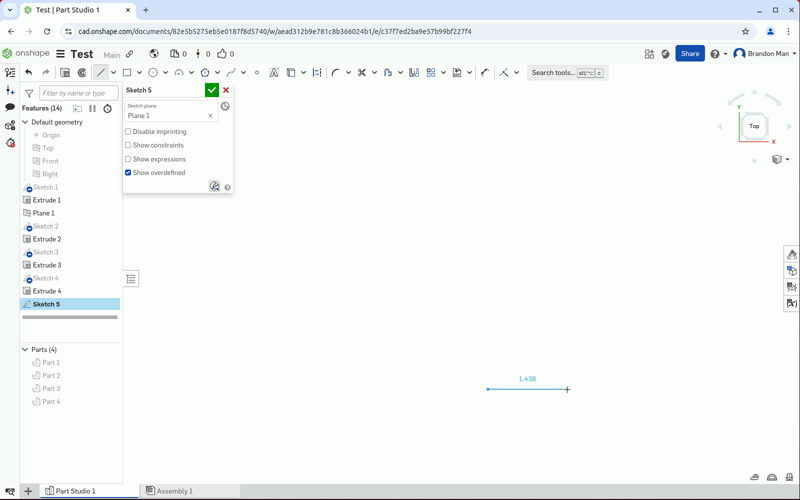
scroll(-6)
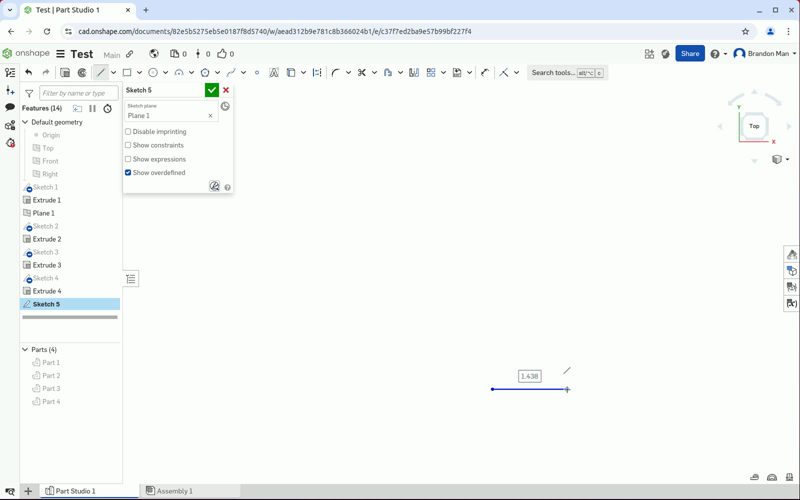
scroll(-6)
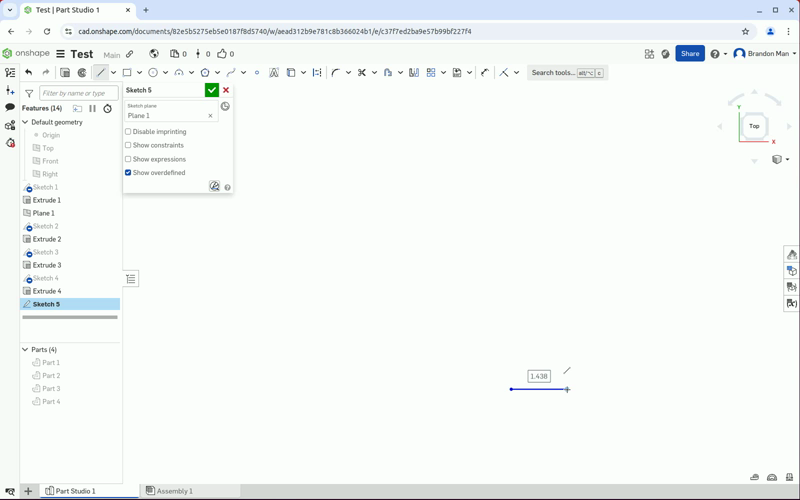
scroll(-6)
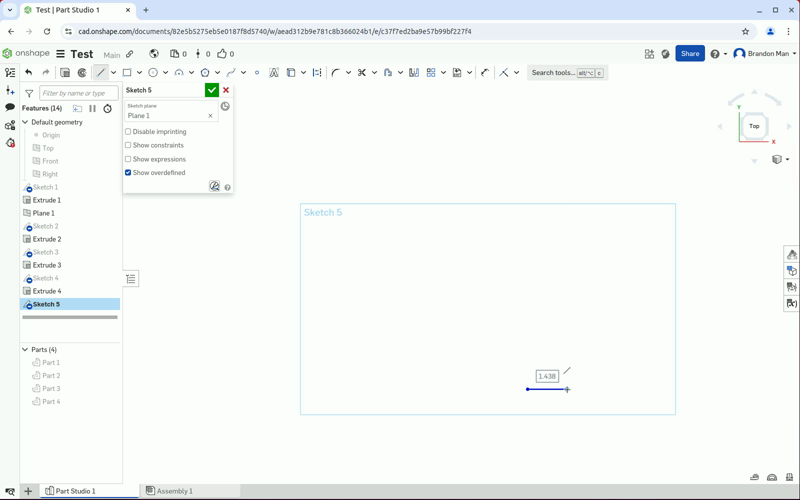
scroll(-6)
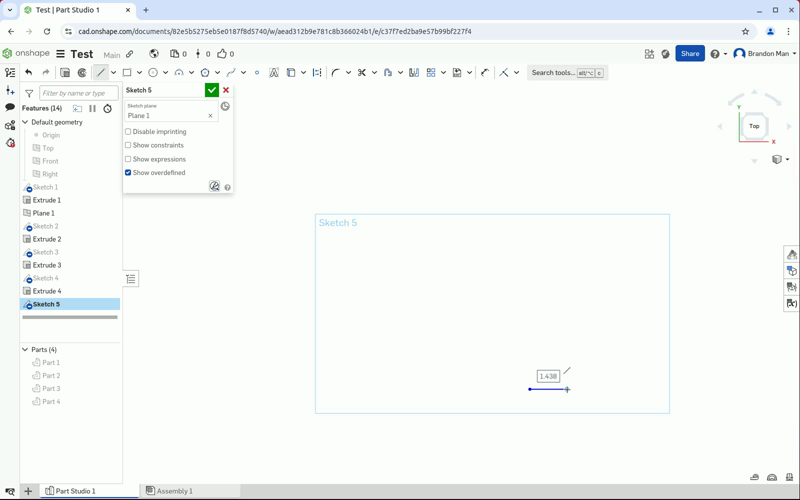
scroll(-6)
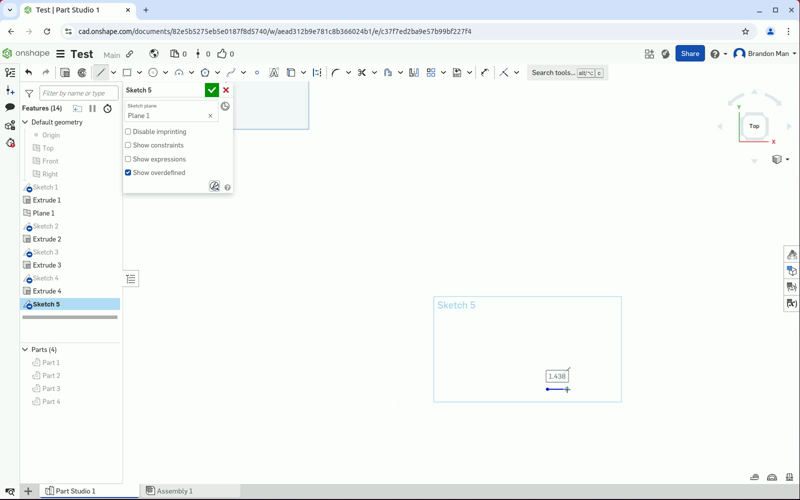
scroll(-6)
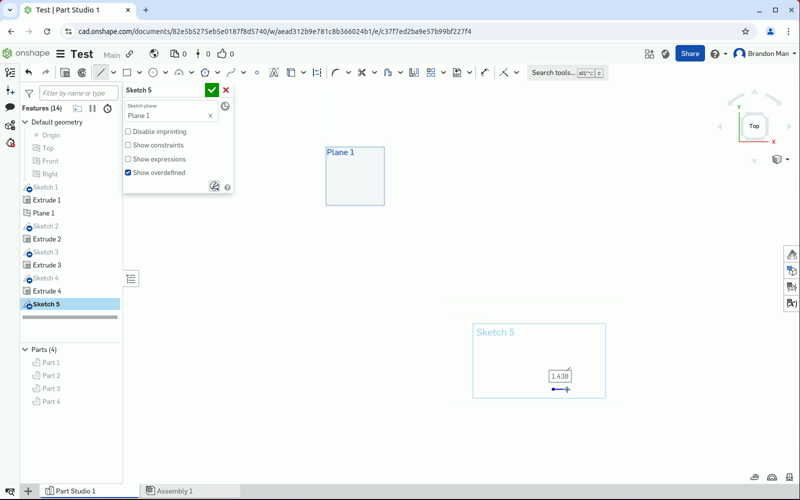
scroll(-6)
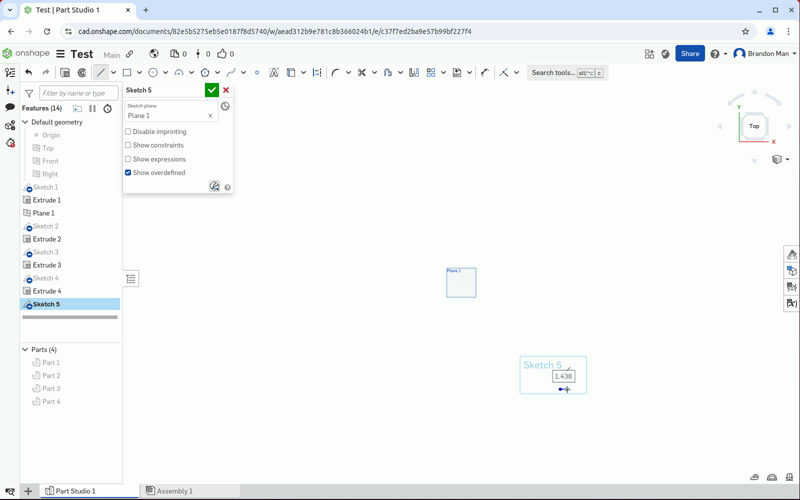
key_up(shift)
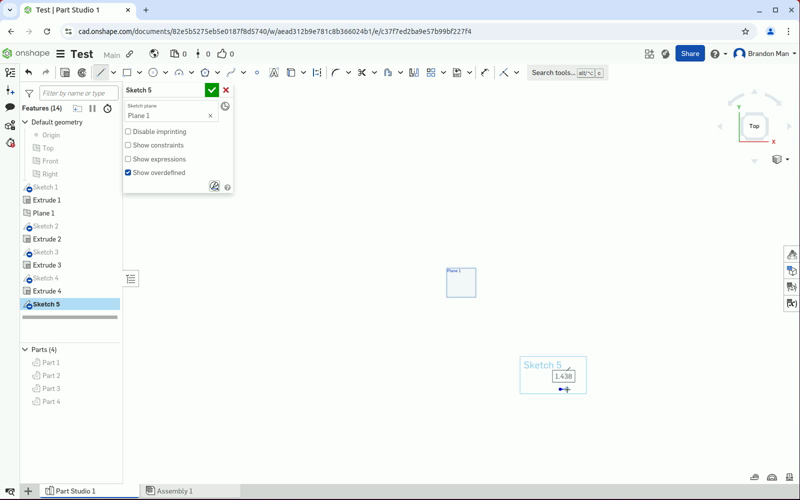
key_down(shift)
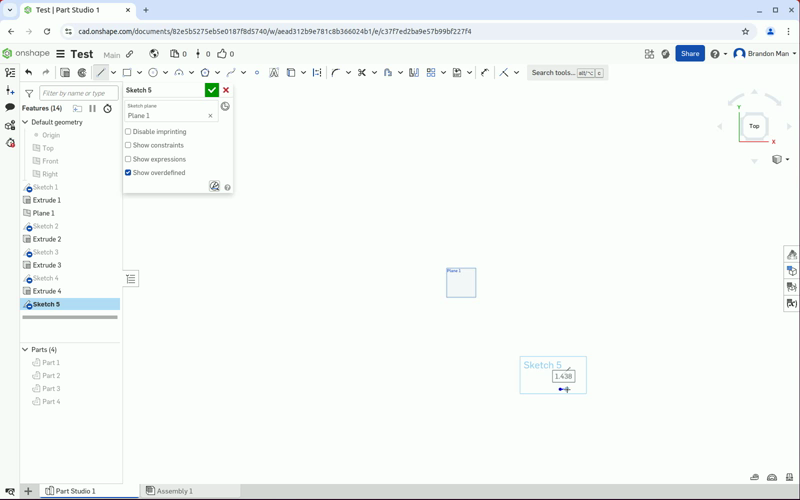
mouse_move(567, 178)
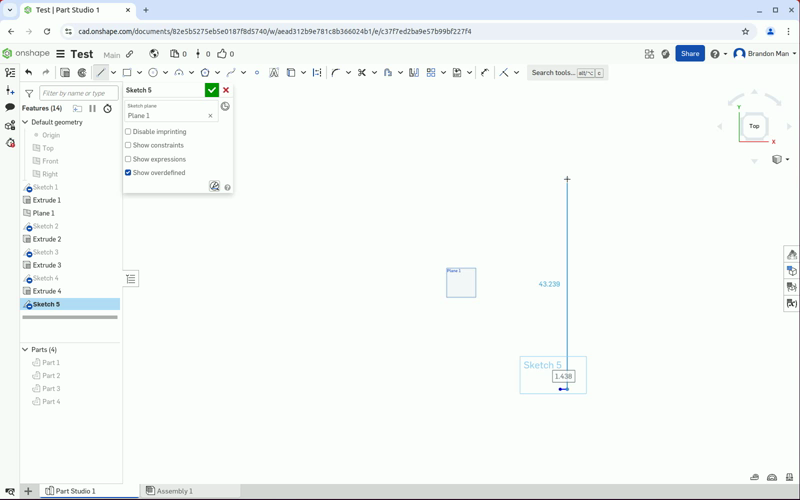
click(567, 178)
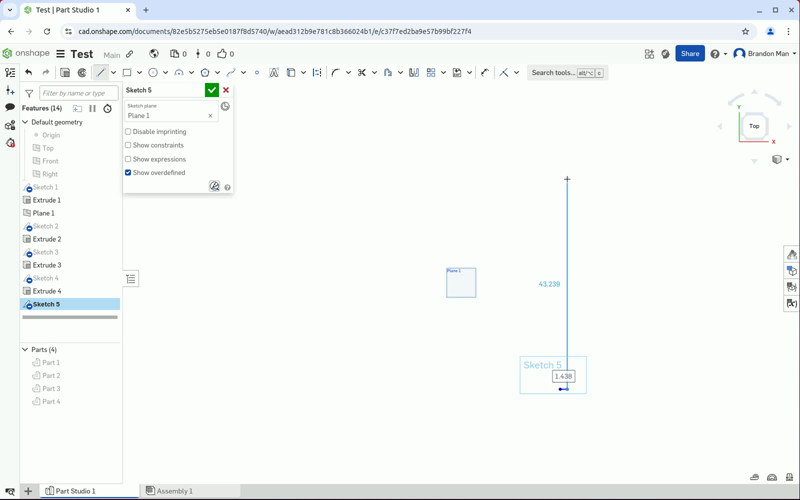
key_up(shift)
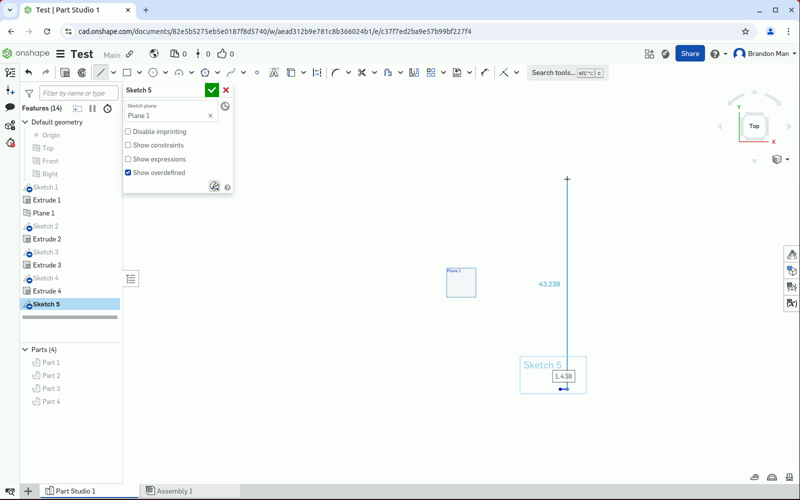
key_down(shift)
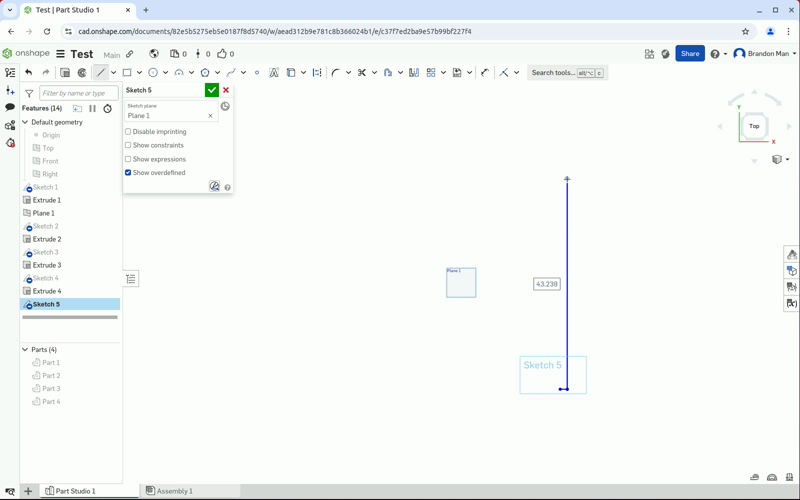
mouse_move(589, 178)
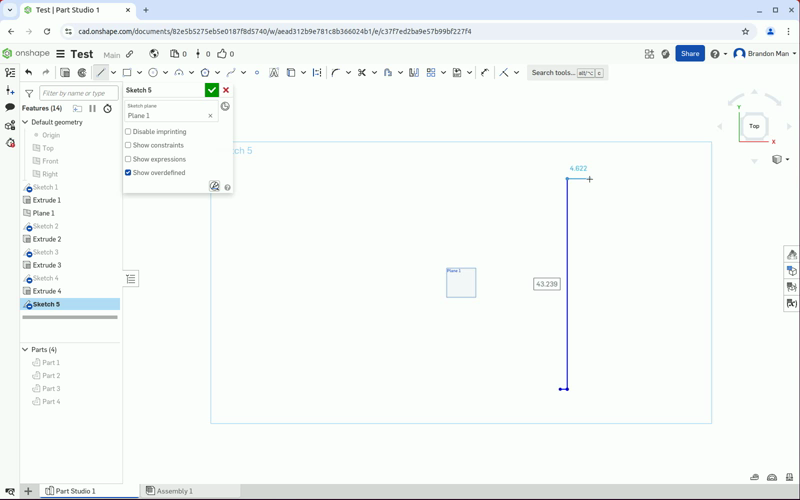
mouse_move(560, 178)
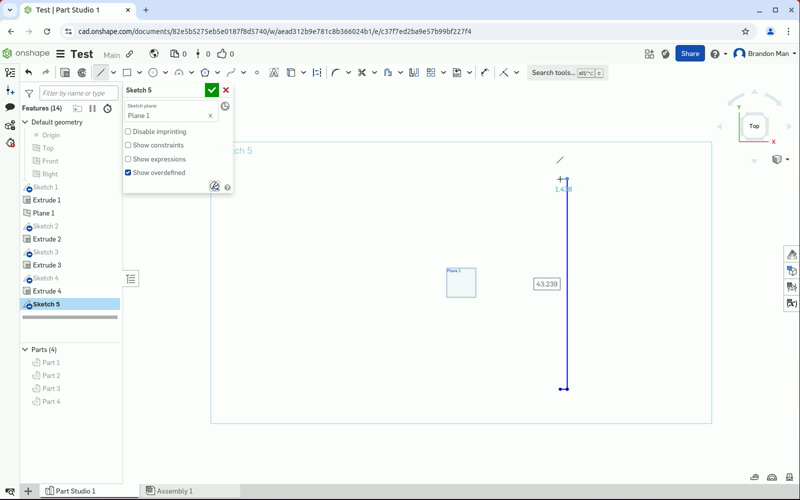
scroll(6)
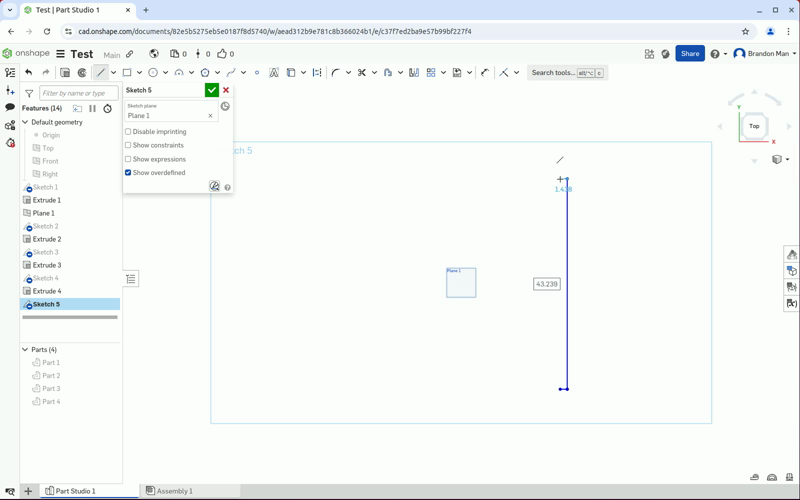
scroll(6)
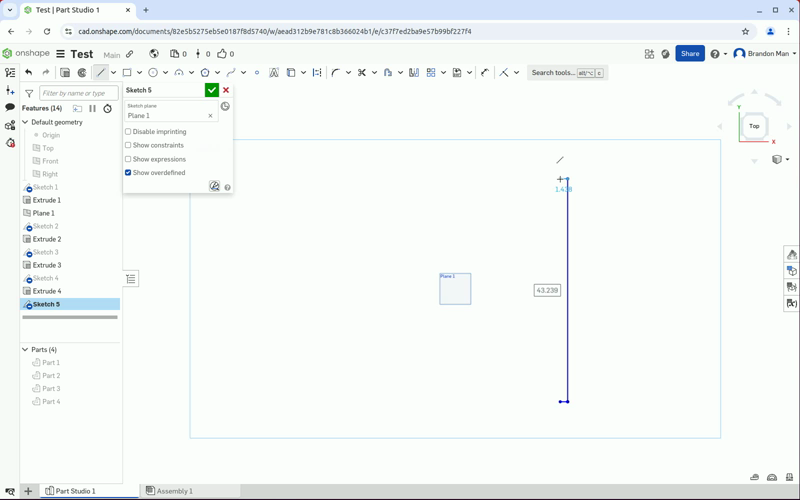
scroll(6)
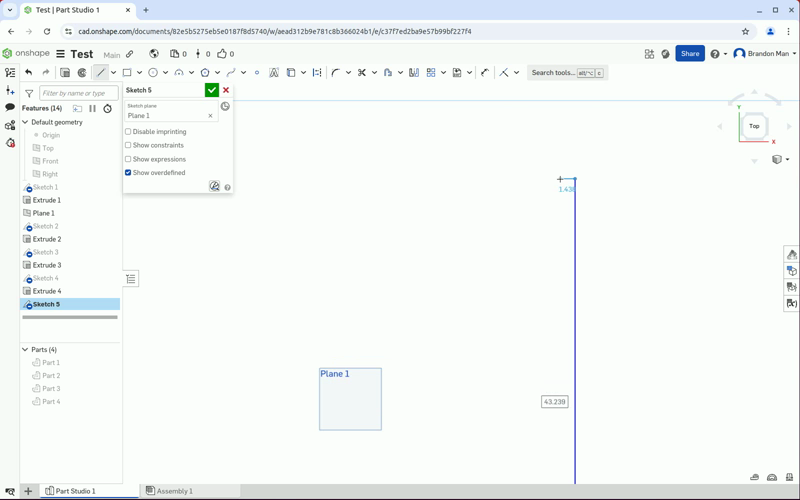
scroll(6)
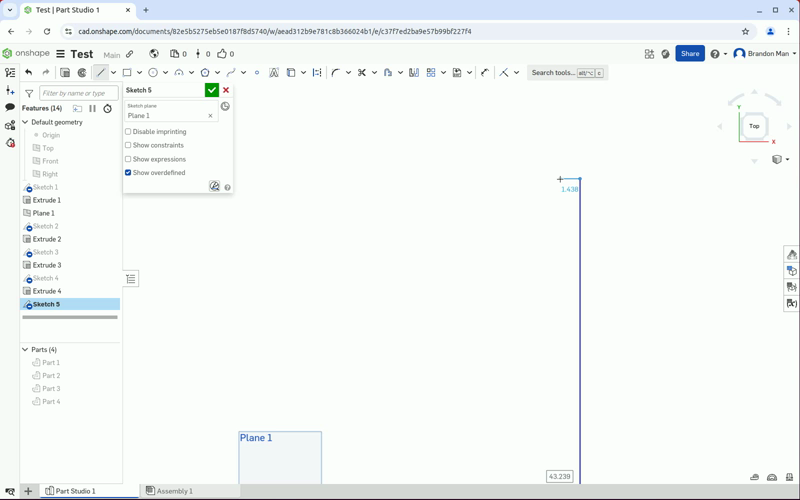
scroll(6)
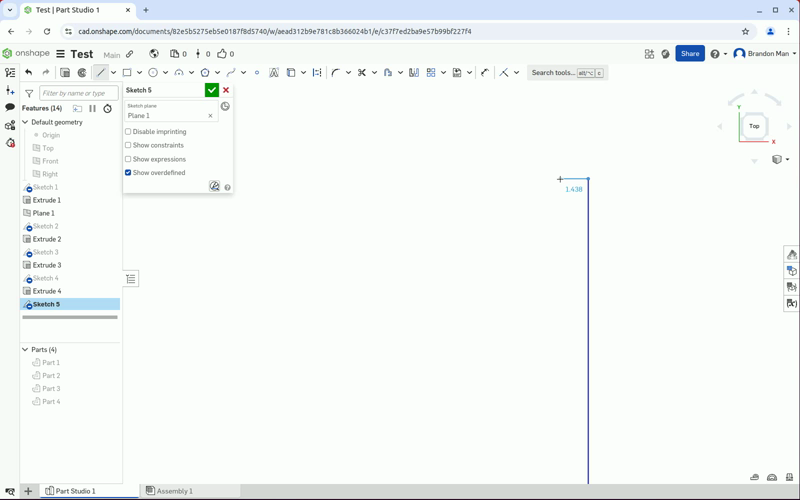
scroll(6)
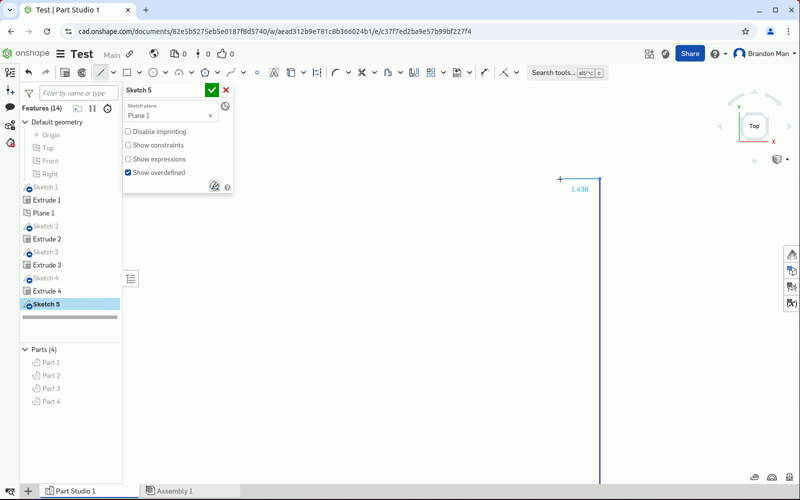
scroll(6)
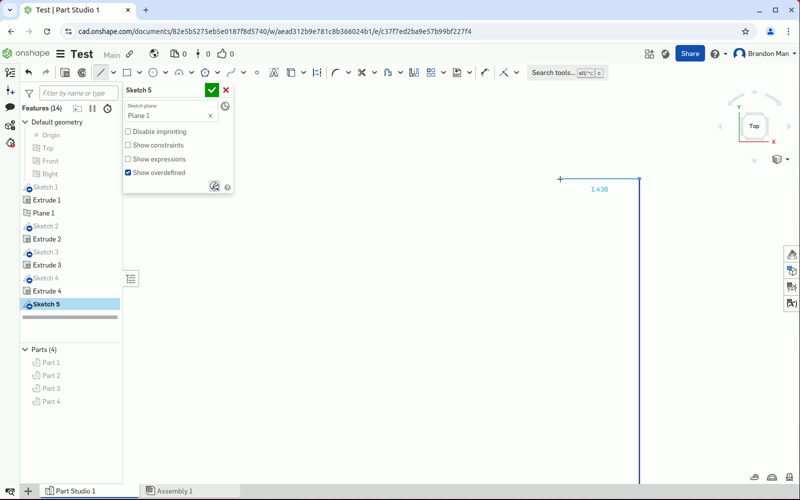
click(560, 178)
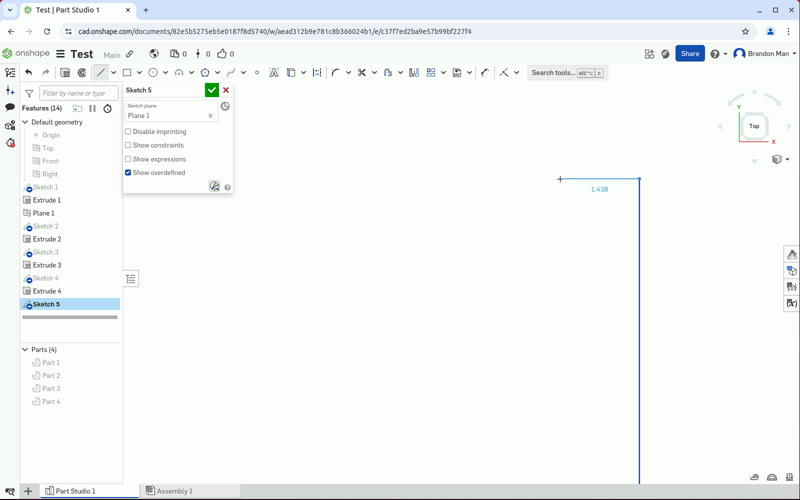
scroll(-6)
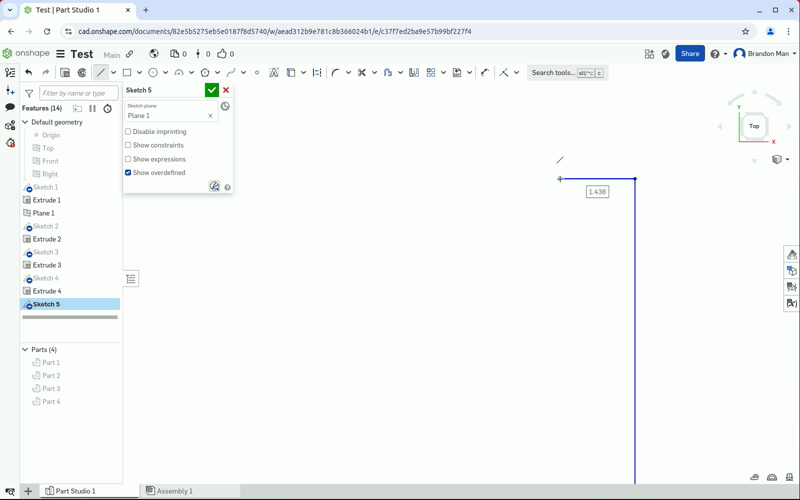
scroll(-6)
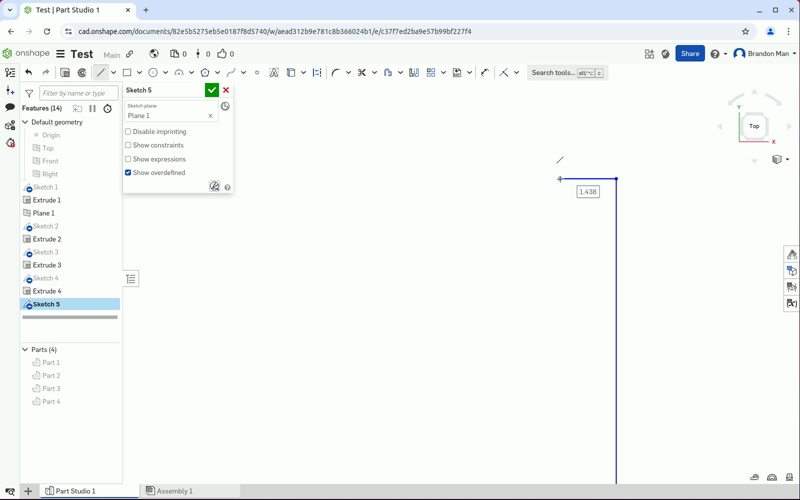
scroll(-6)
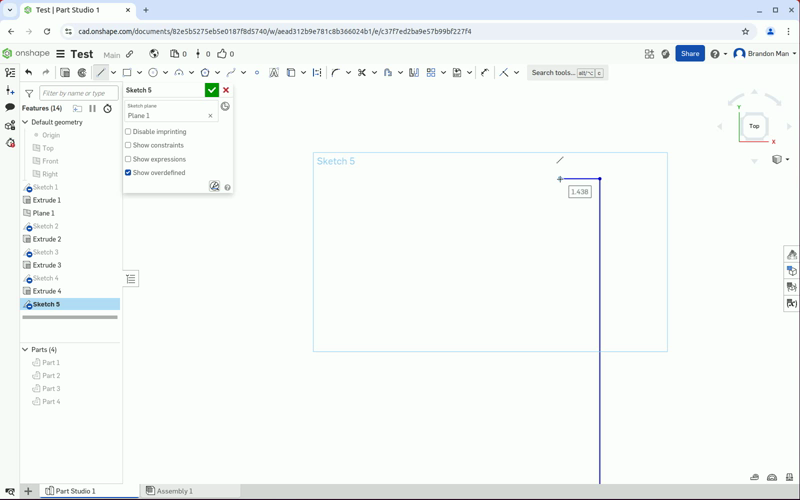
scroll(-6)
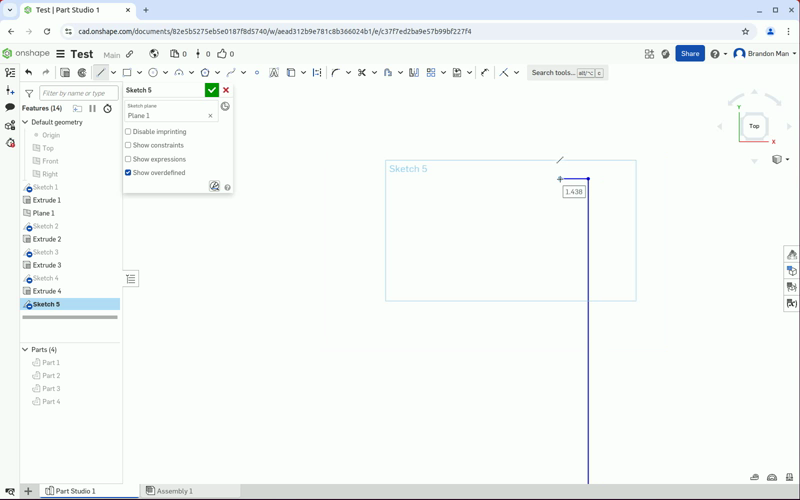
scroll(-6)
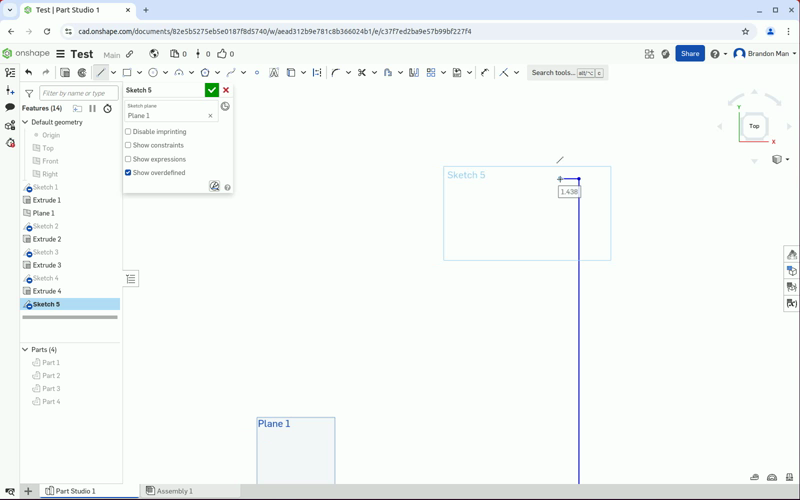
scroll(-6)
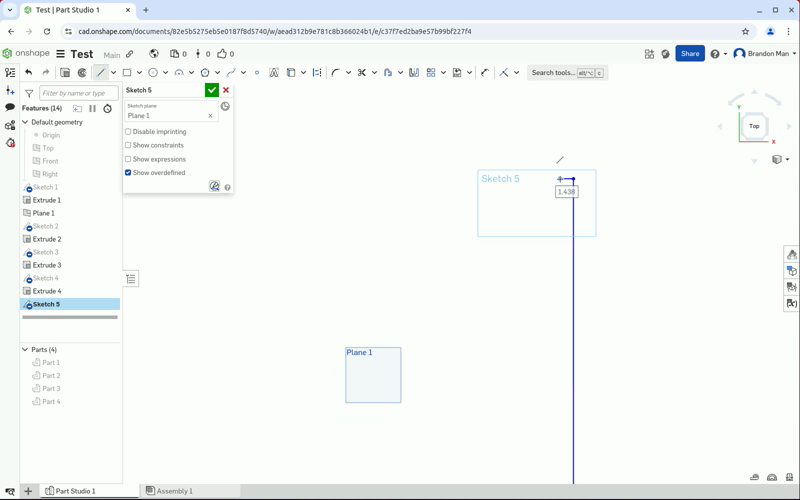
scroll(-6)
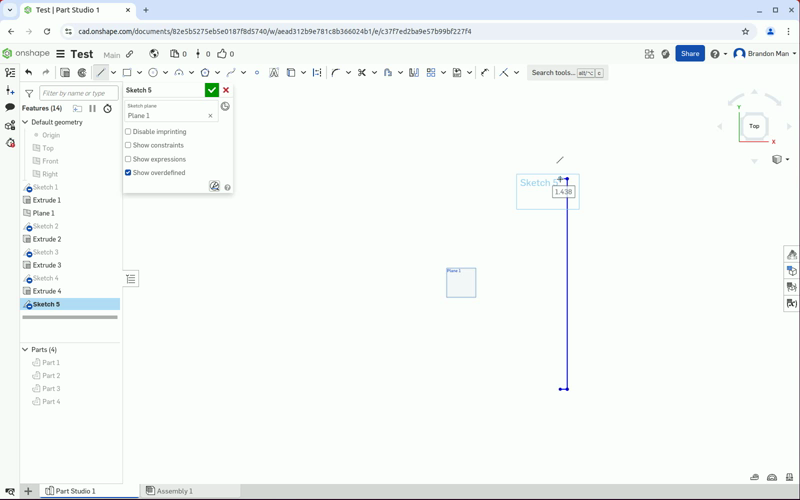
key_up(shift)
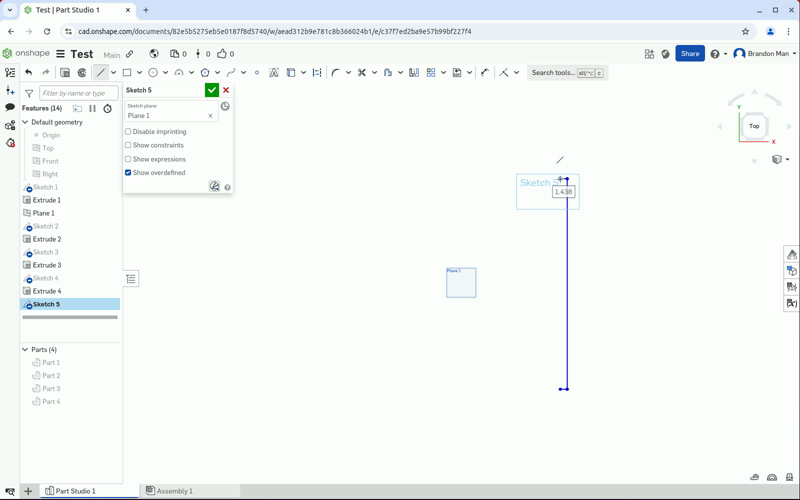
key_down(shift)
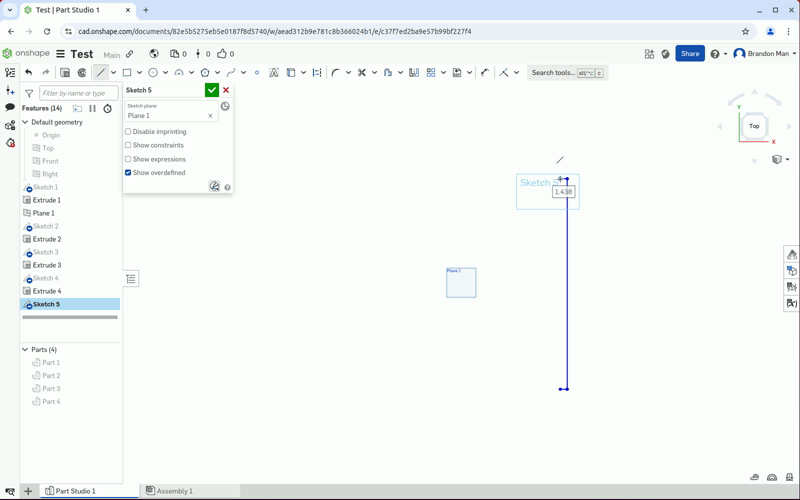
mouse_move(589, 178)
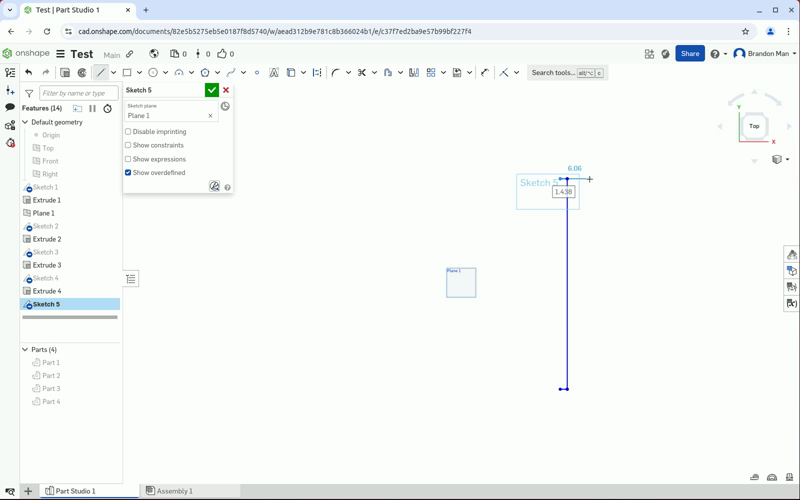
mouse_move(560, 185)
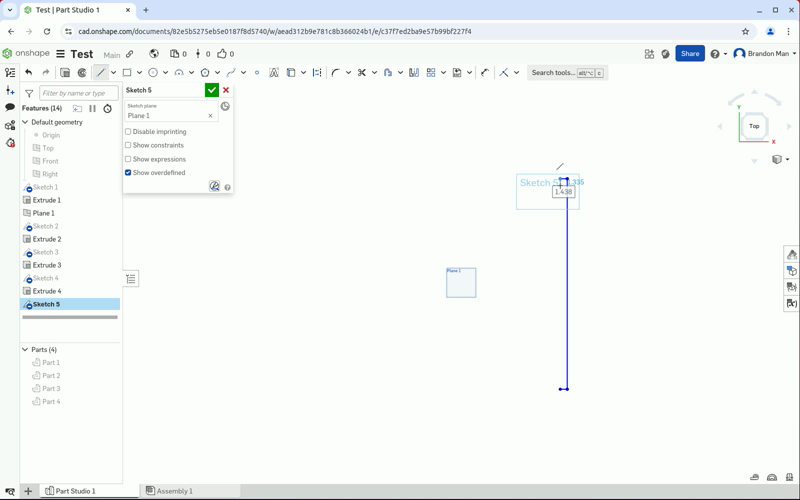
scroll(6)
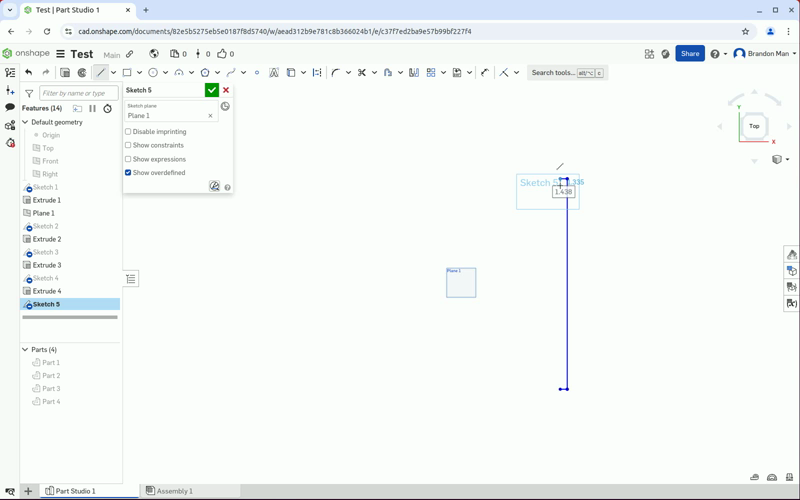
scroll(6)
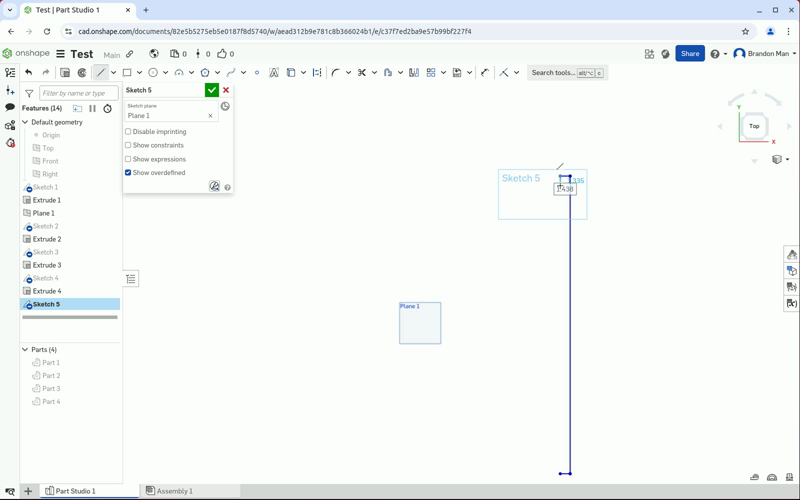
scroll(6)
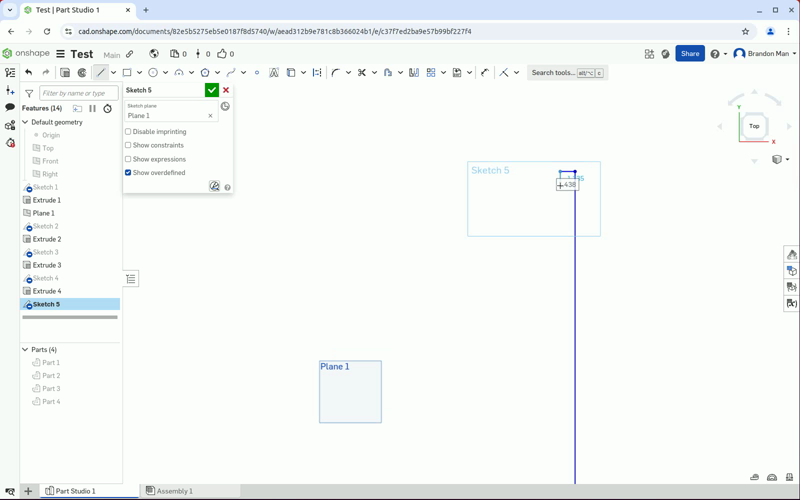
scroll(6)
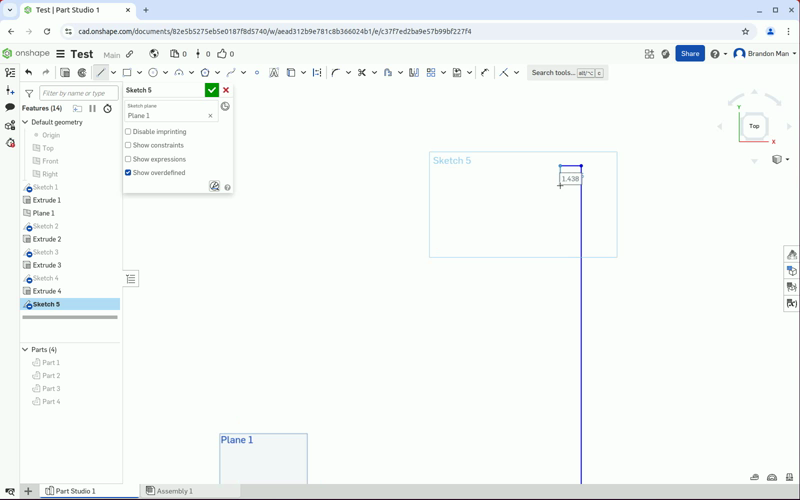
scroll(6)
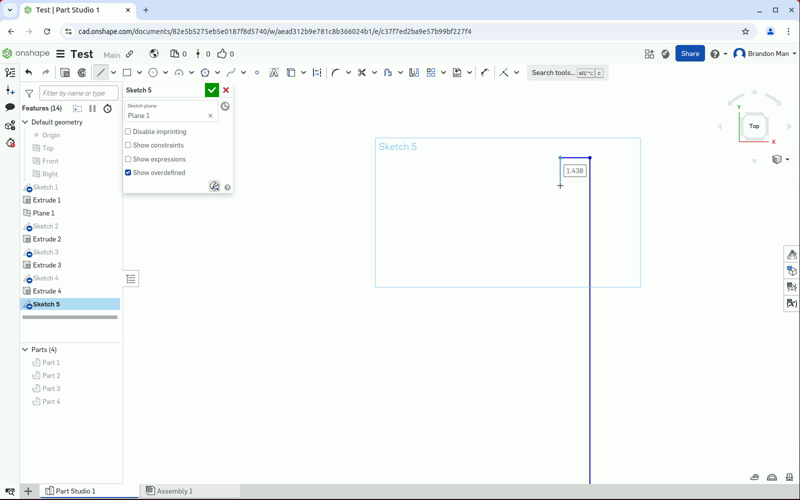
scroll(6)
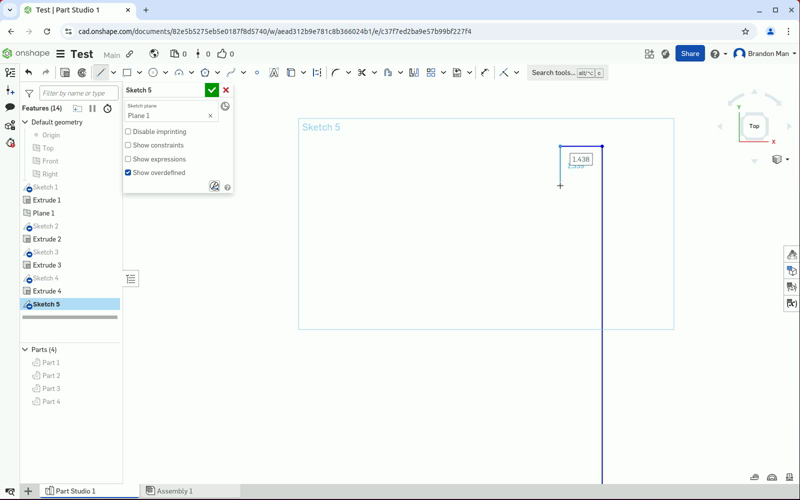
scroll(6)
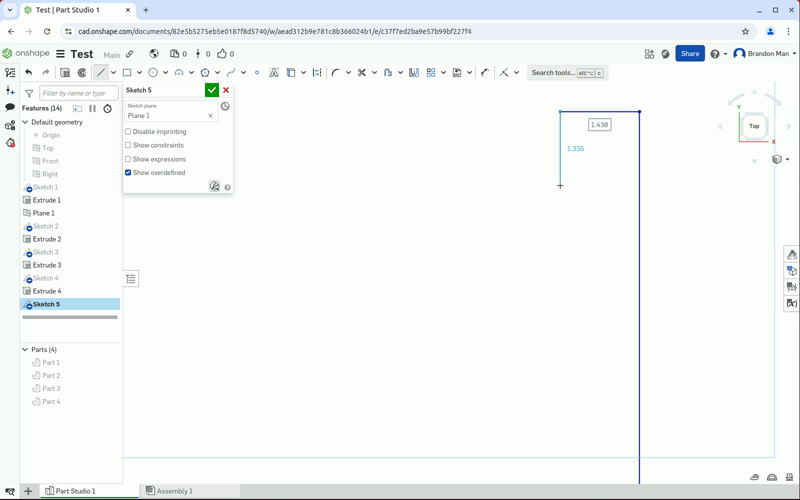
click(560, 185)
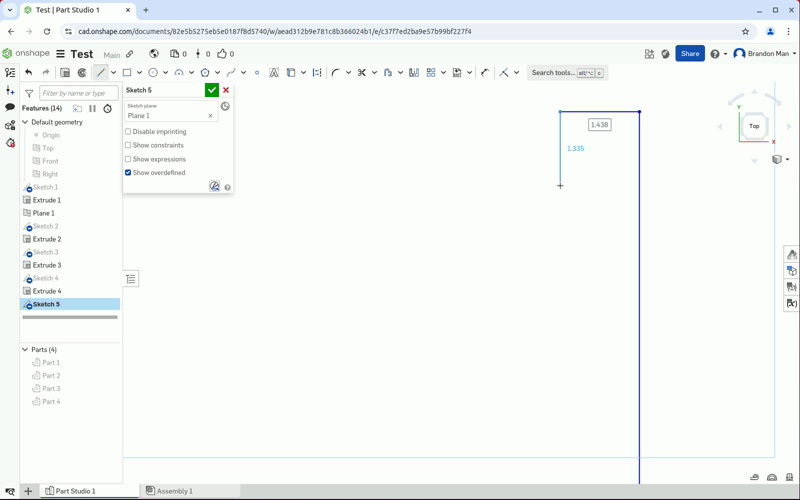
scroll(-6)
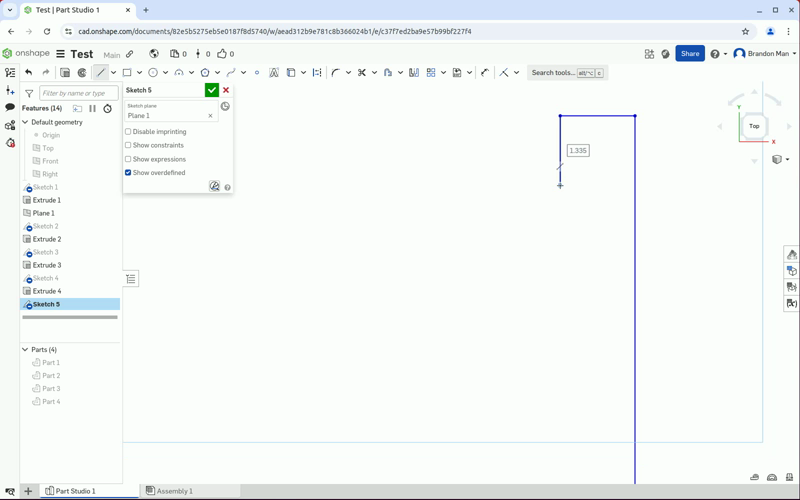
scroll(-6)
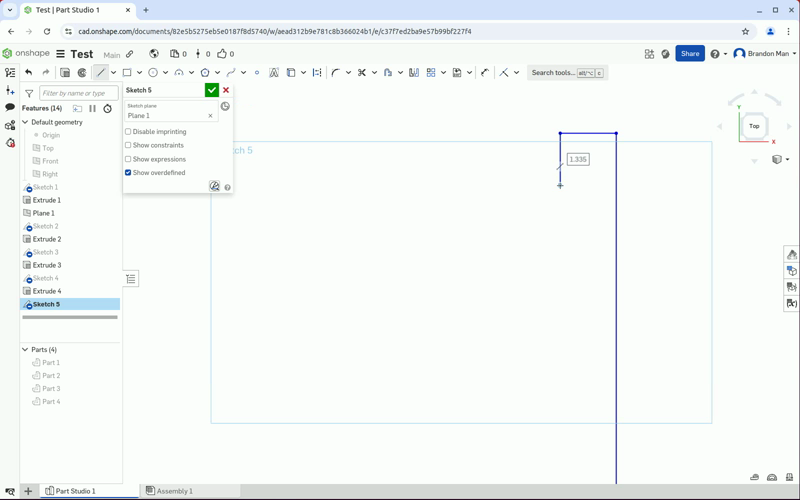
scroll(-6)
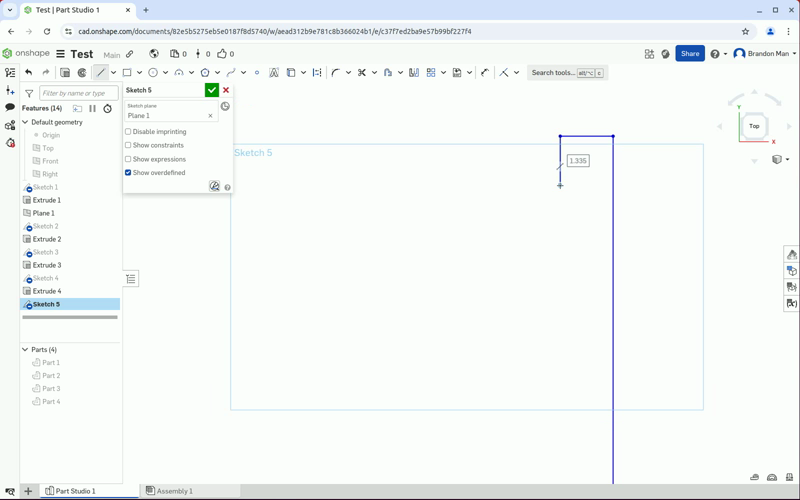
scroll(-6)
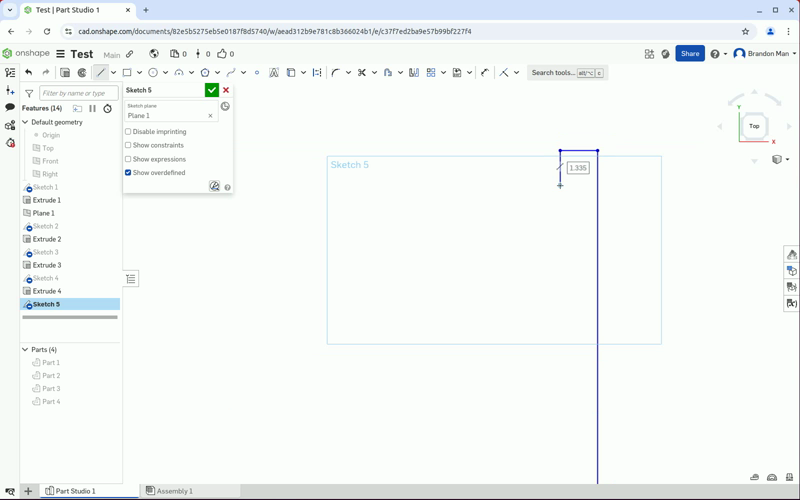
scroll(-6)
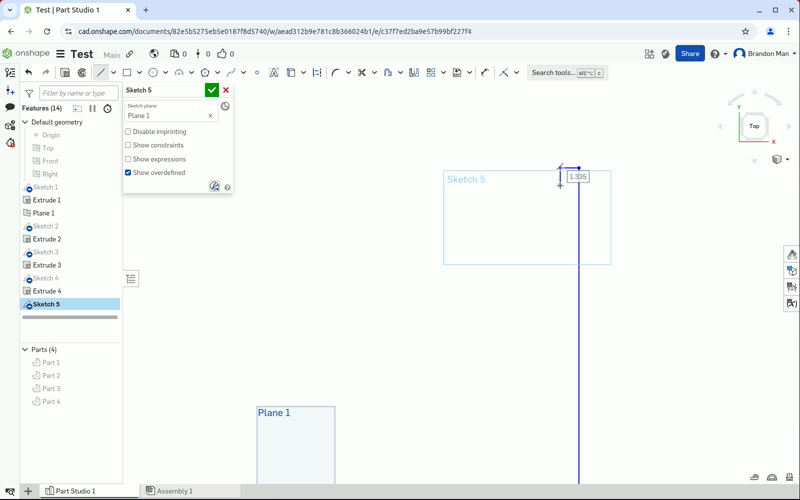
scroll(-6)
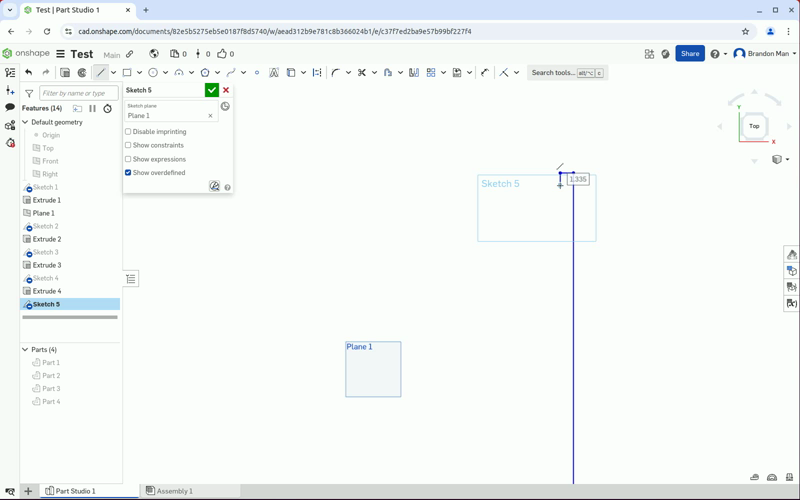
scroll(-6)
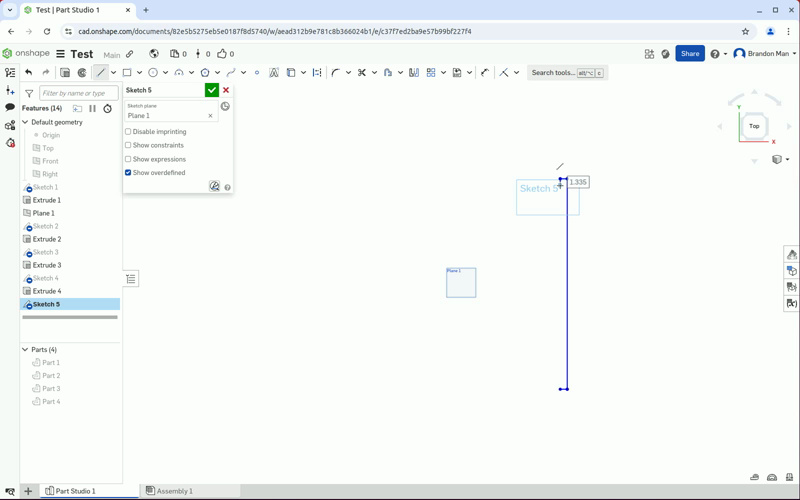
key_up(shift)
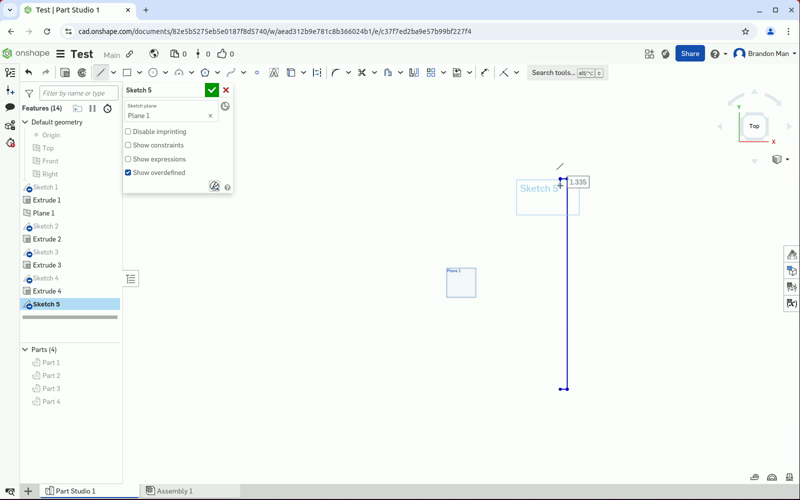
key_down(shift)
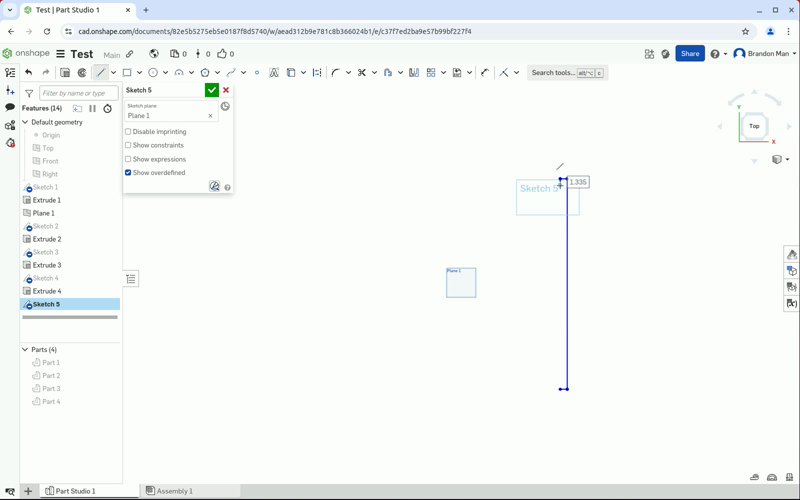
mouse_move(560, 382)
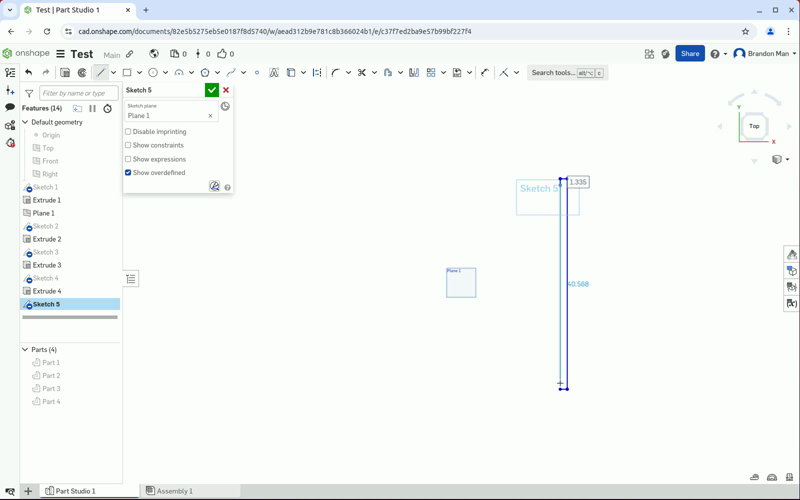
click(560, 382)
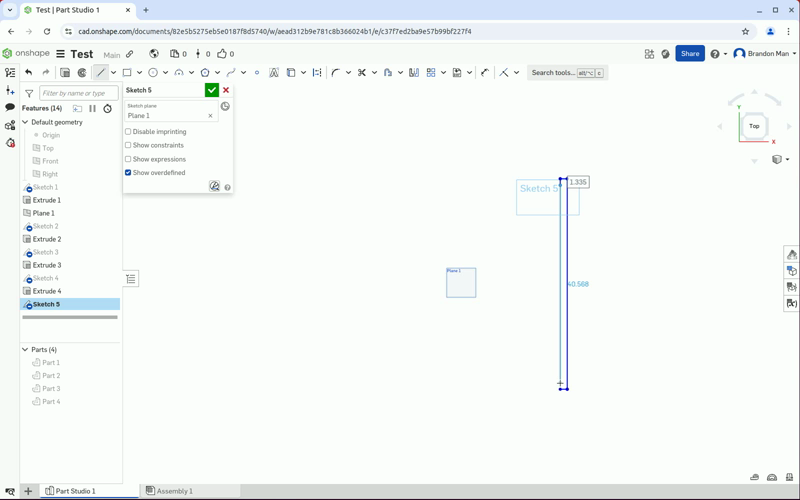
key_up(shift)
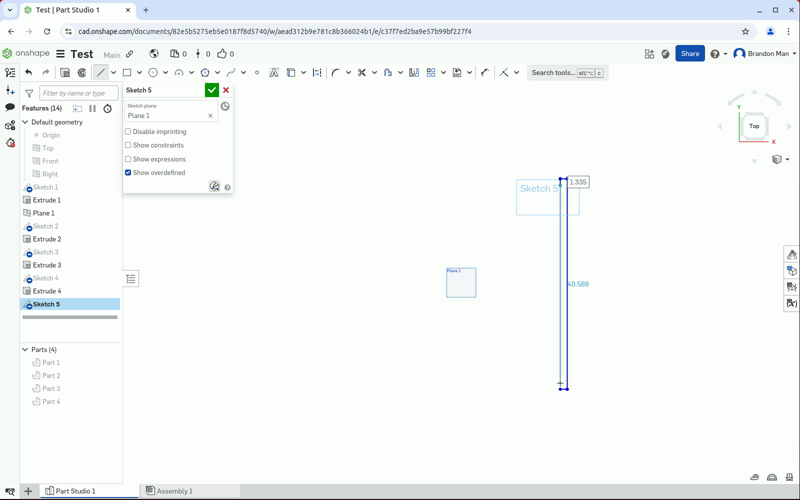
mouse_move(589, 382)
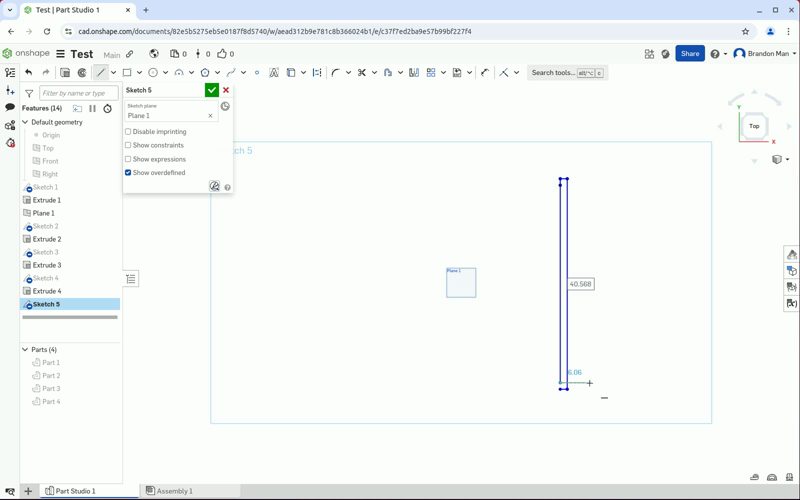
key_down(shift)
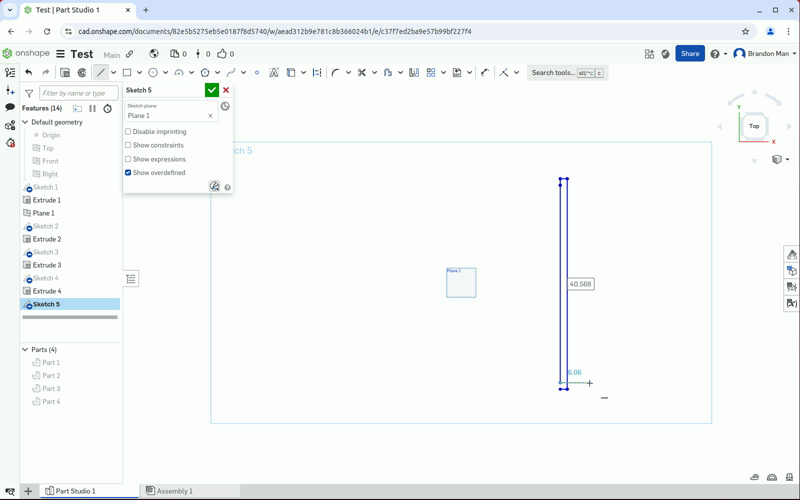
mouse_move(560, 389)
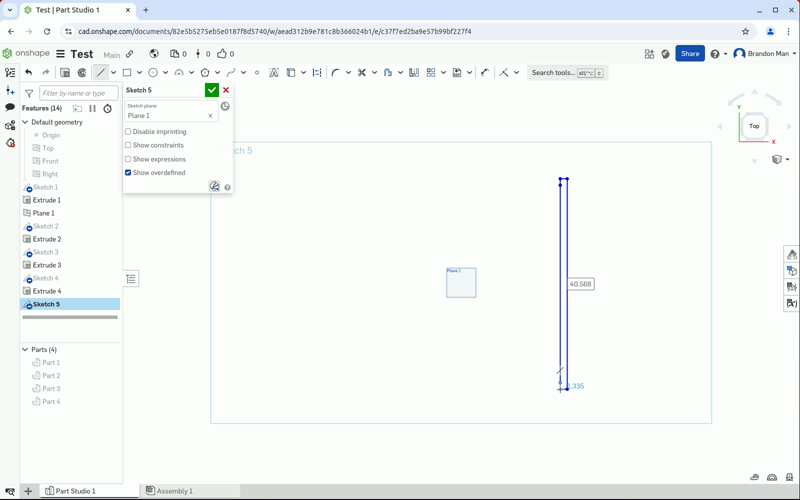
scroll(6)
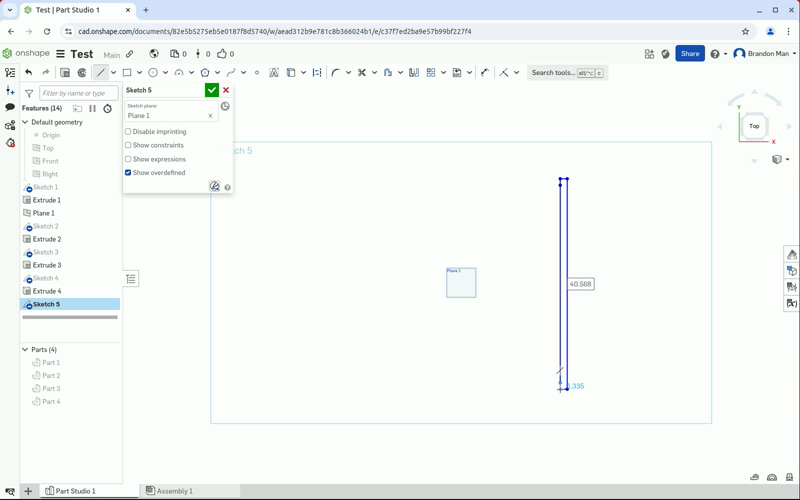
scroll(6)
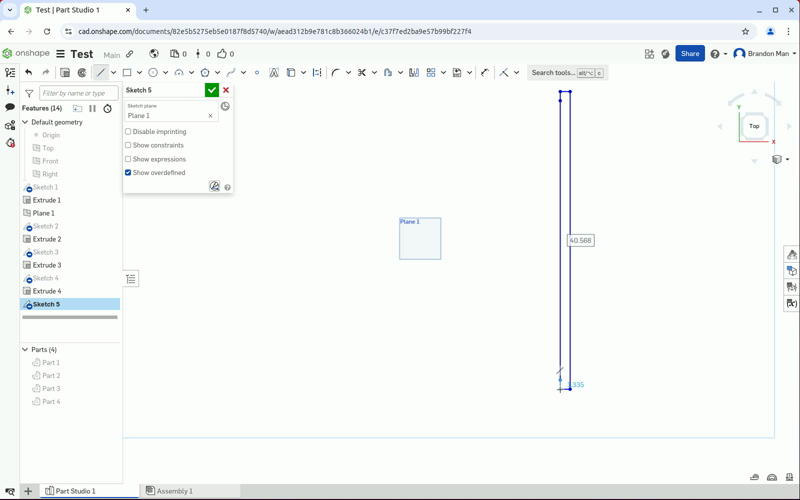
scroll(6)
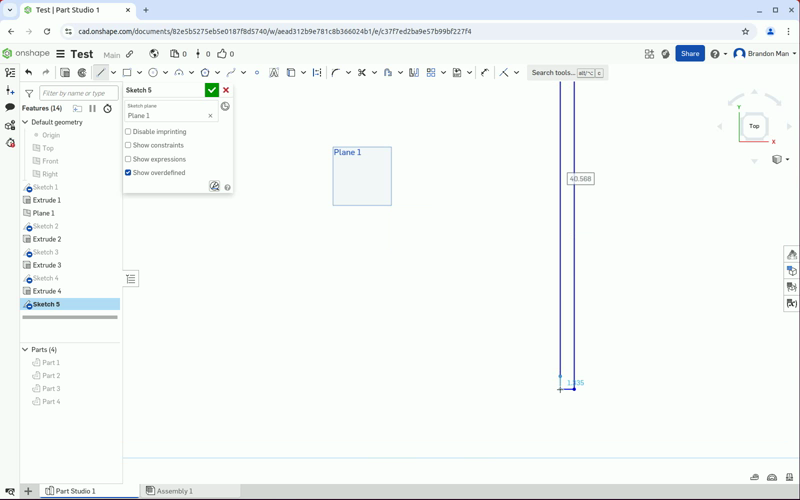
scroll(6)
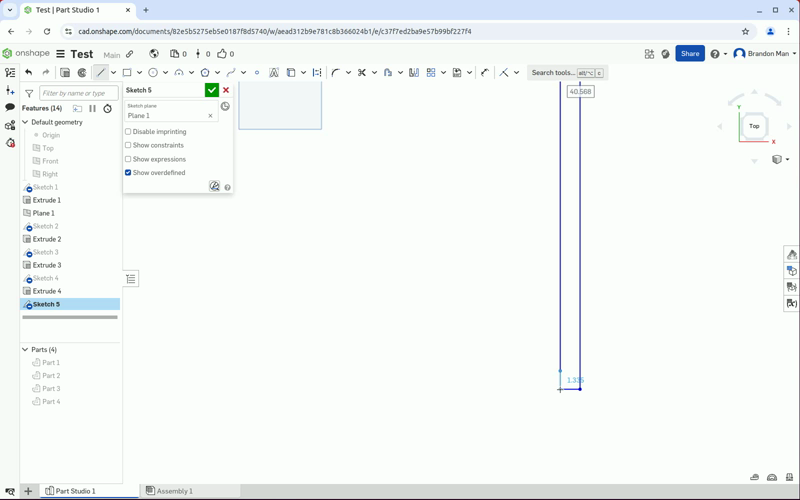
scroll(6)
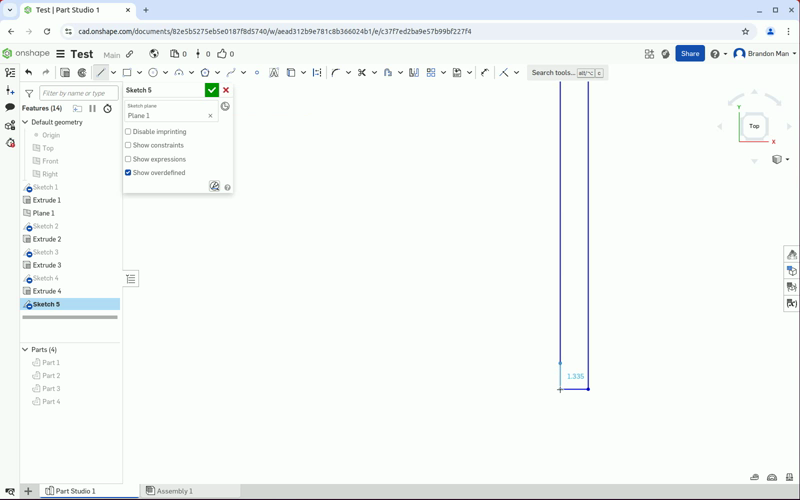
scroll(6)
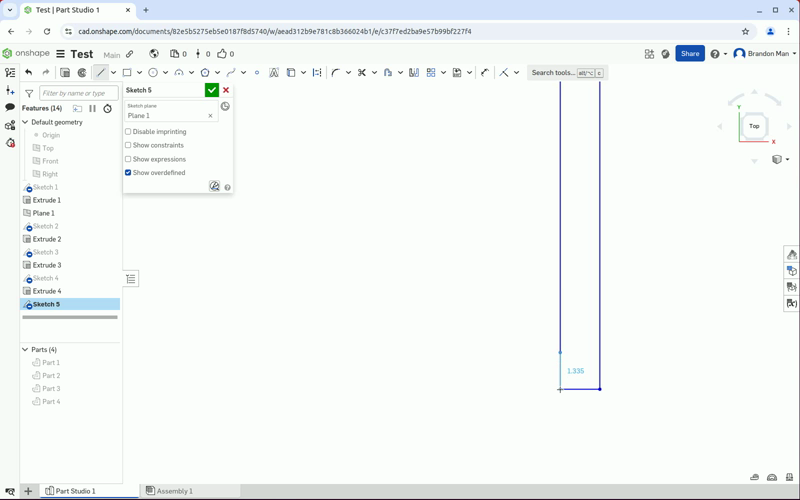
scroll(6)
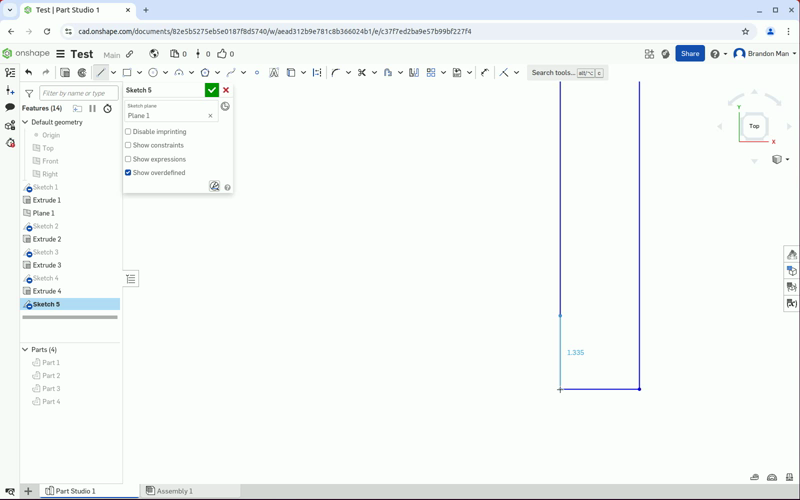
key_up(shift)
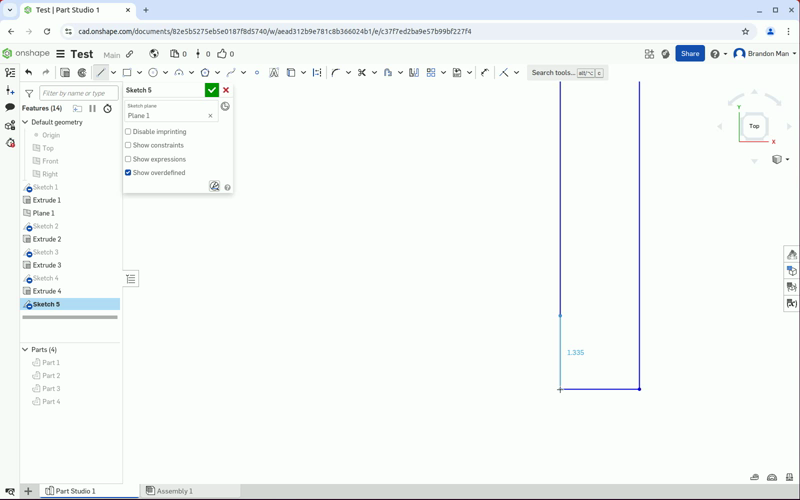
click(560, 389)
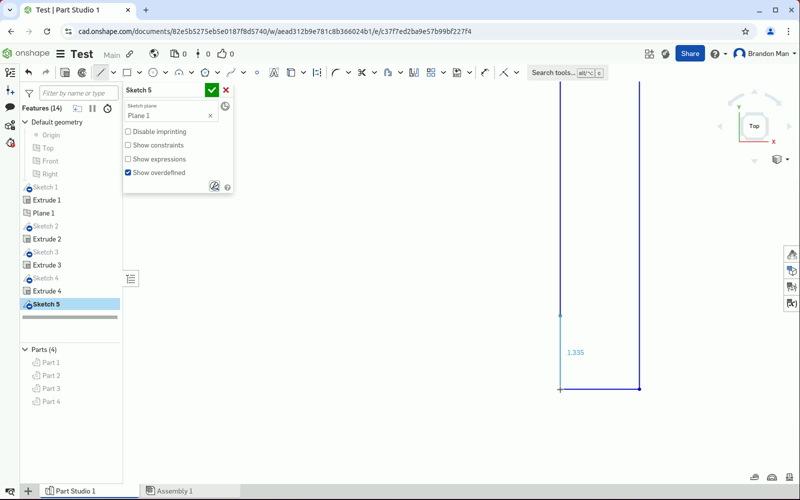
scroll(-6)
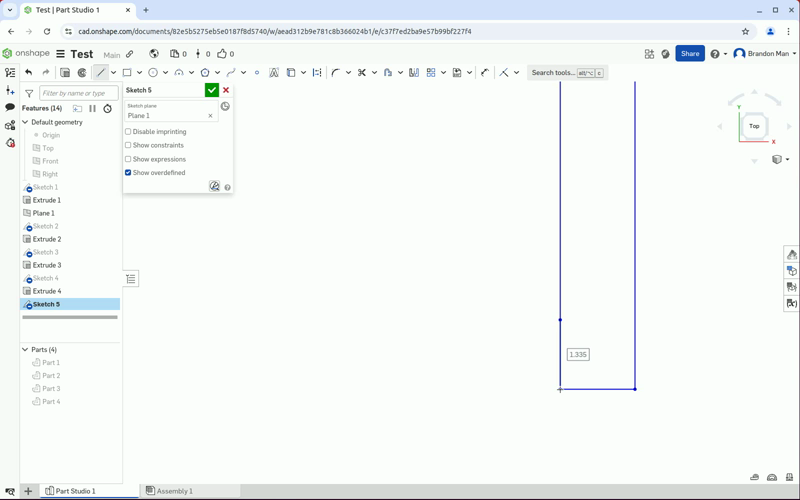
scroll(-6)
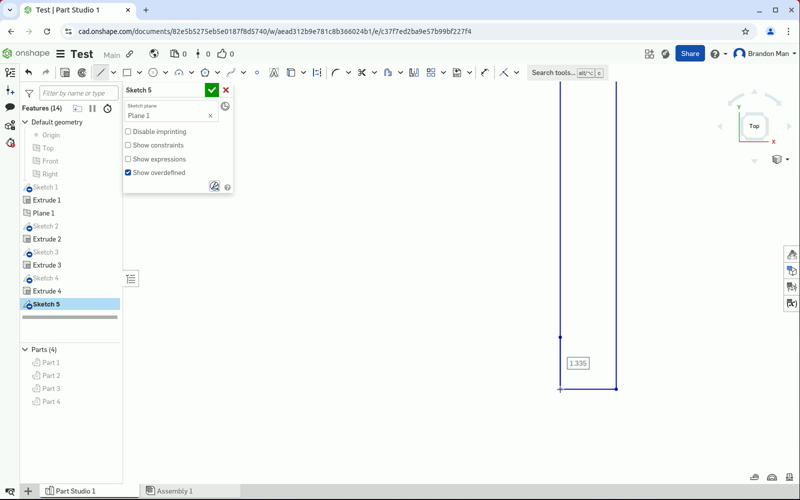
scroll(-6)
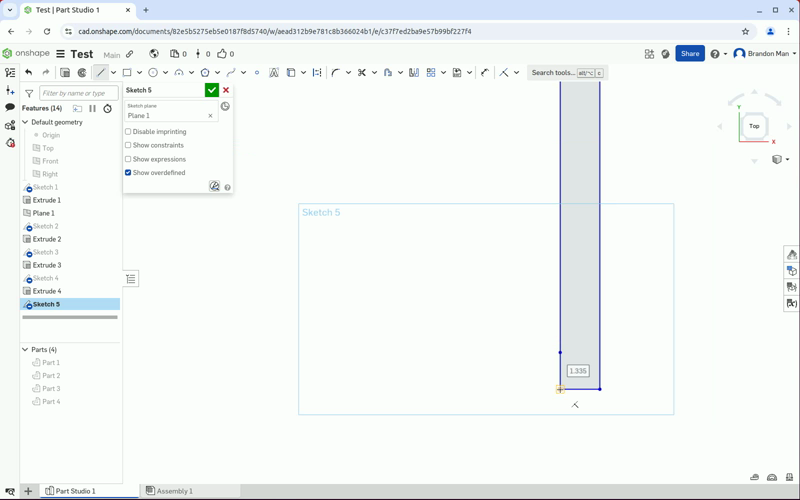
scroll(-6)
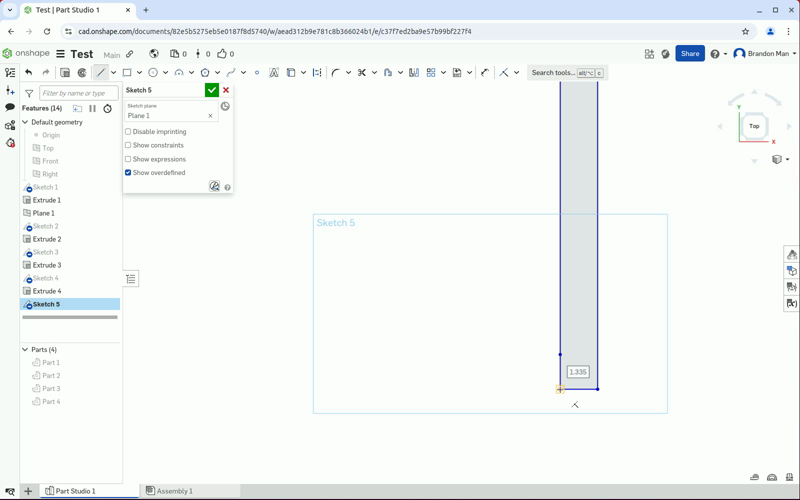
scroll(-6)
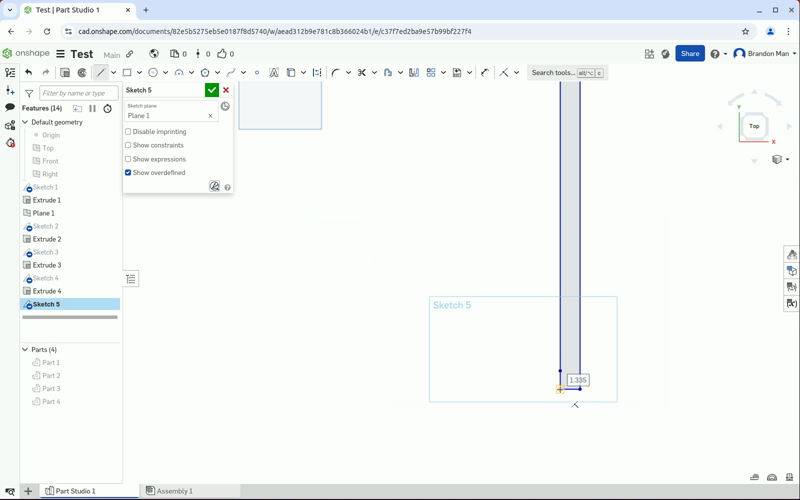
scroll(-6)
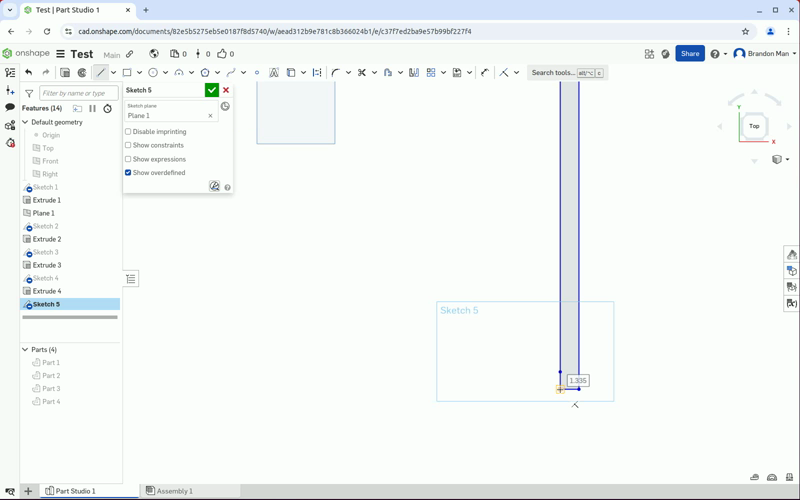
scroll(-6)
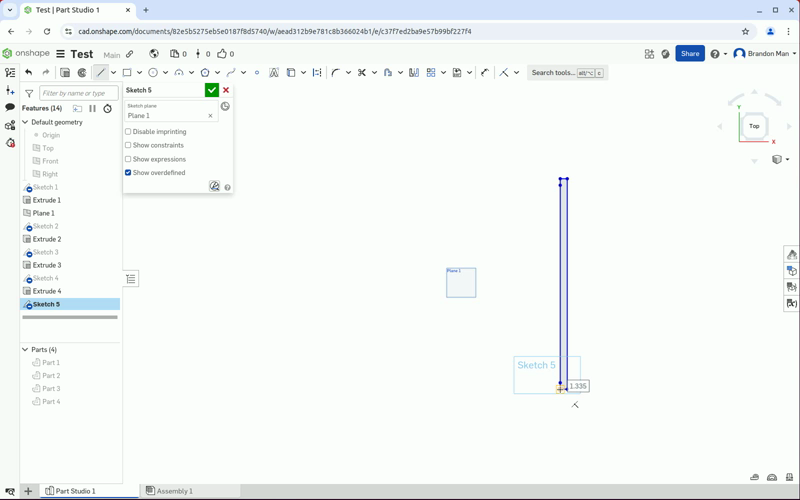
key(esc)
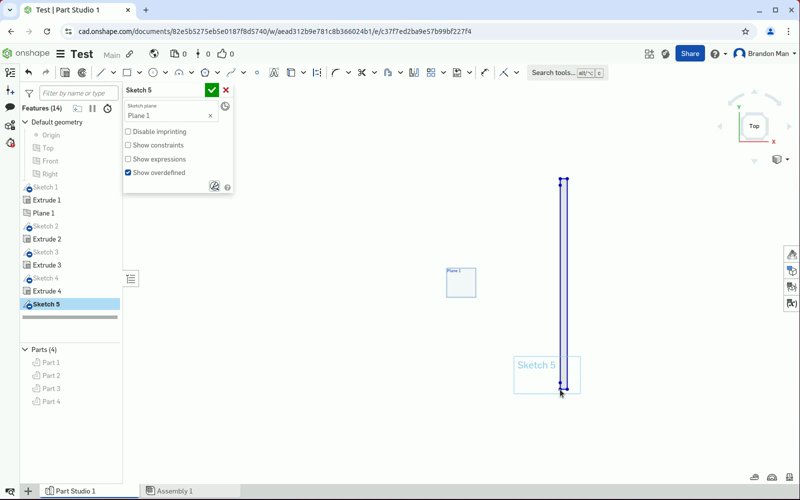
mouse_move(562, 366)
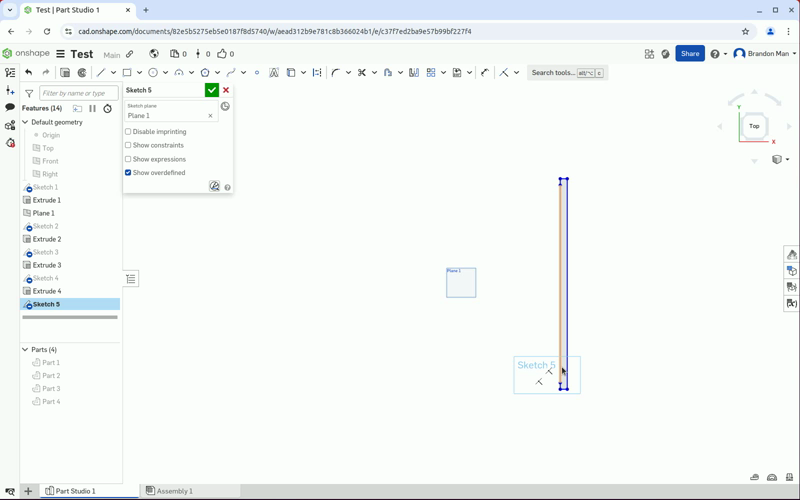
scroll(6)
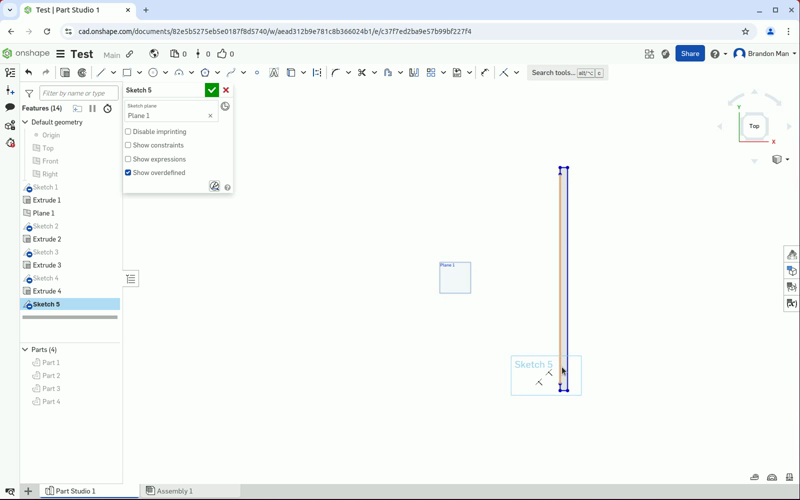
scroll(6)
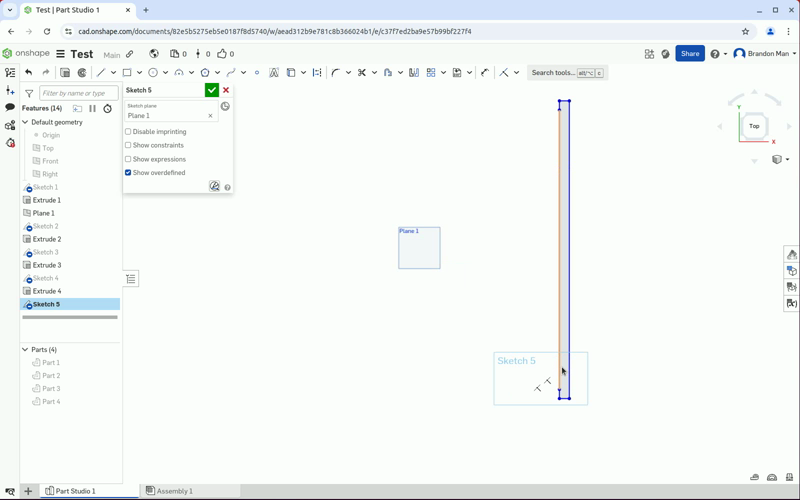
scroll(6)
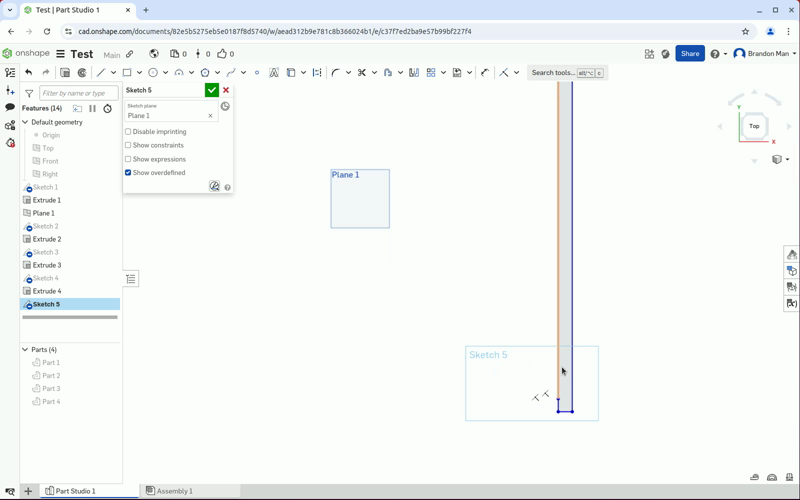
scroll(6)
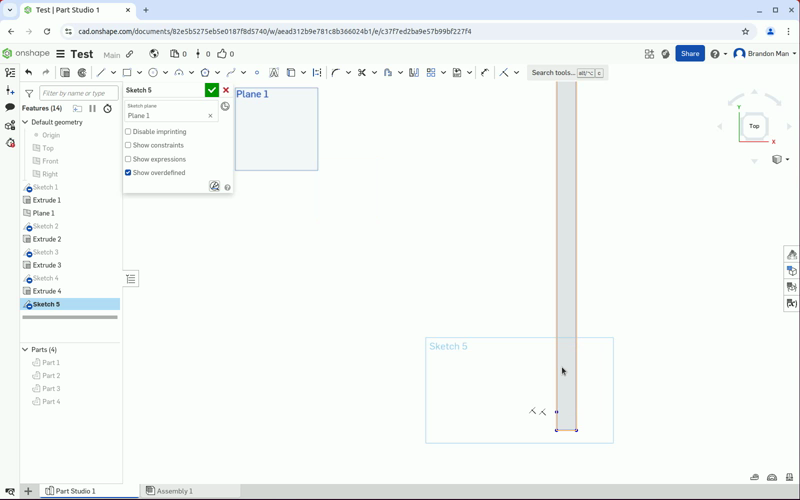
scroll(6)
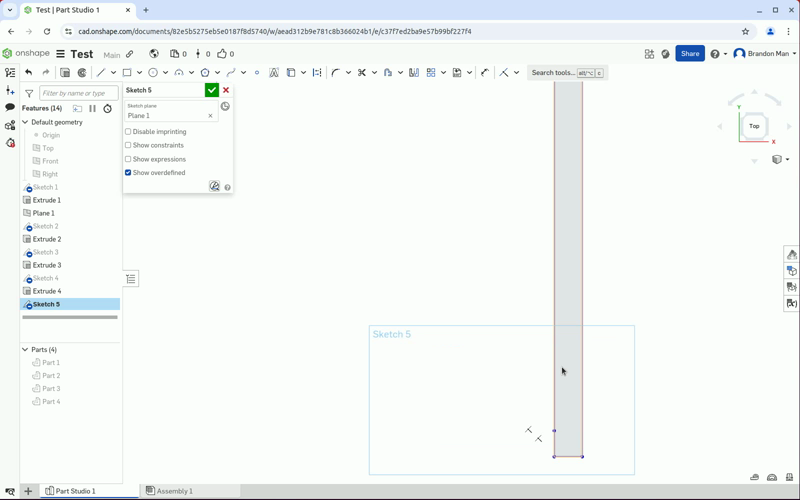
scroll(6)
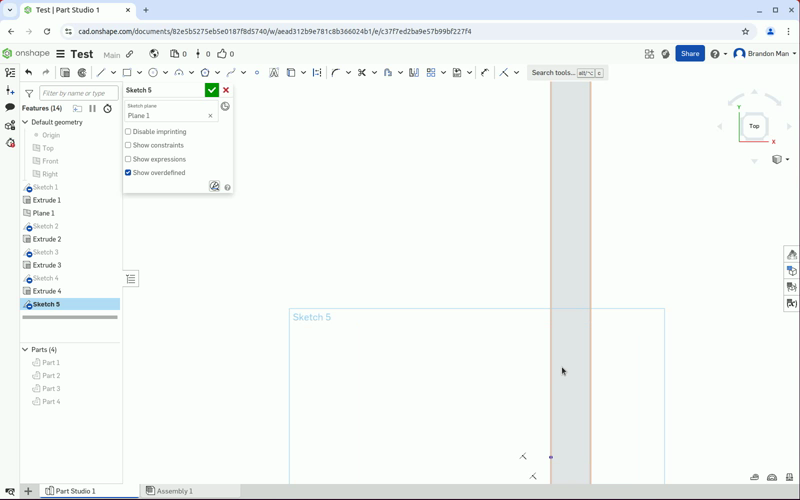
scroll(6)
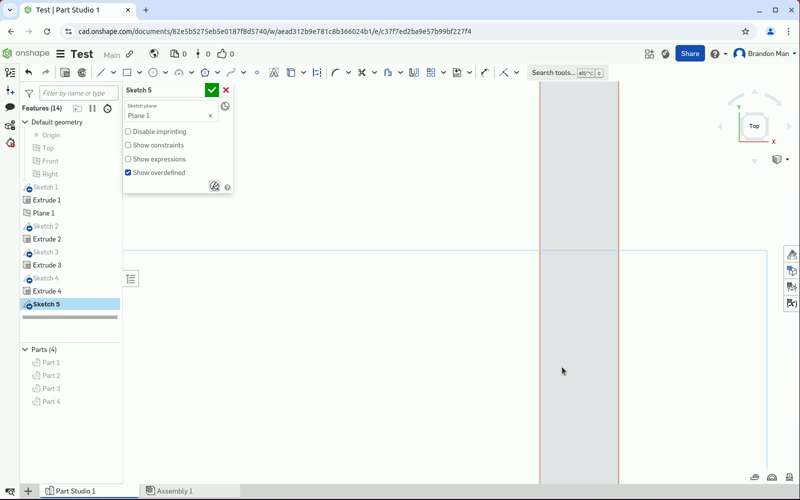
click(562, 366)
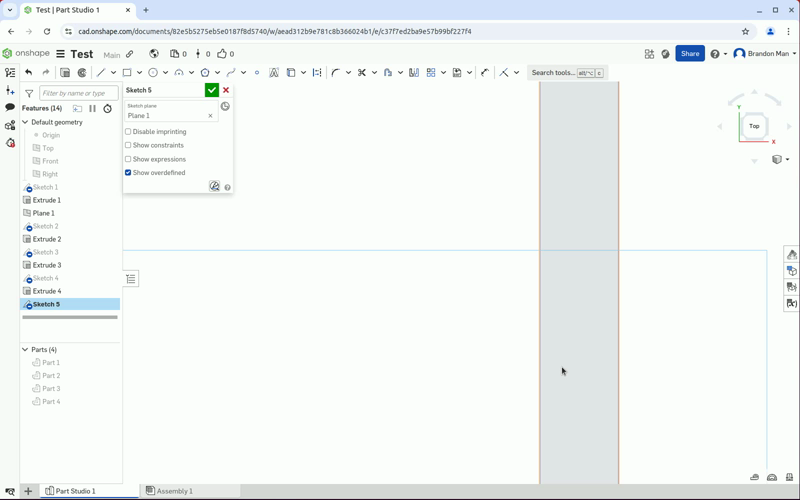
scroll(-6)
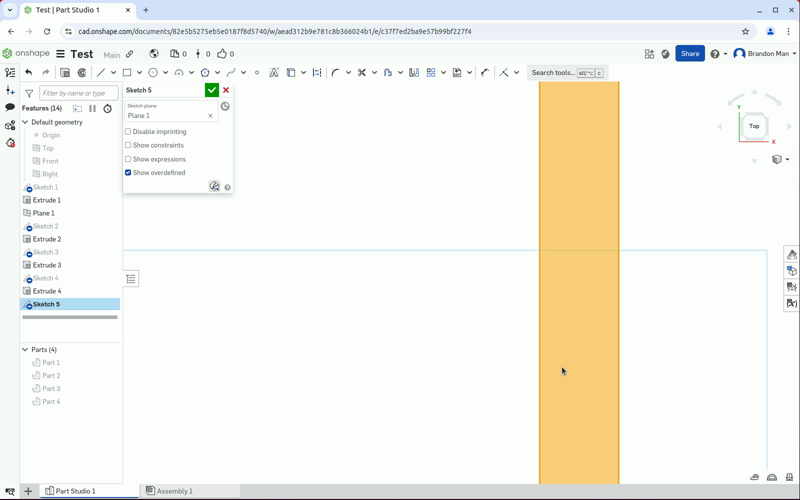
scroll(-6)
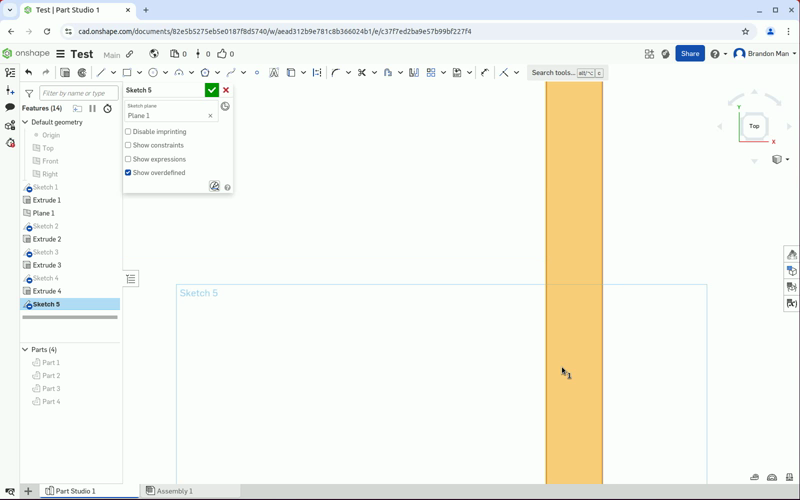
scroll(-6)
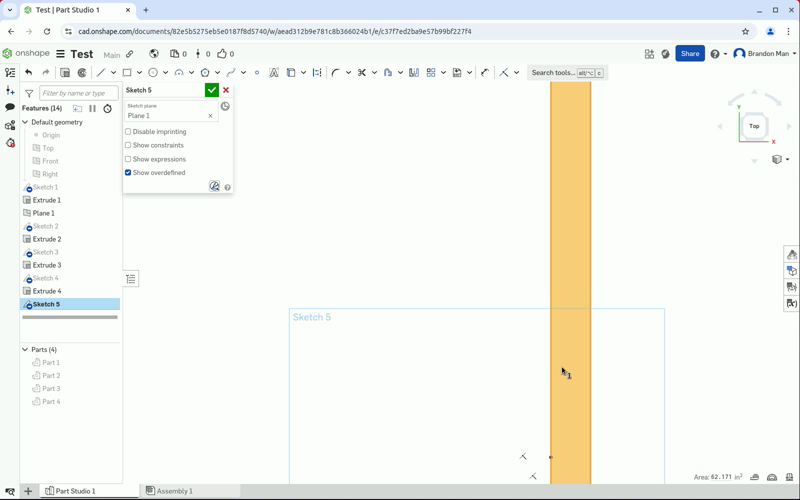
scroll(-6)
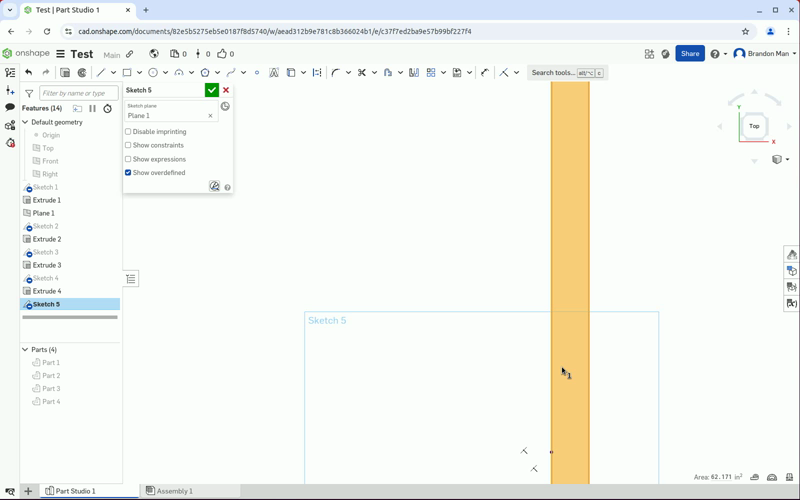
scroll(-6)
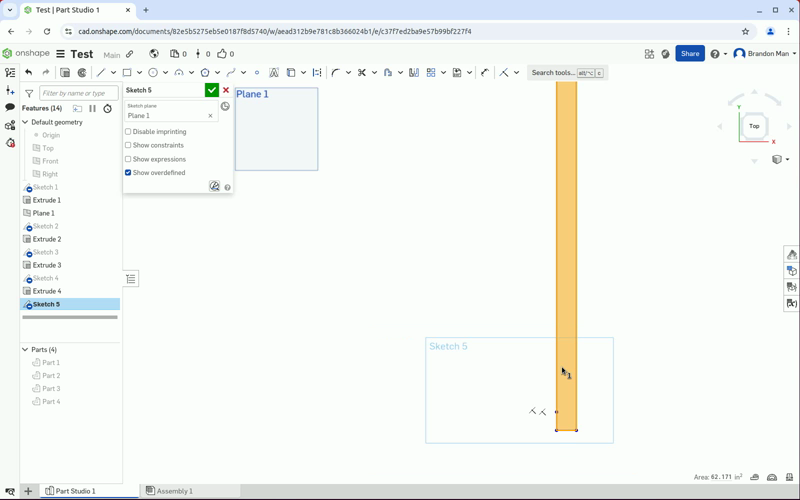
scroll(-6)
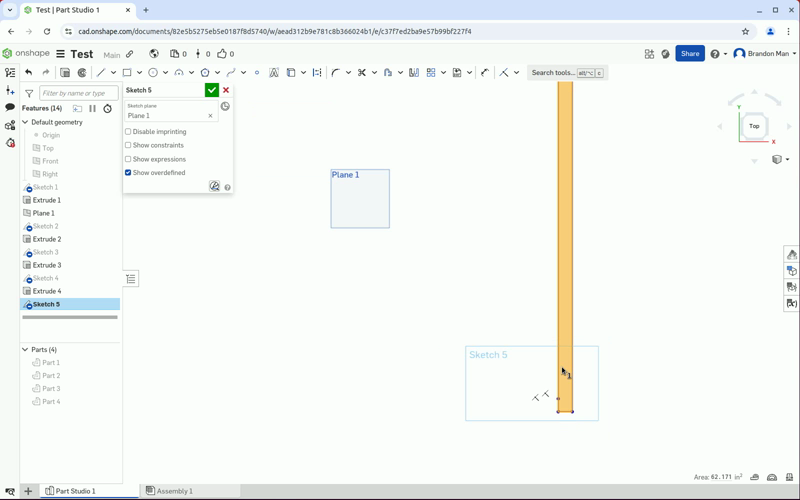
scroll(-6)
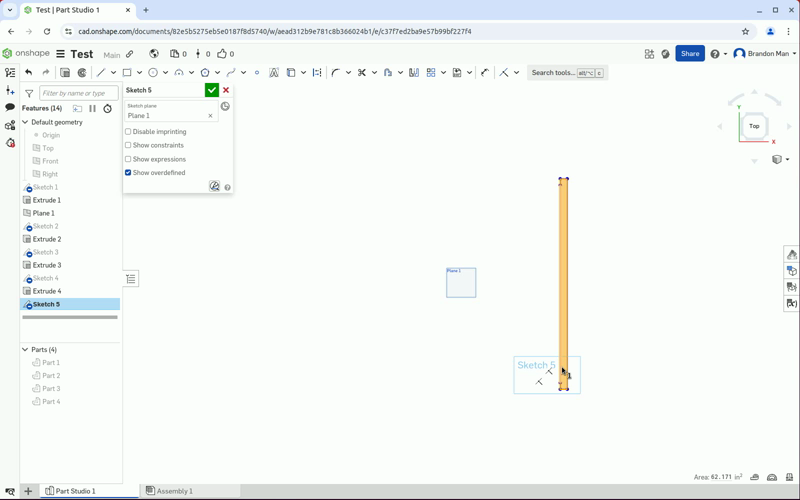
mouse_move(73, 352)
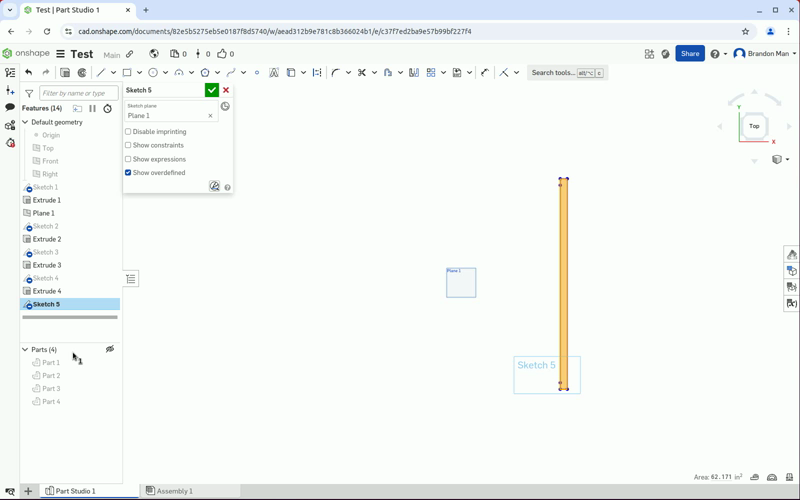
key(shift+y)
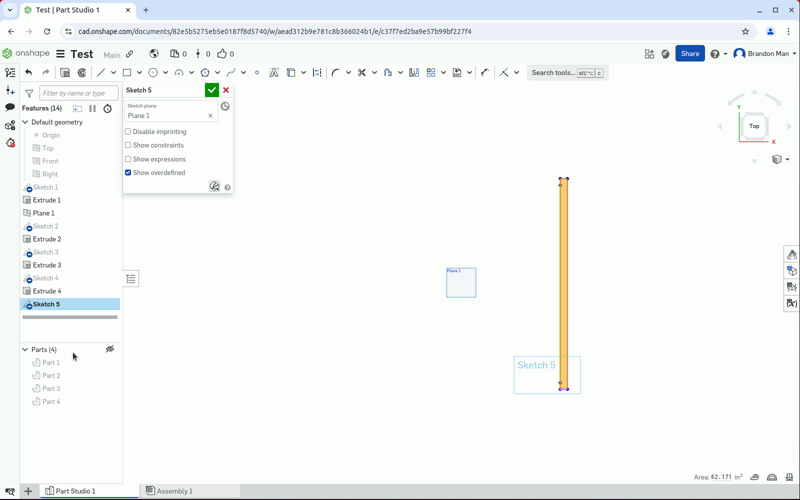
key(shift+e)
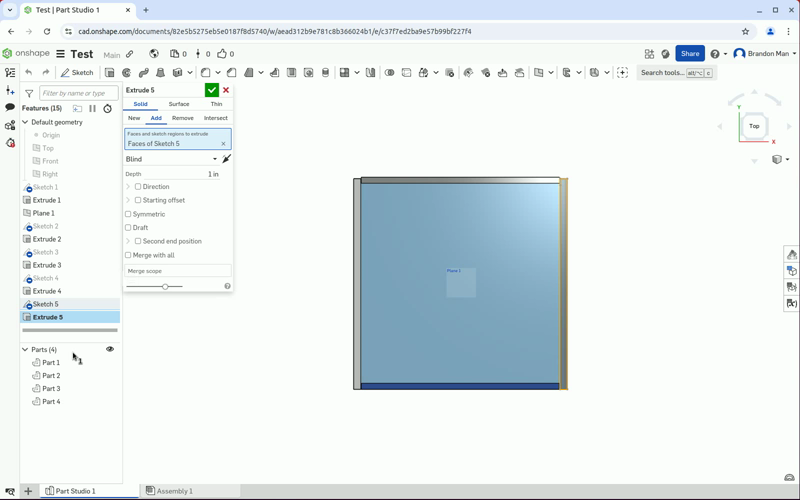
mouse_move(143, 106)
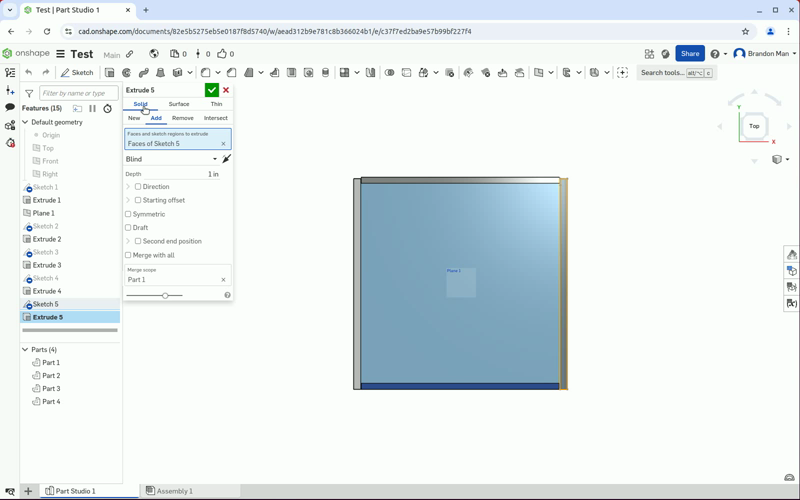
click(143, 106)
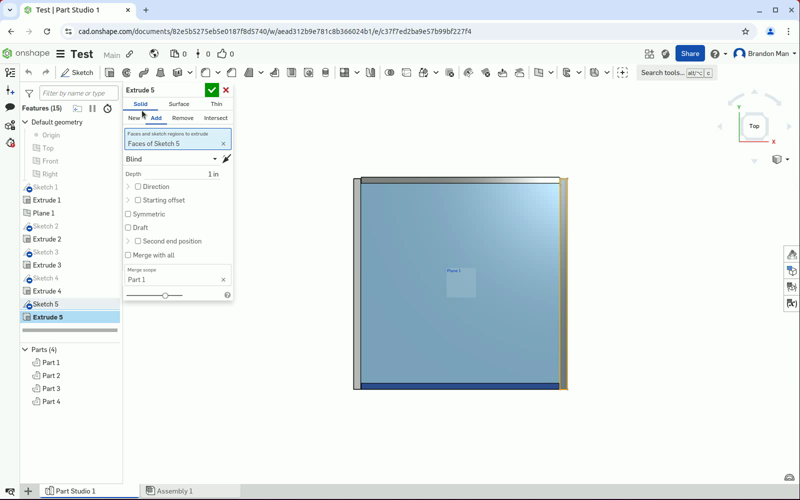
mouse_move(137, 120)
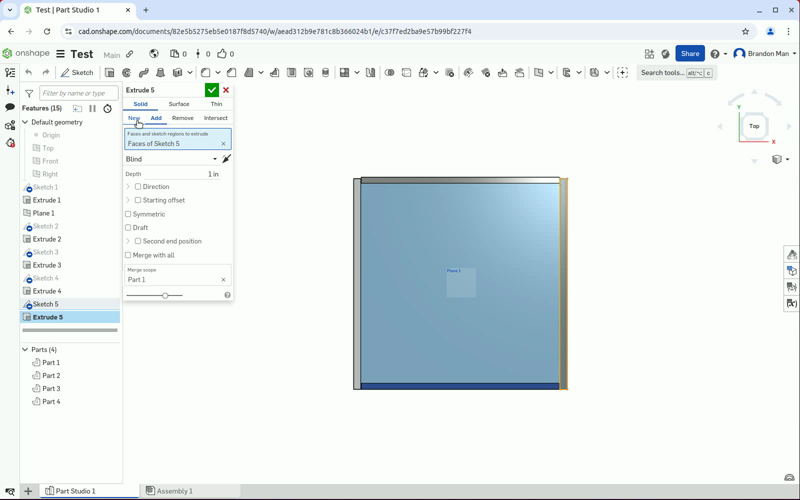
click(137, 120)
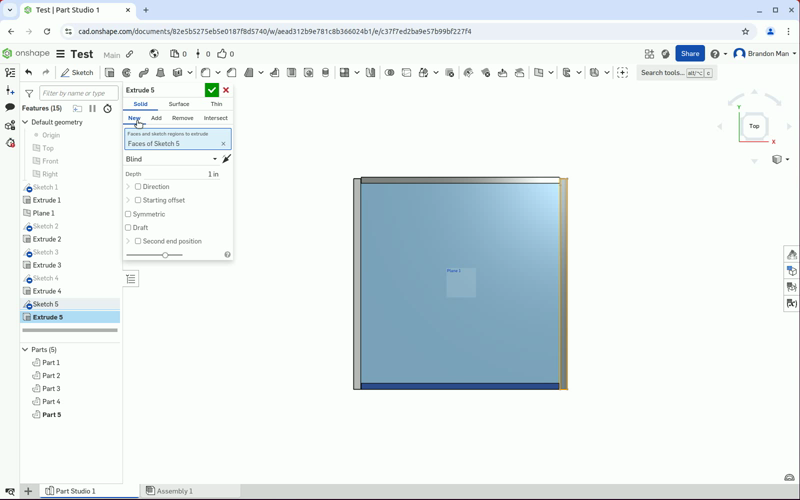
key(tab, 4)
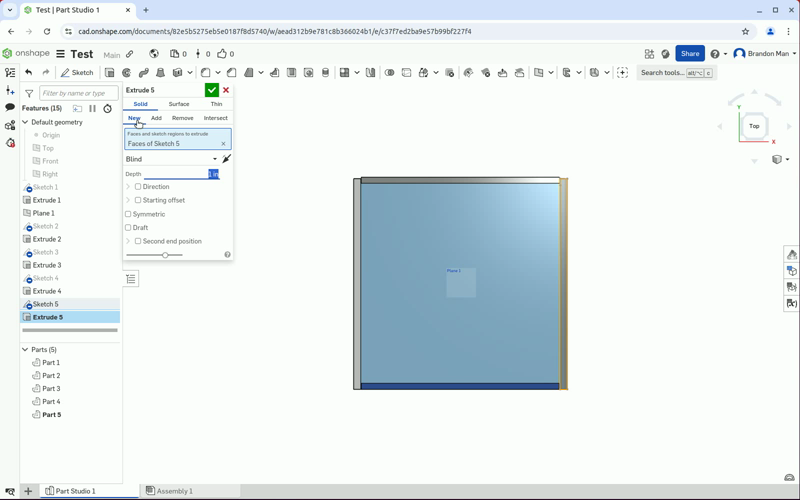
text(21.905)
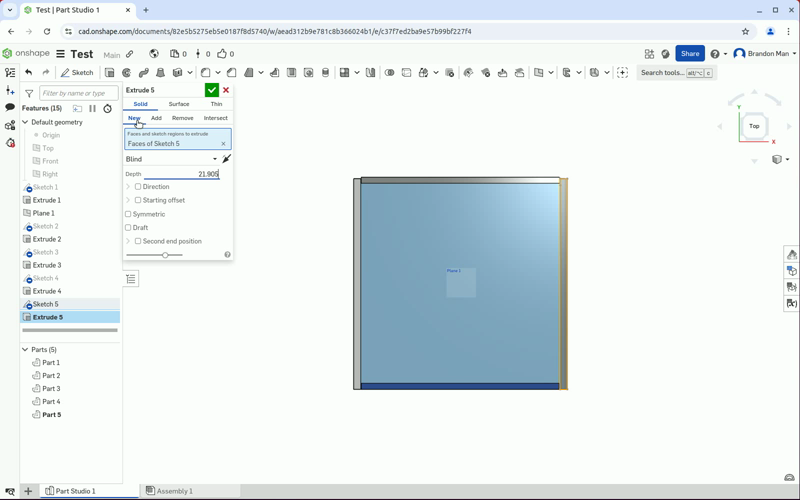
key(enter)
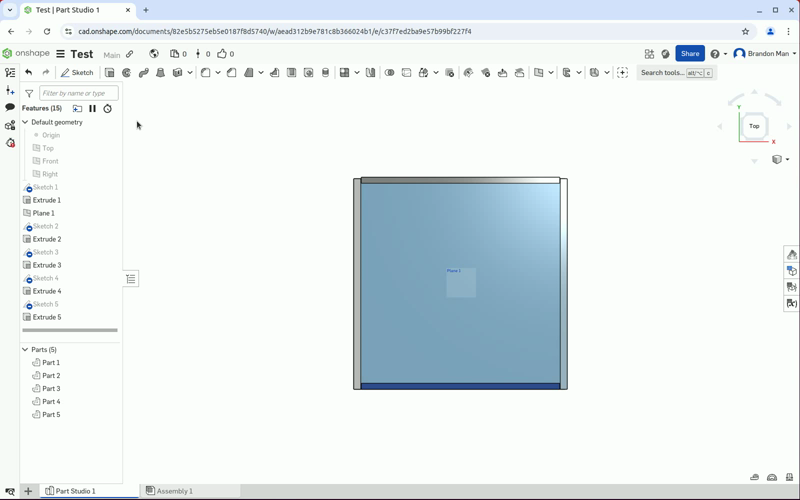
key(shift+h)
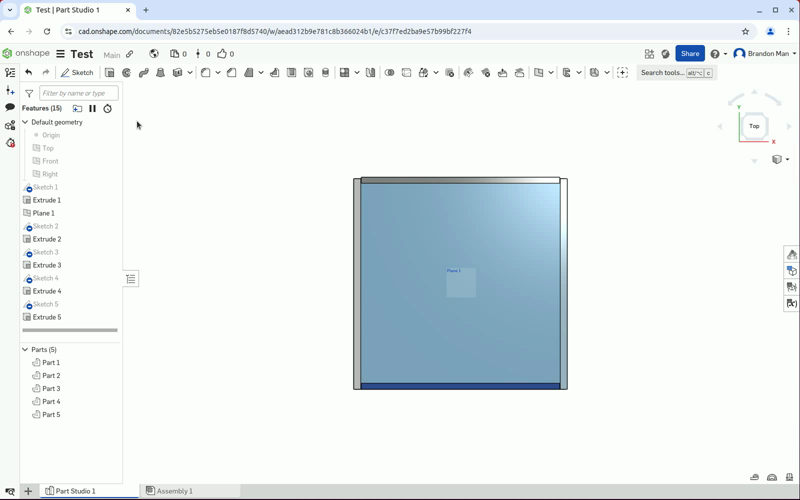
key(shift+h)
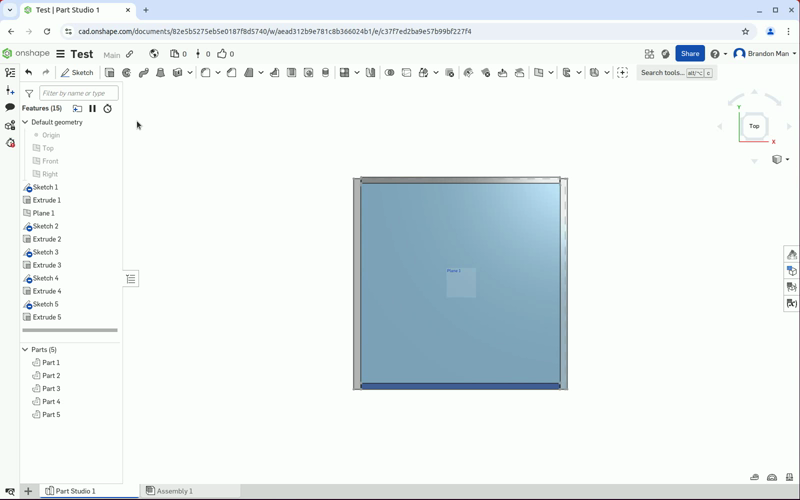
key(shift+7)
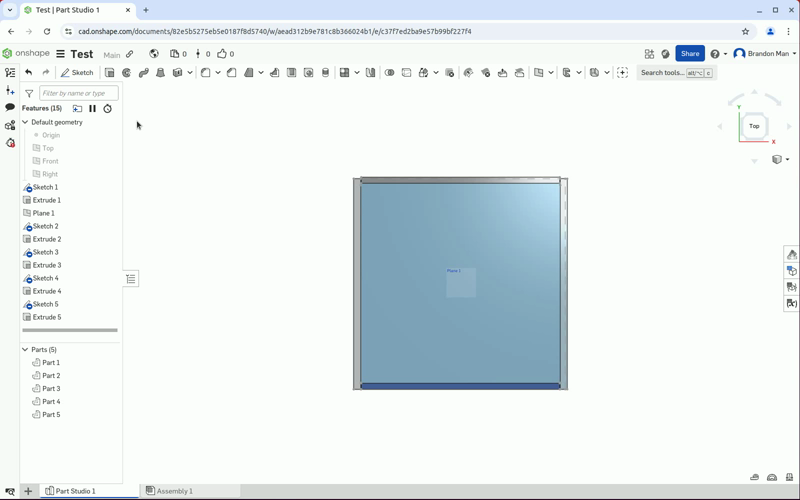
key(up, 3)
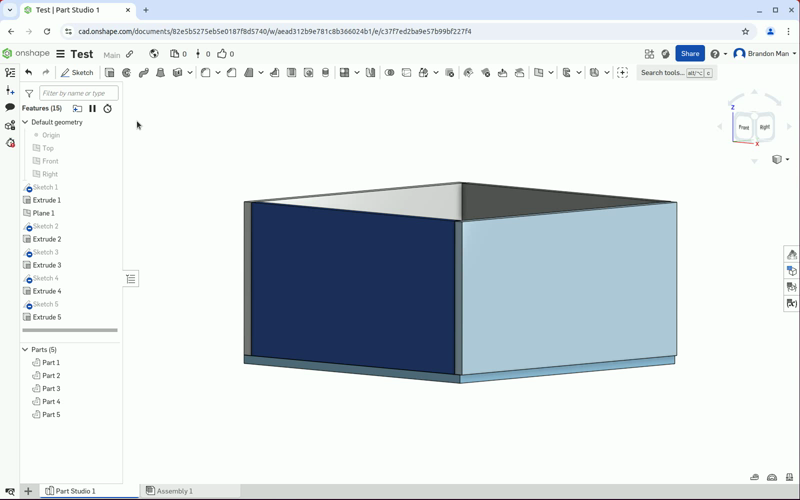
key(left, 3)
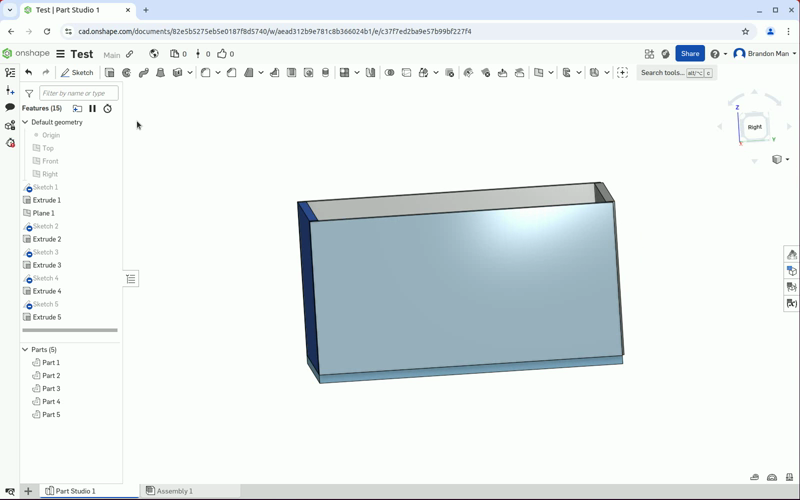
key(right, 3)
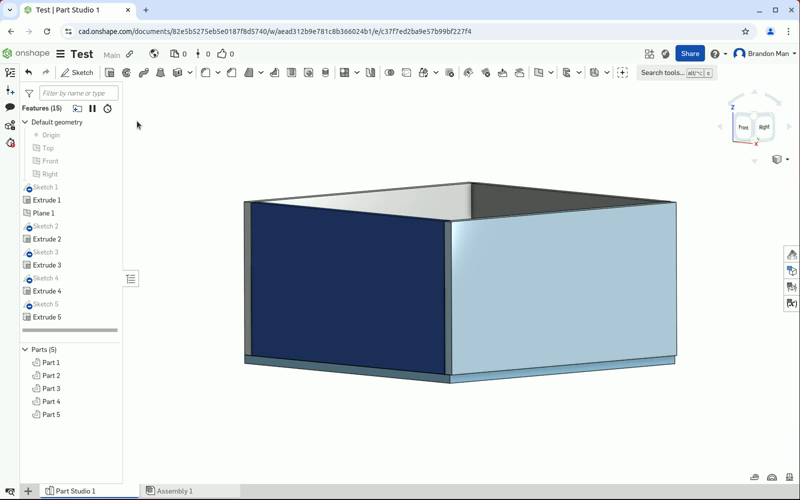
key(down, 3)
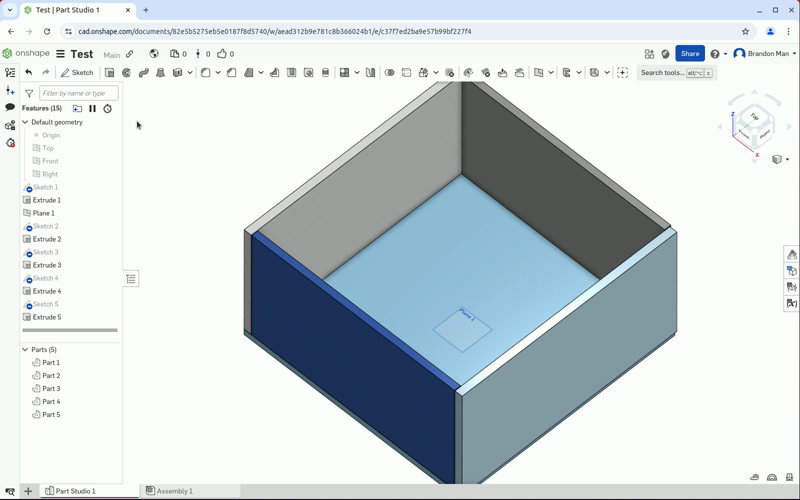
mouse_move(73, 189)
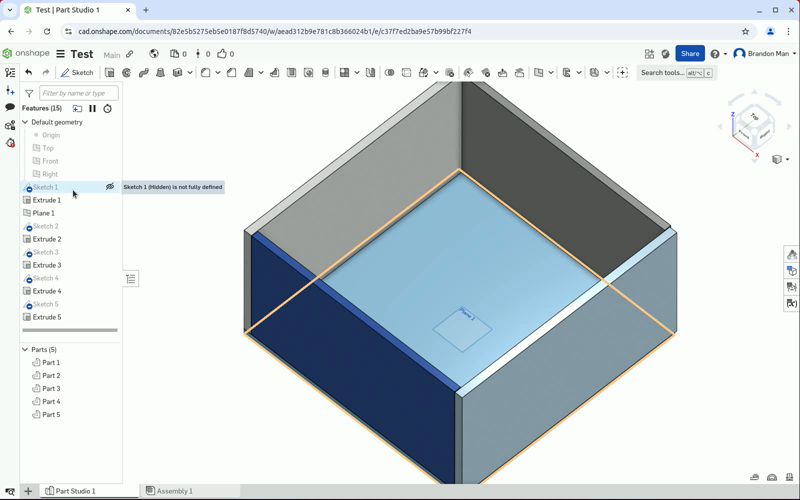
click(73, 189)